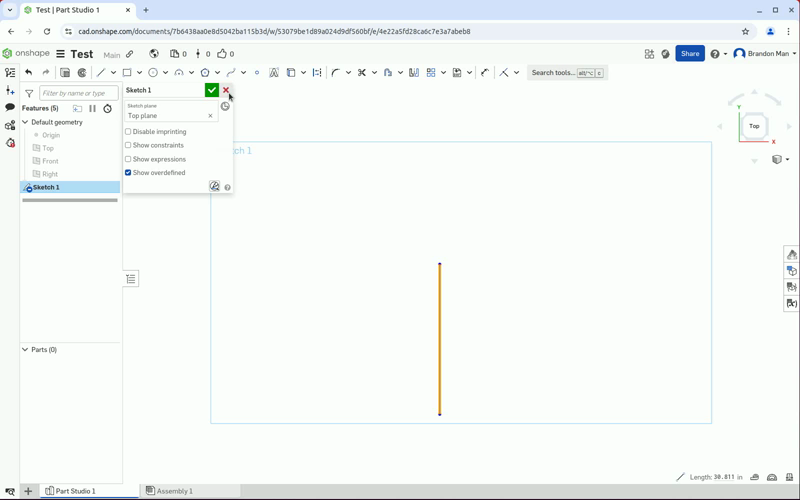
key(shift+h)
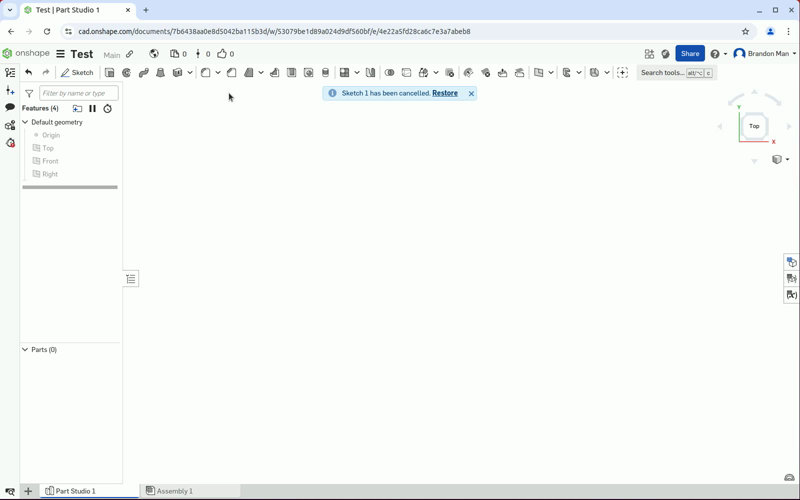
mouse_move(73, 352)
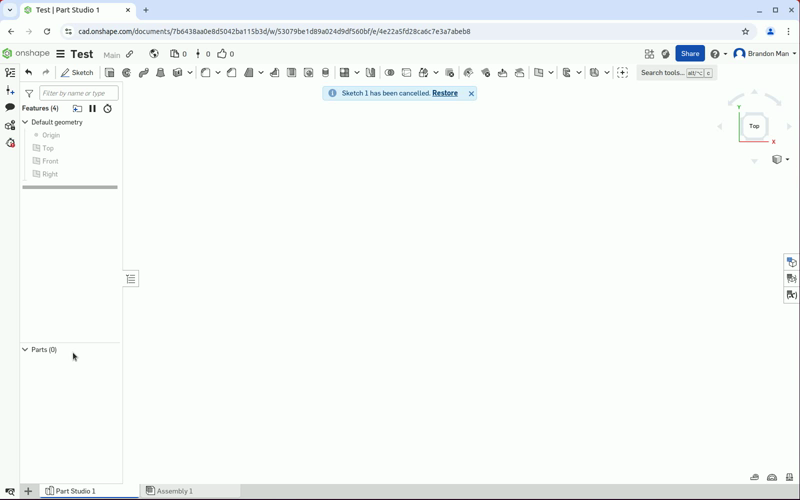
key(y)
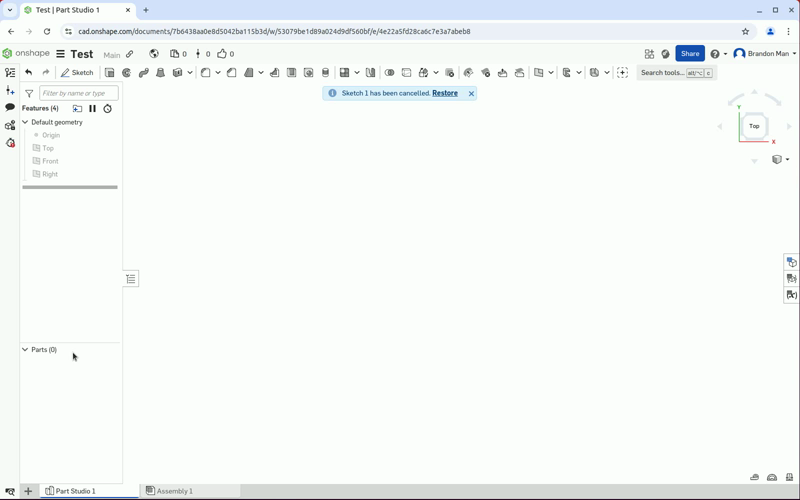
key(shift+p)
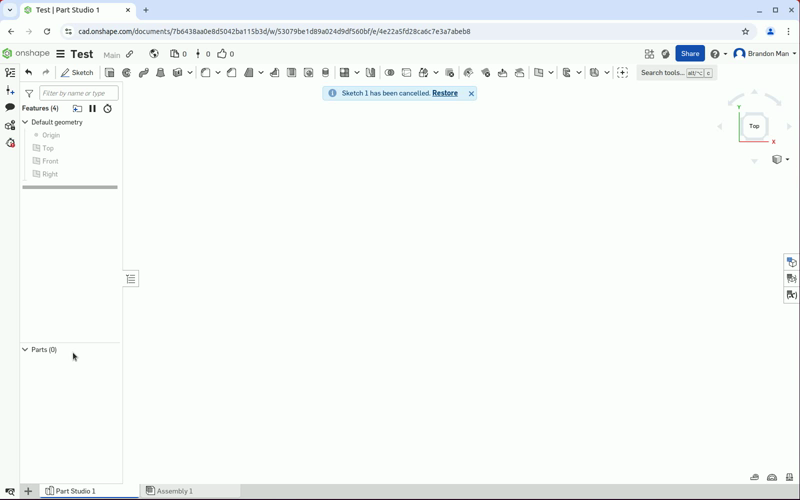
key(space)
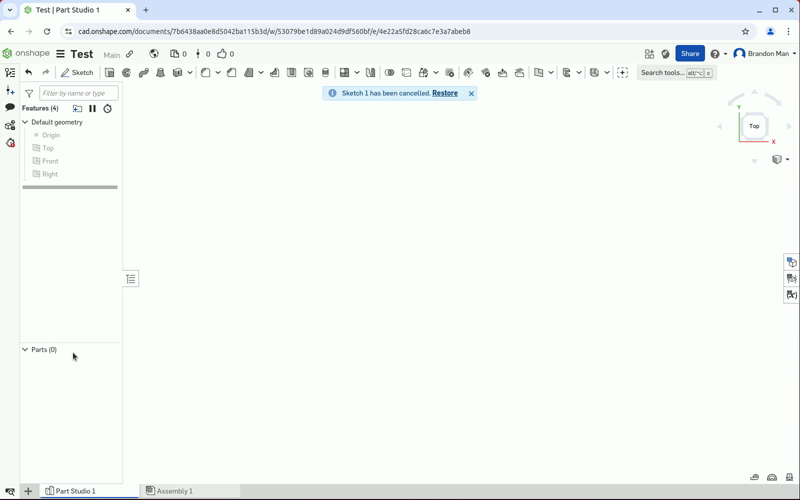
key_down(shift)
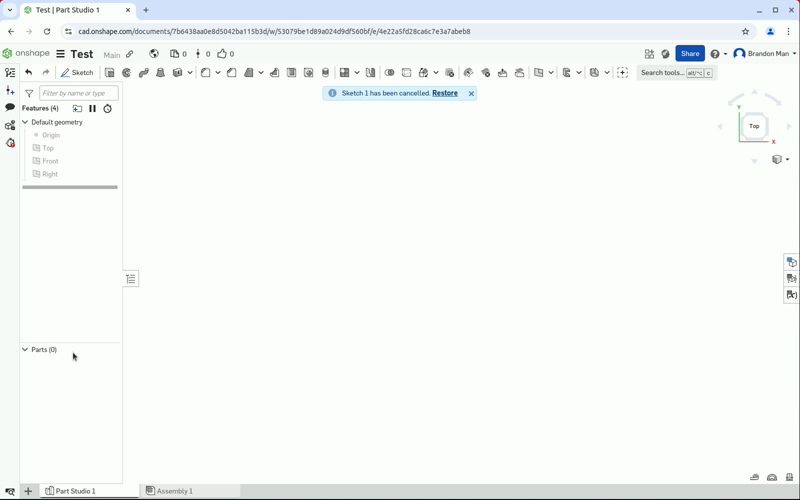
key(up)
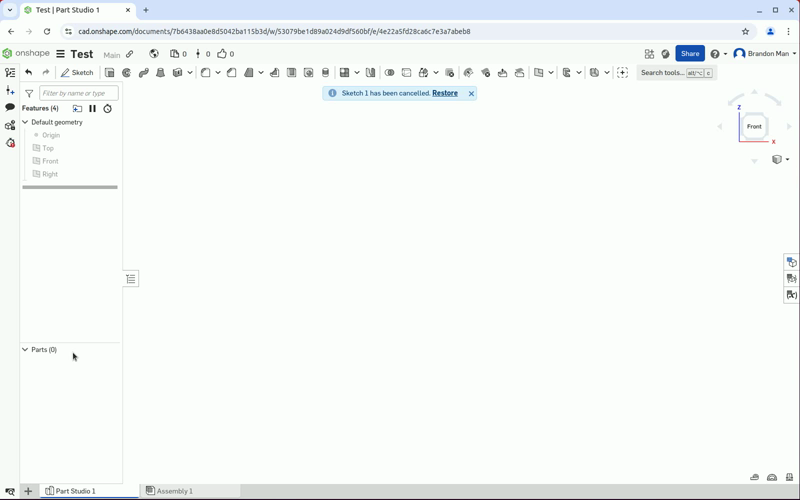
key_up(shift)
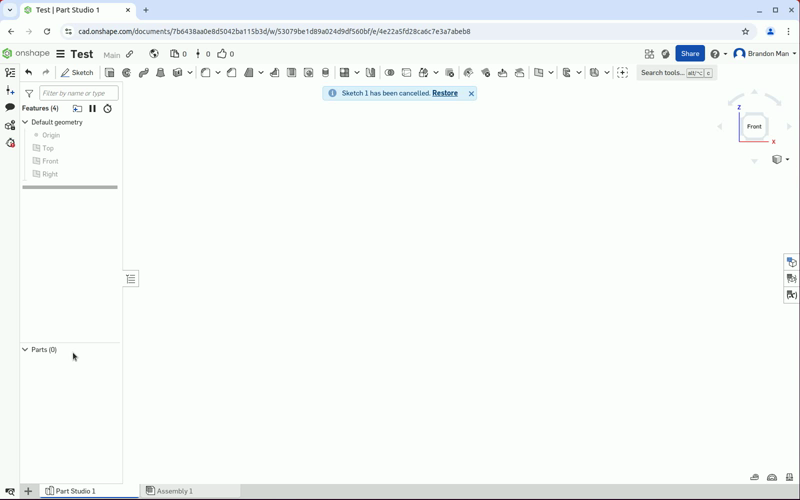
mouse_move(73, 352)
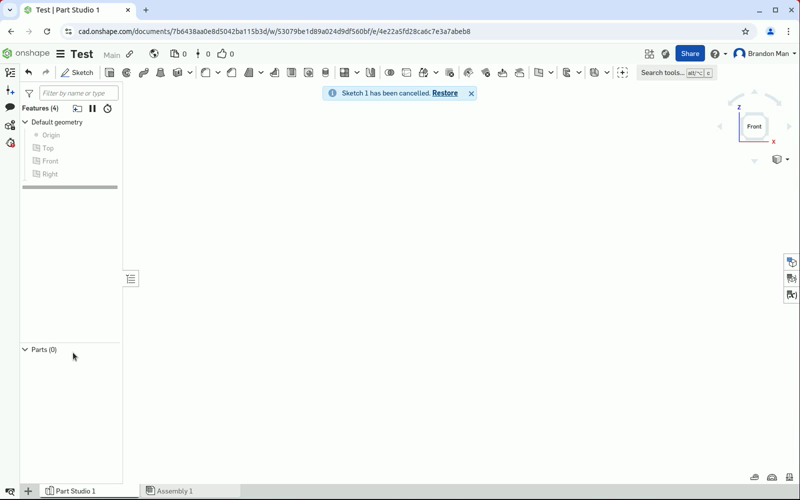
key(shift+y)
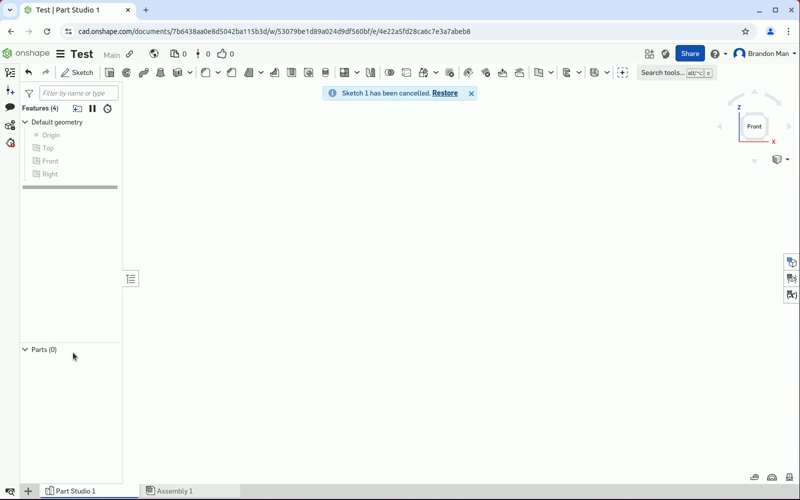
key(shift+s)
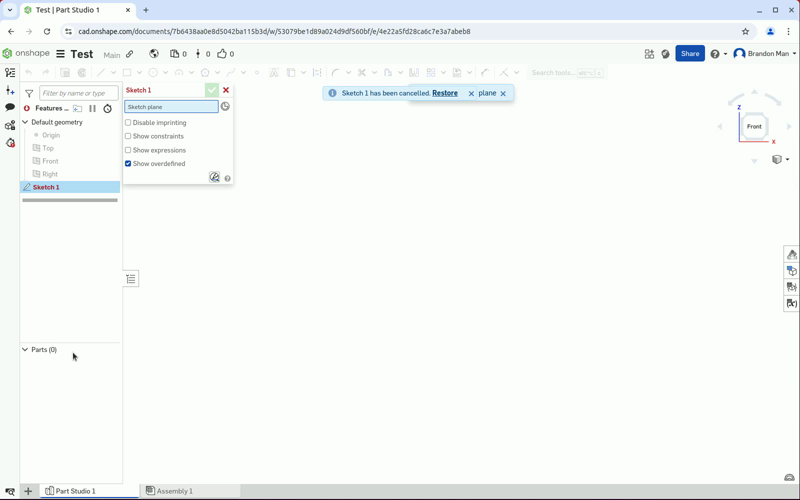
mouse_move(73, 163)
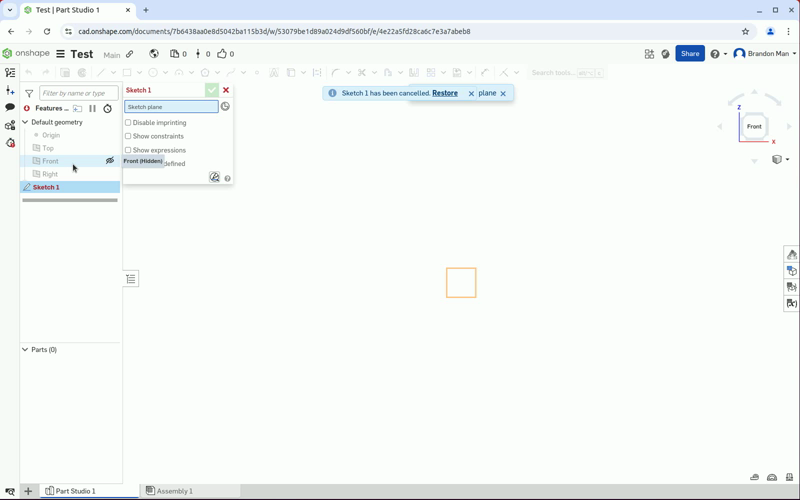
click(73, 163)
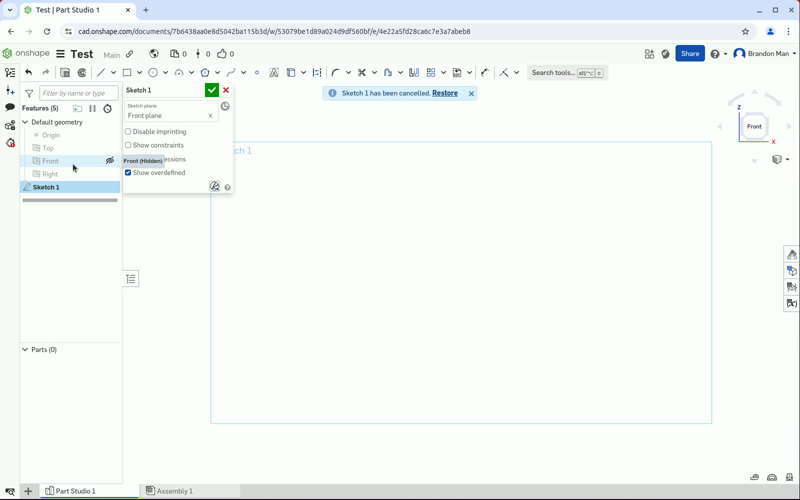
mouse_move(73, 352)
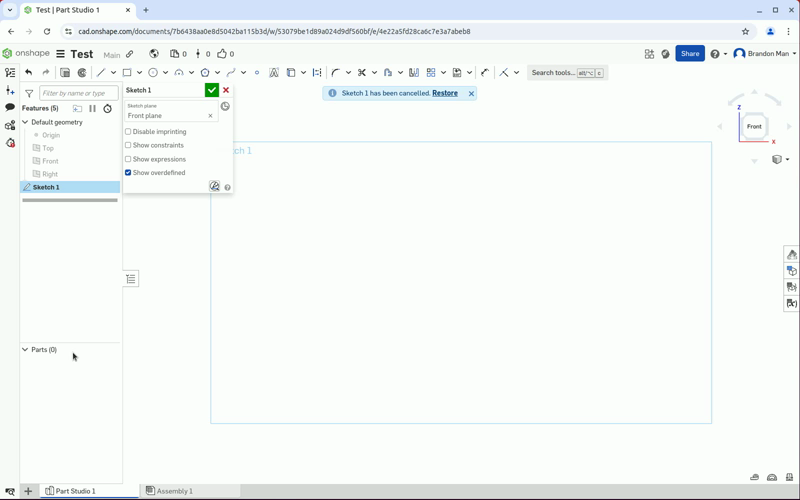
key(y)
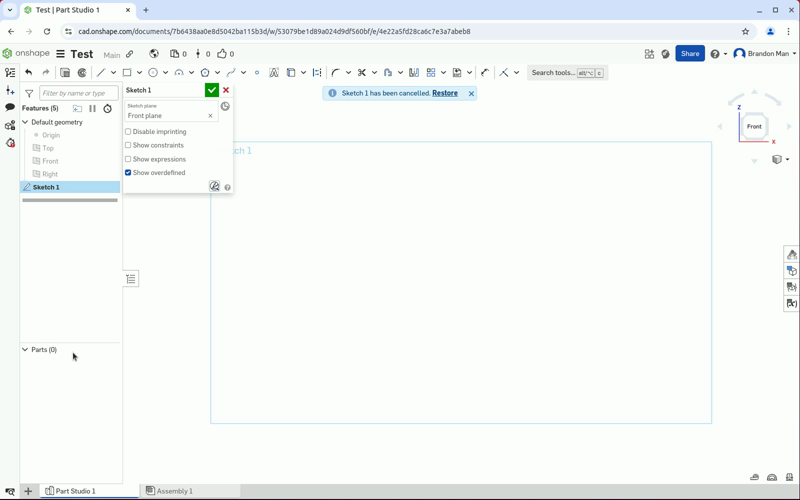
key(l)
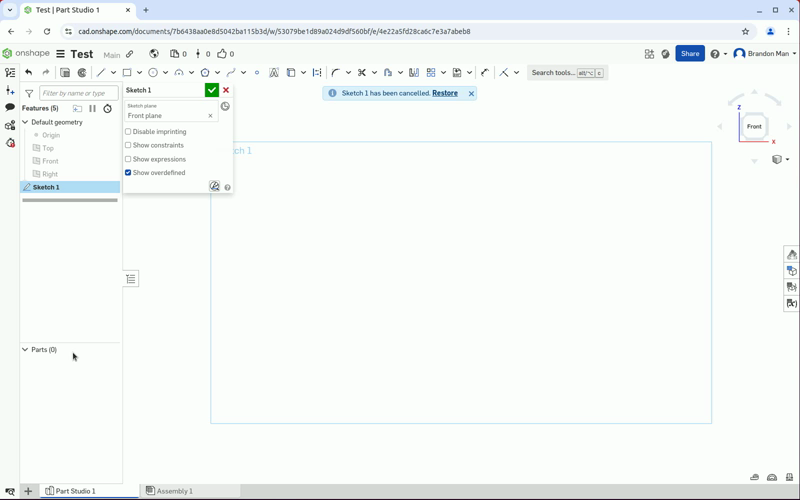
key_down(shift)
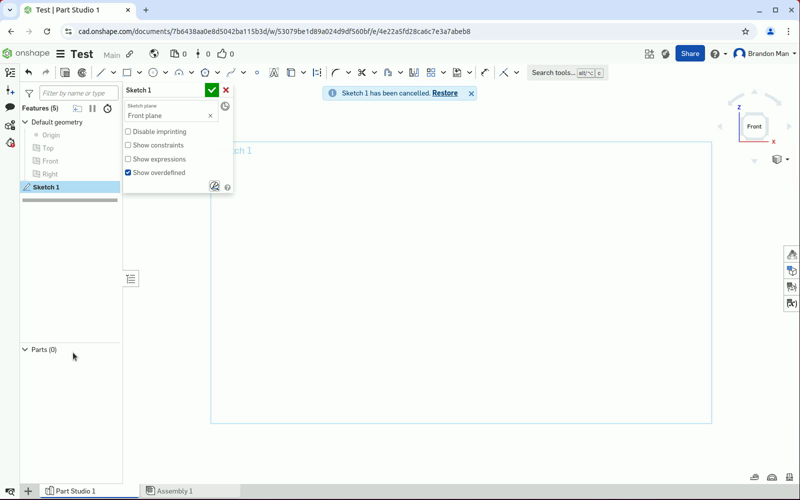
mouse_move(451, 282)
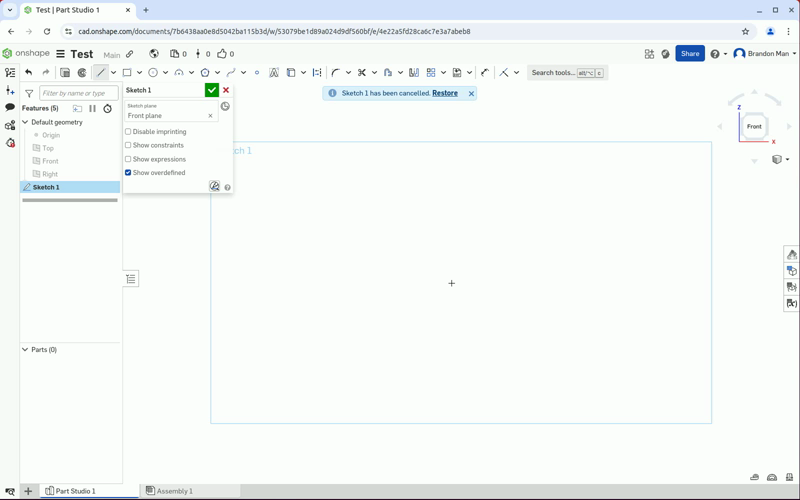
click(451, 282)
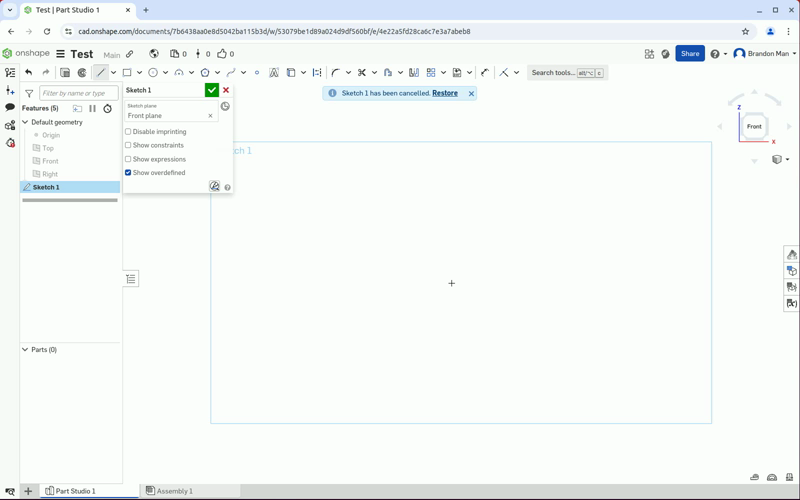
key_up(shift)
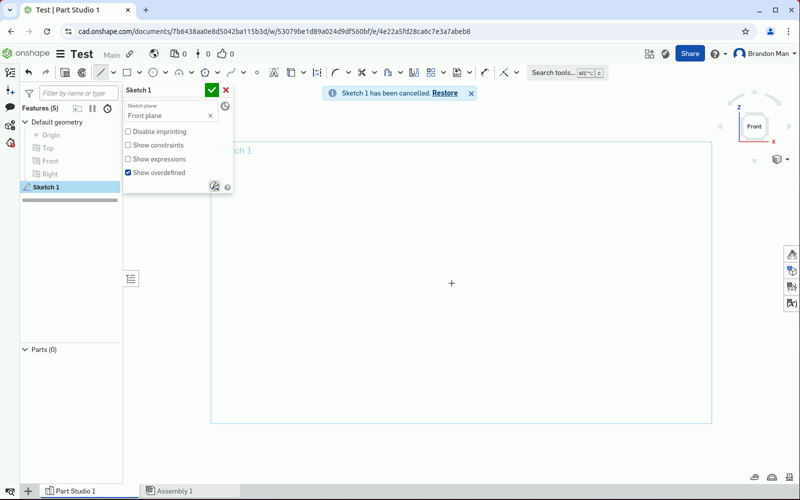
key_down(shift)
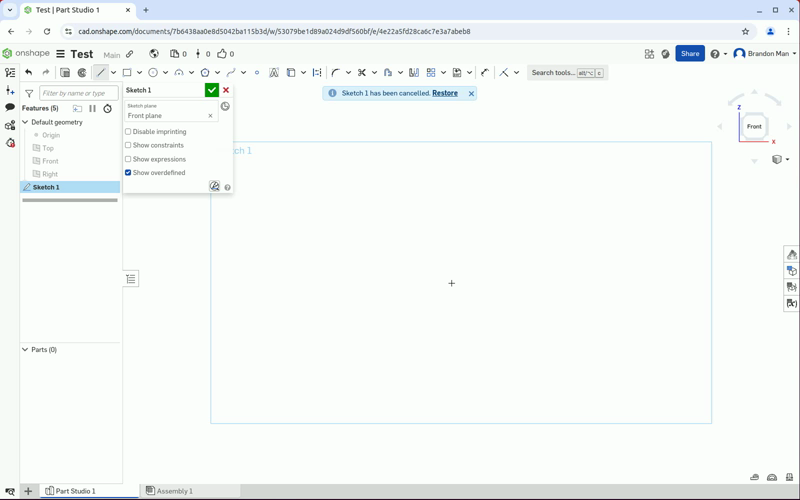
mouse_move(481, 282)
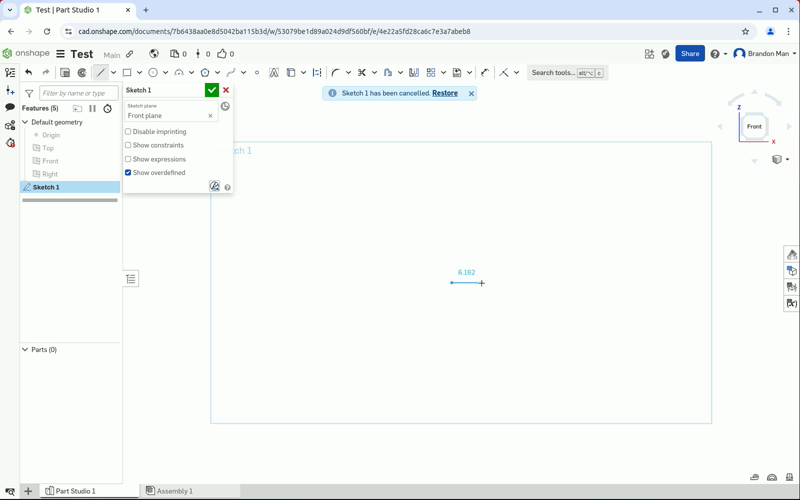
mouse_move(455, 282)
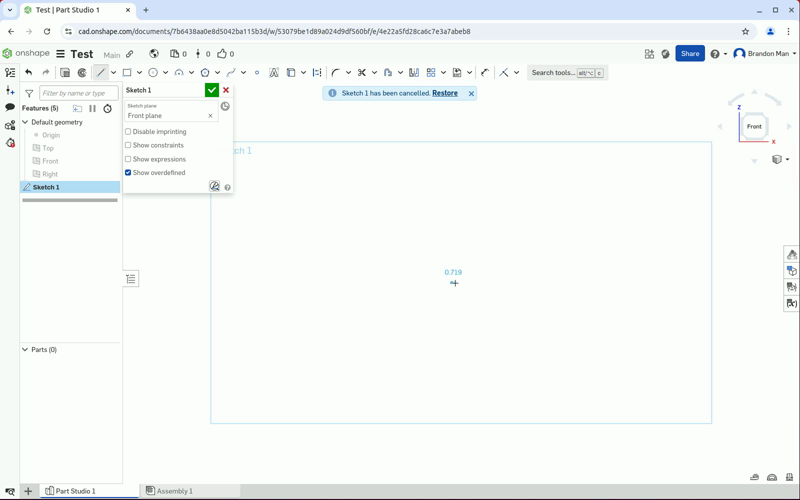
scroll(6)
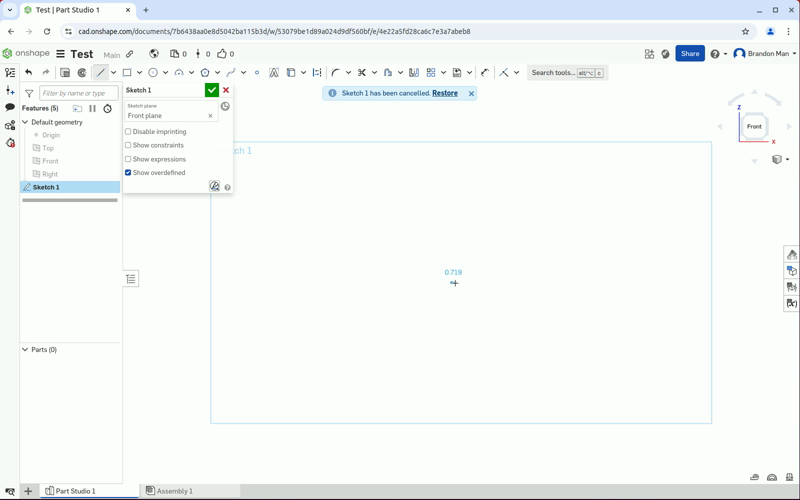
scroll(6)
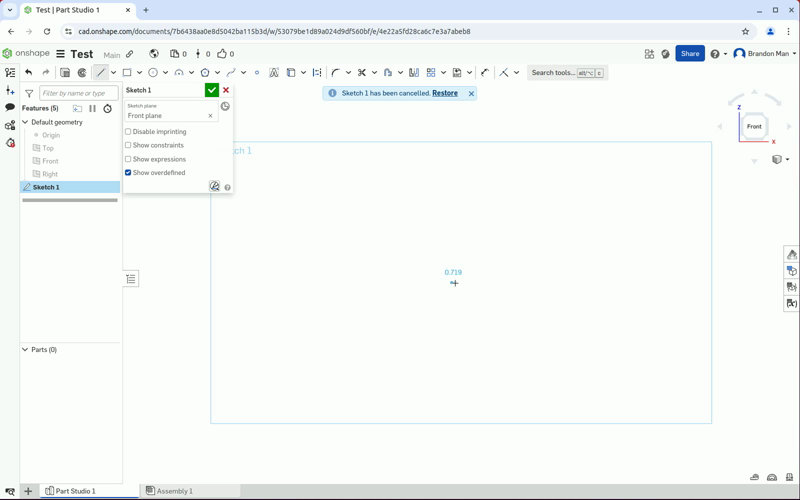
scroll(6)
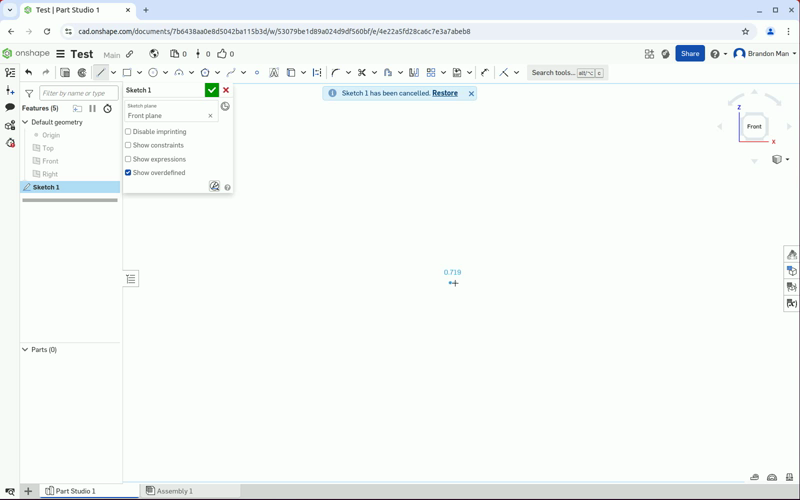
scroll(6)
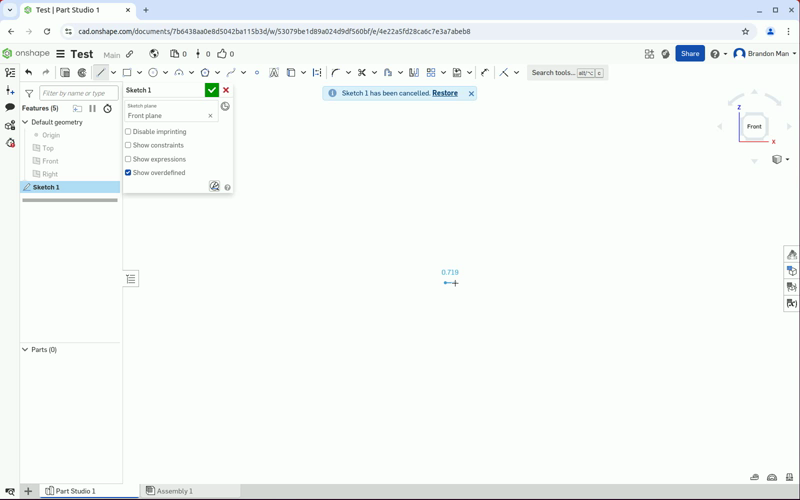
scroll(6)
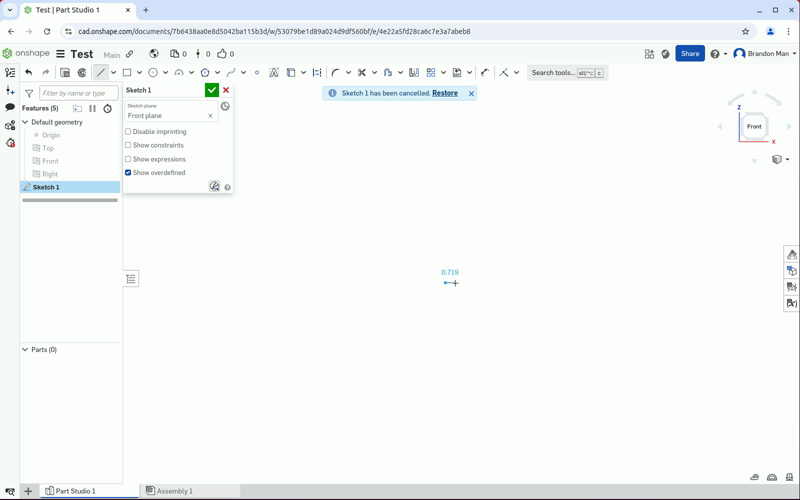
scroll(6)
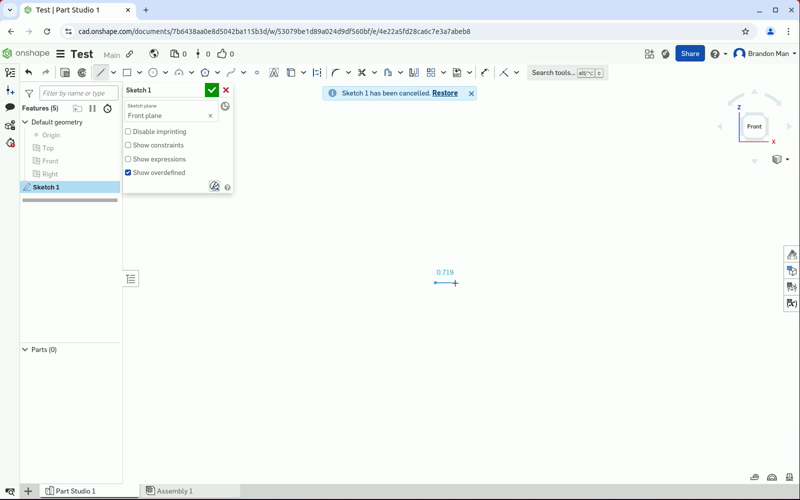
scroll(6)
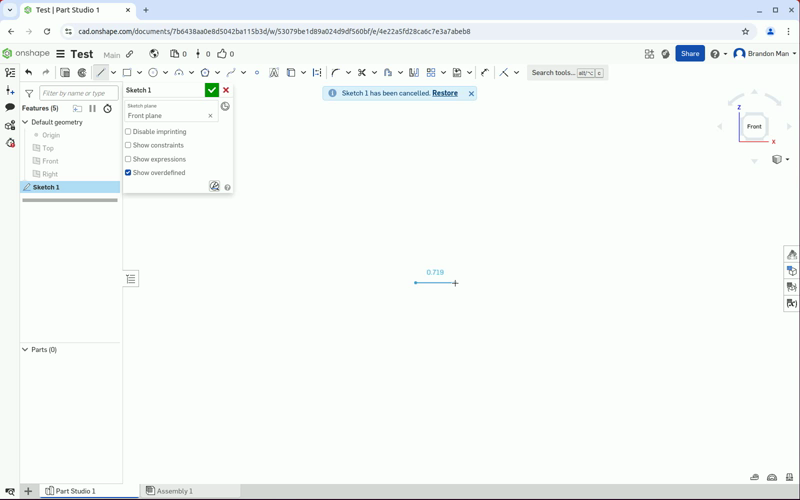
click(455, 282)
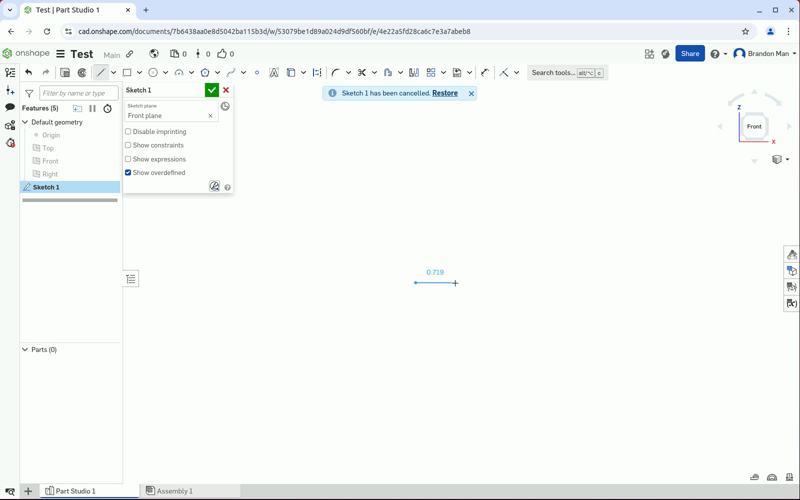
scroll(-6)
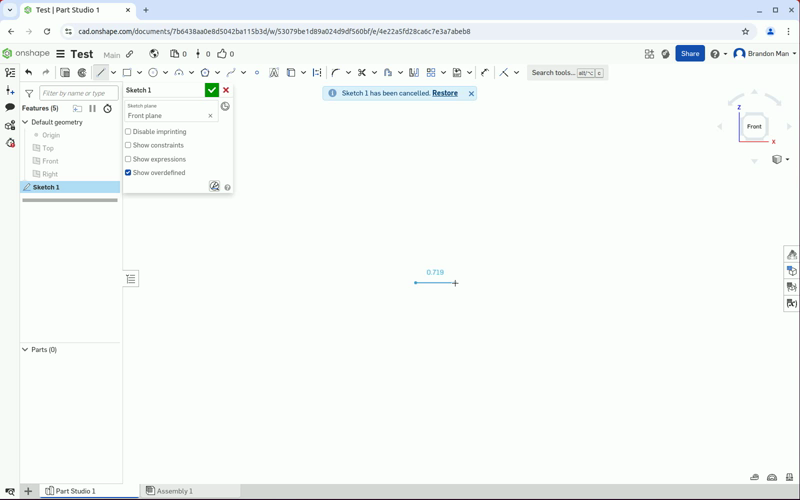
scroll(-6)
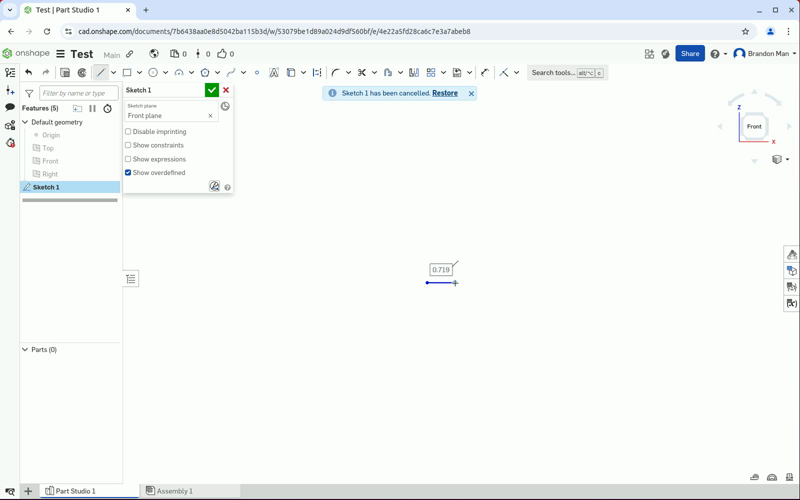
scroll(-6)
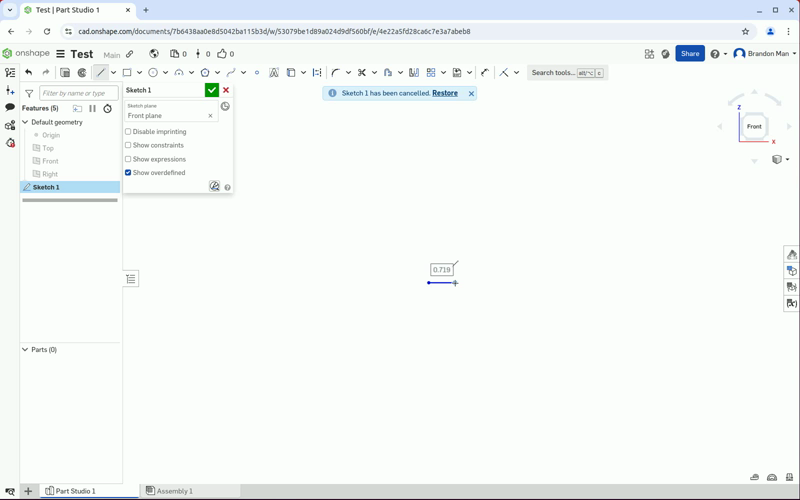
scroll(-6)
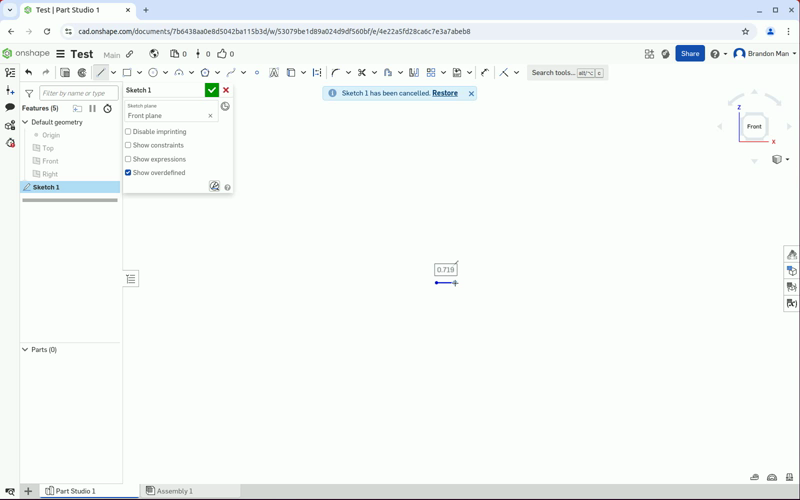
scroll(-6)
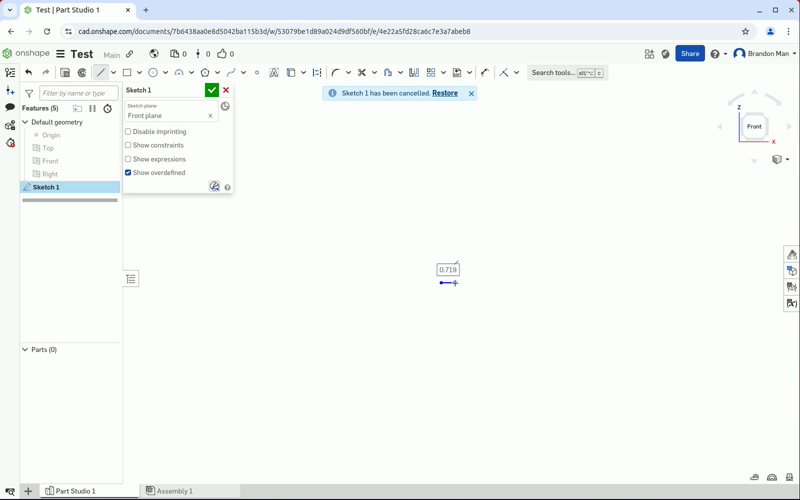
scroll(-6)
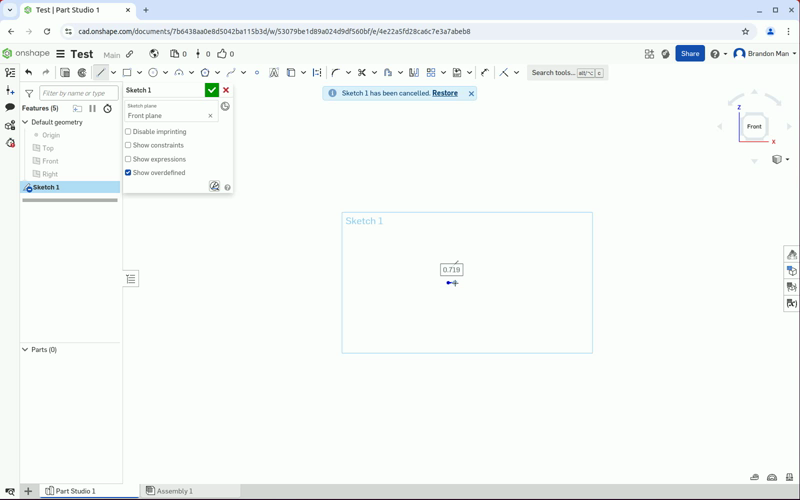
scroll(-6)
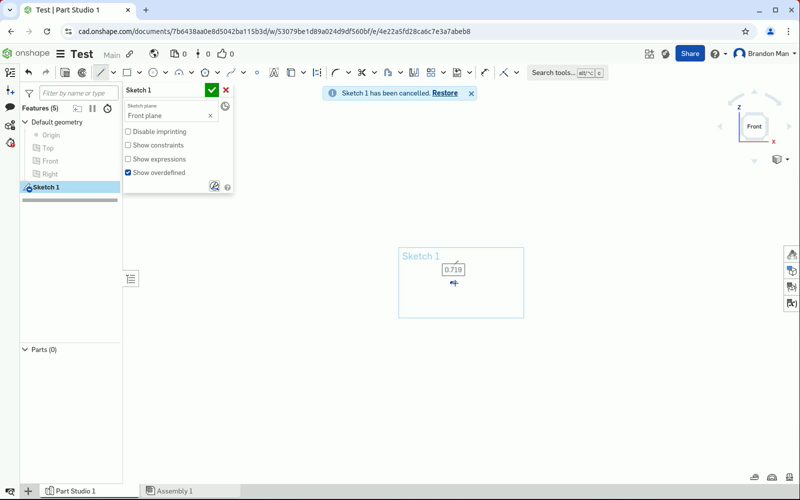
key_up(shift)
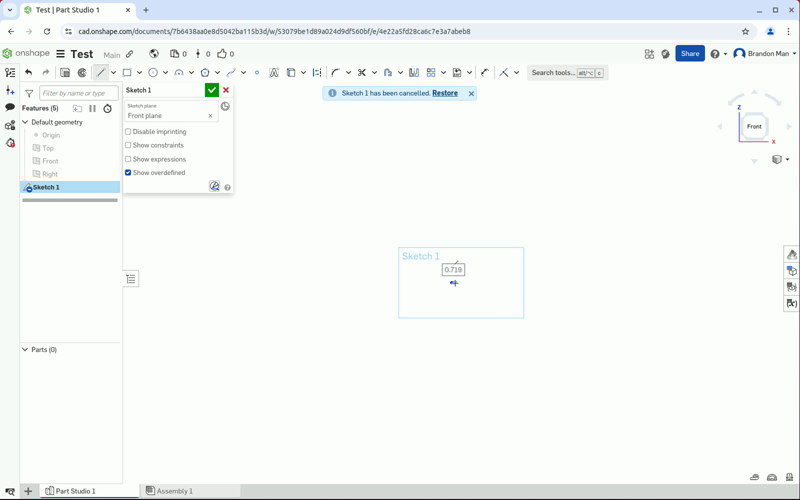
key(esc)
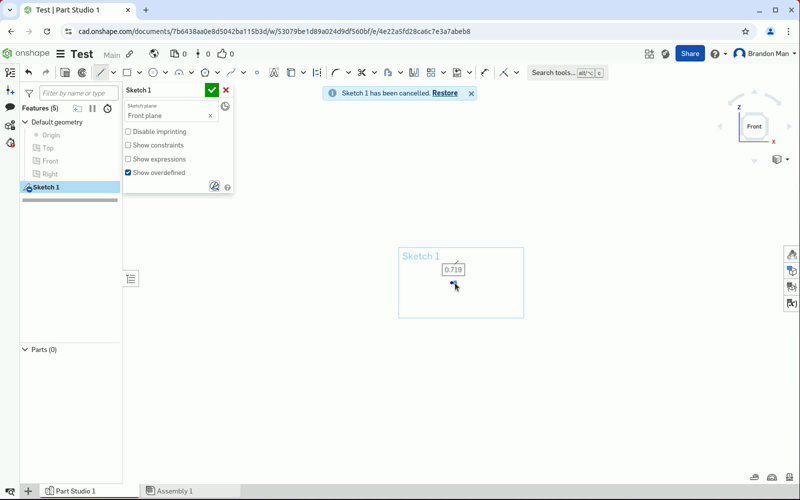
key(a)
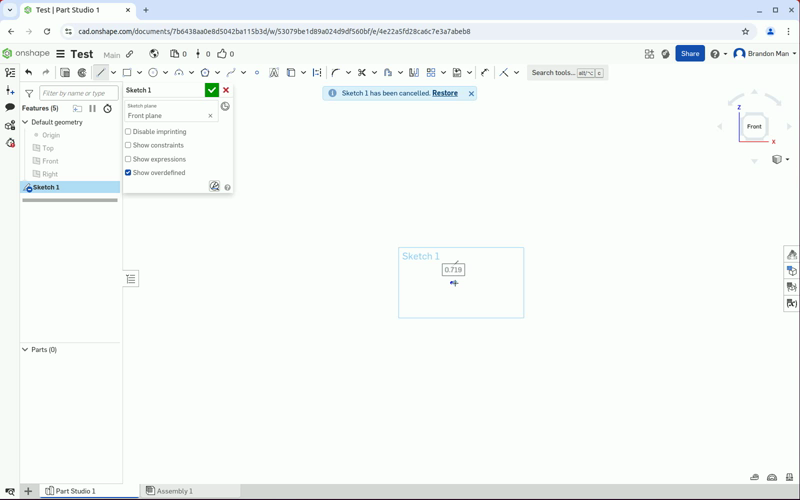
mouse_move(455, 282)
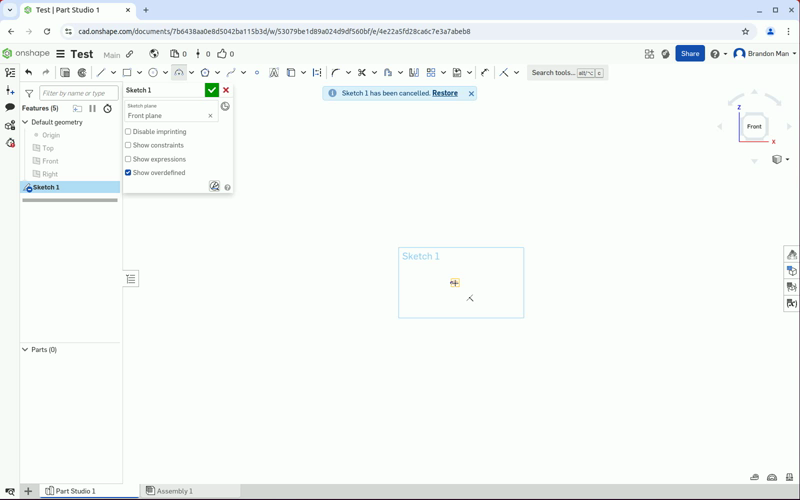
scroll(6)
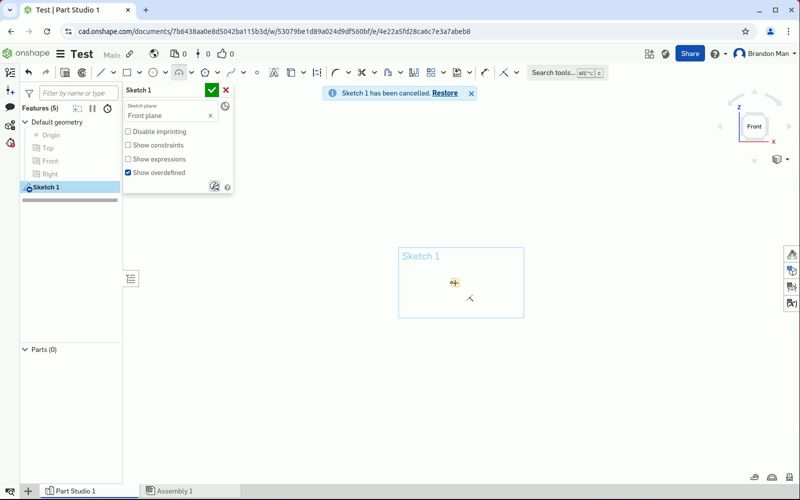
scroll(6)
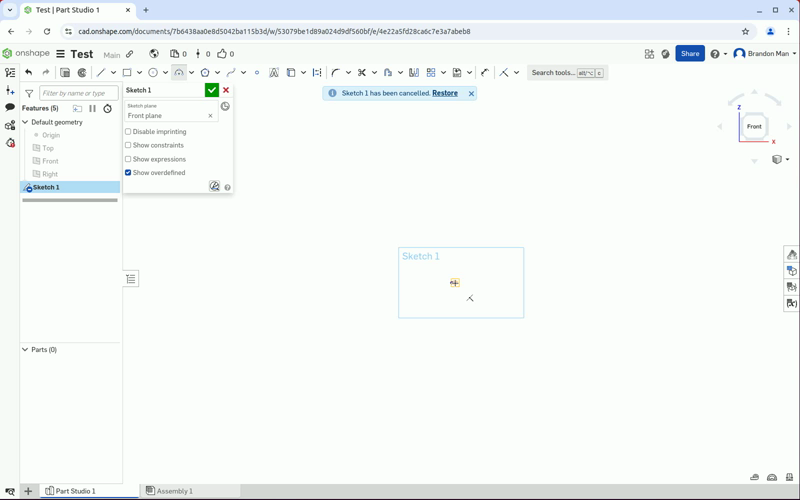
scroll(6)
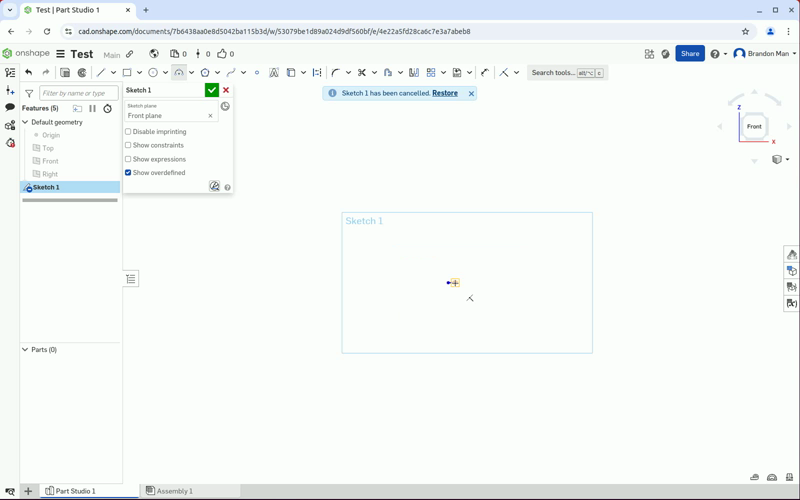
scroll(6)
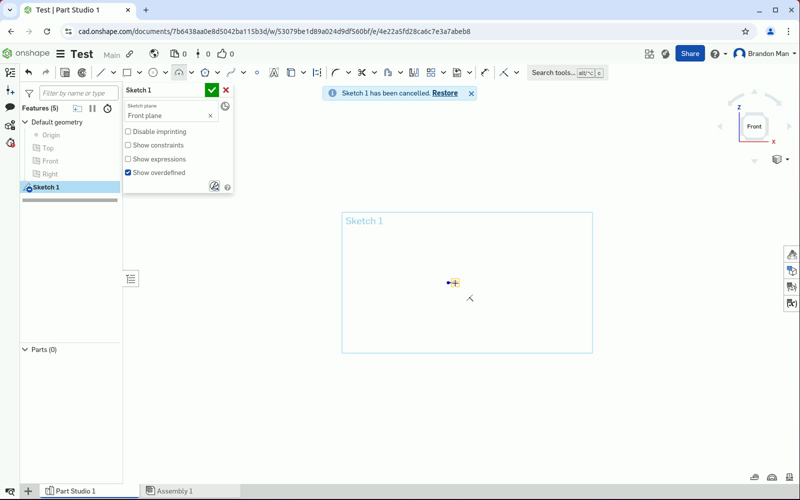
scroll(6)
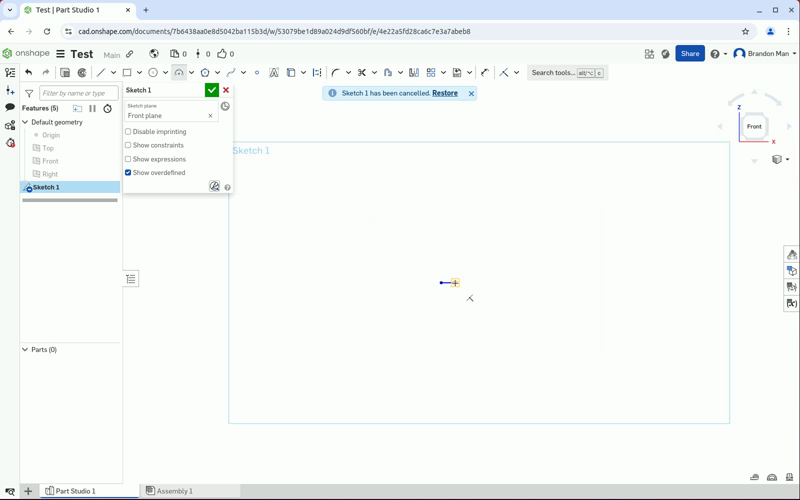
scroll(6)
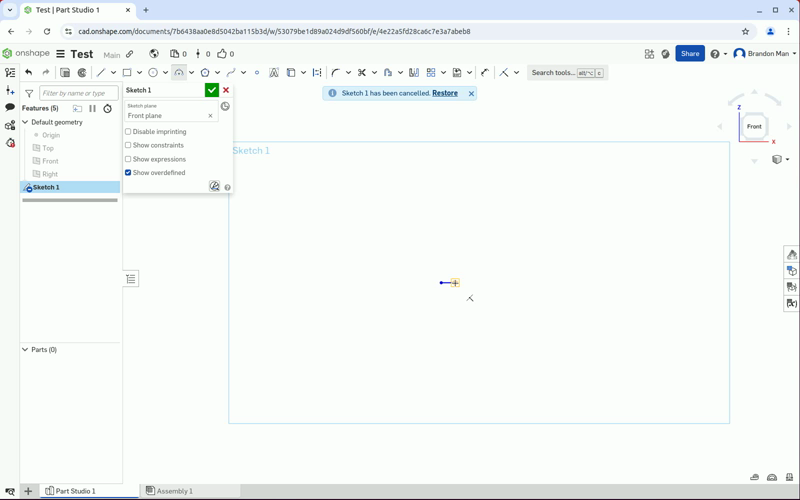
scroll(6)
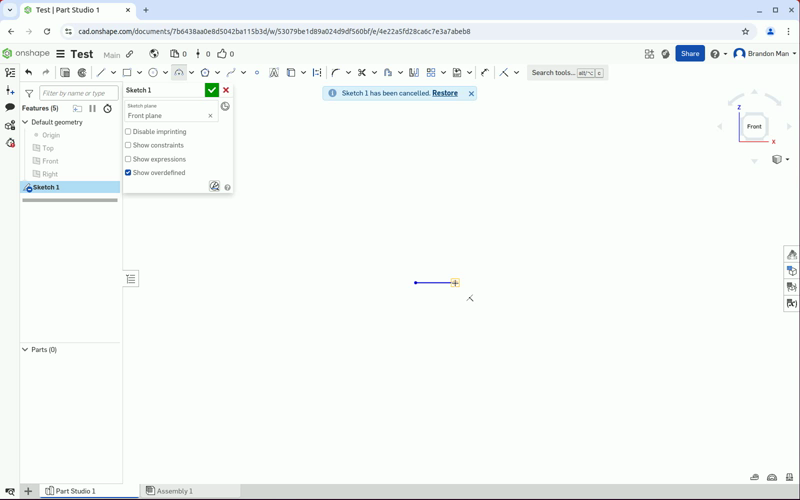
click(455, 282)
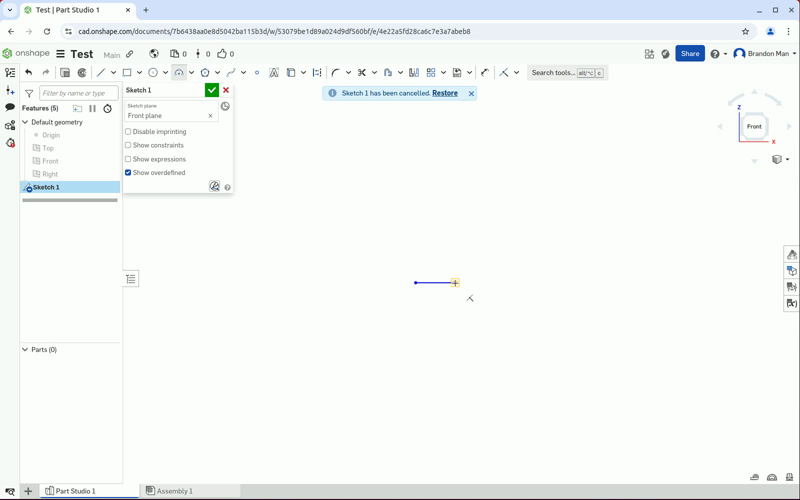
scroll(-6)
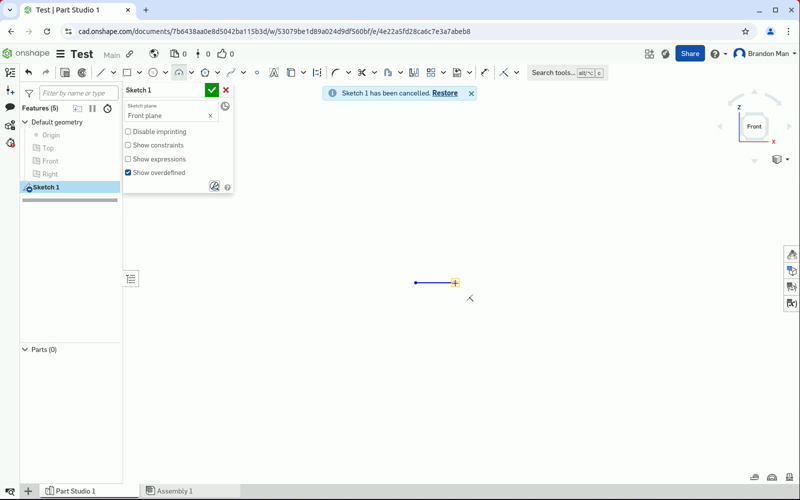
scroll(-6)
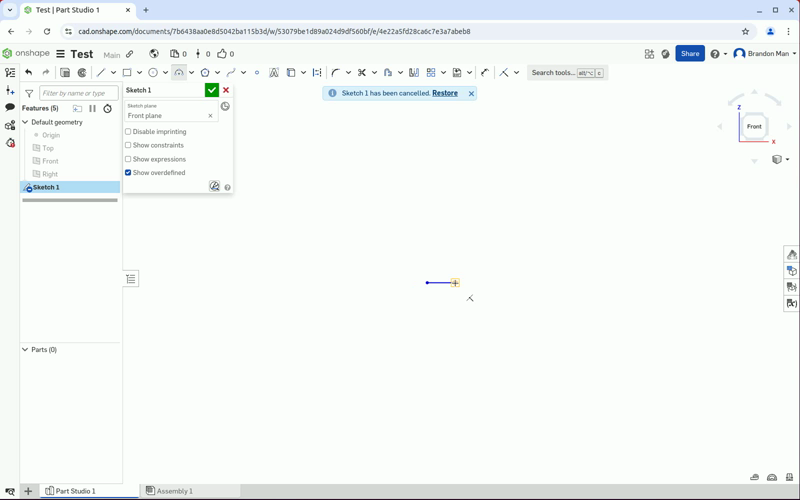
scroll(-6)
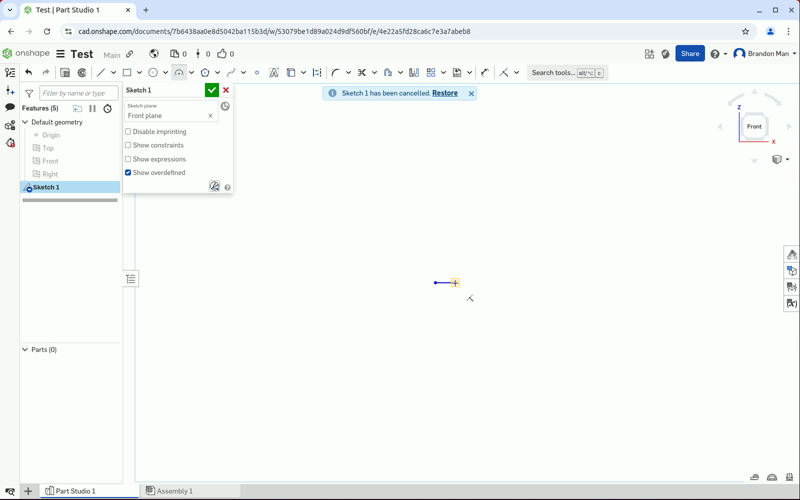
scroll(-6)
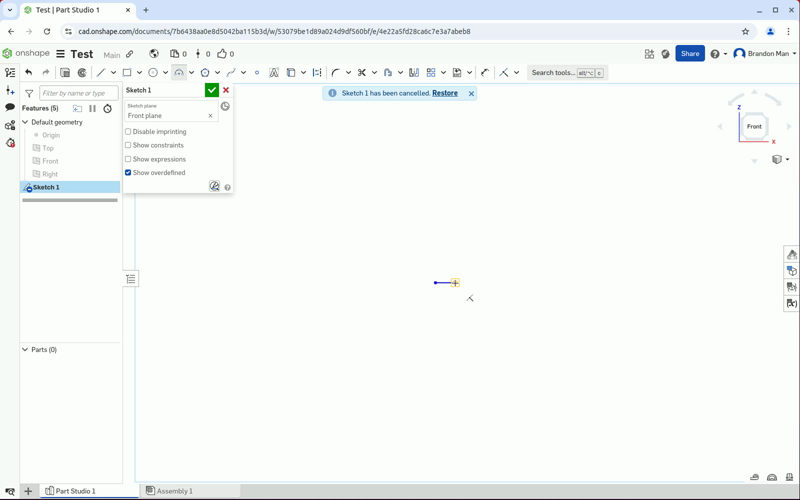
scroll(-6)
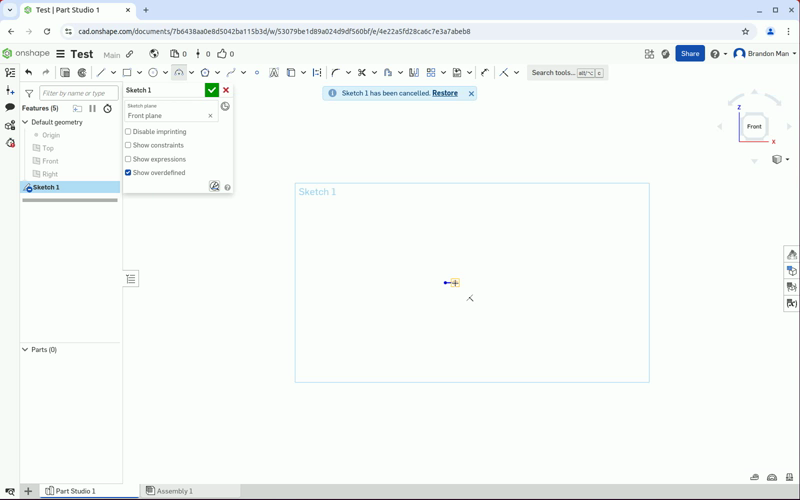
scroll(-6)
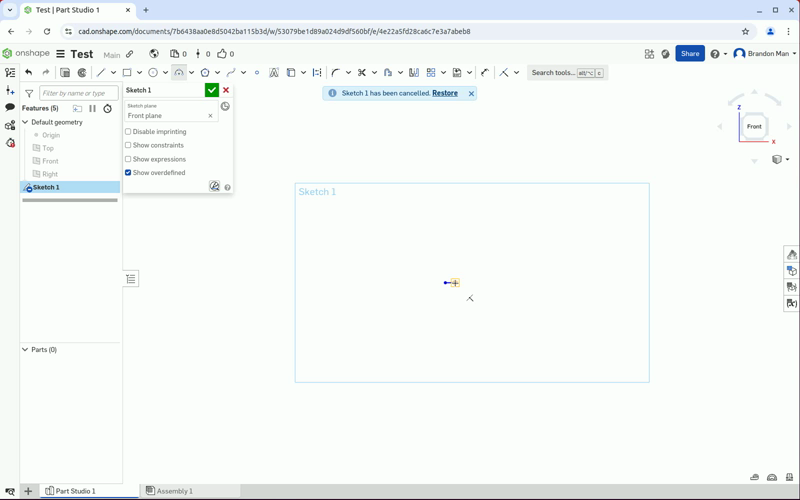
scroll(-6)
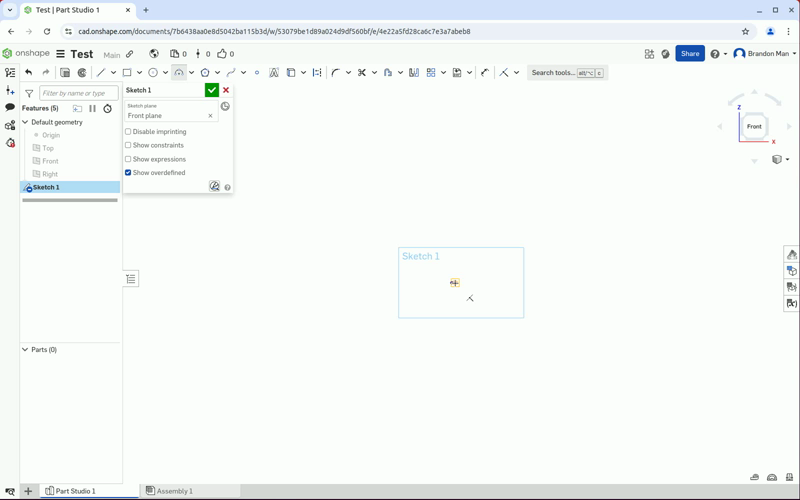
key_down(shift)
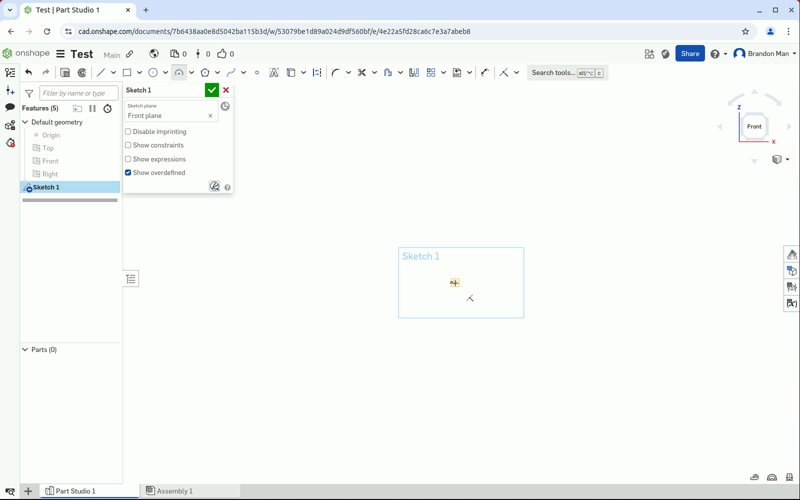
mouse_move(465, 282)
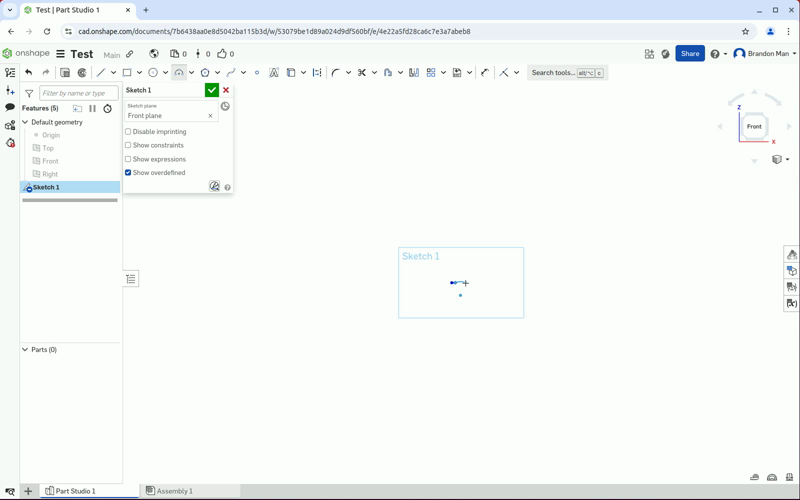
click(465, 282)
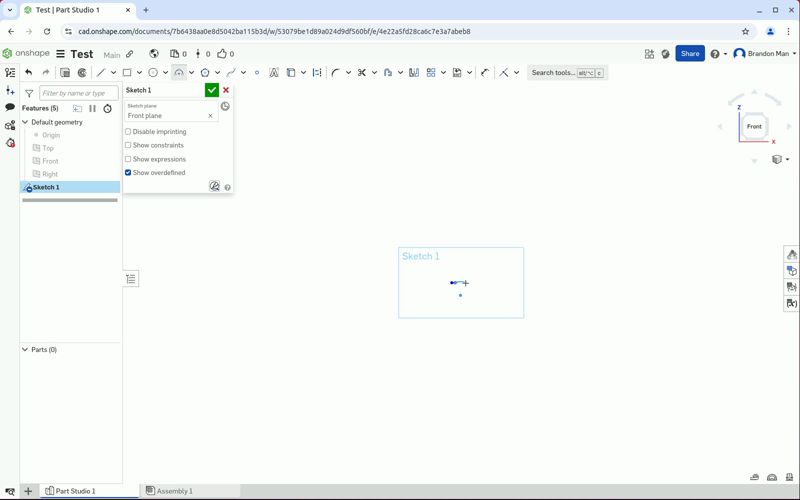
mouse_move(460, 277)
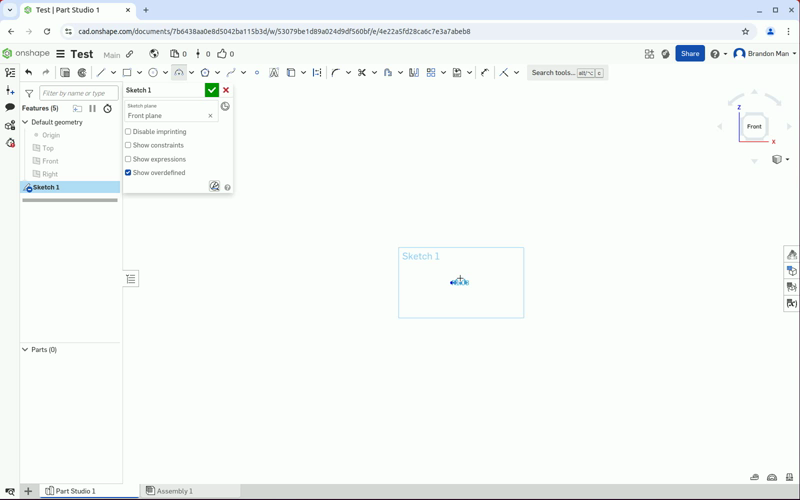
click(460, 277)
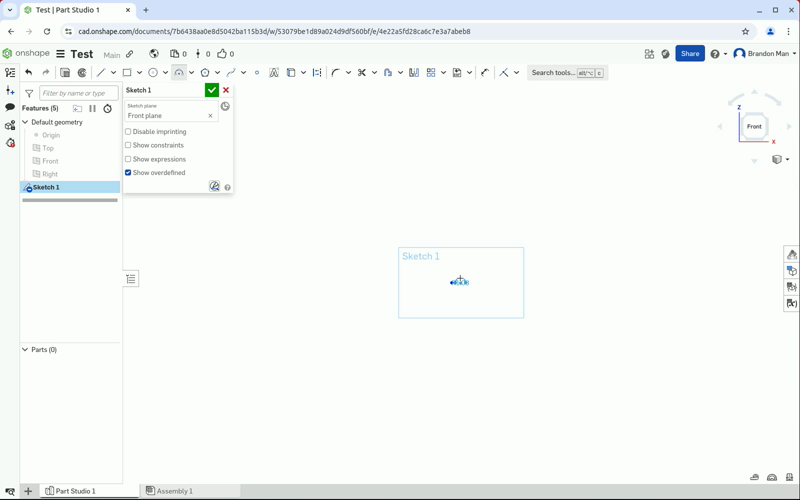
key_up(shift)
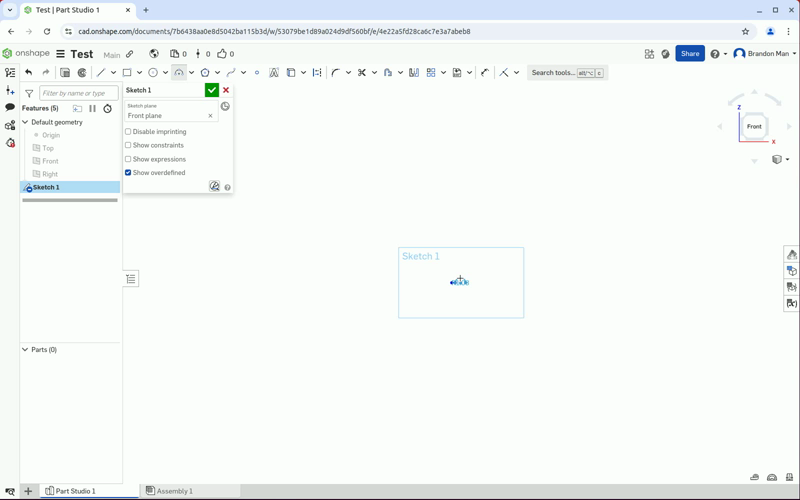
key(esc)
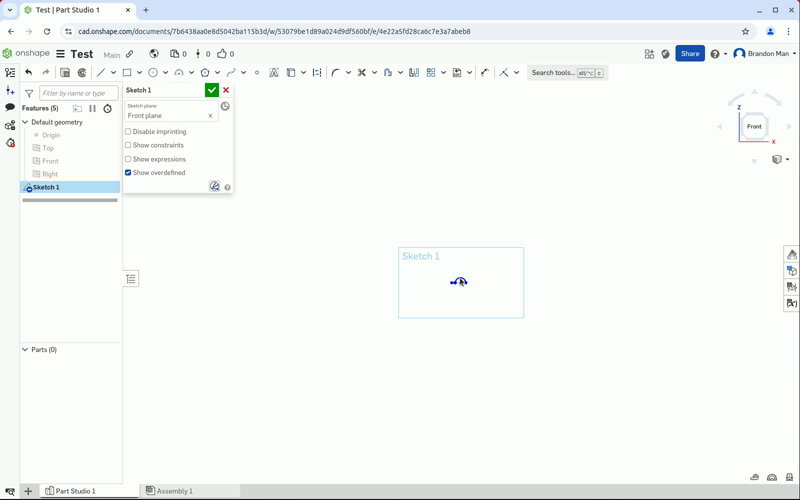
key(l)
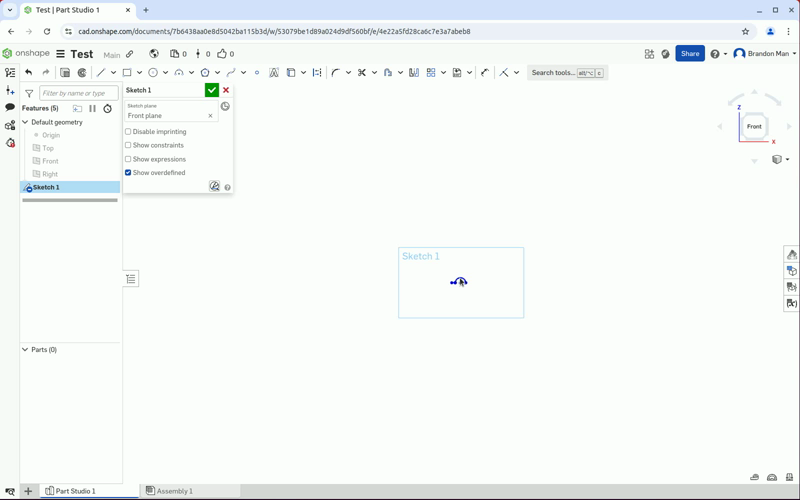
mouse_move(465, 282)
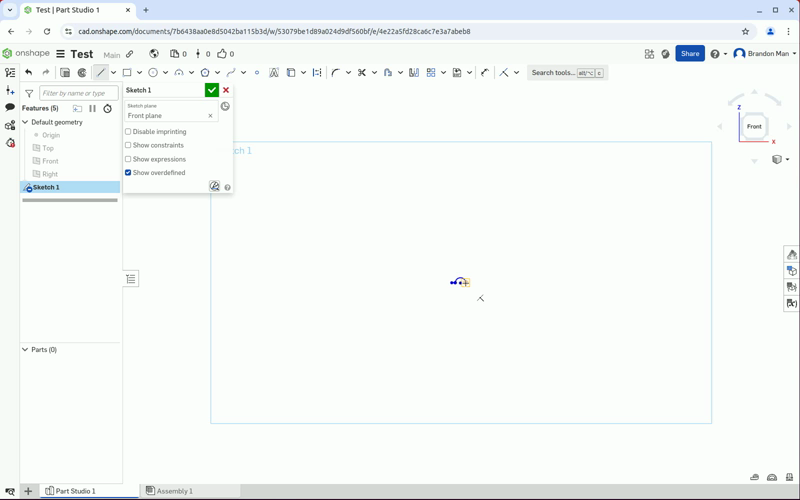
click(465, 282)
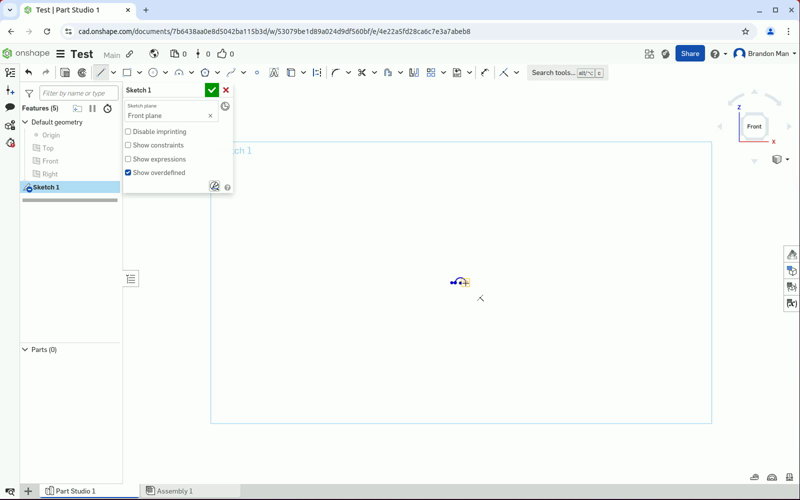
key_down(shift)
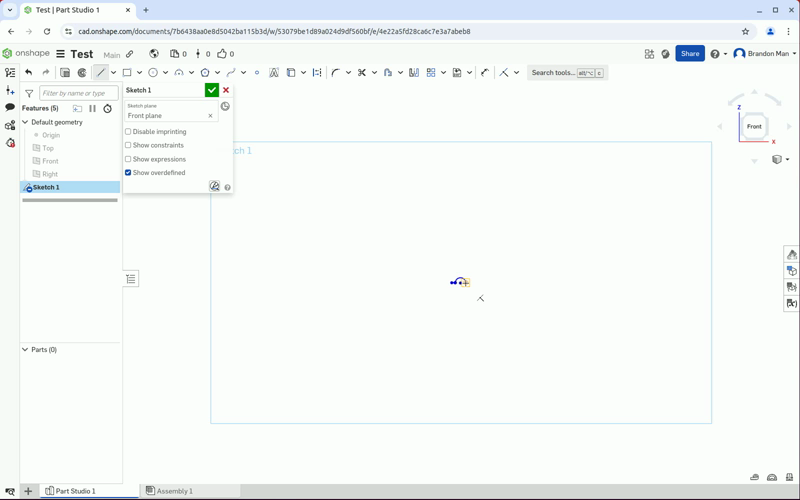
mouse_move(495, 282)
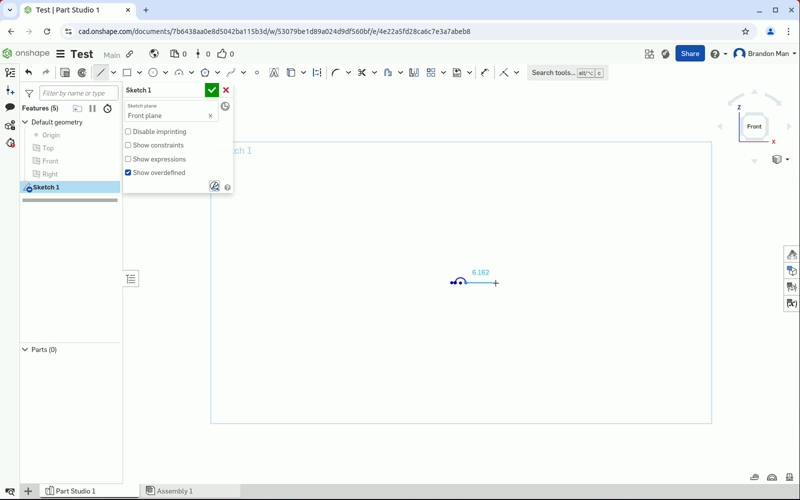
mouse_move(489, 282)
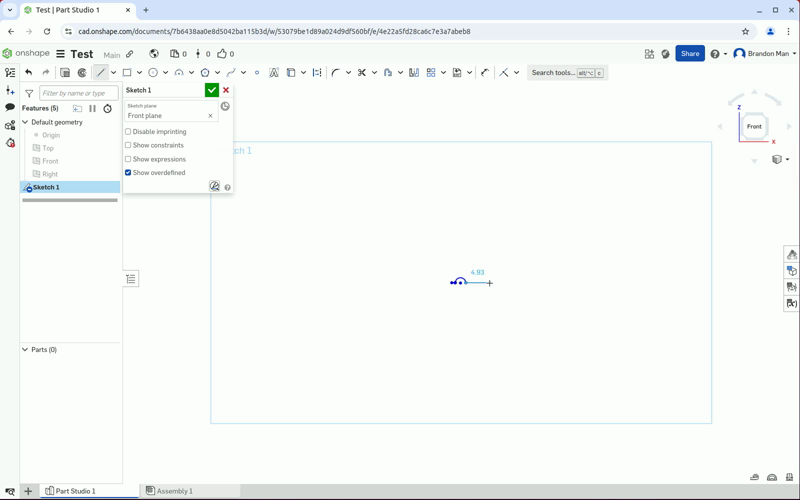
click(489, 282)
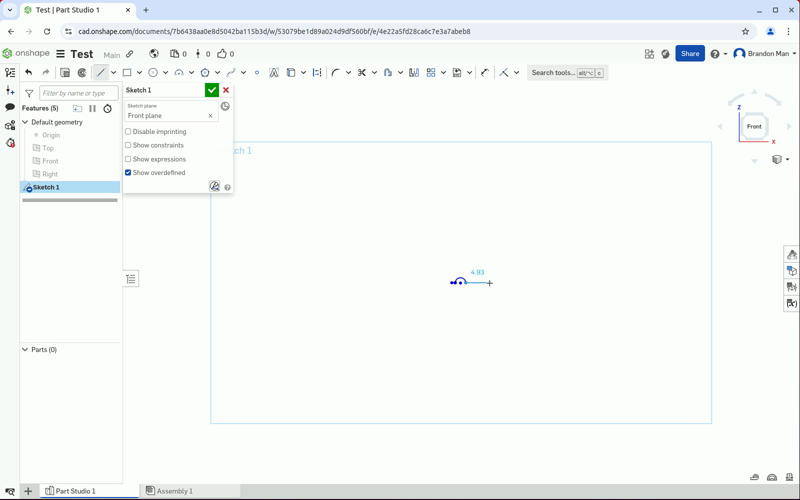
key_up(shift)
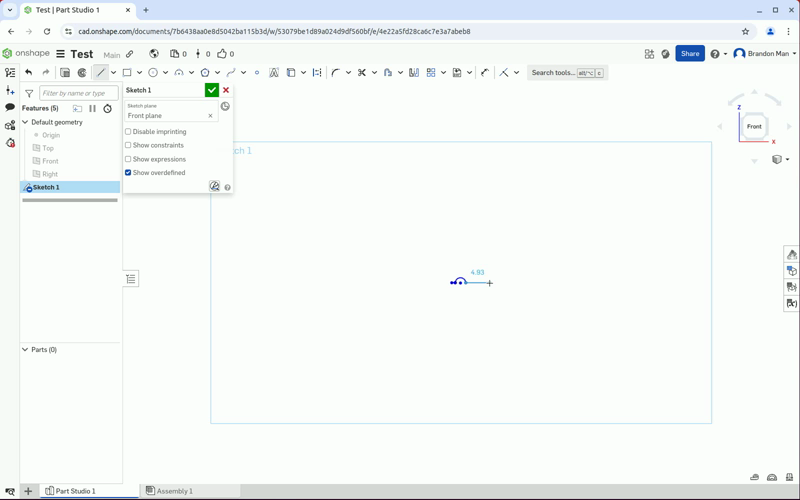
key(esc)
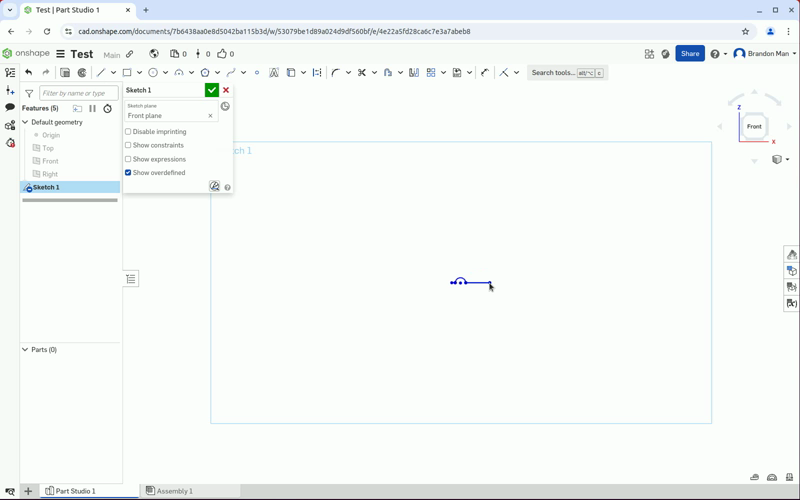
key(a)
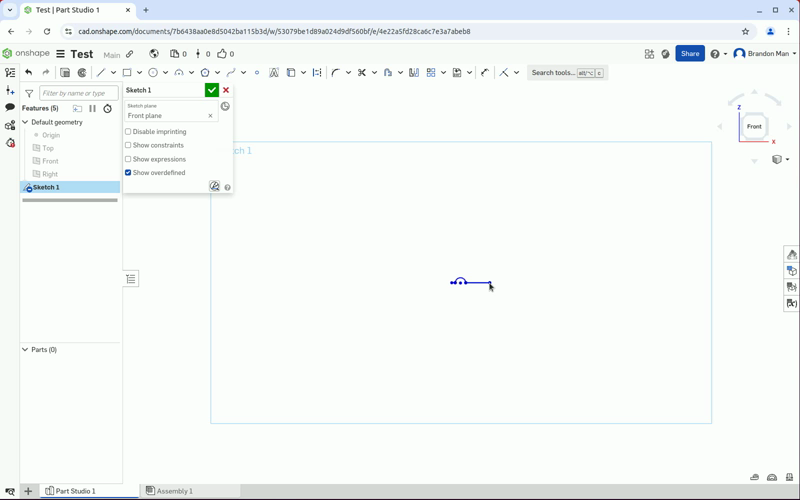
mouse_move(489, 282)
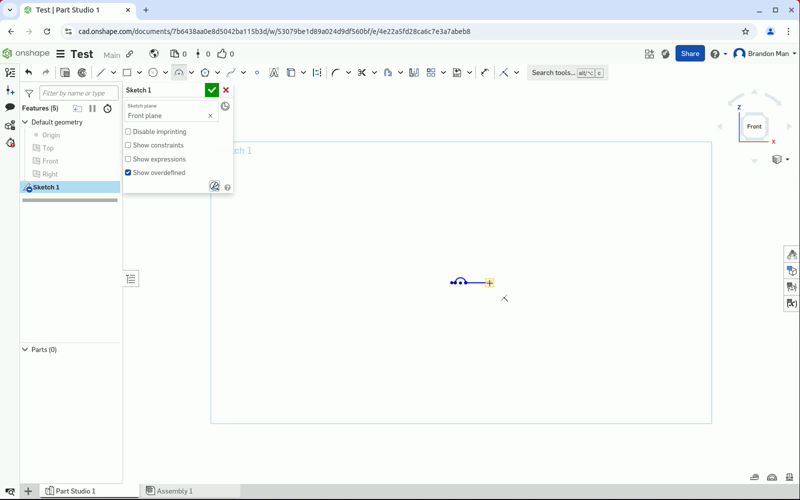
click(489, 282)
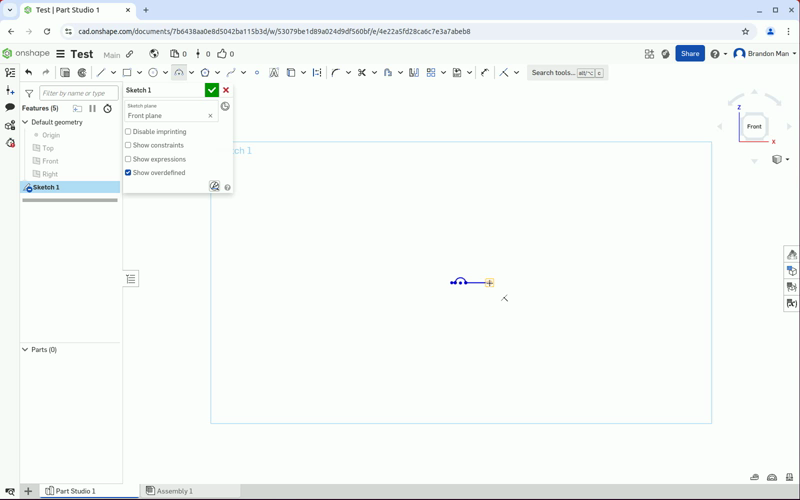
key_down(shift)
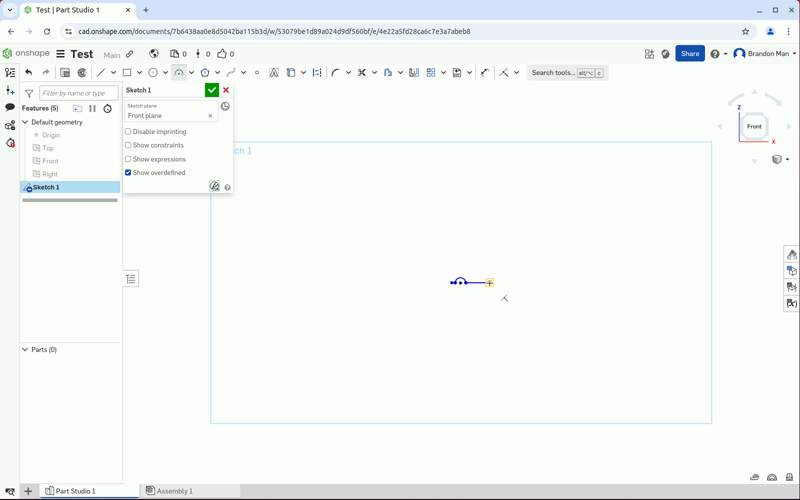
mouse_move(500, 282)
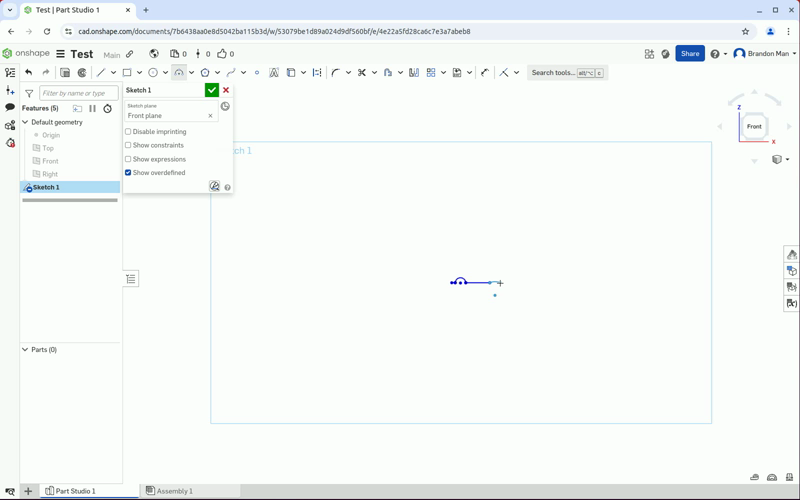
click(500, 282)
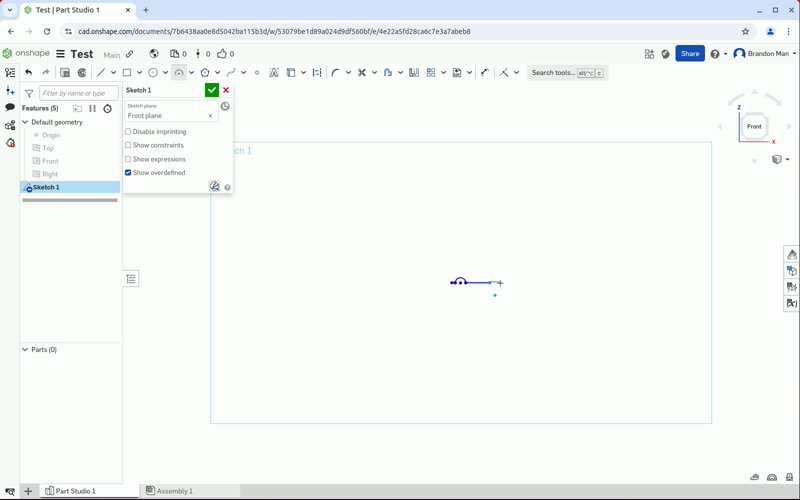
mouse_move(495, 277)
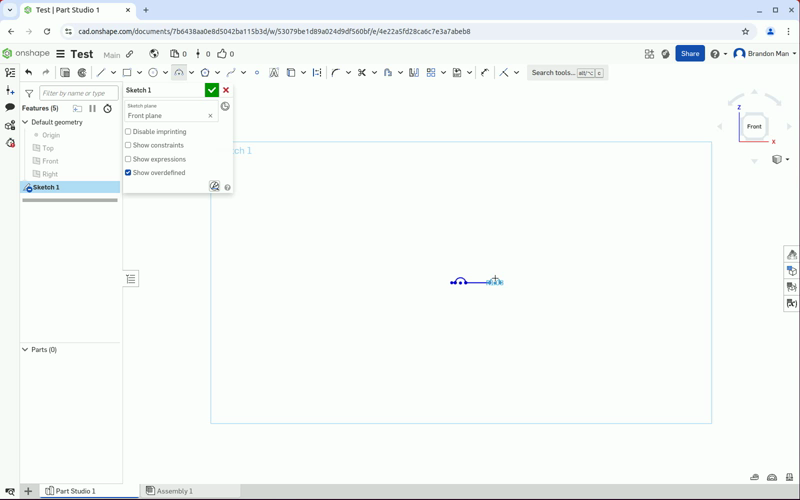
click(495, 277)
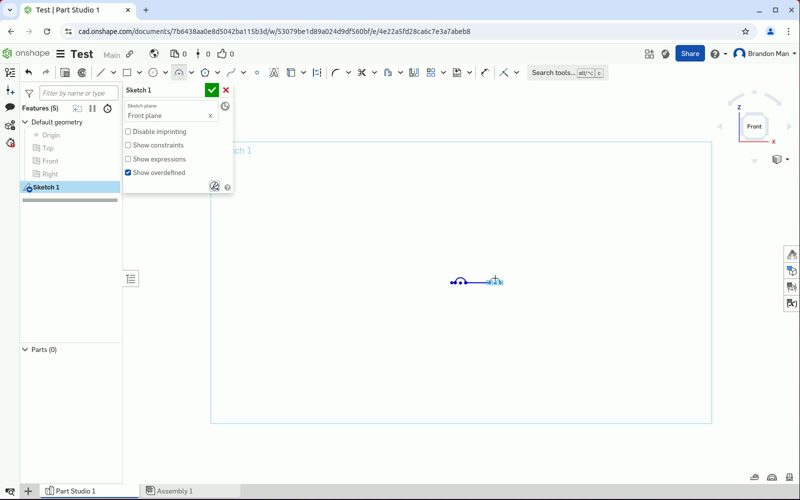
key_up(shift)
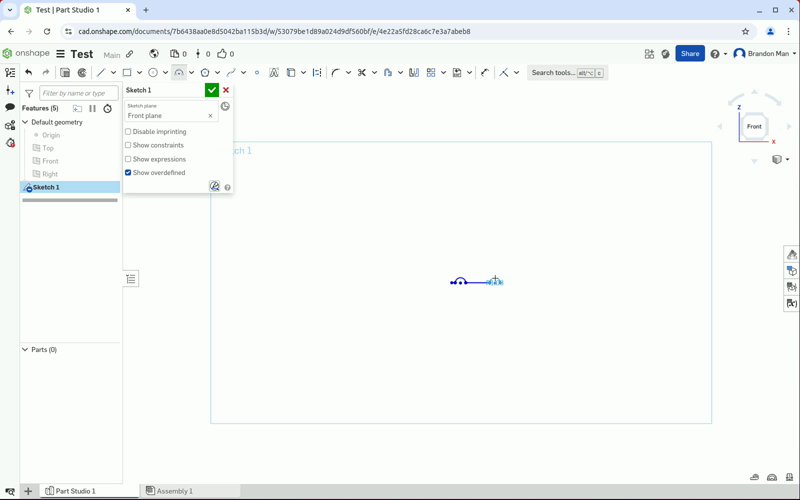
key(esc)
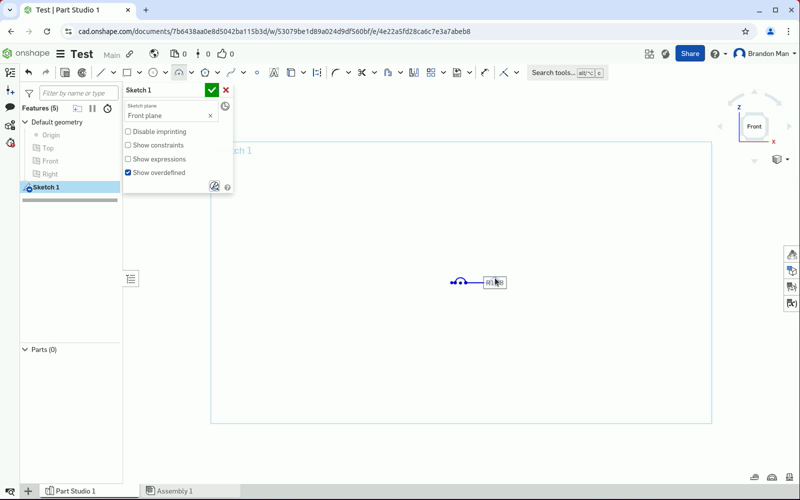
key(l)
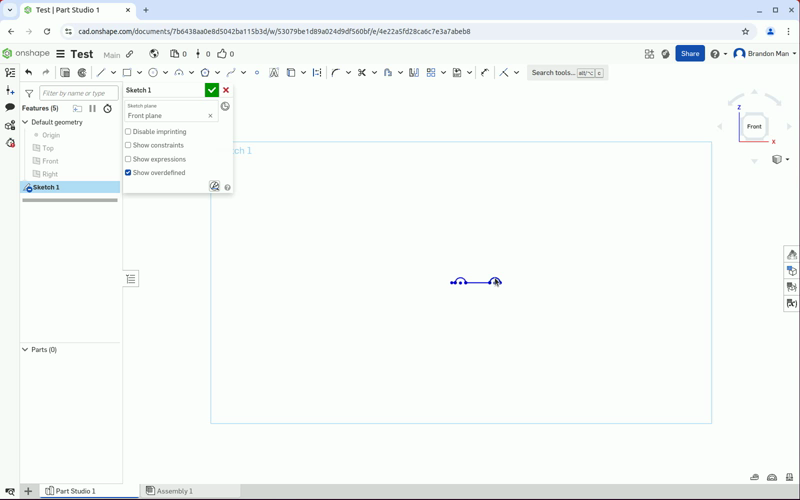
mouse_move(500, 282)
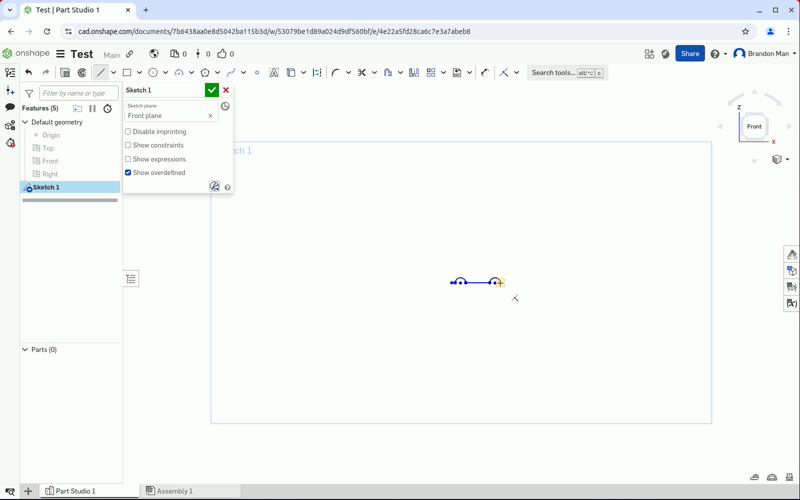
click(500, 282)
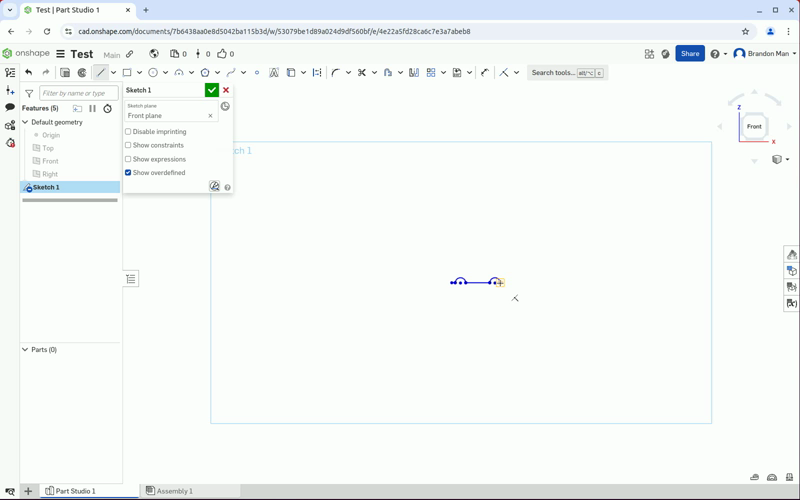
key_down(shift)
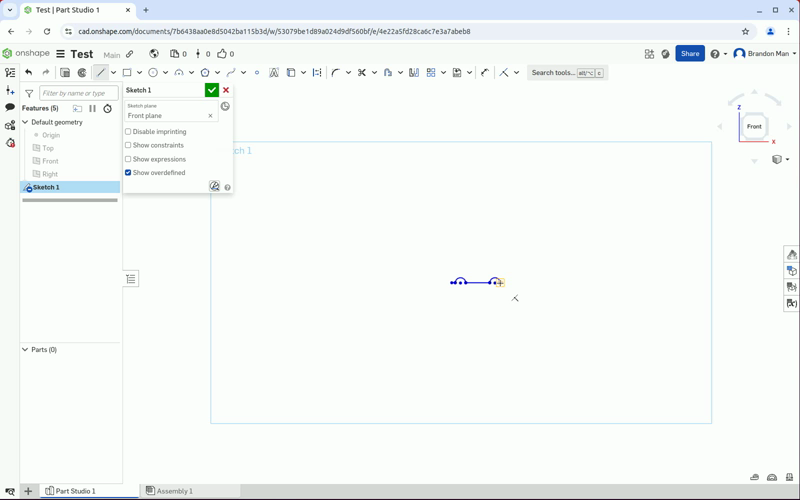
mouse_move(530, 282)
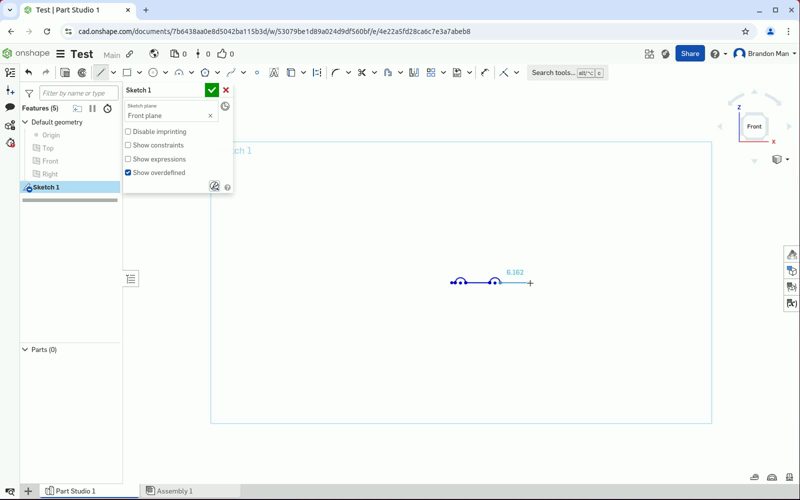
mouse_move(525, 282)
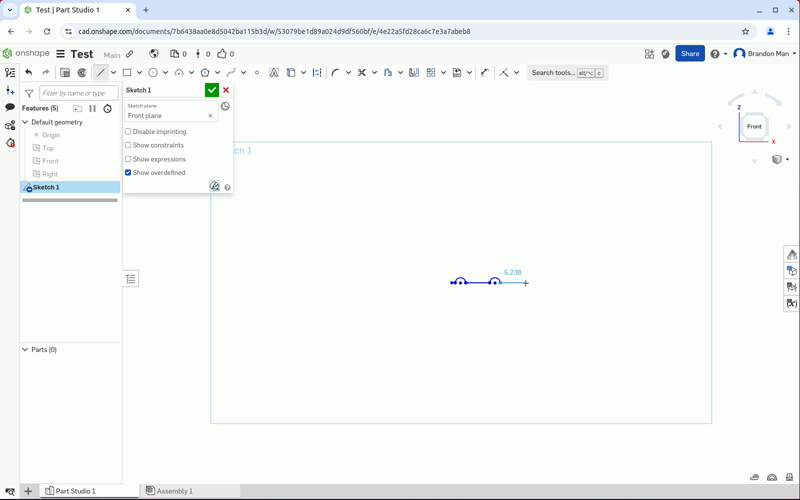
click(525, 282)
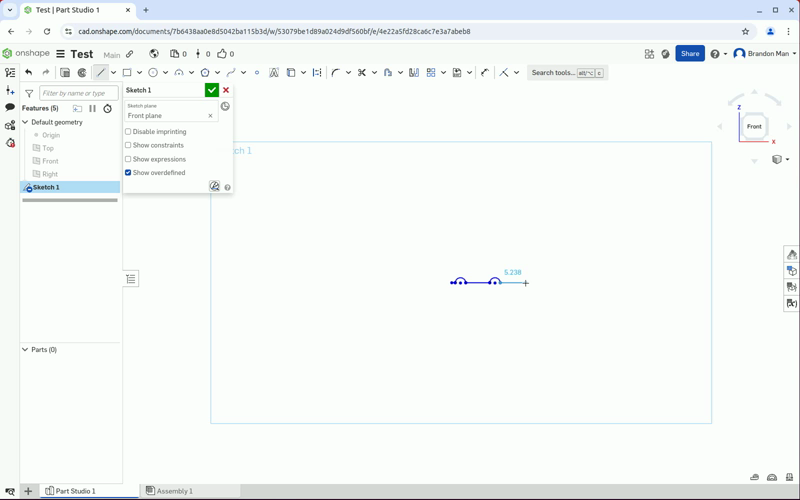
key_up(shift)
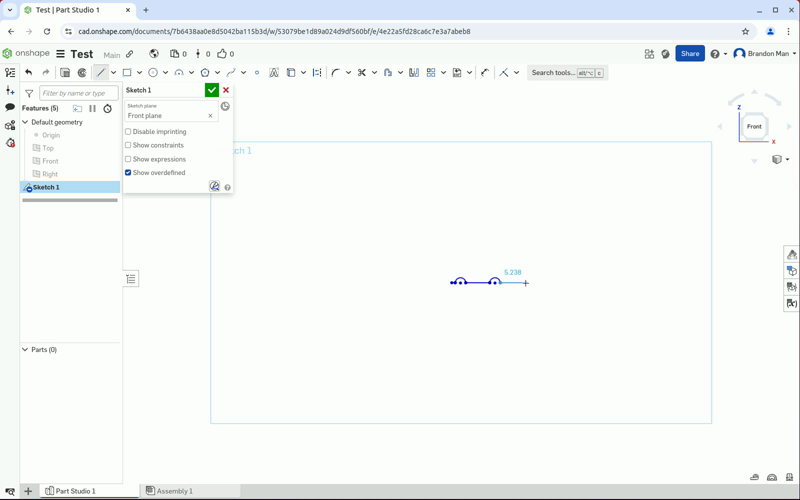
key(esc)
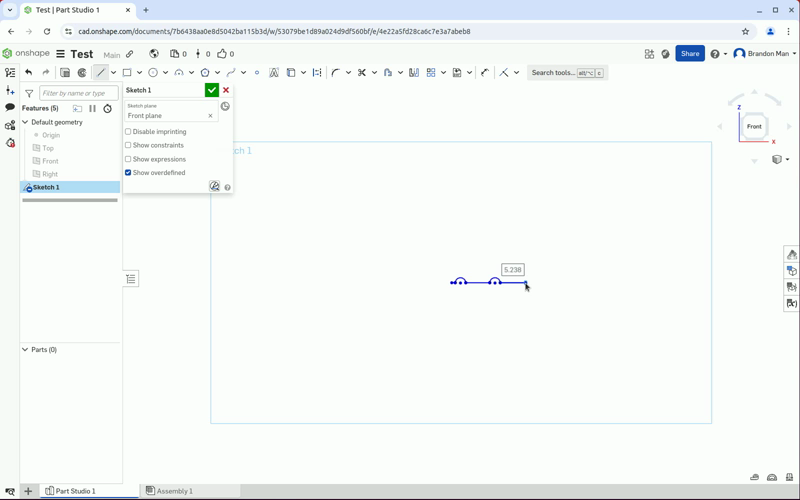
key(a)
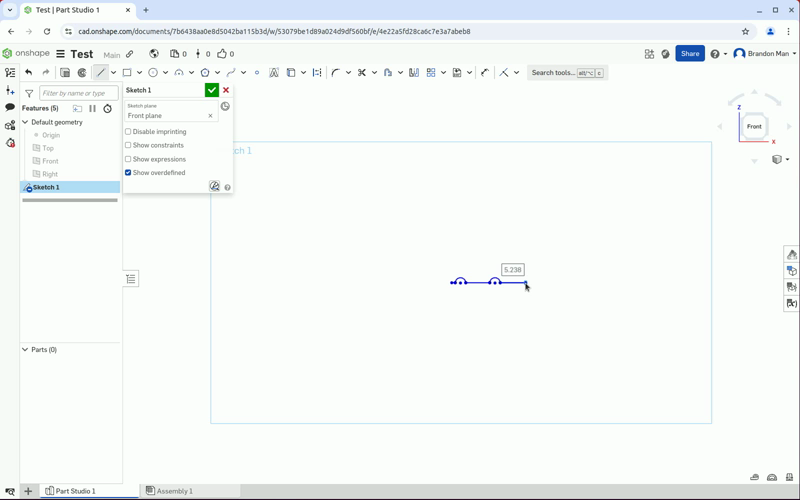
mouse_move(525, 282)
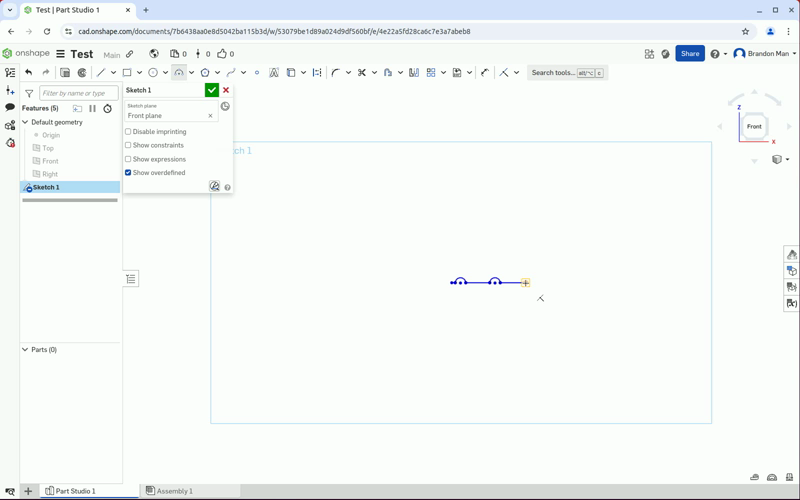
click(525, 282)
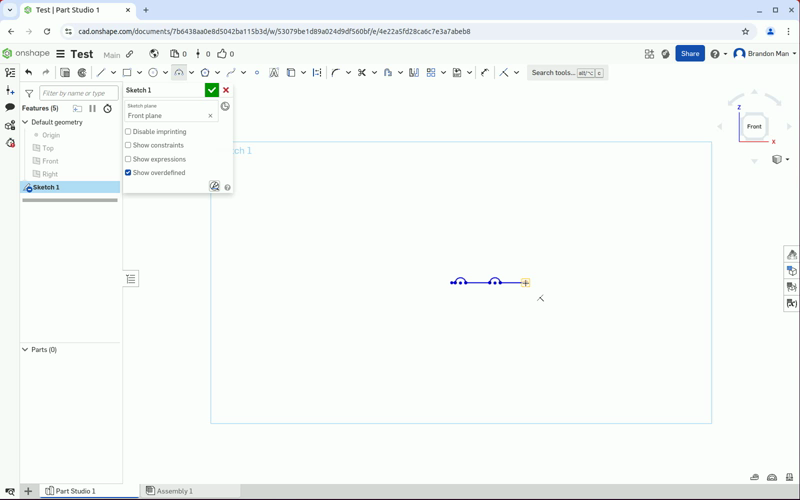
key_down(shift)
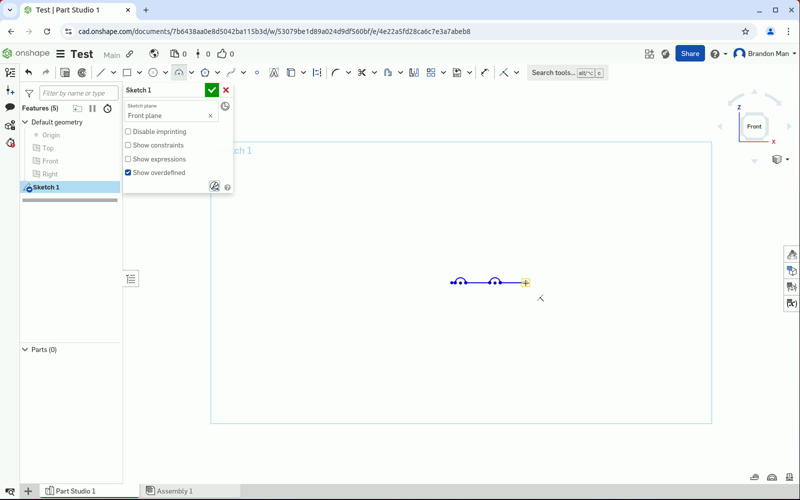
mouse_move(533, 282)
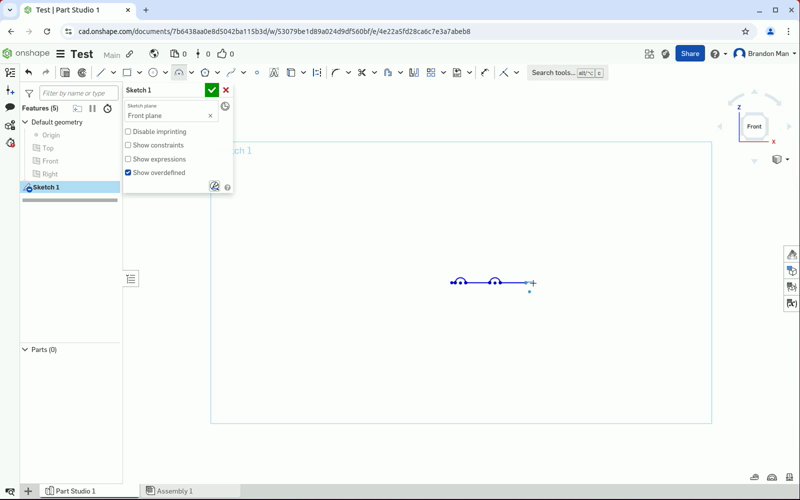
click(533, 282)
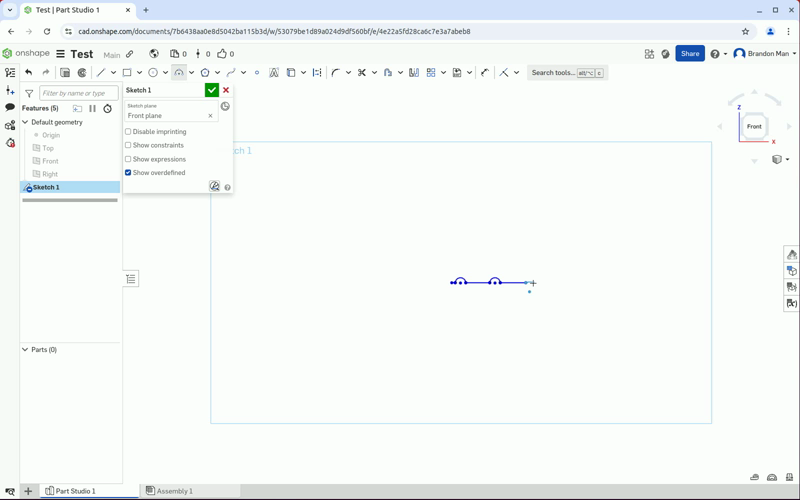
mouse_move(529, 279)
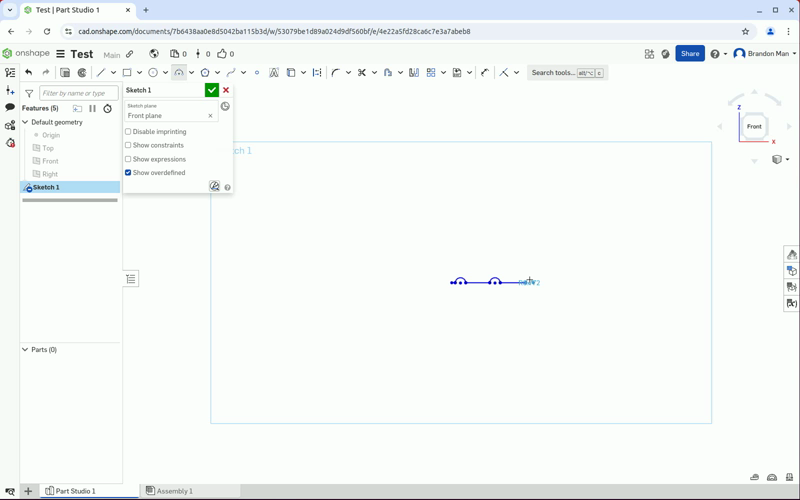
click(529, 279)
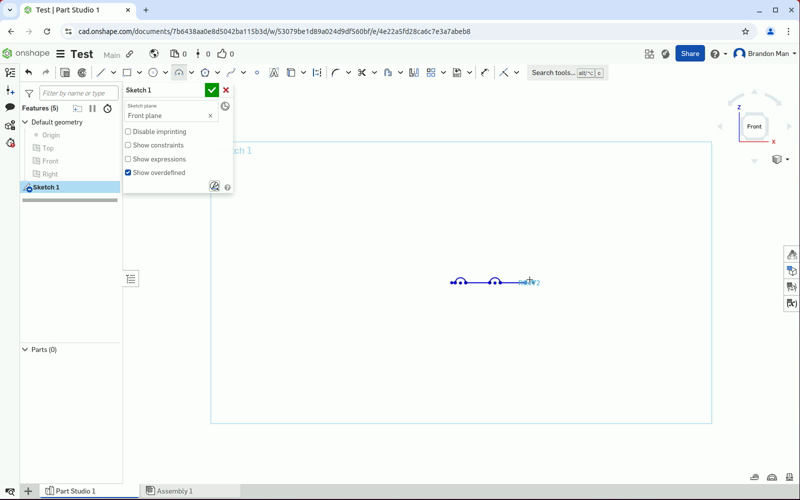
key_up(shift)
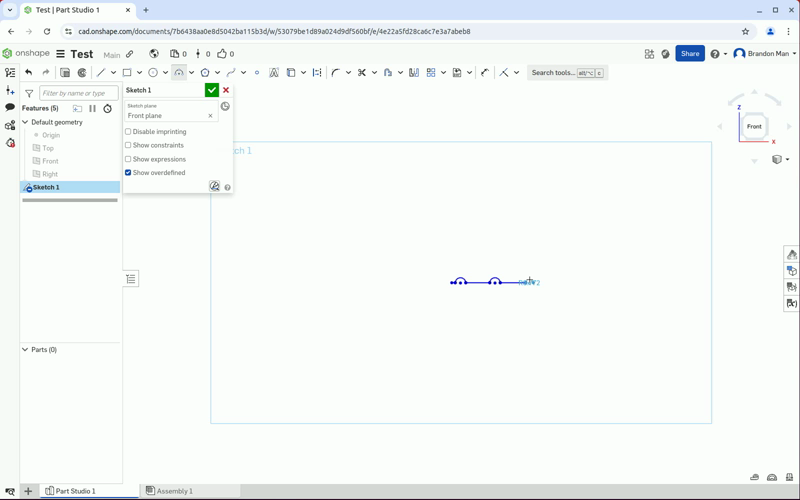
key(esc)
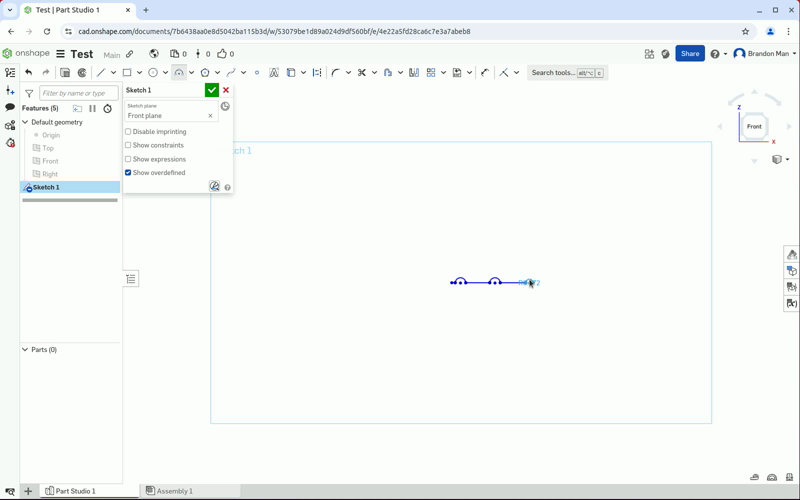
key(l)
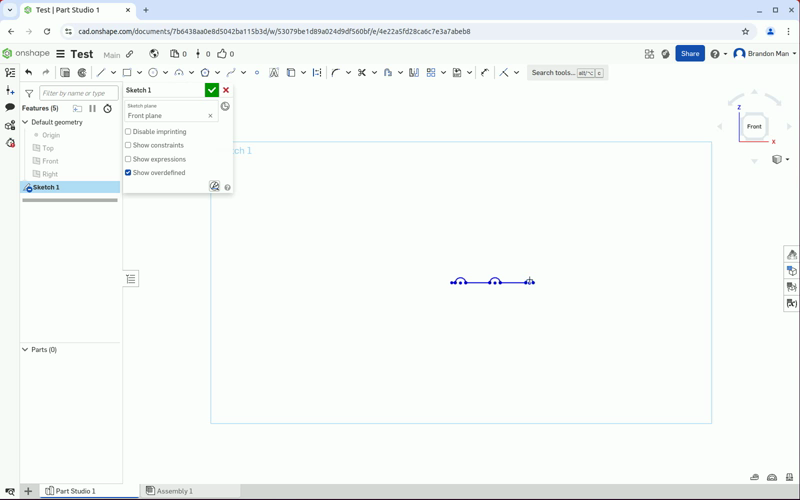
mouse_move(533, 282)
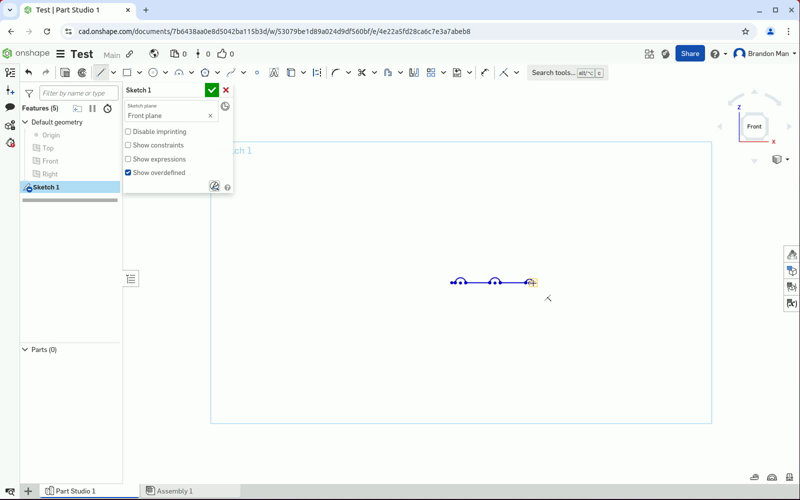
scroll(6)
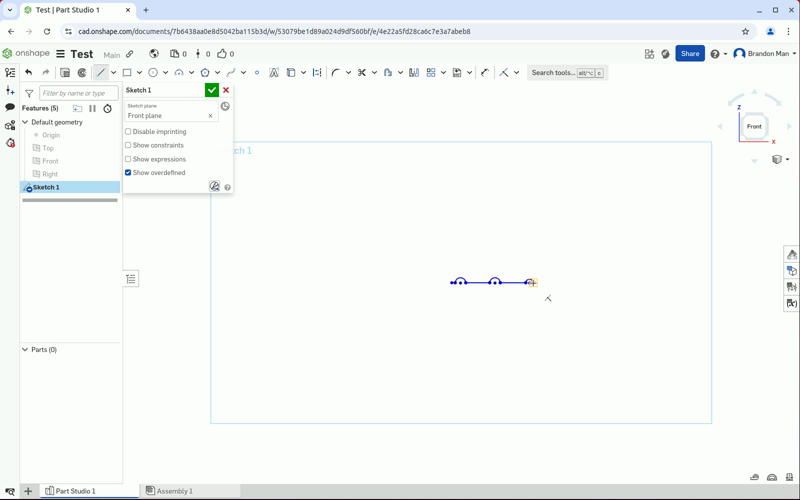
scroll(6)
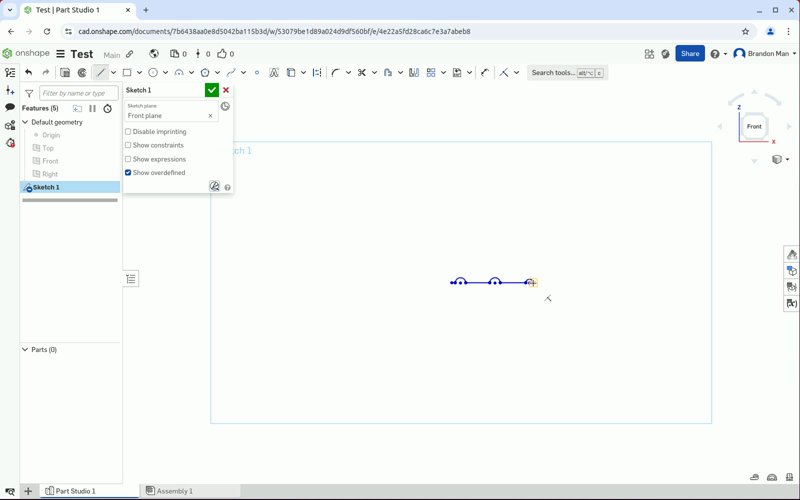
scroll(6)
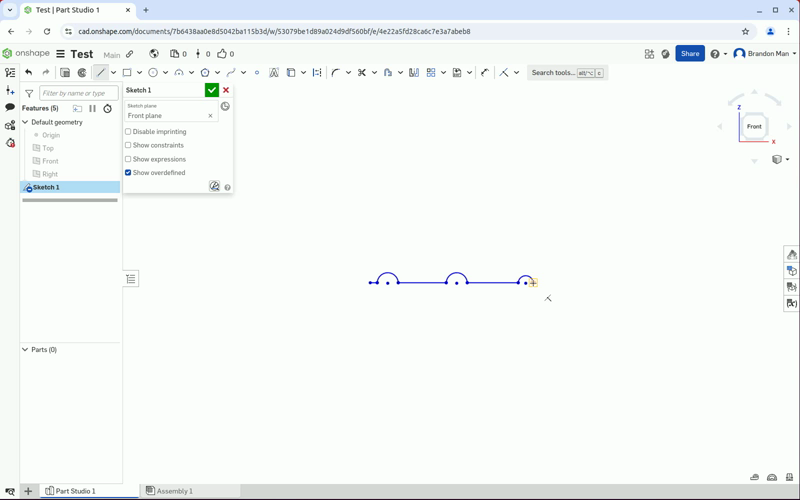
scroll(6)
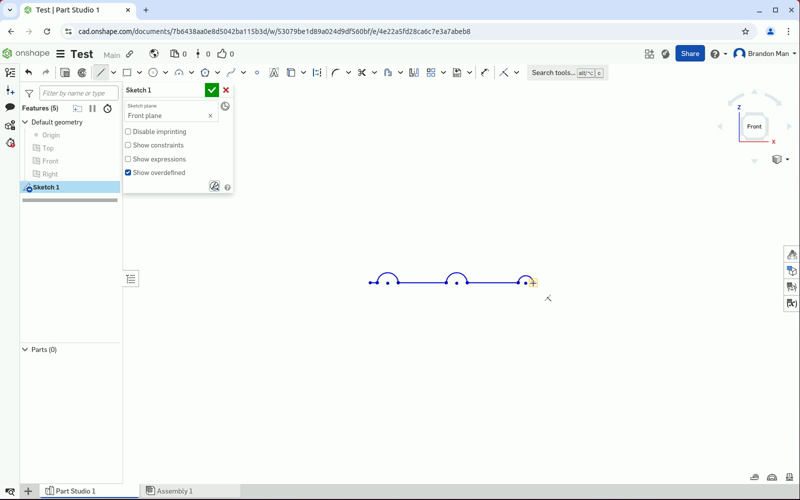
scroll(6)
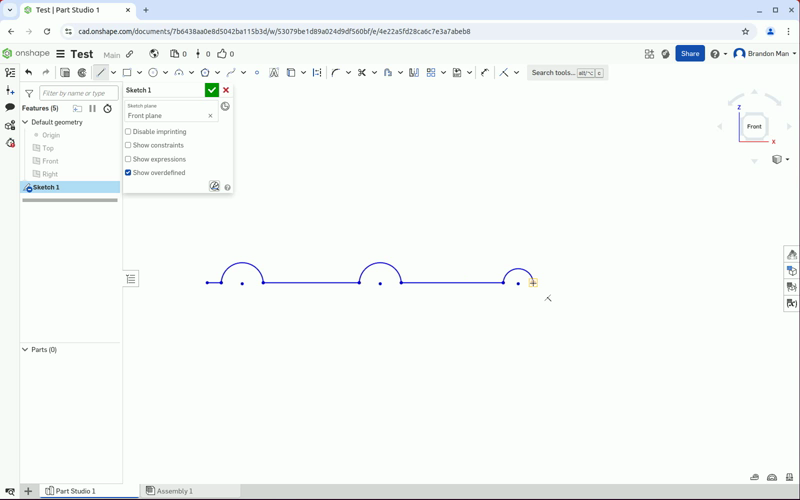
scroll(6)
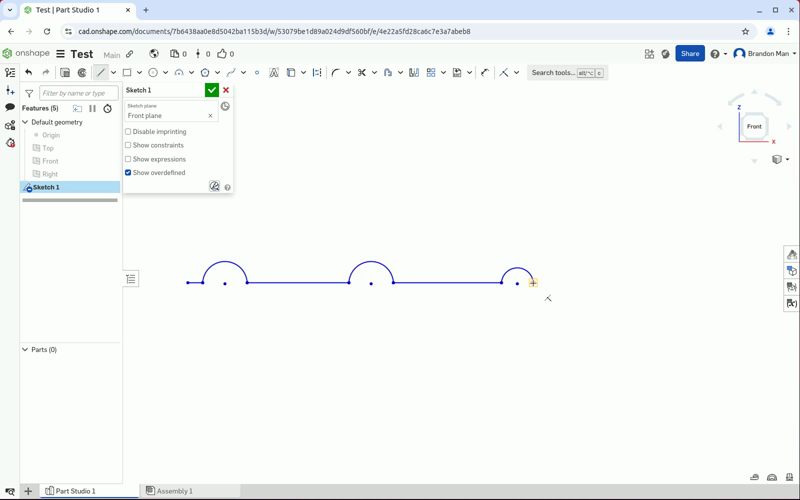
scroll(6)
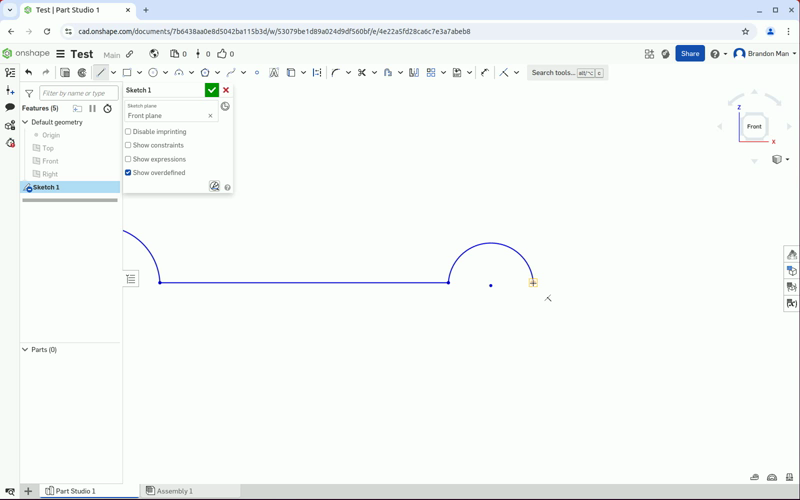
click(533, 282)
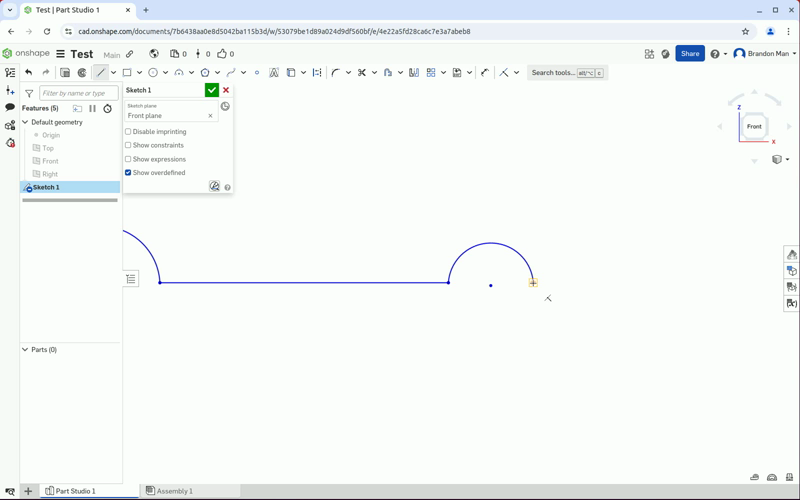
scroll(-6)
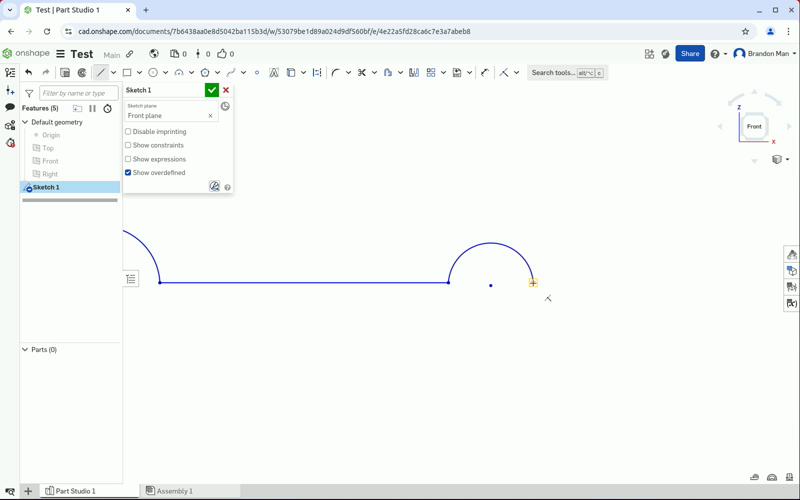
scroll(-6)
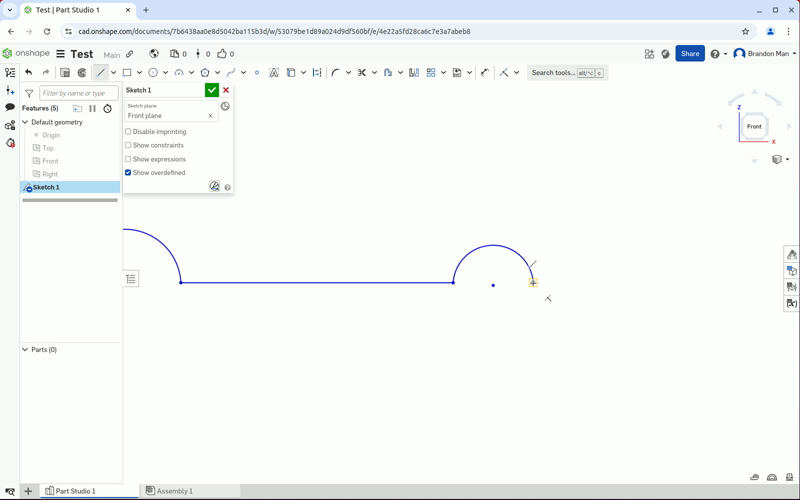
scroll(-6)
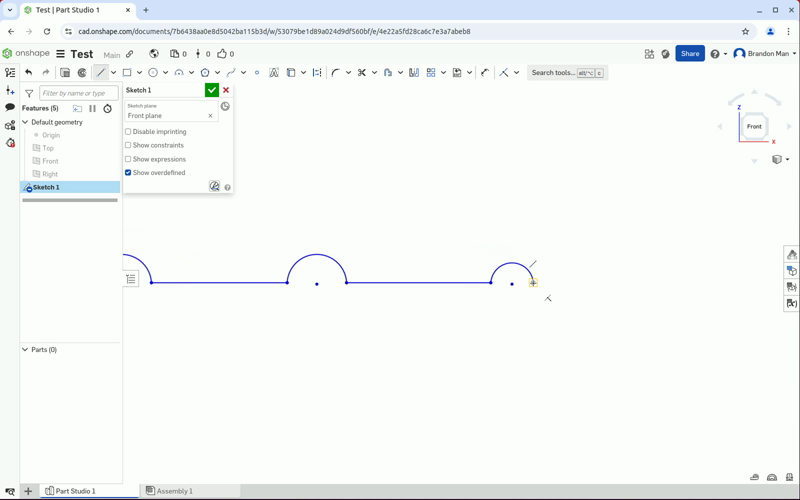
scroll(-6)
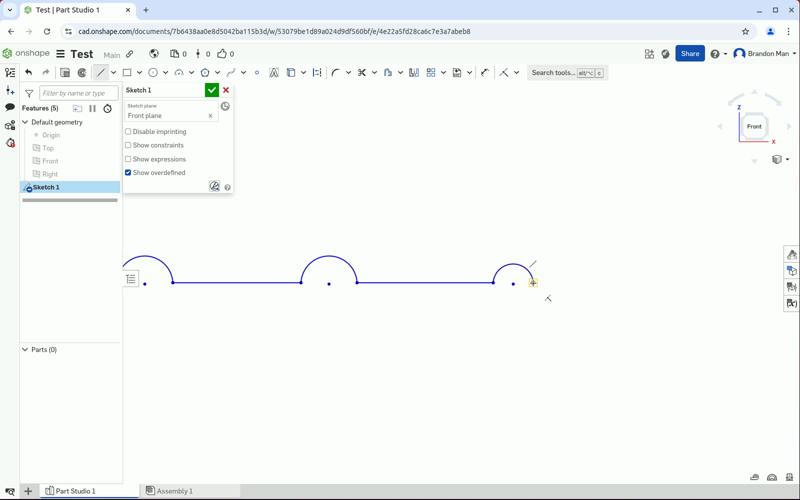
scroll(-6)
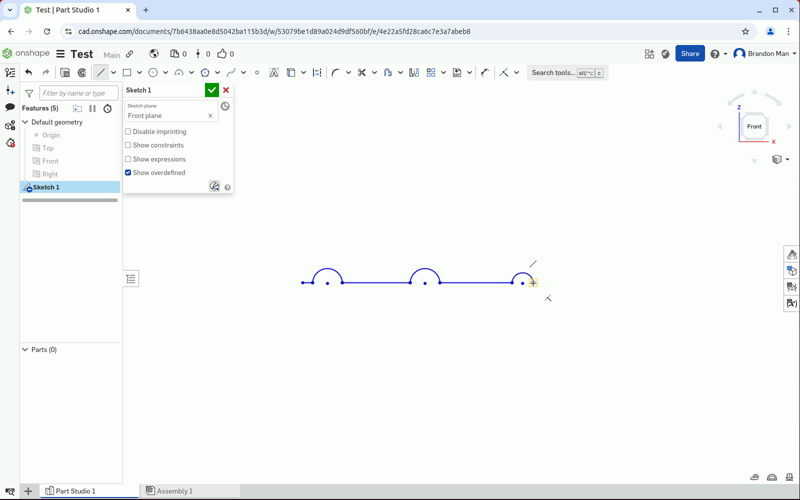
scroll(-6)
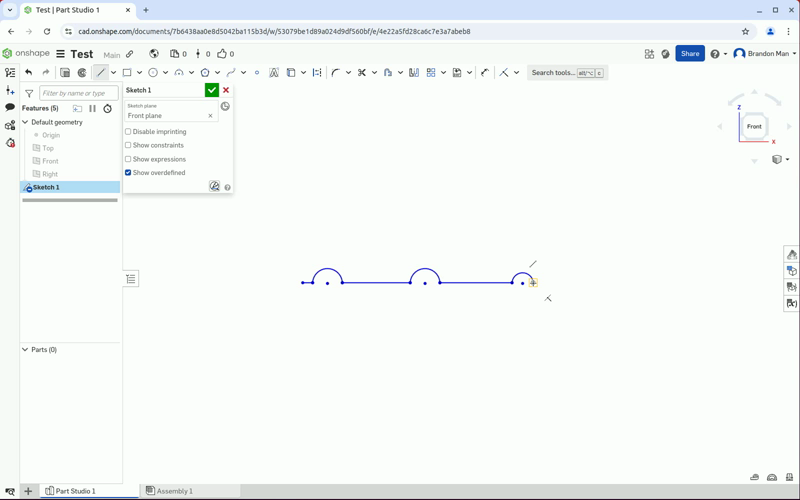
scroll(-6)
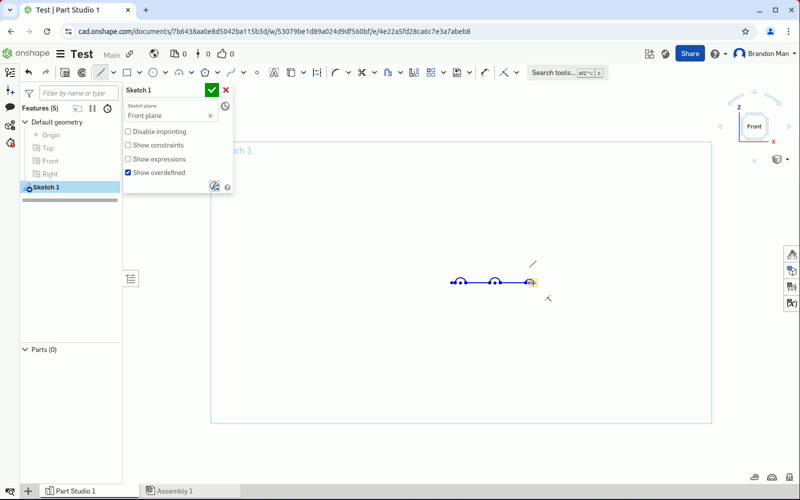
key_down(shift)
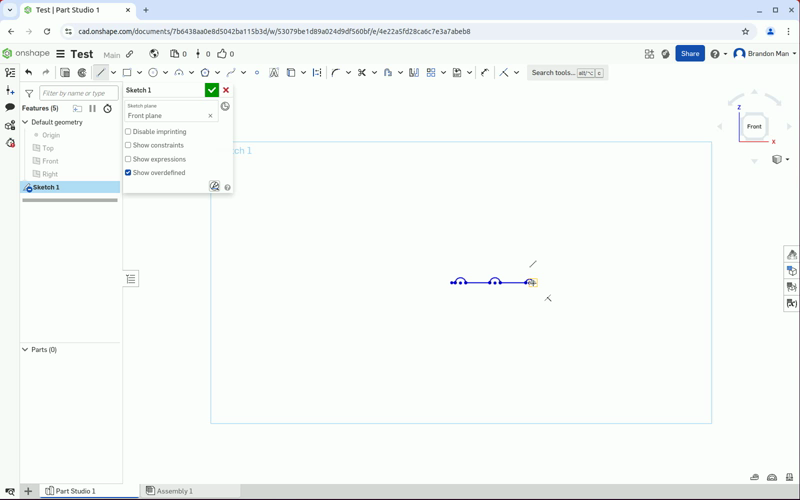
mouse_move(563, 282)
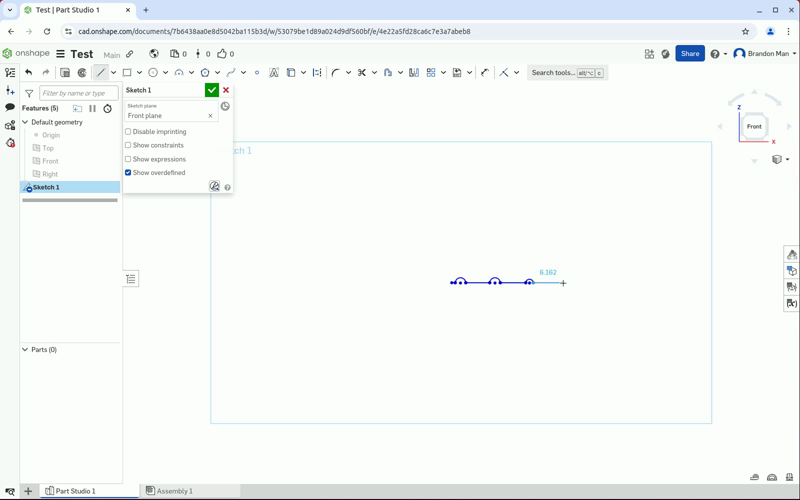
mouse_move(560, 282)
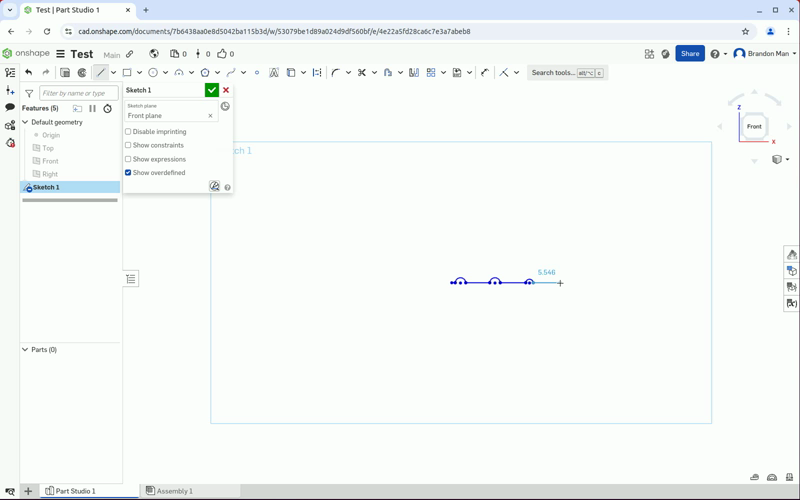
click(560, 282)
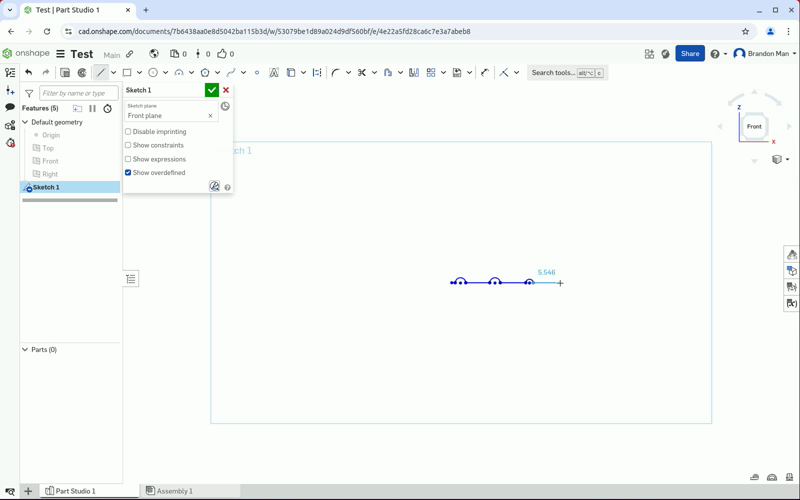
key_up(shift)
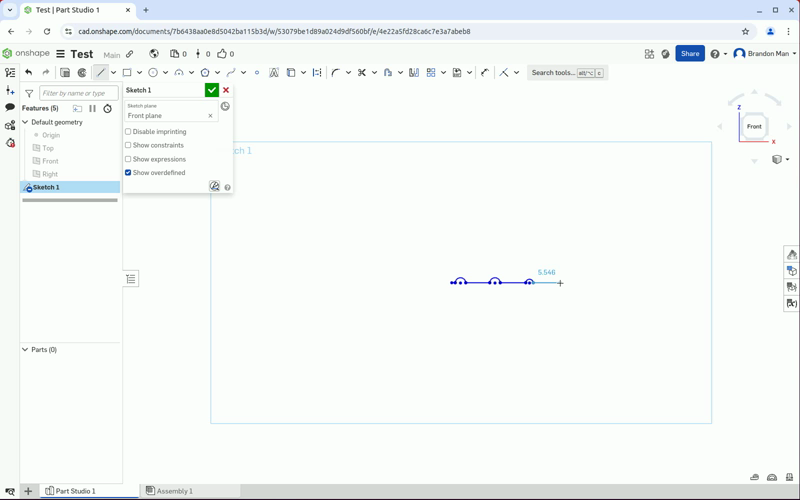
key(esc)
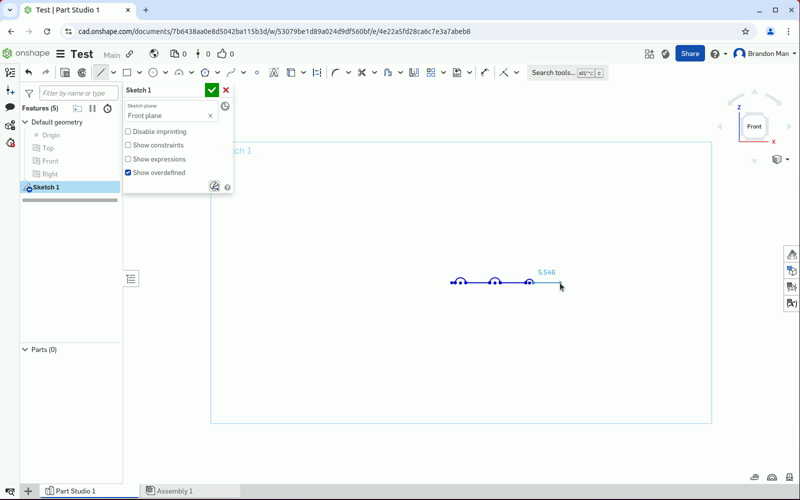
key(a)
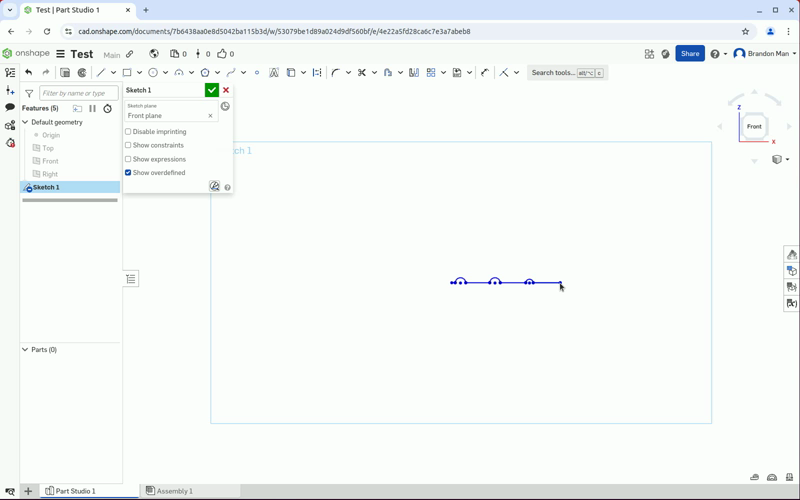
mouse_move(560, 282)
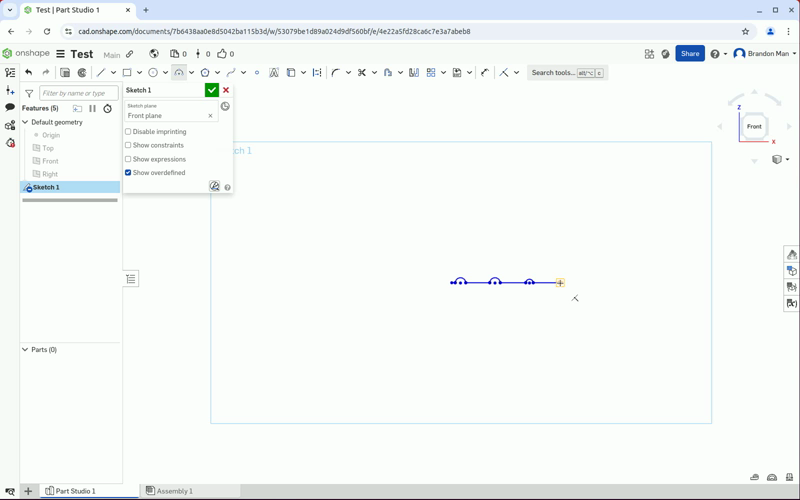
click(560, 282)
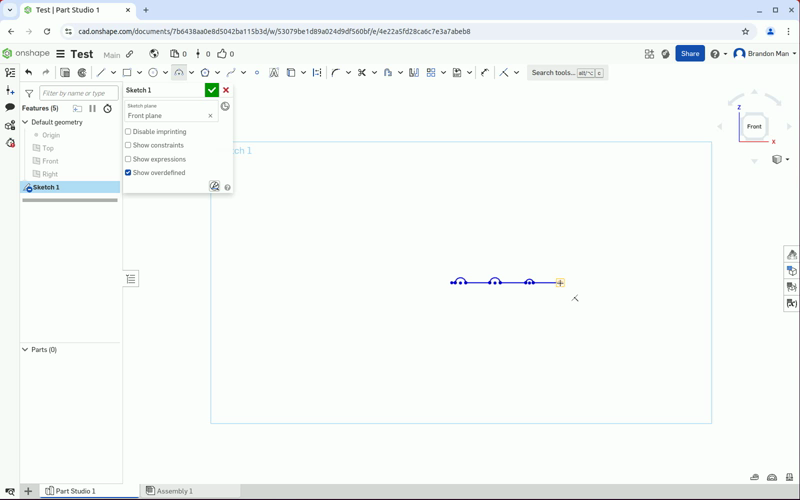
key_down(shift)
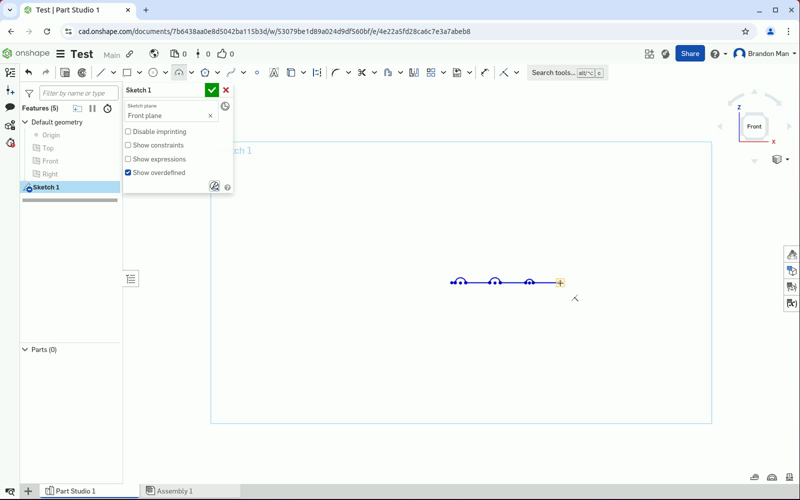
mouse_move(567, 282)
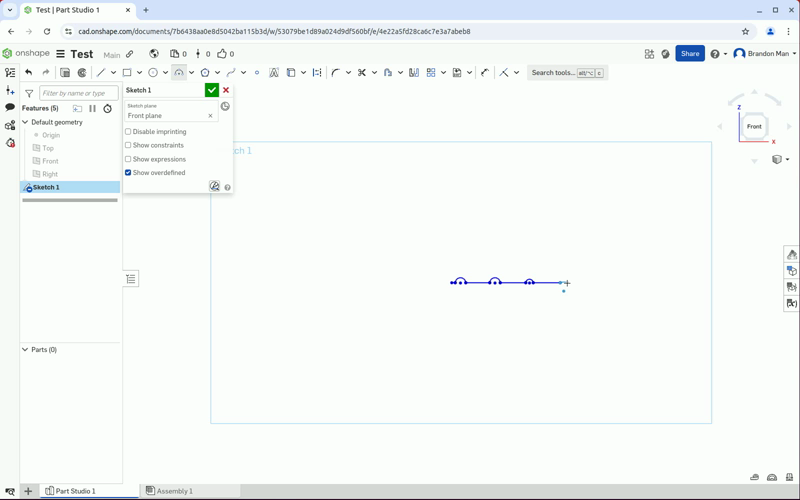
scroll(6)
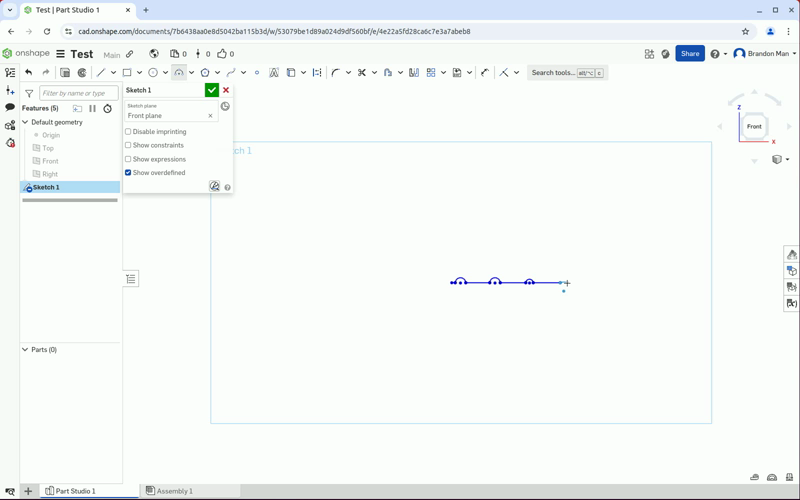
scroll(6)
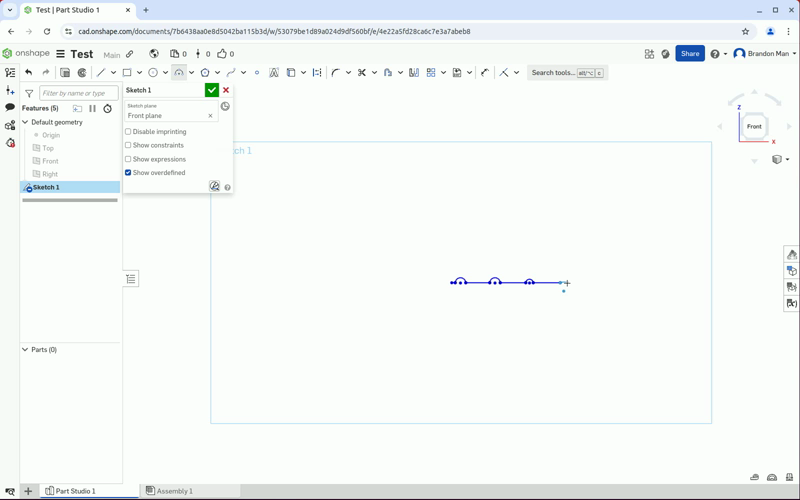
scroll(6)
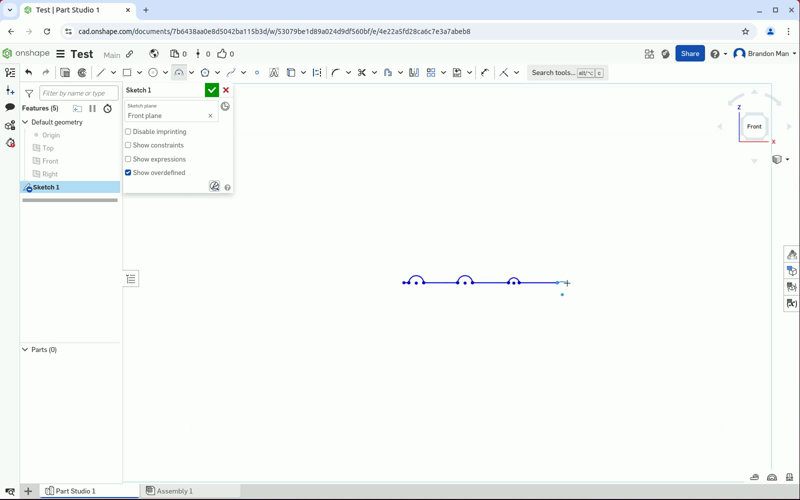
scroll(6)
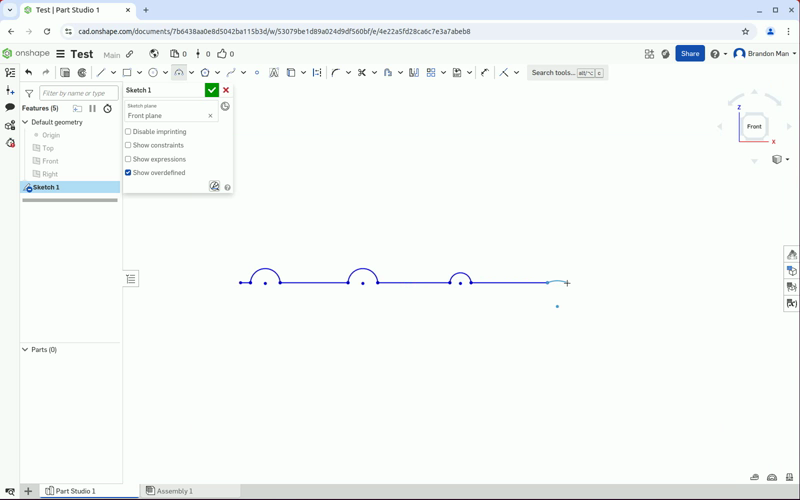
scroll(6)
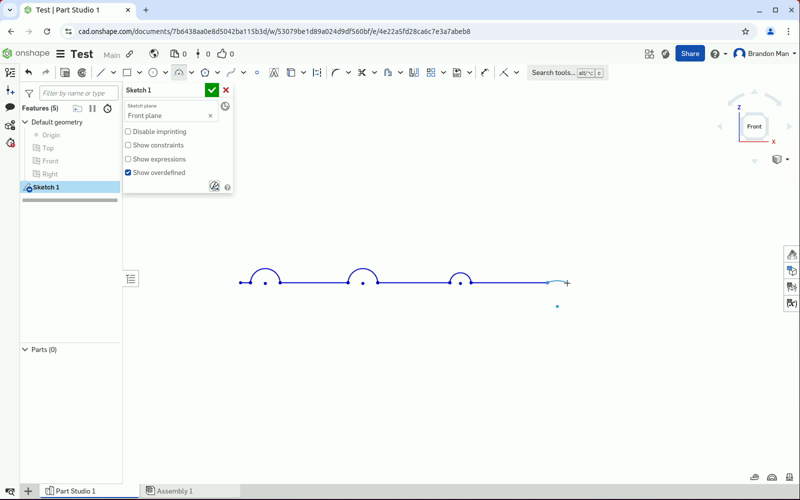
scroll(6)
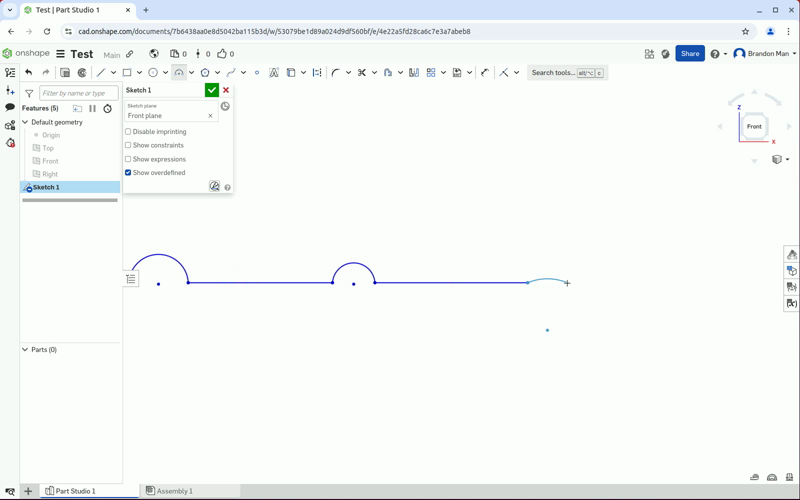
scroll(6)
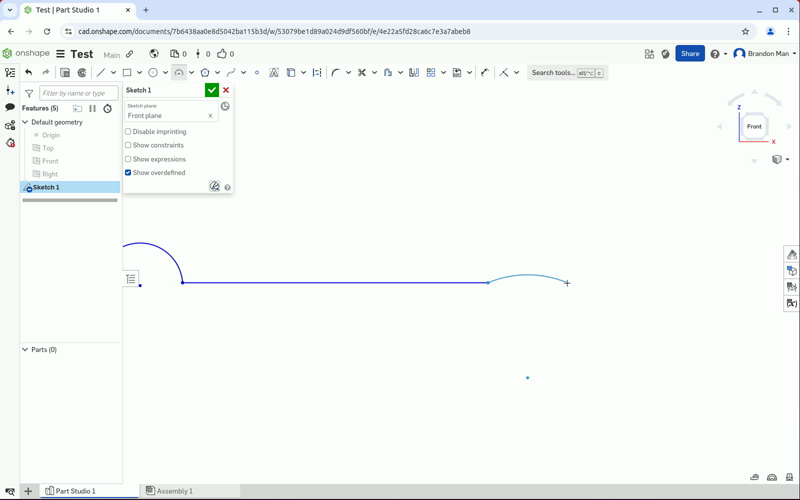
click(567, 282)
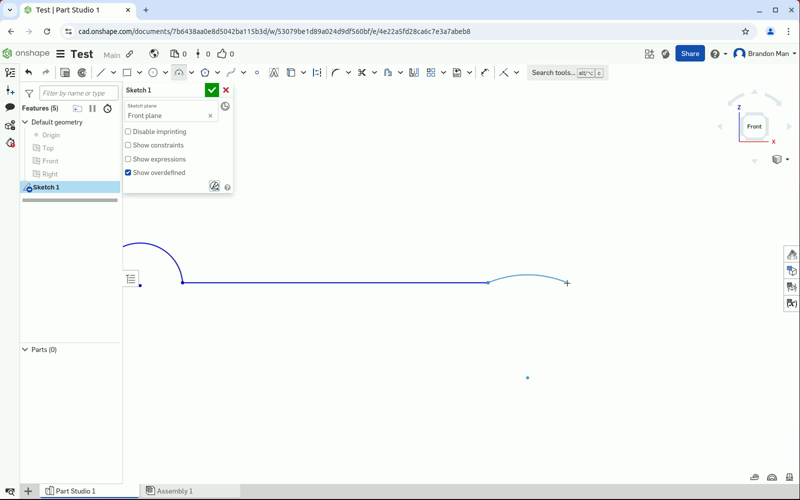
scroll(-6)
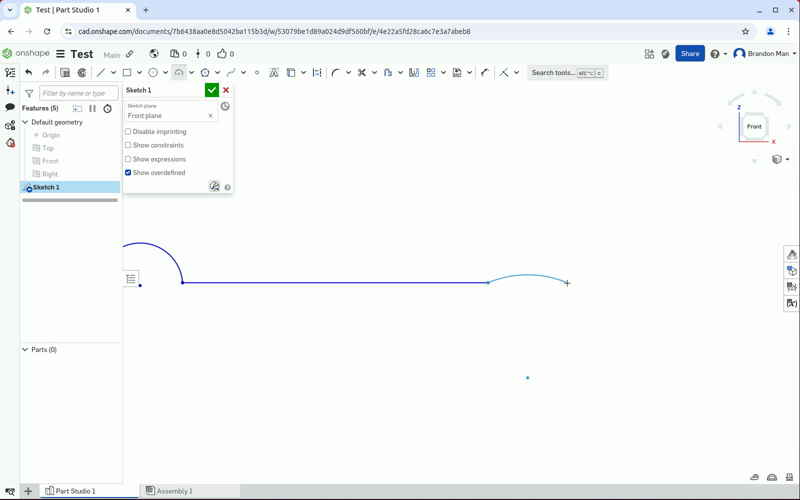
scroll(-6)
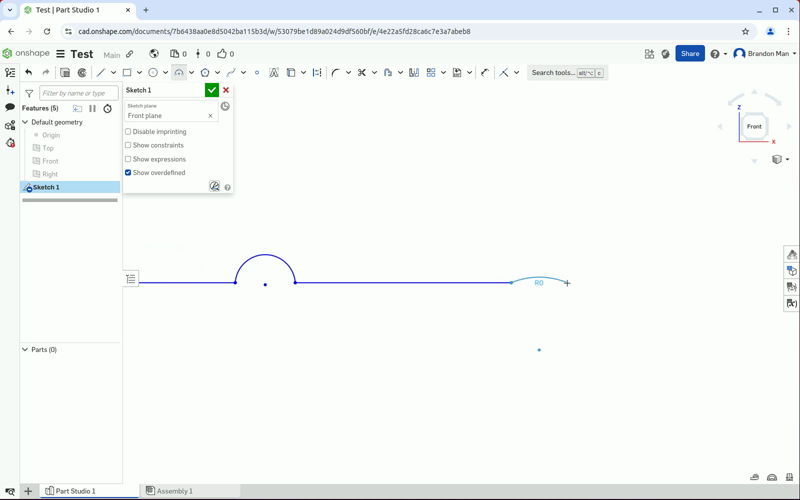
scroll(-6)
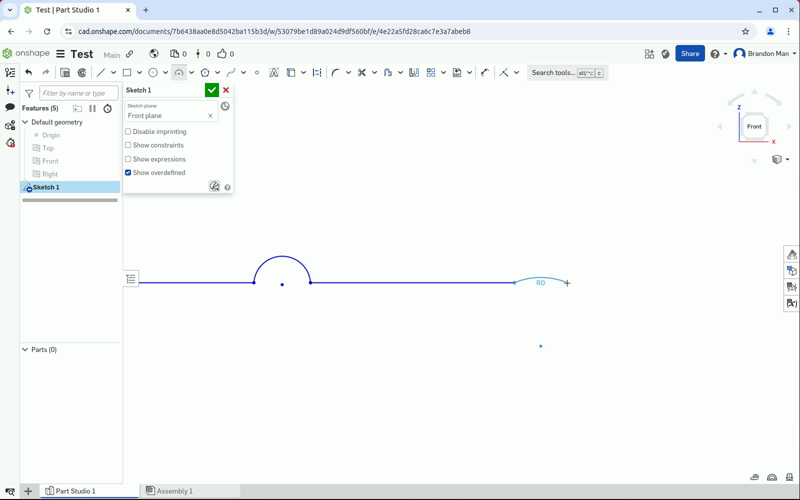
scroll(-6)
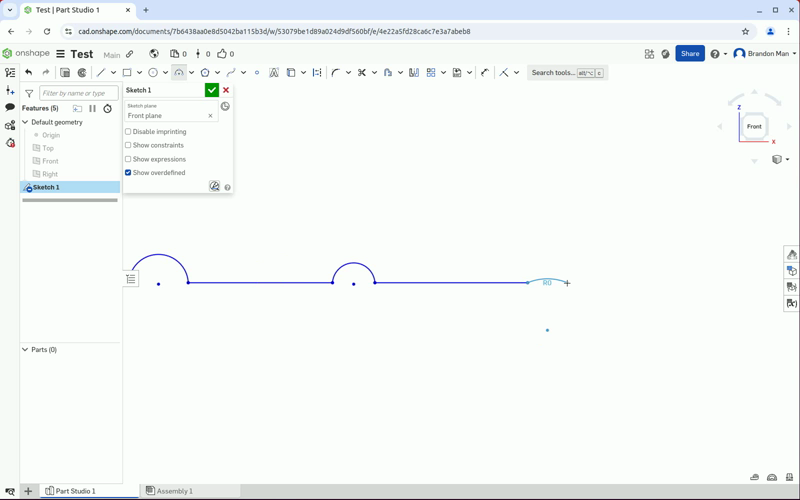
scroll(-6)
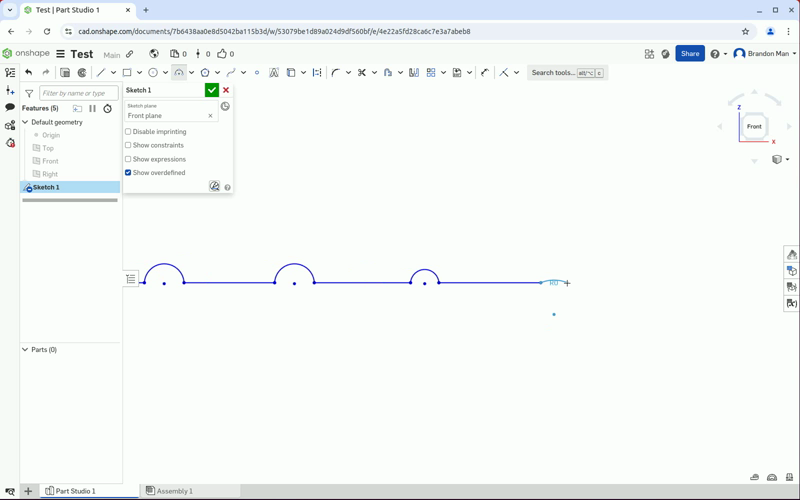
scroll(-6)
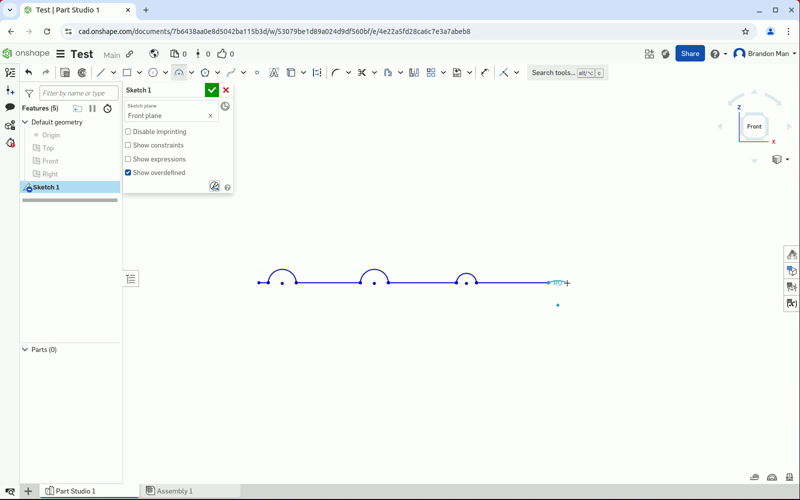
scroll(-6)
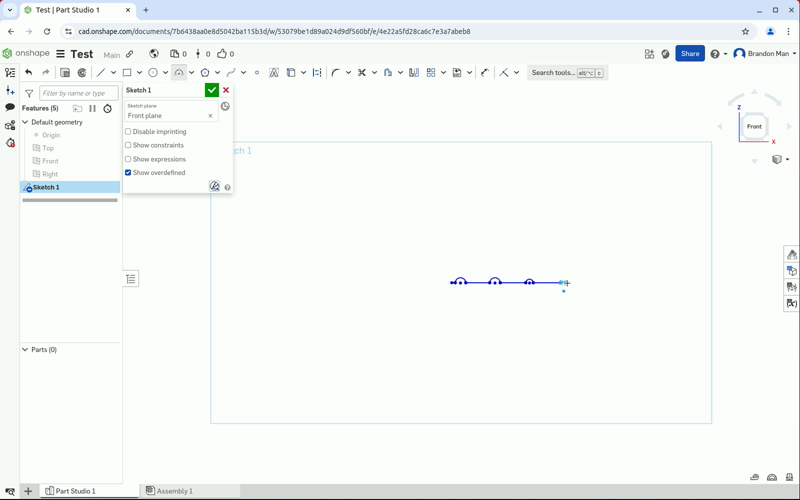
mouse_move(563, 279)
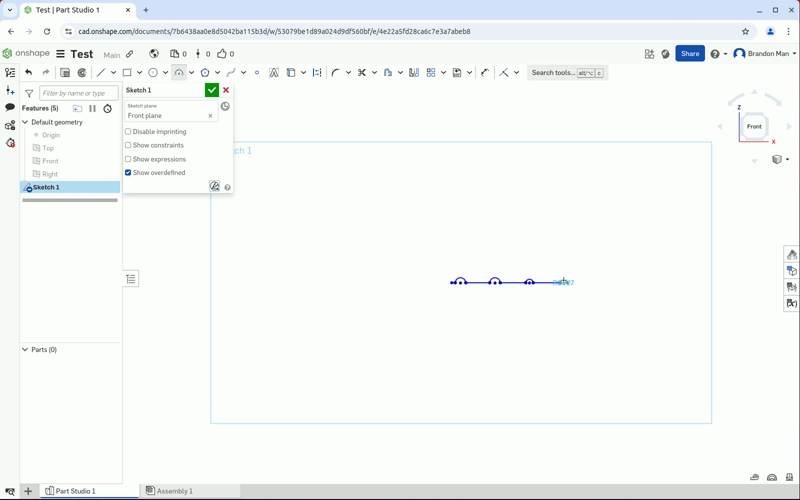
scroll(6)
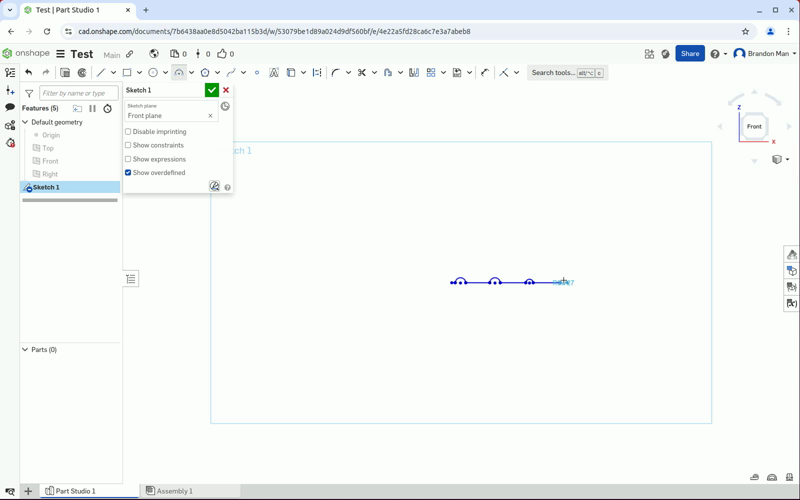
scroll(6)
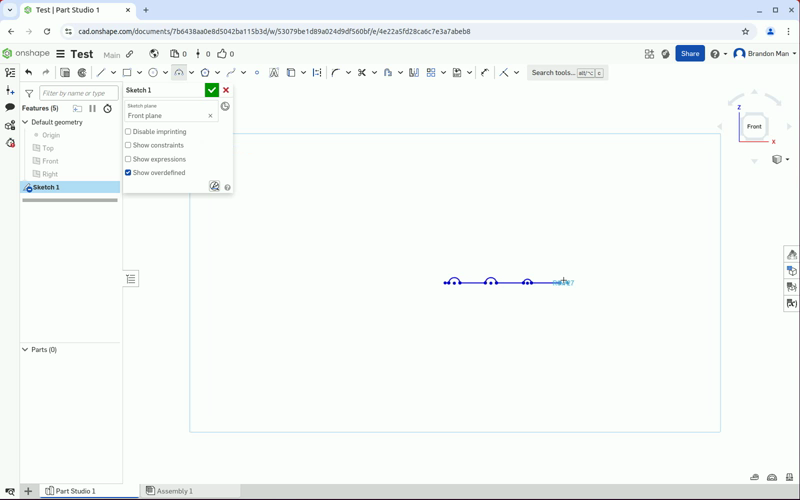
scroll(6)
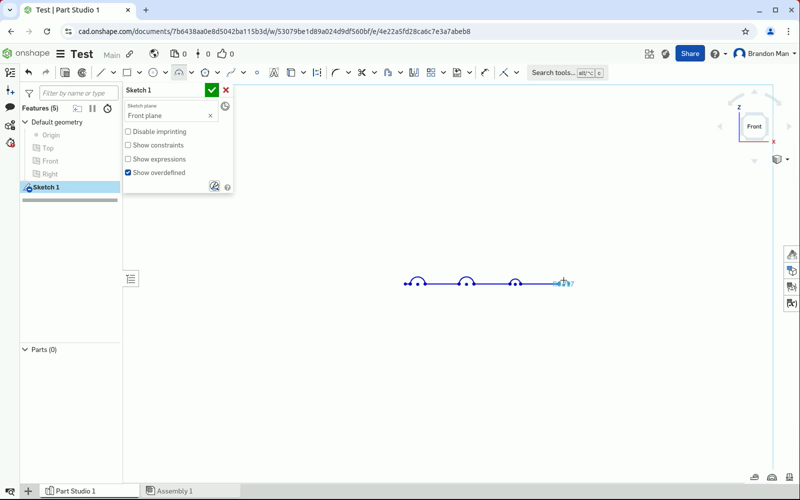
scroll(6)
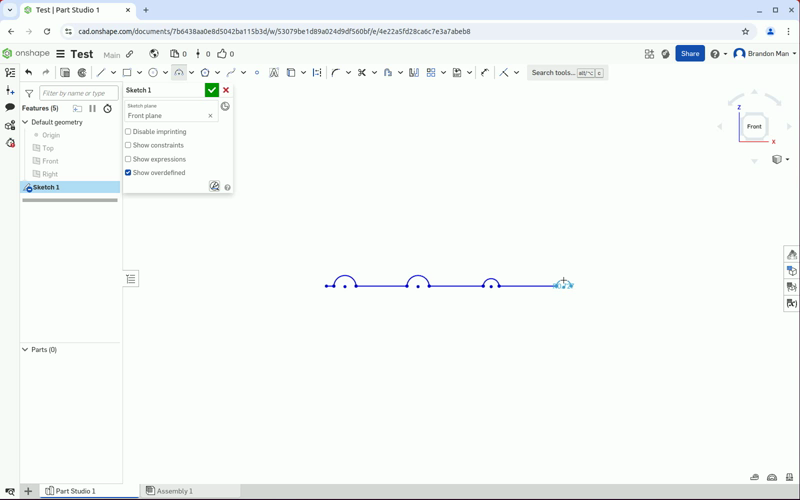
scroll(6)
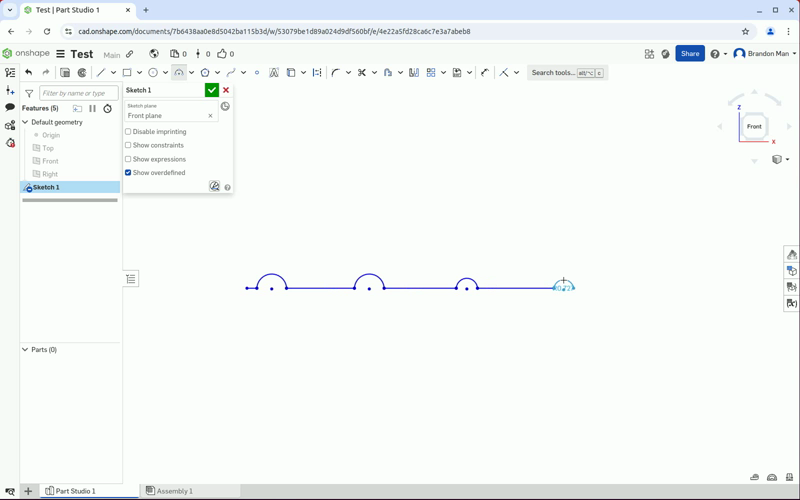
scroll(6)
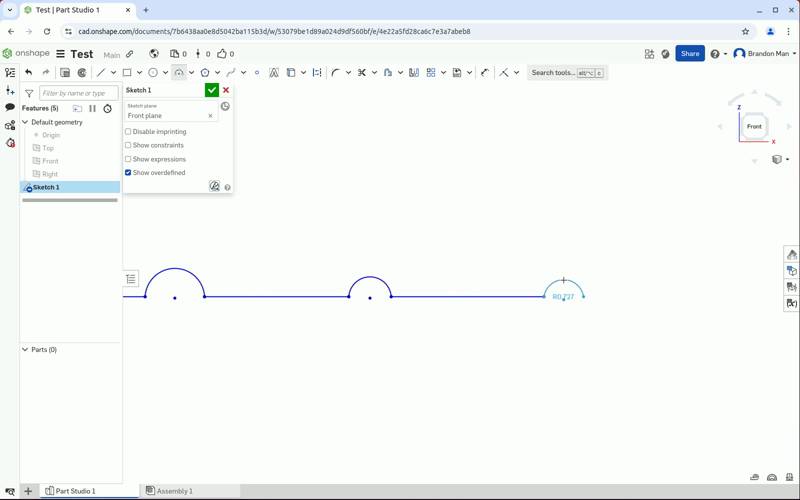
scroll(6)
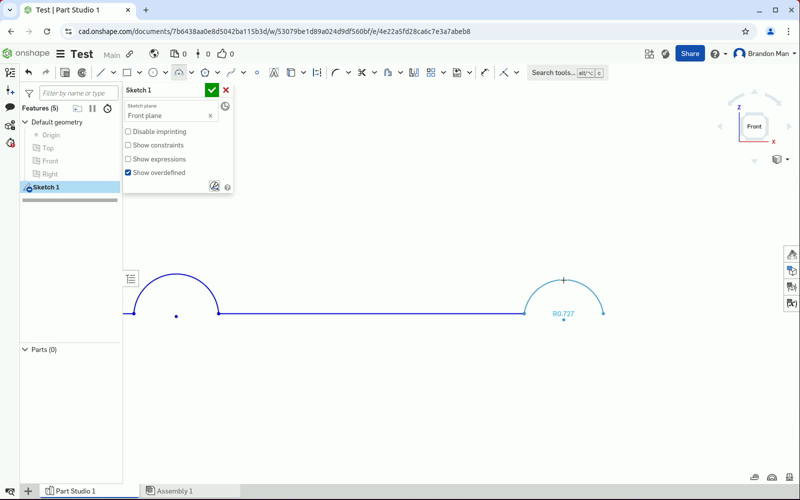
click(563, 279)
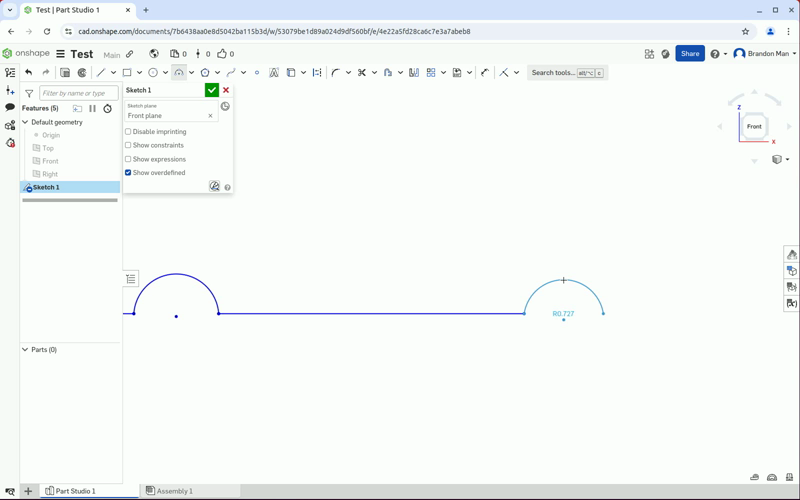
scroll(-6)
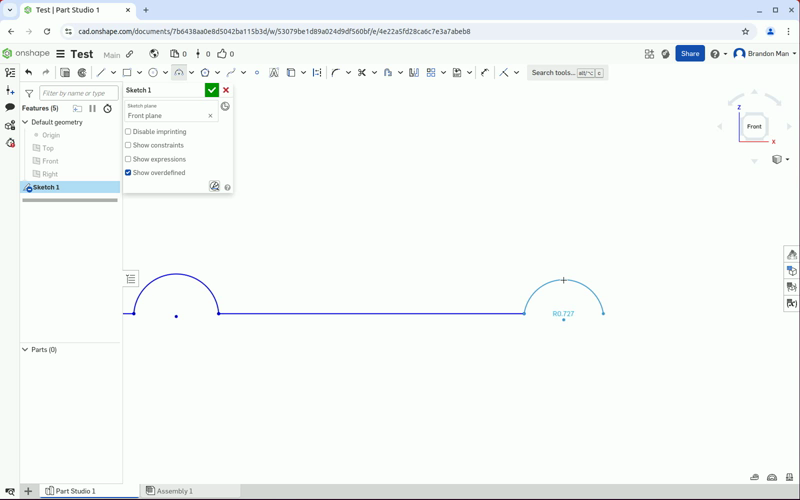
scroll(-6)
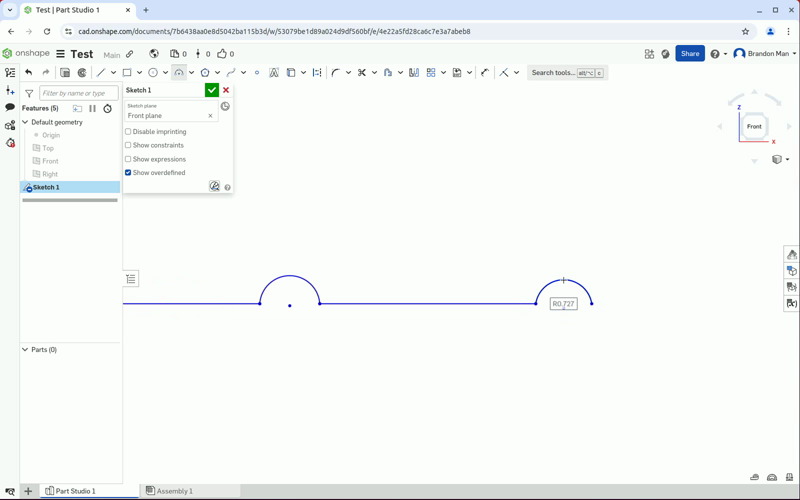
scroll(-6)
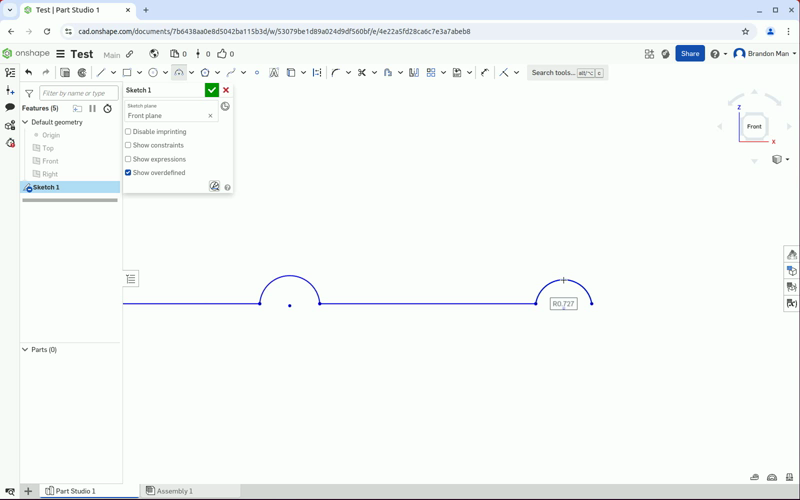
scroll(-6)
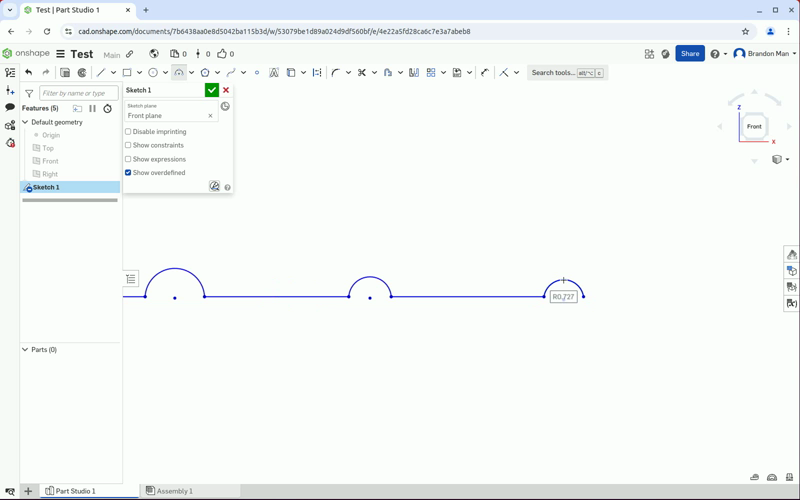
scroll(-6)
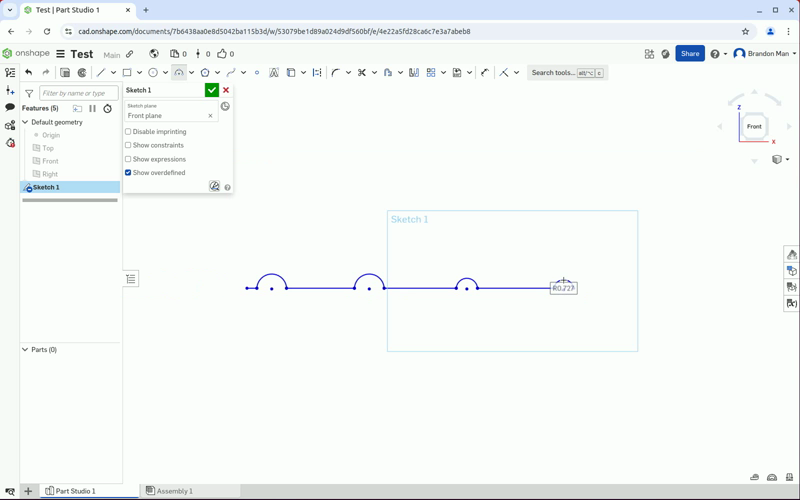
scroll(-6)
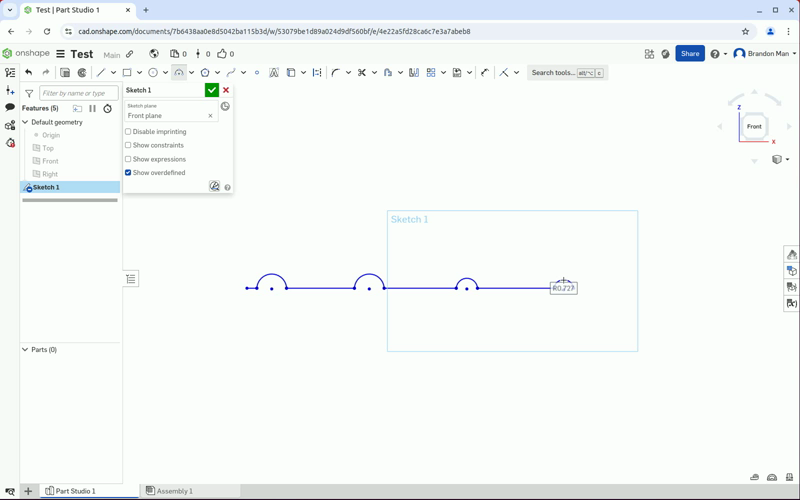
scroll(-6)
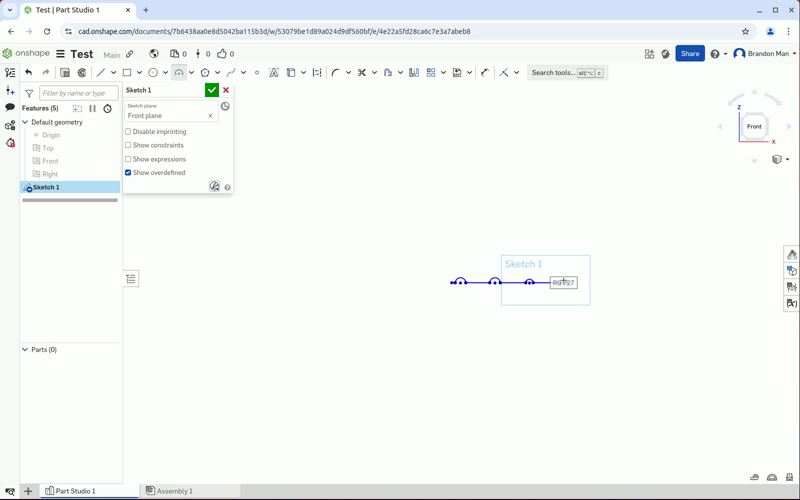
key_up(shift)
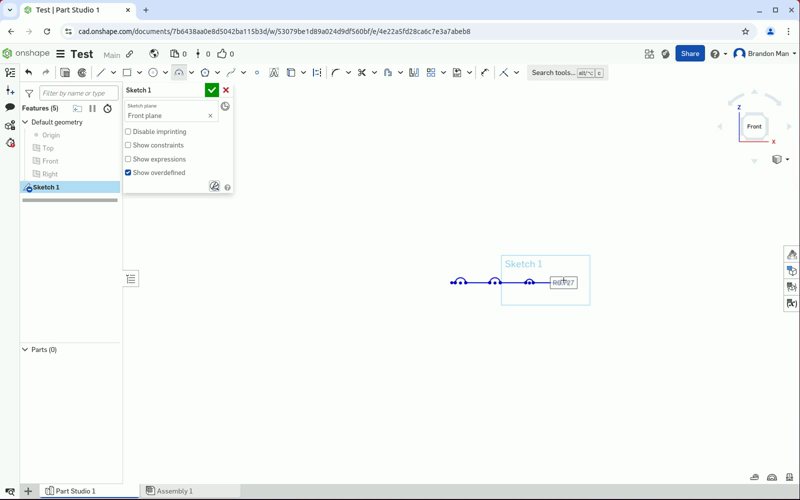
key(esc)
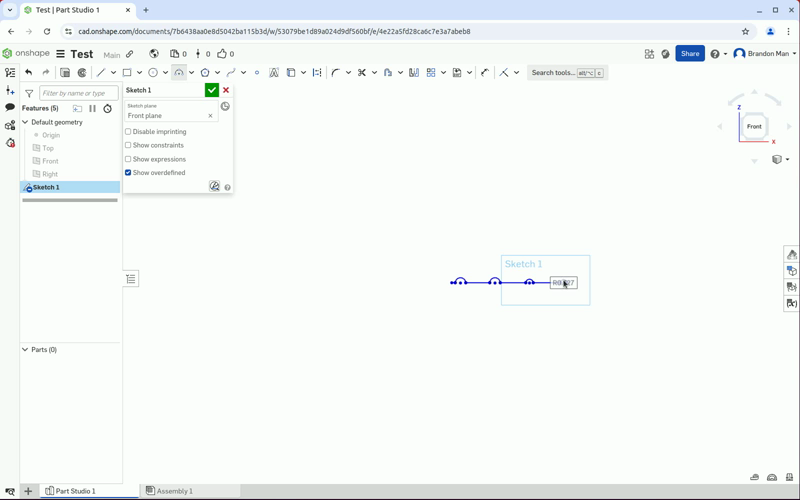
key(l)
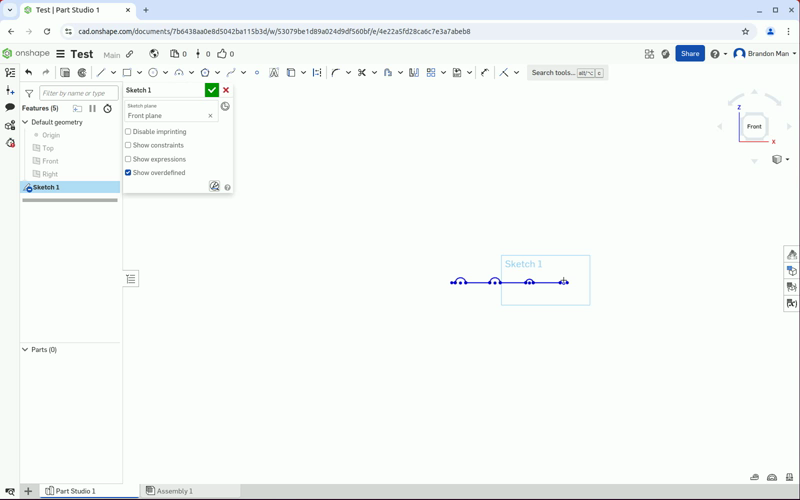
mouse_move(567, 282)
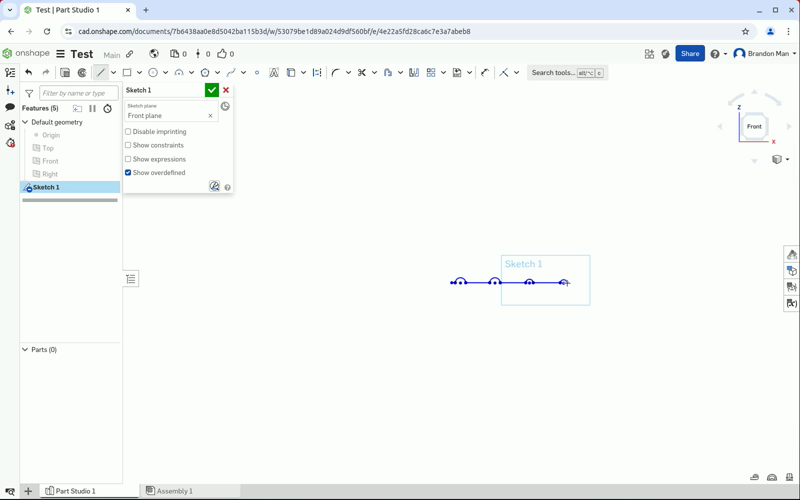
scroll(6)
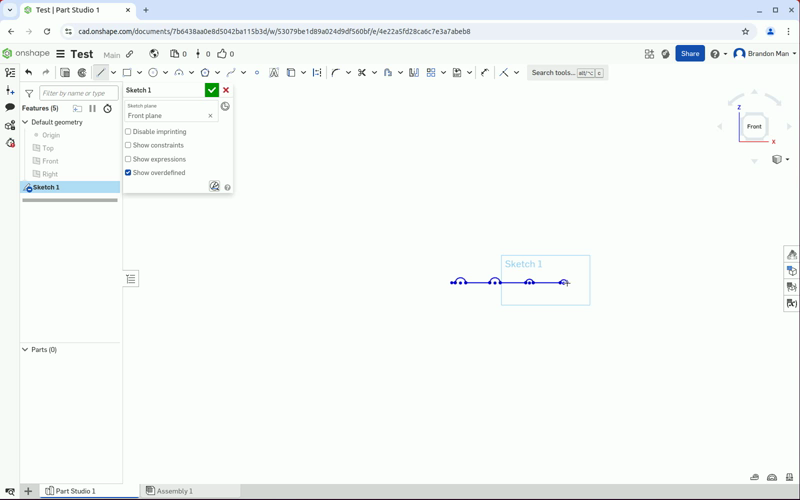
scroll(6)
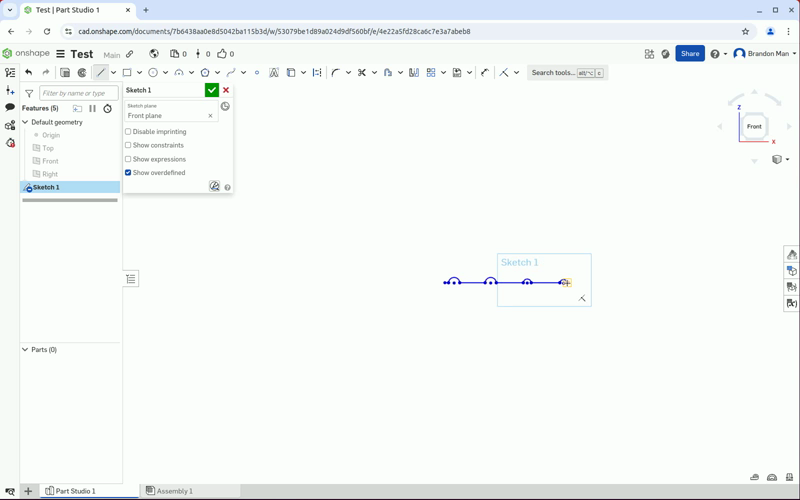
scroll(6)
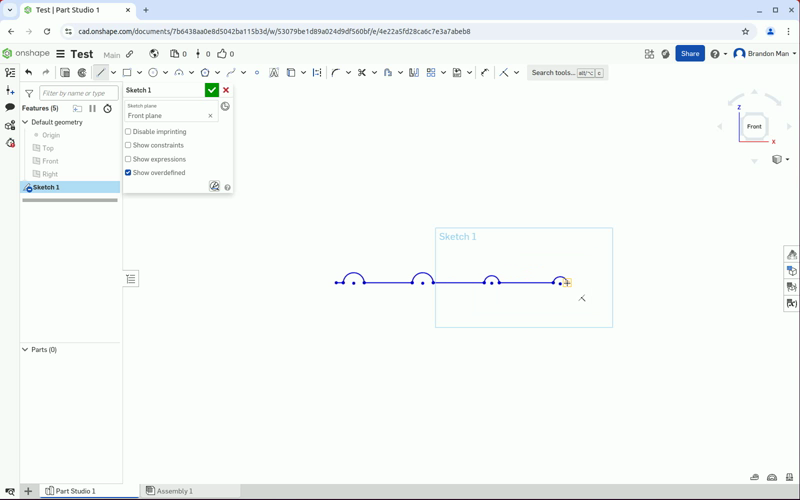
scroll(6)
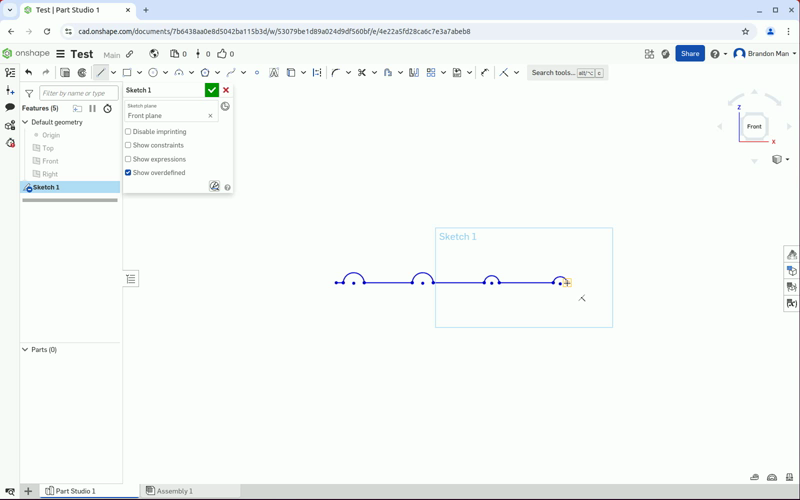
scroll(6)
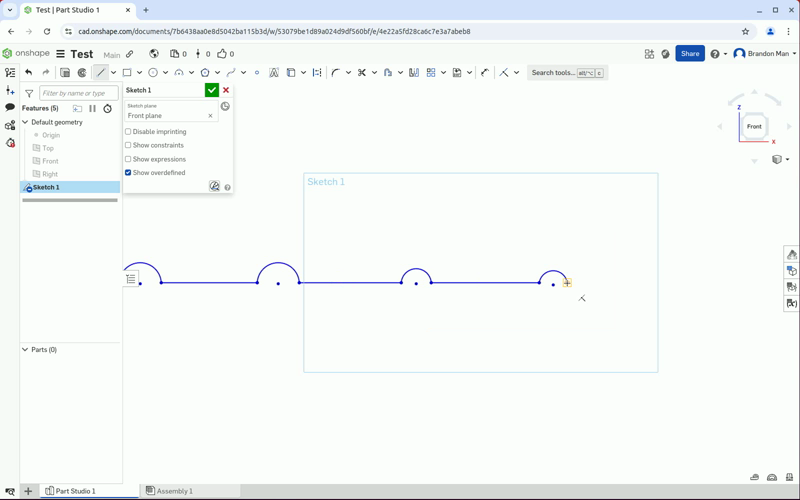
scroll(6)
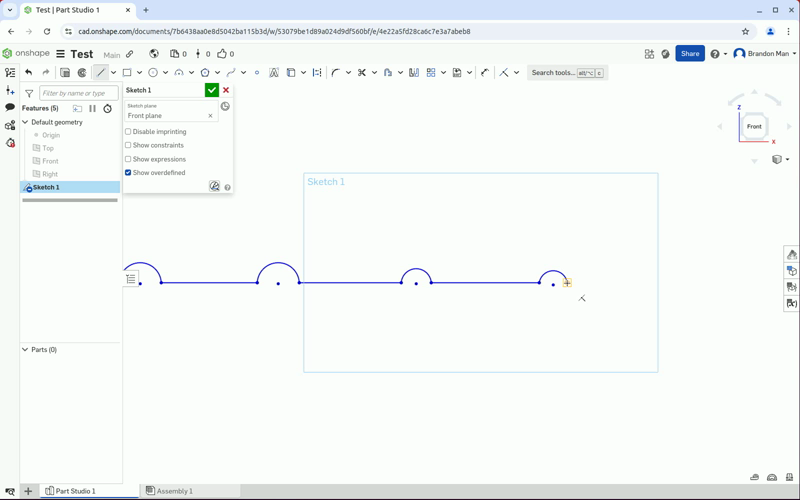
scroll(6)
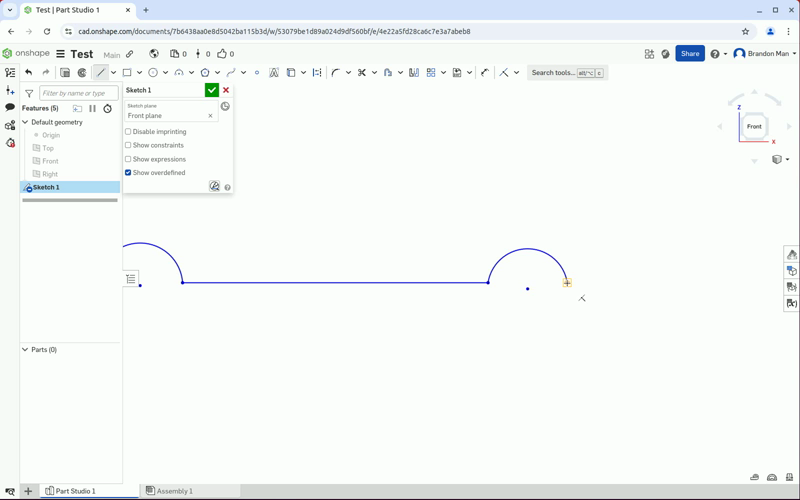
click(567, 282)
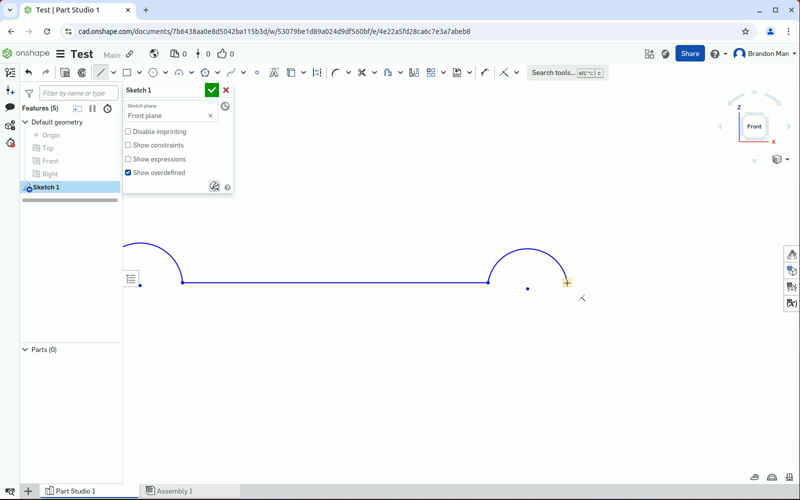
scroll(-6)
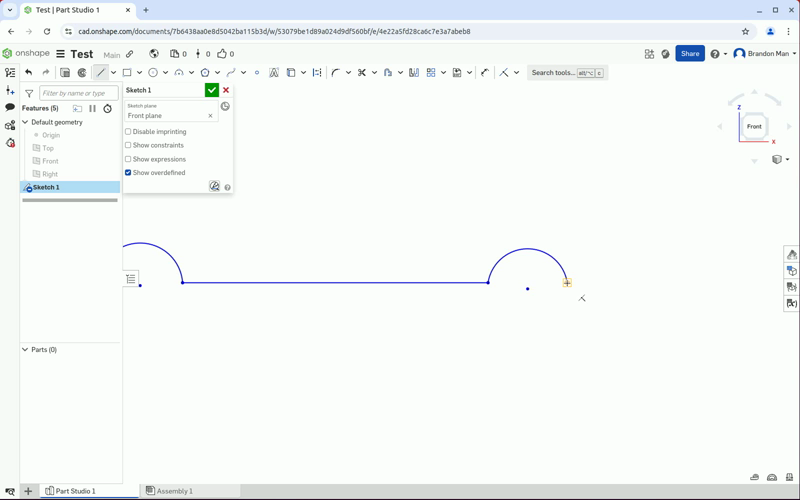
scroll(-6)
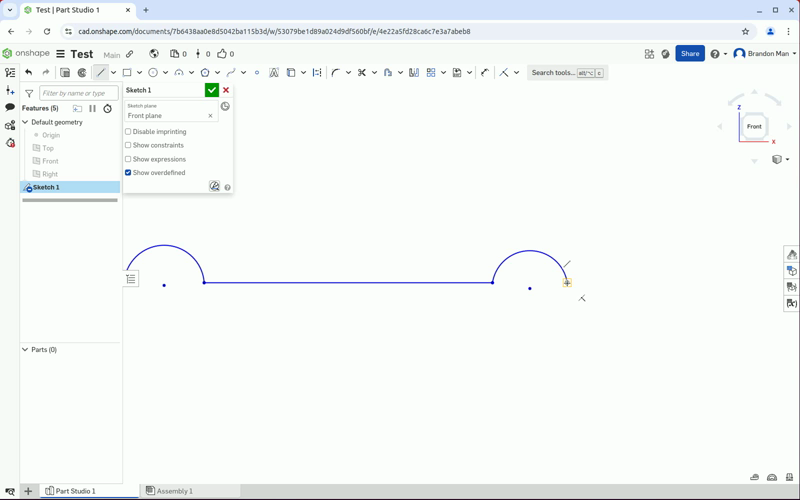
scroll(-6)
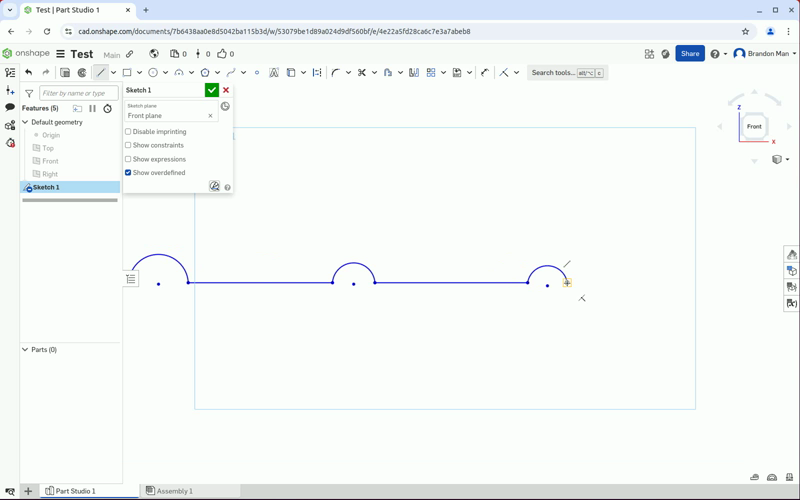
scroll(-6)
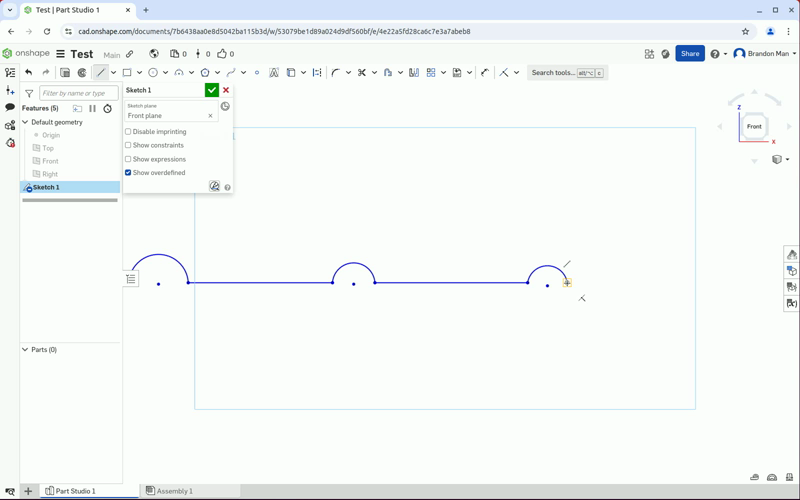
scroll(-6)
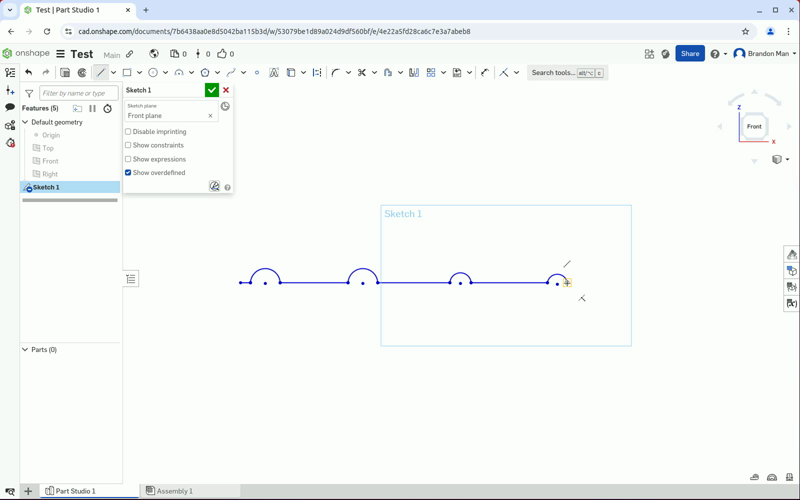
scroll(-6)
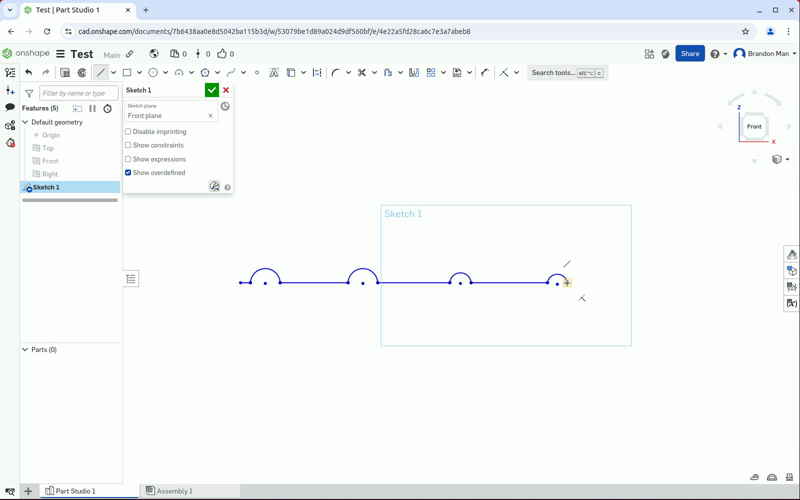
scroll(-6)
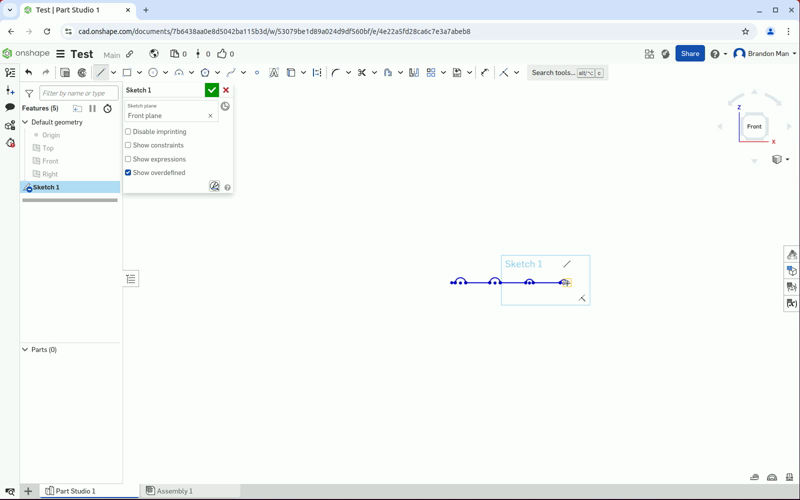
key_down(shift)
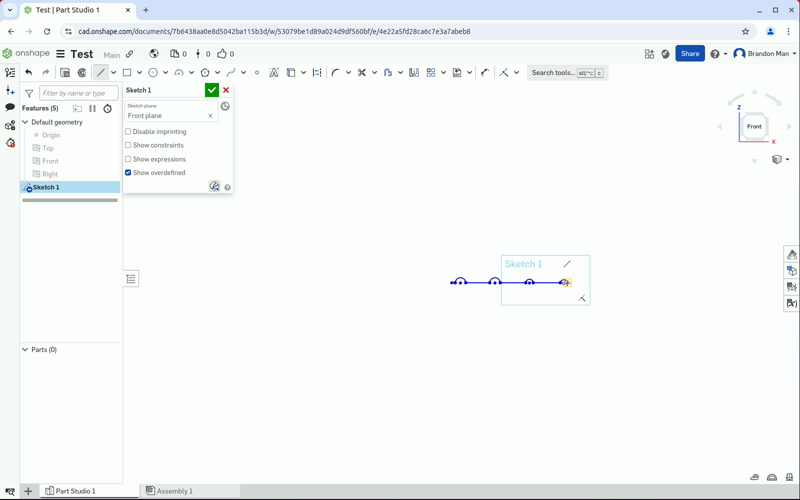
mouse_move(589, 282)
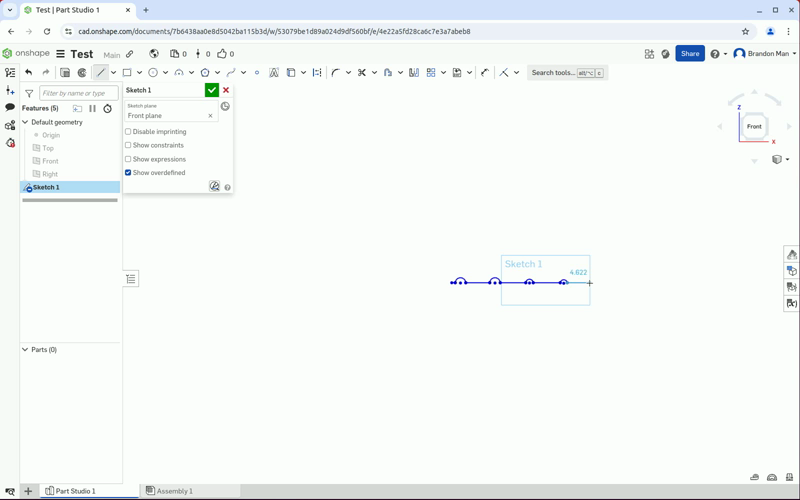
mouse_move(573, 282)
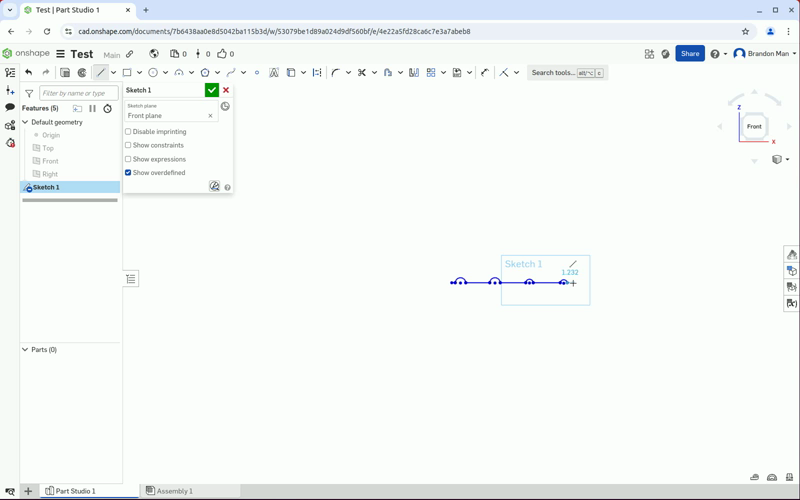
scroll(6)
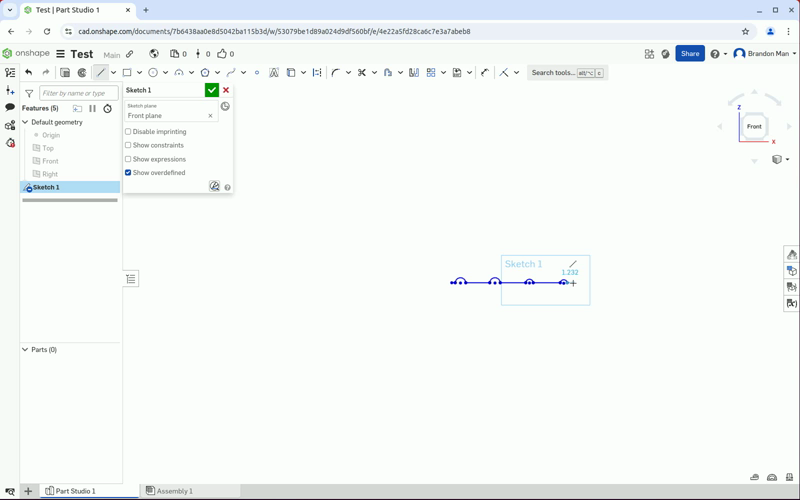
scroll(6)
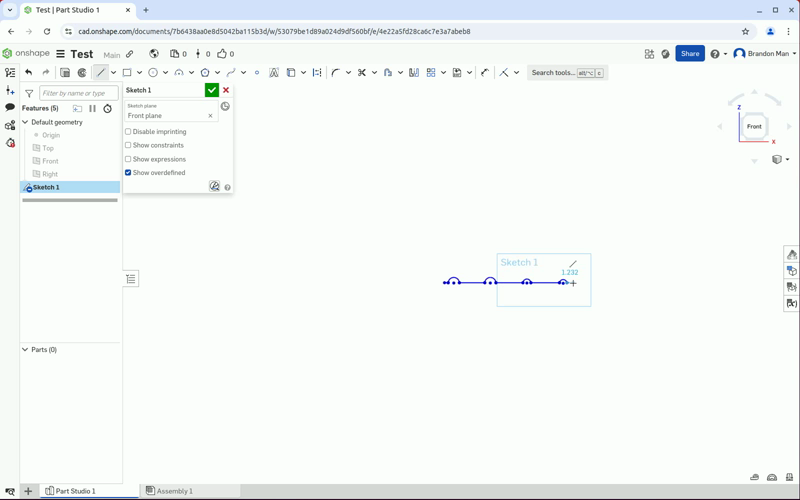
scroll(6)
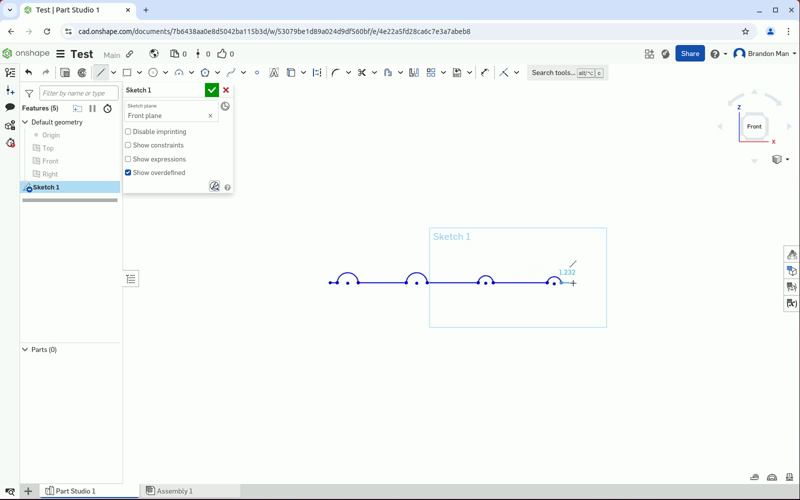
scroll(6)
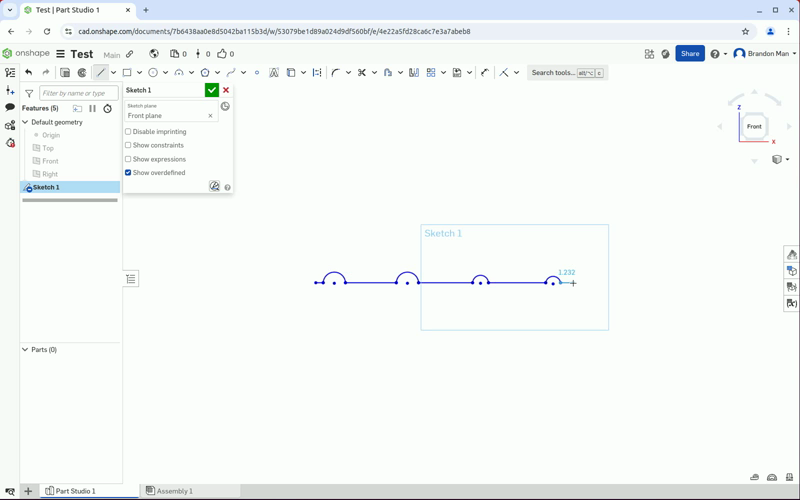
scroll(6)
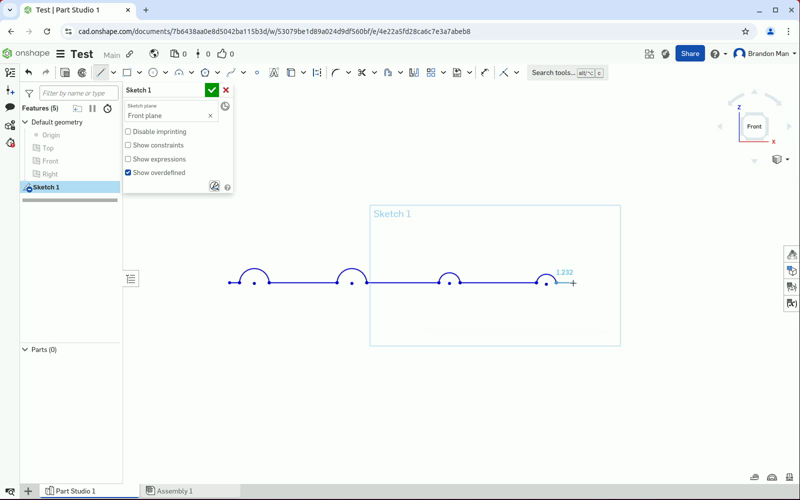
scroll(6)
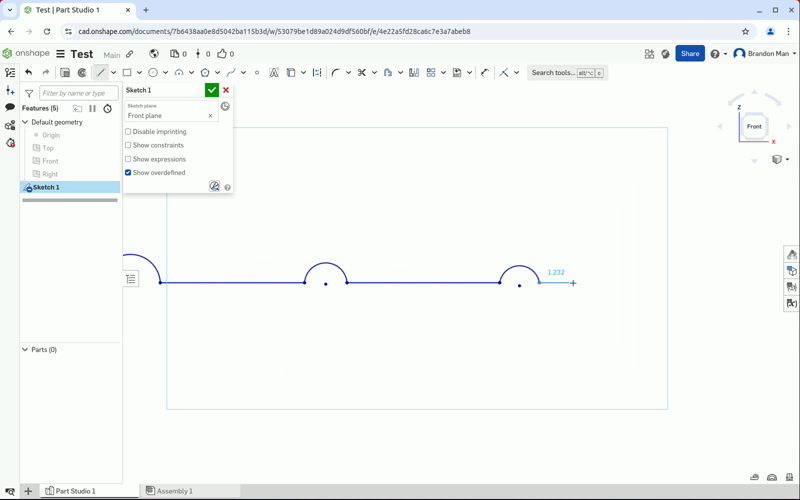
scroll(6)
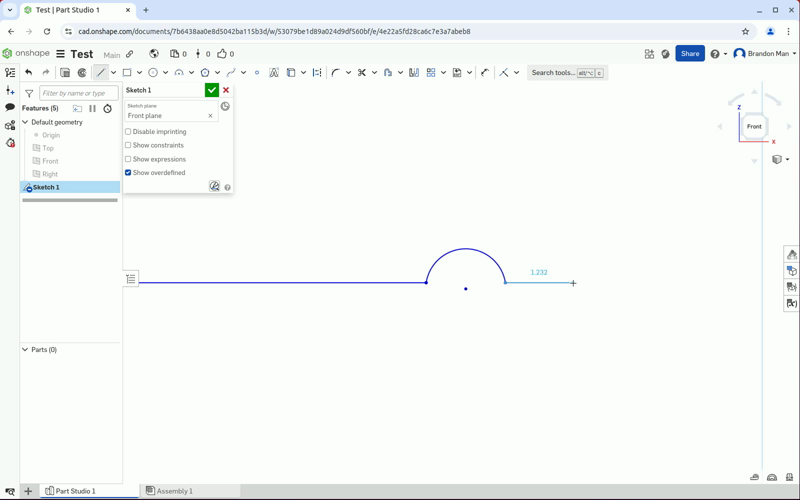
click(573, 282)
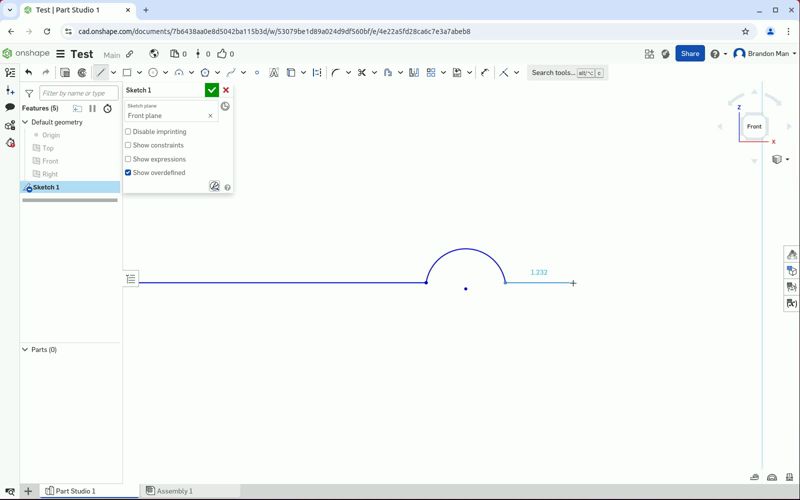
scroll(-6)
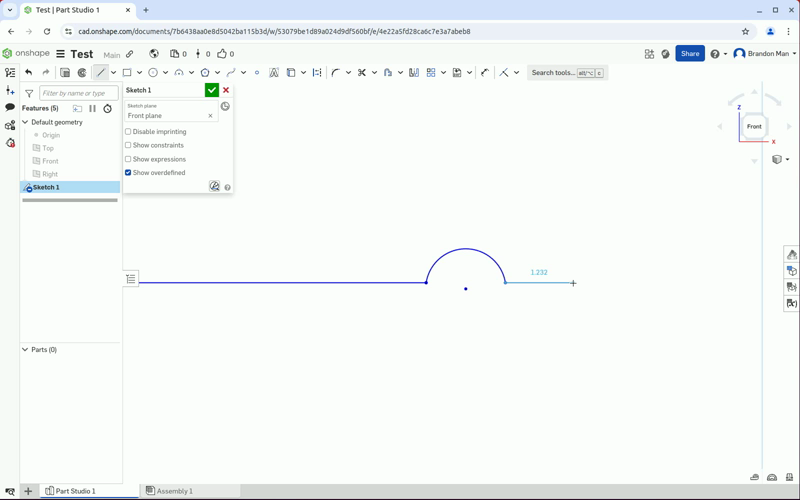
scroll(-6)
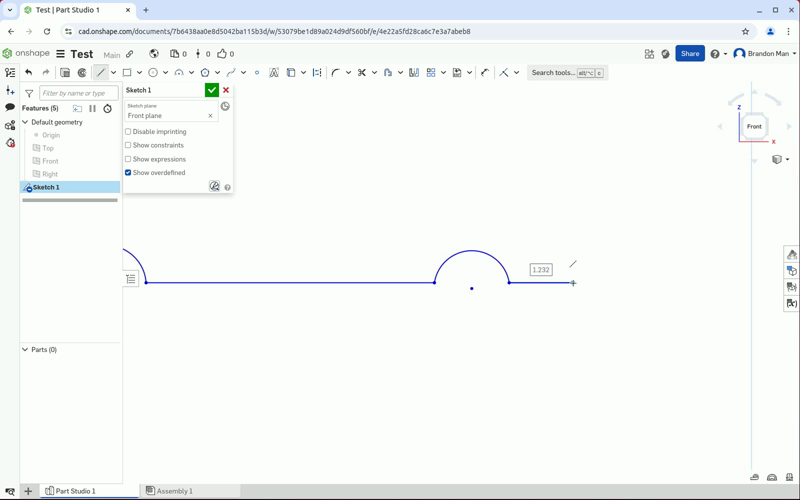
scroll(-6)
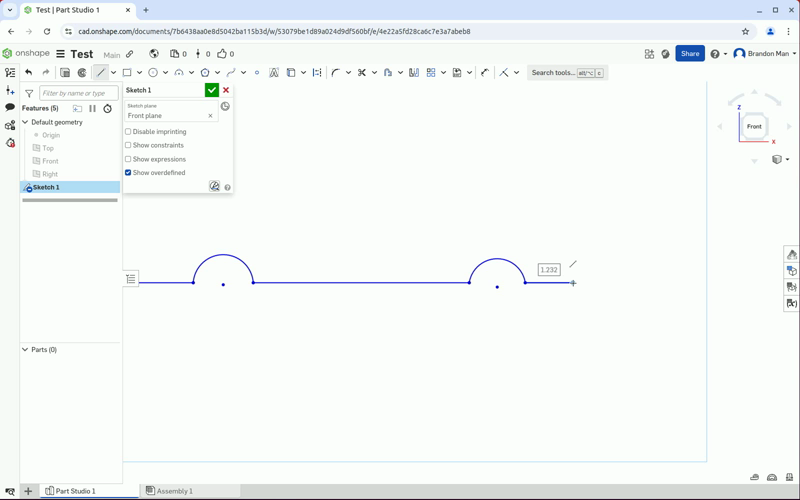
scroll(-6)
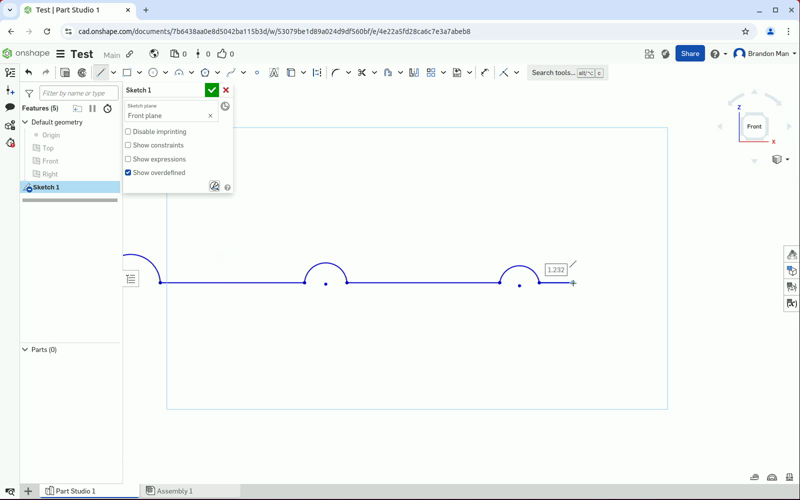
scroll(-6)
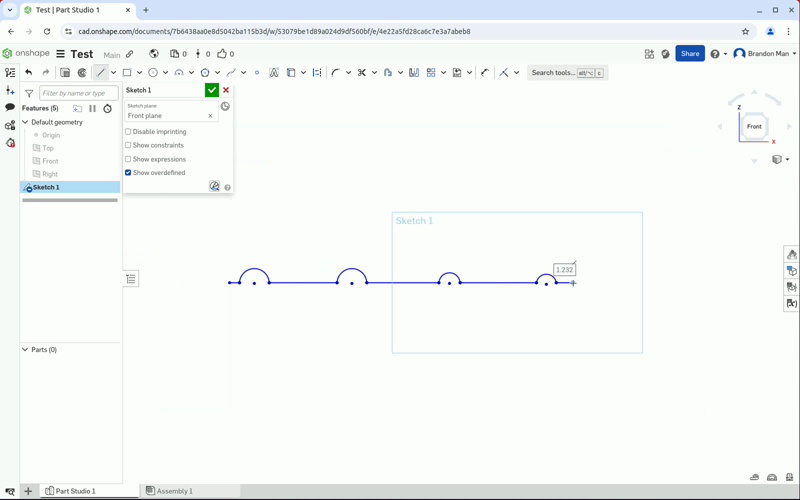
scroll(-6)
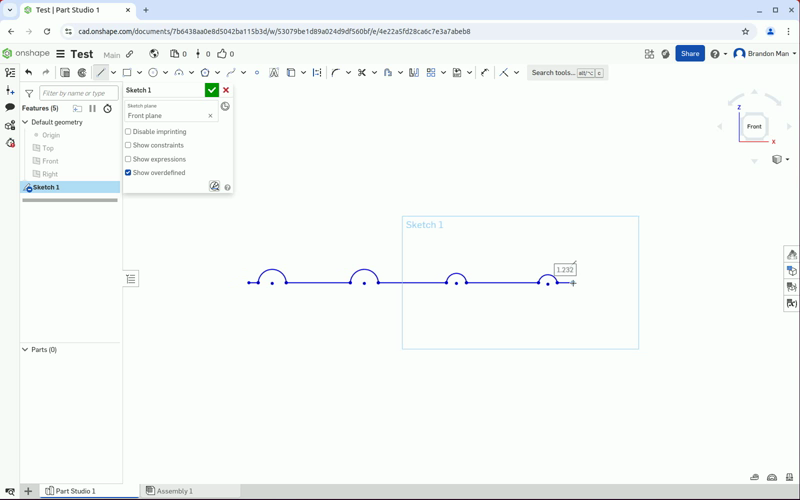
scroll(-6)
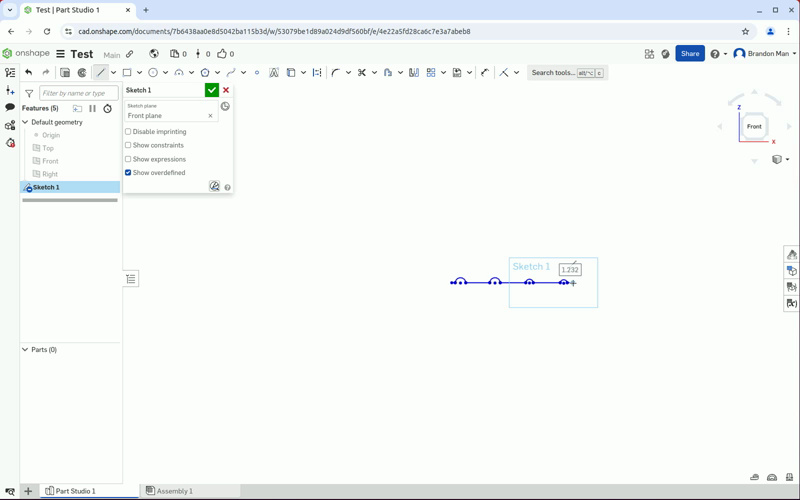
key_up(shift)
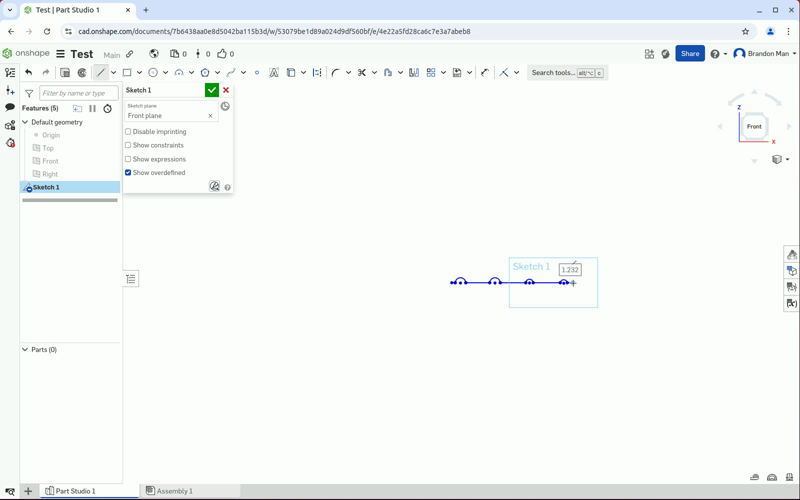
key_down(shift)
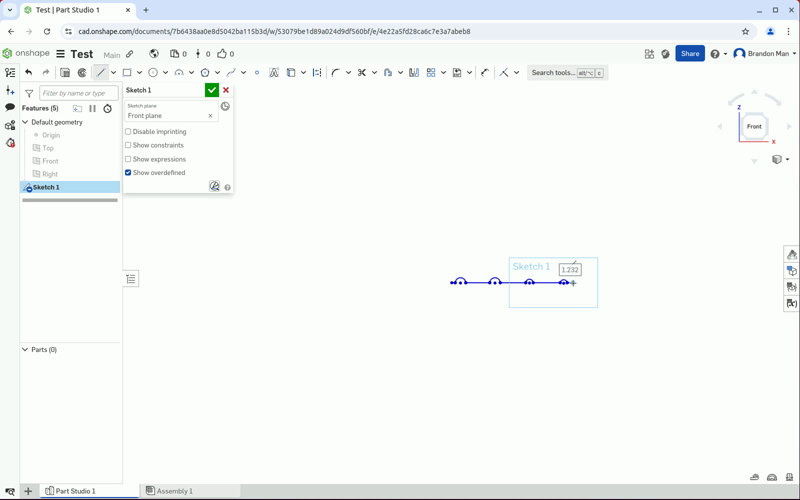
mouse_move(589, 282)
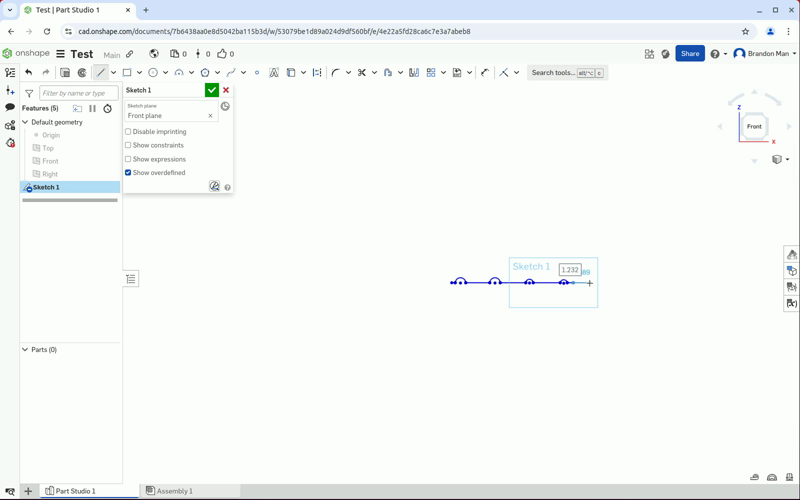
mouse_move(573, 280)
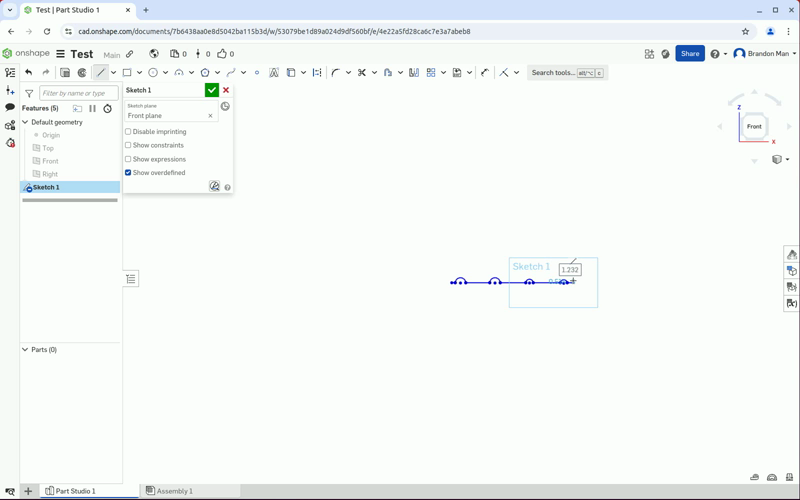
scroll(6)
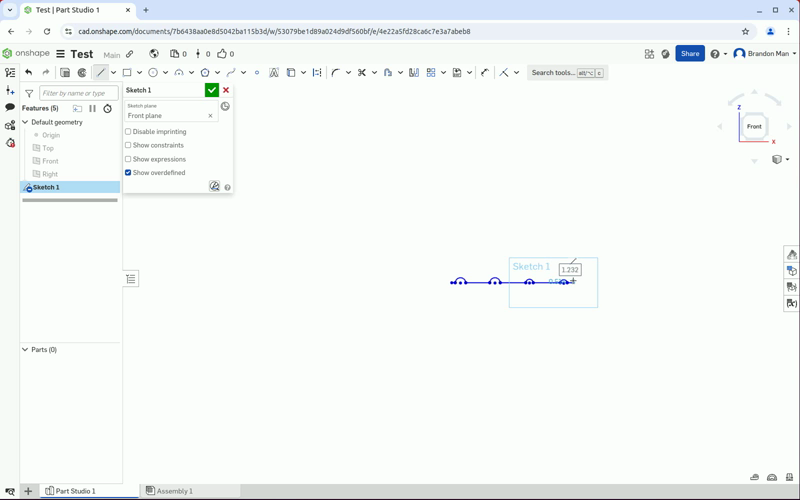
scroll(6)
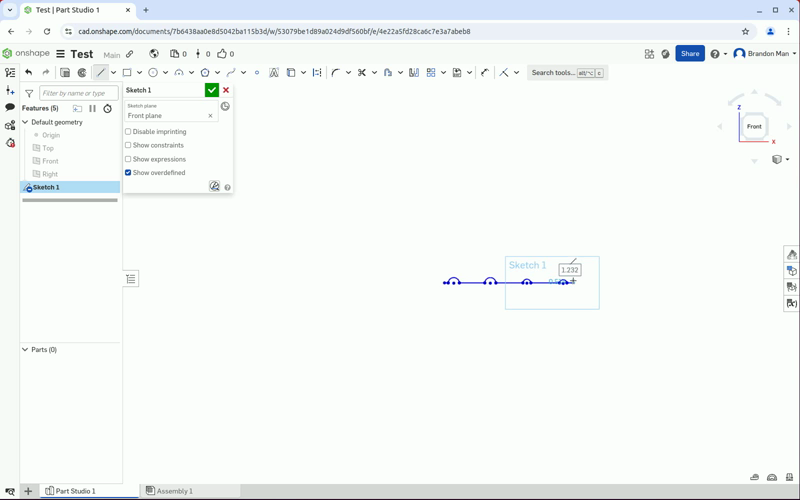
scroll(6)
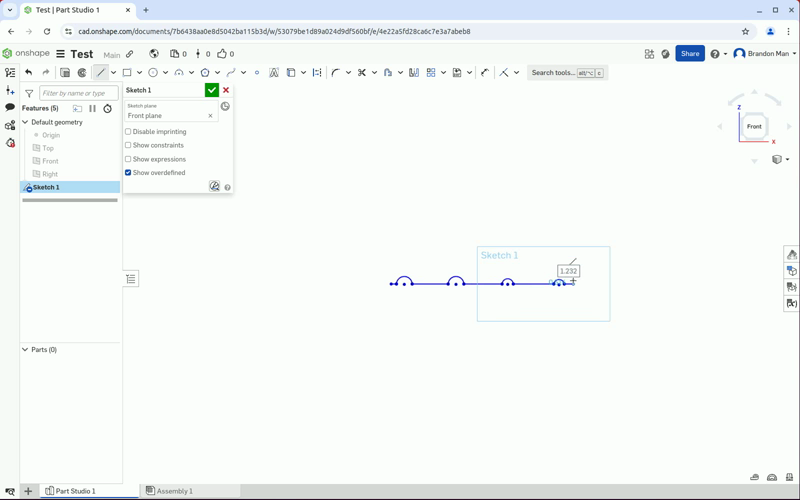
scroll(6)
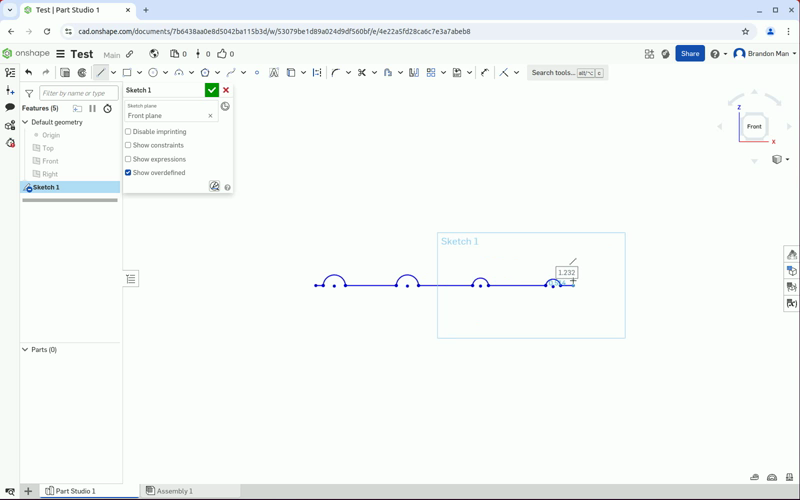
scroll(6)
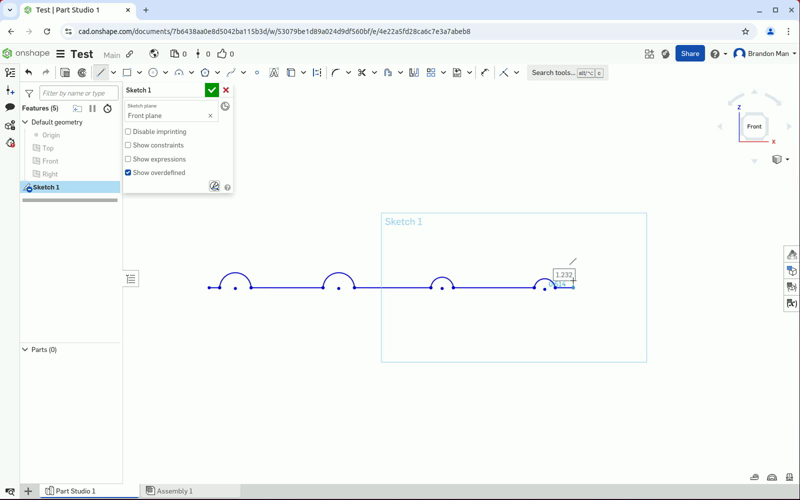
scroll(6)
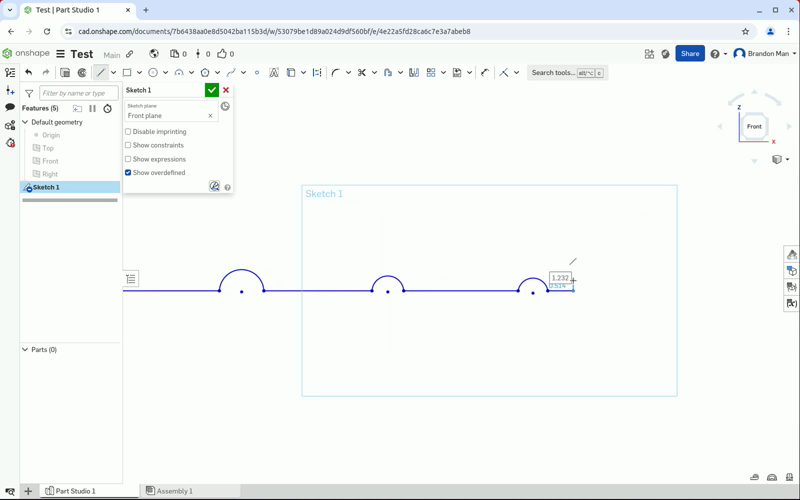
scroll(6)
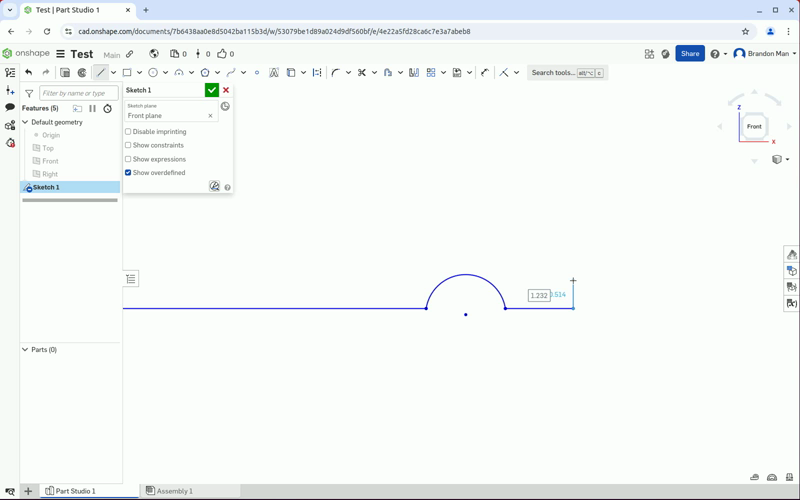
click(573, 280)
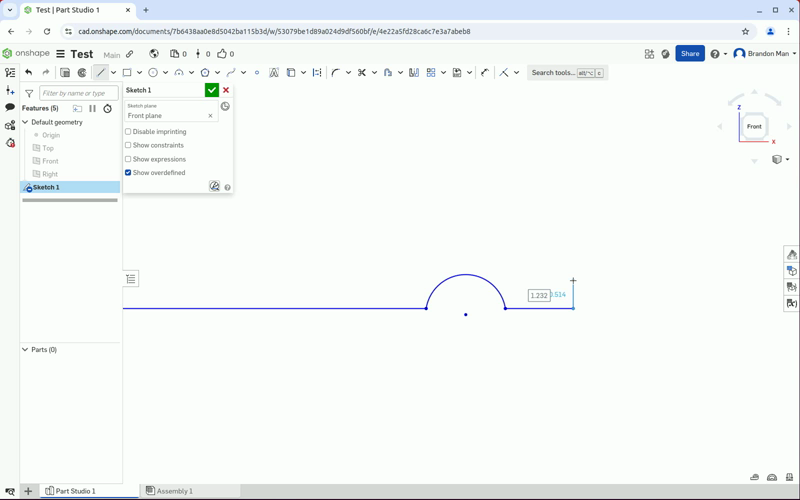
scroll(-6)
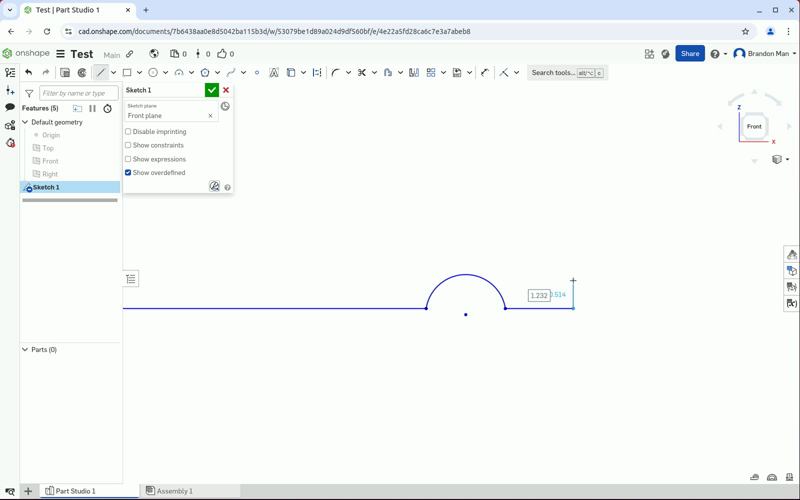
scroll(-6)
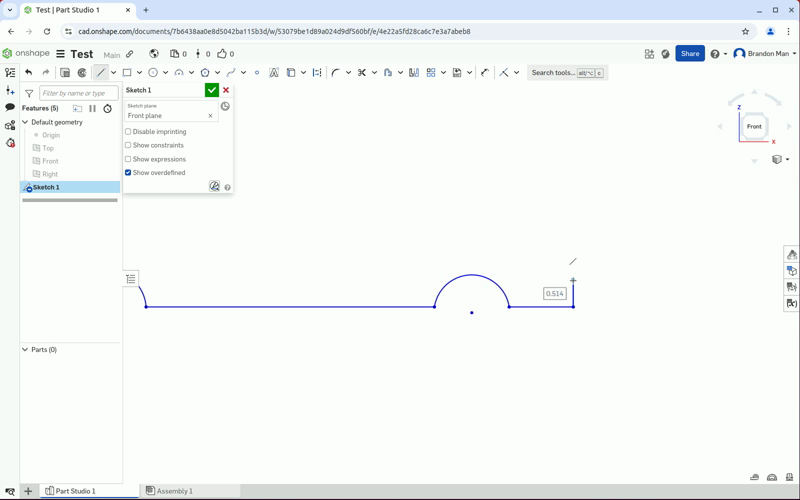
scroll(-6)
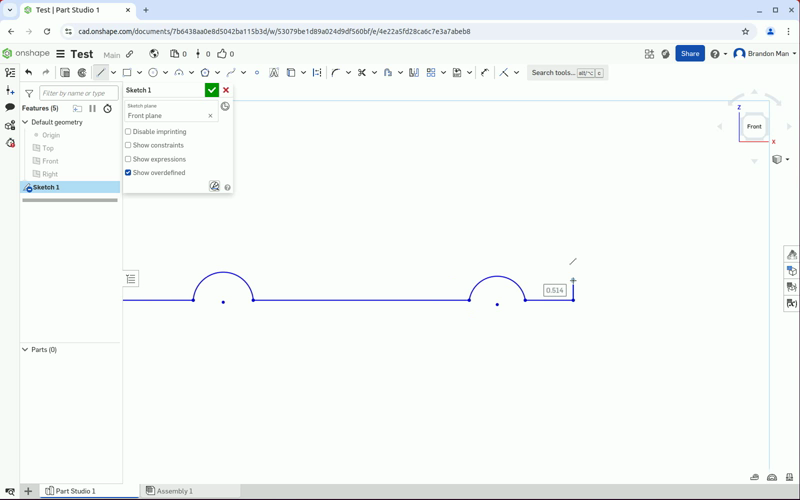
scroll(-6)
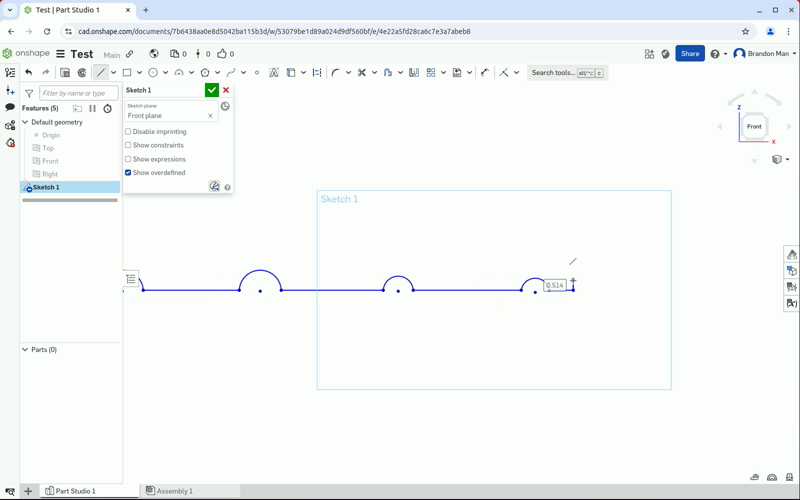
scroll(-6)
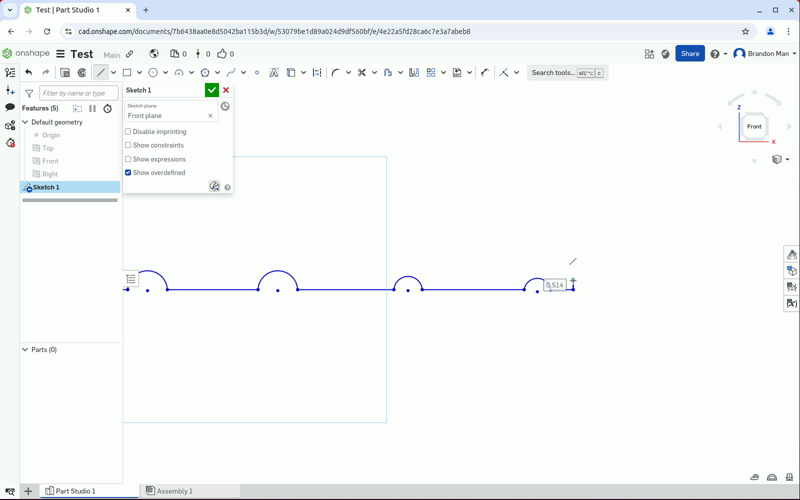
scroll(-6)
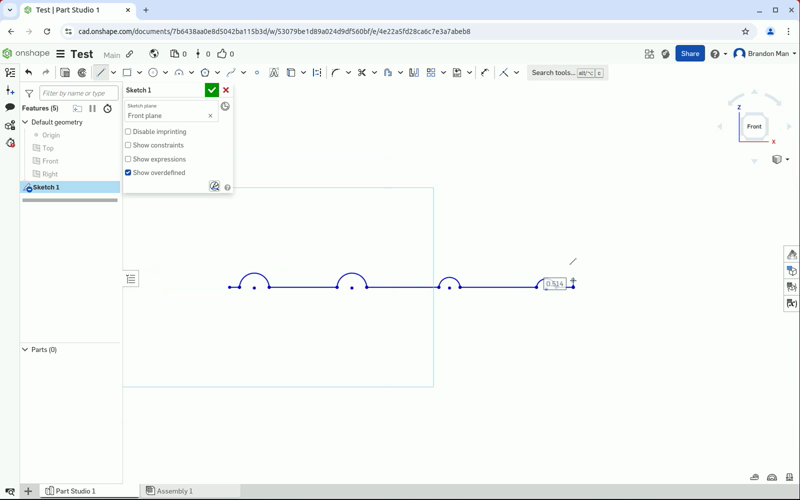
scroll(-6)
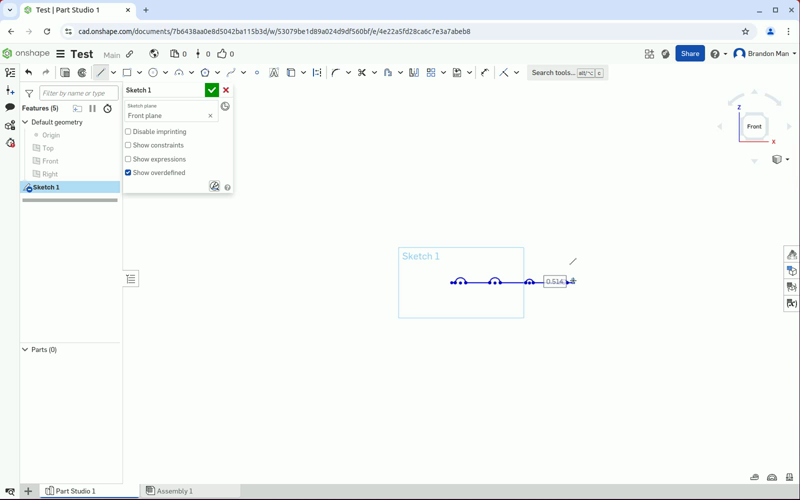
key_up(shift)
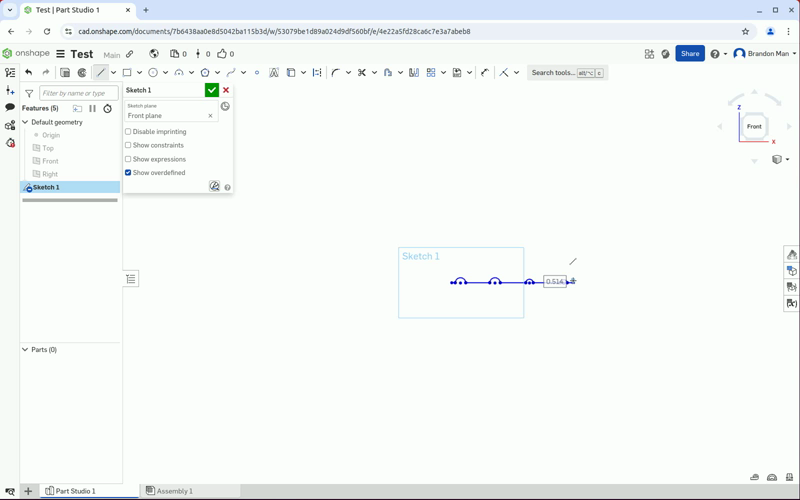
key(esc)
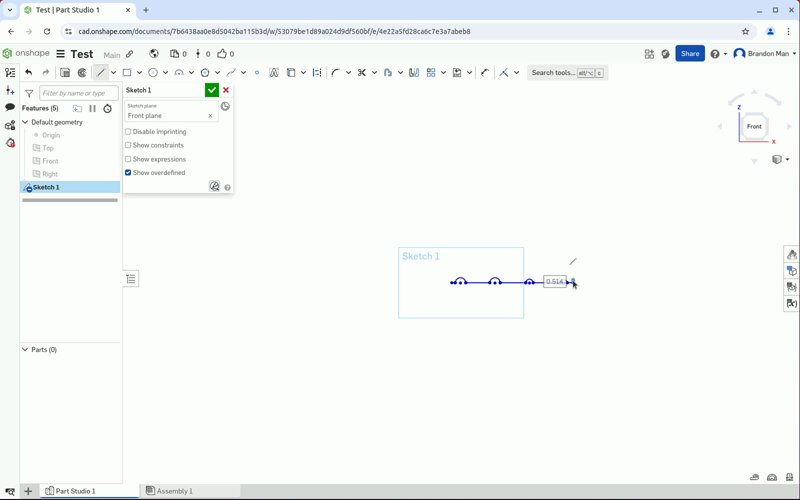
key(a)
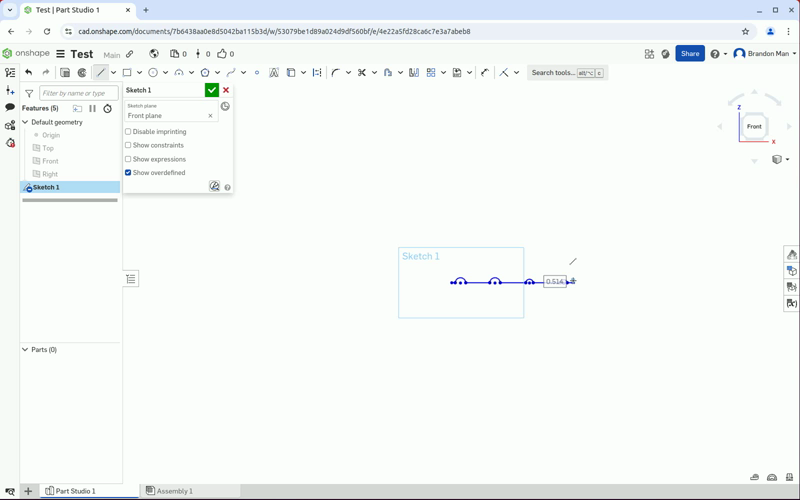
mouse_move(573, 280)
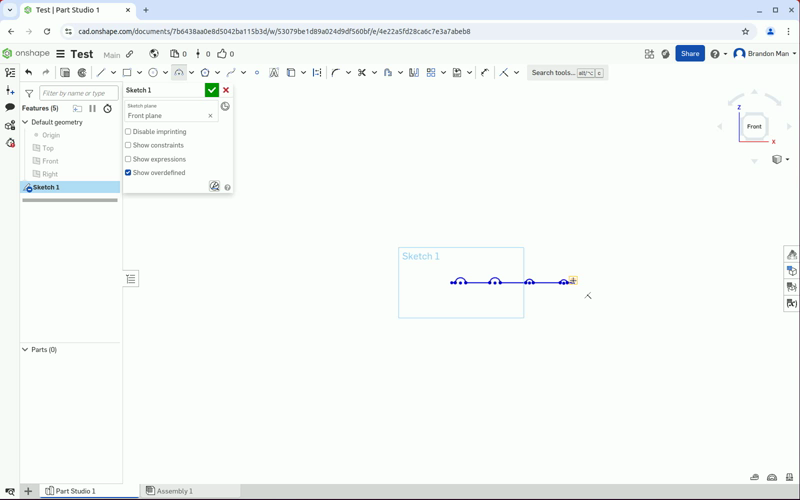
scroll(6)
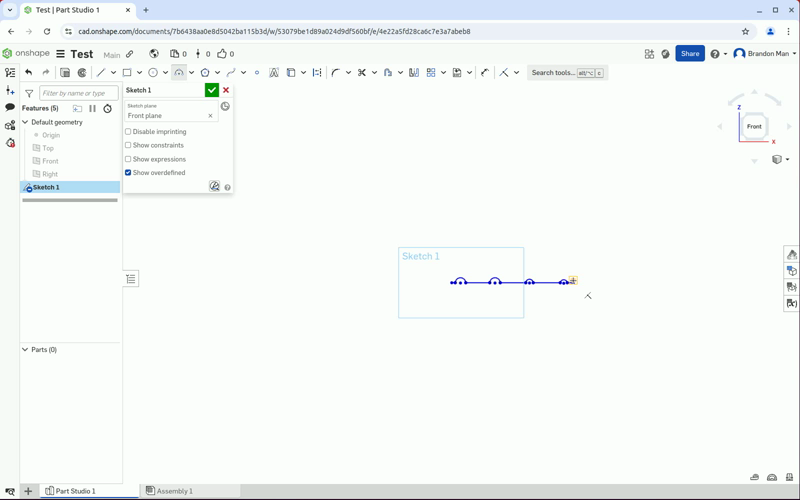
scroll(6)
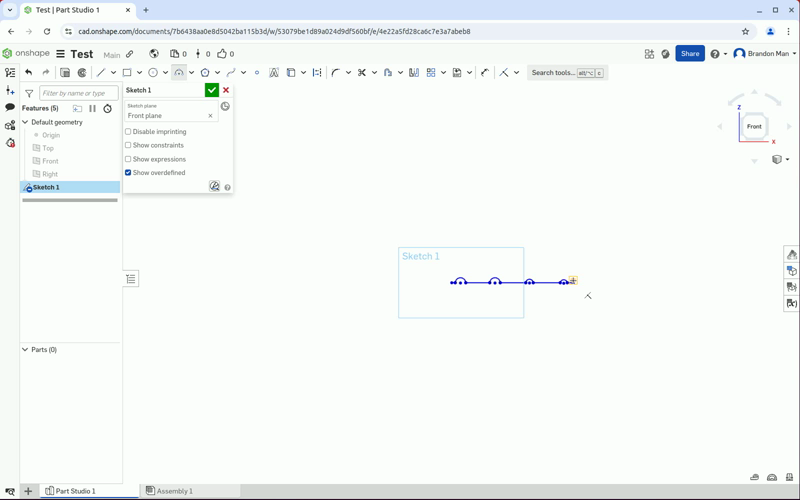
scroll(6)
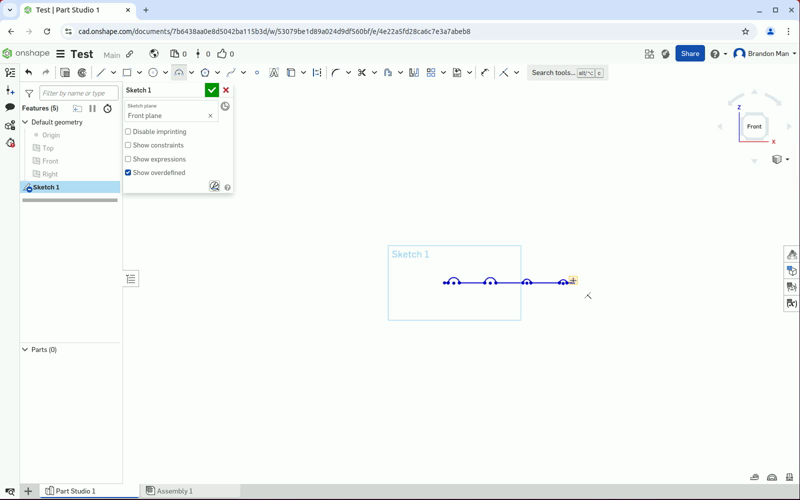
scroll(6)
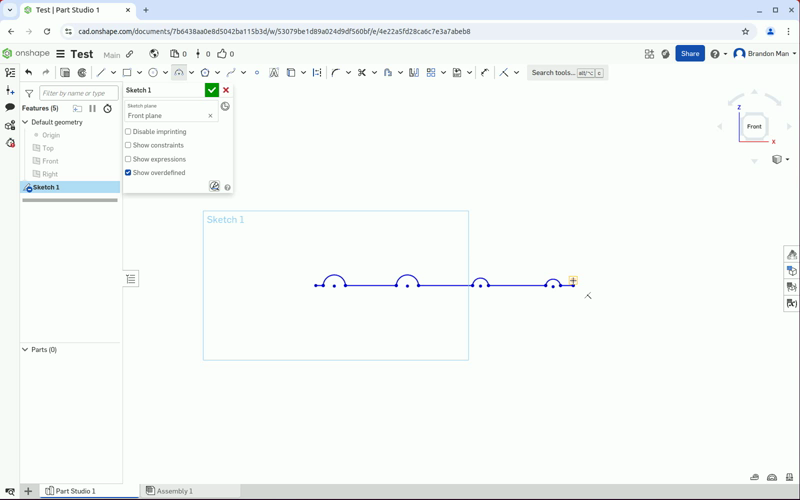
scroll(6)
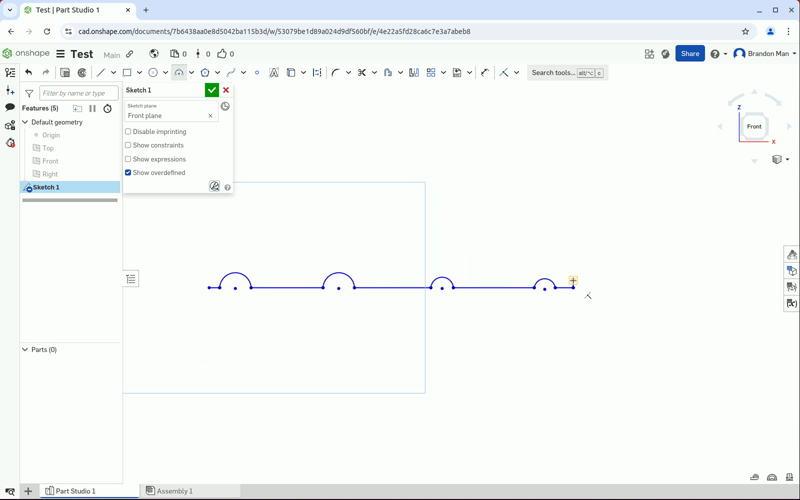
scroll(6)
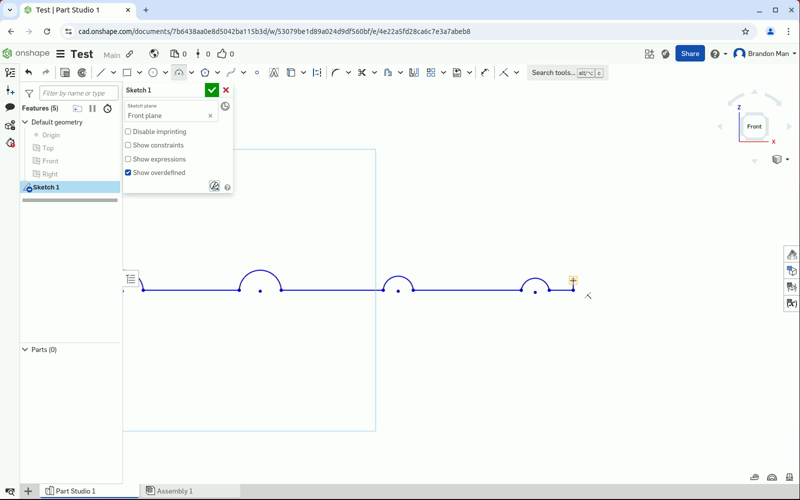
scroll(6)
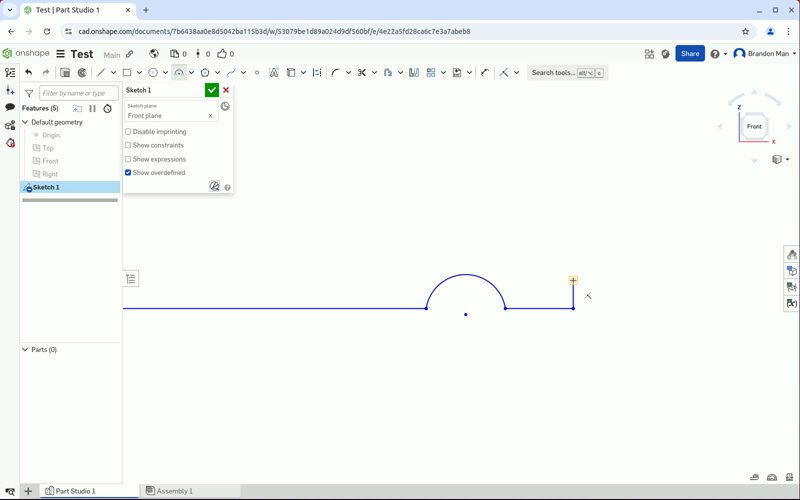
click(573, 280)
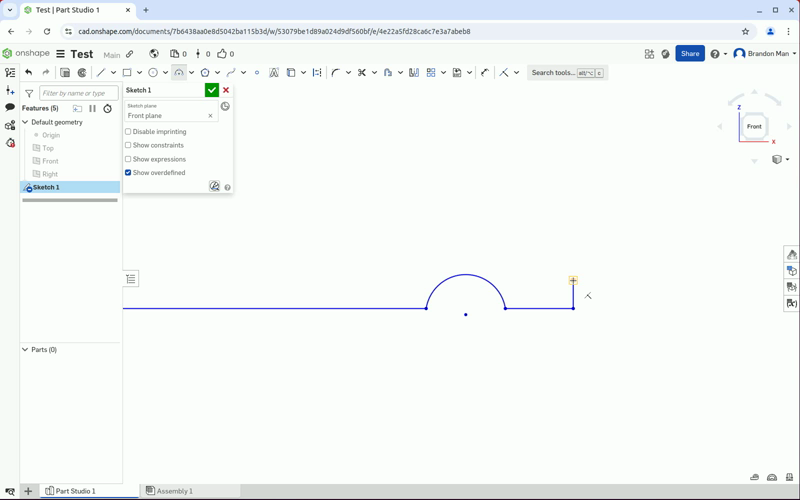
scroll(-6)
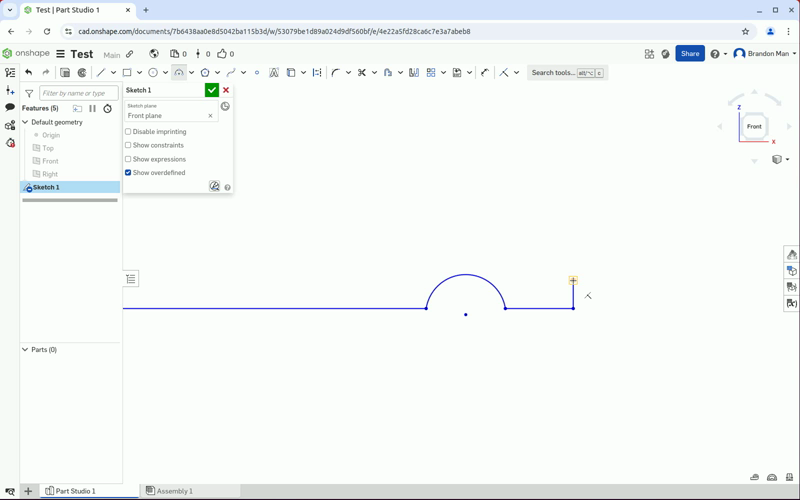
scroll(-6)
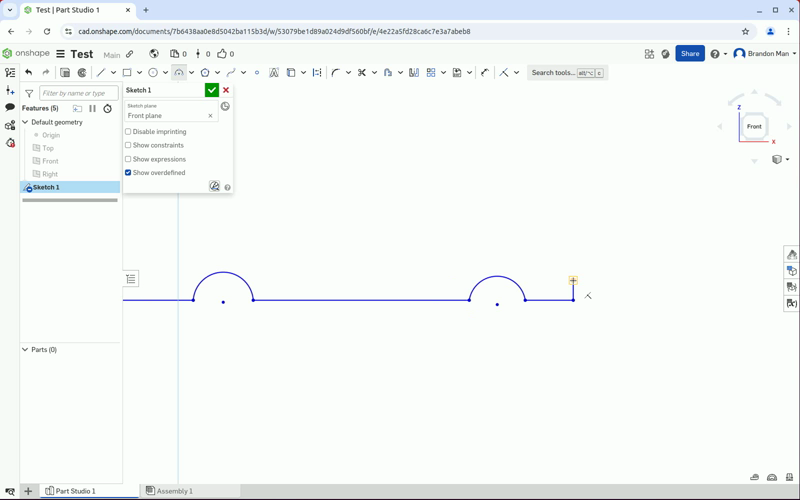
scroll(-6)
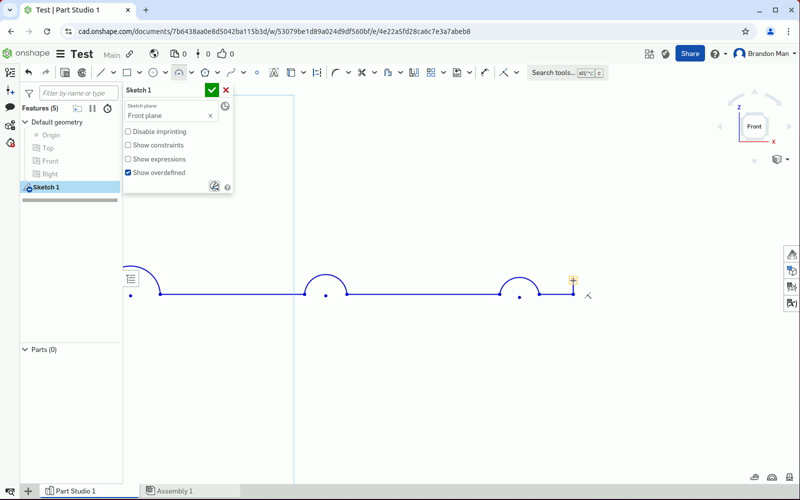
scroll(-6)
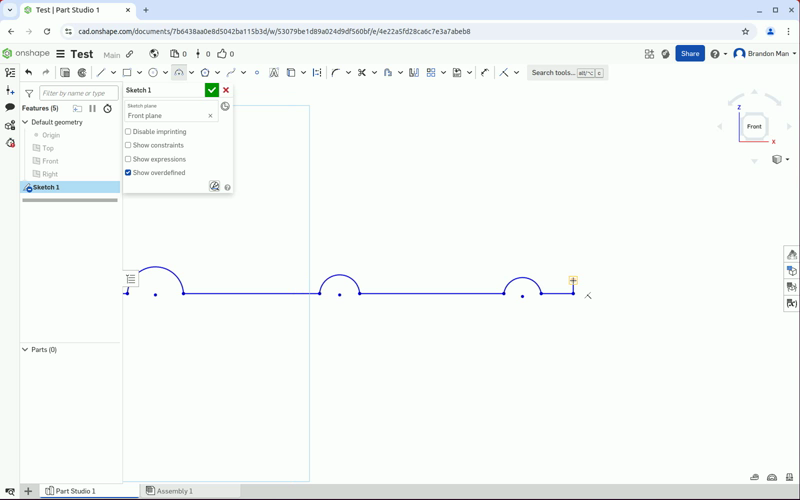
scroll(-6)
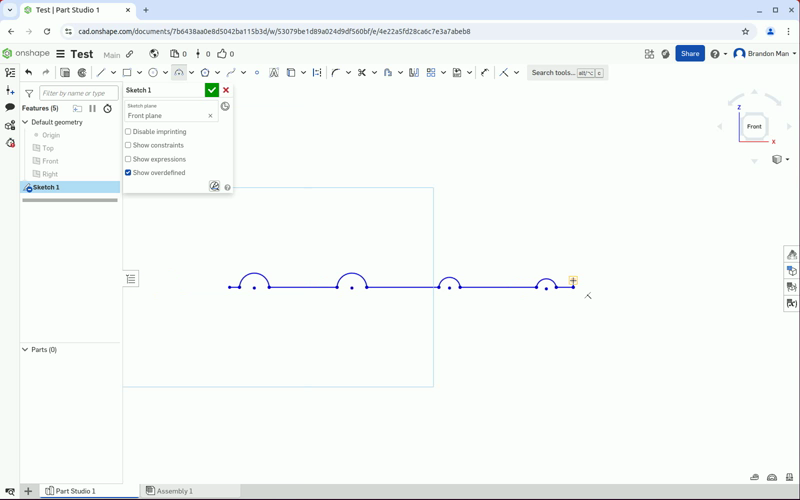
scroll(-6)
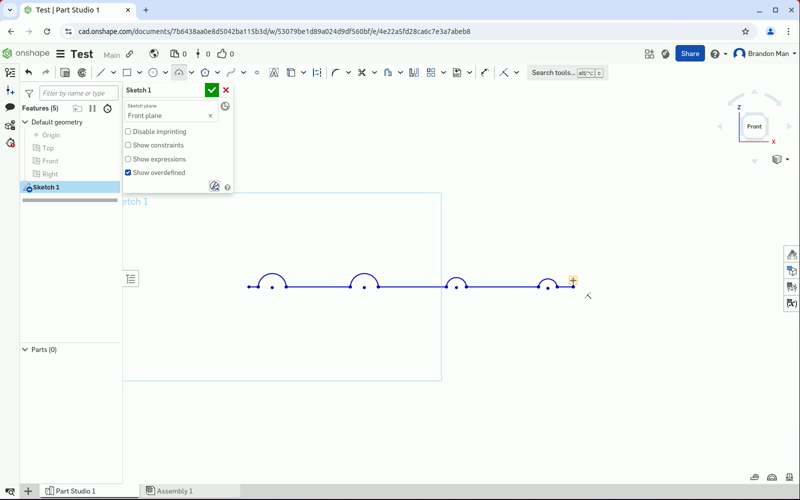
scroll(-6)
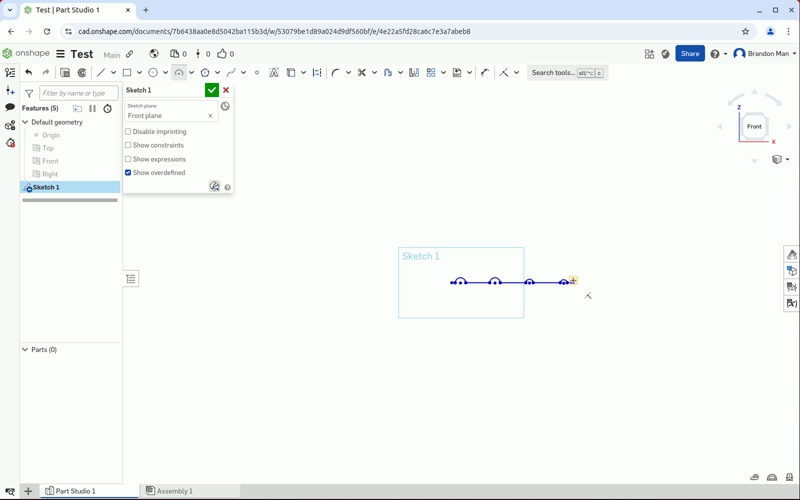
key_down(shift)
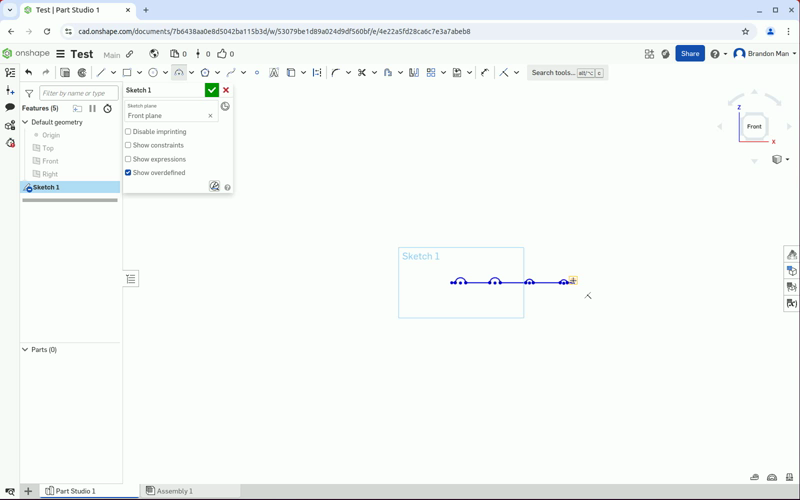
mouse_move(567, 273)
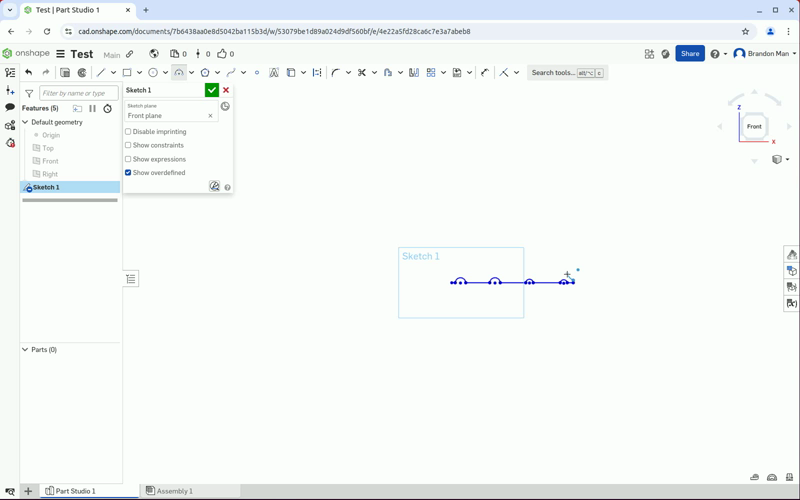
click(567, 273)
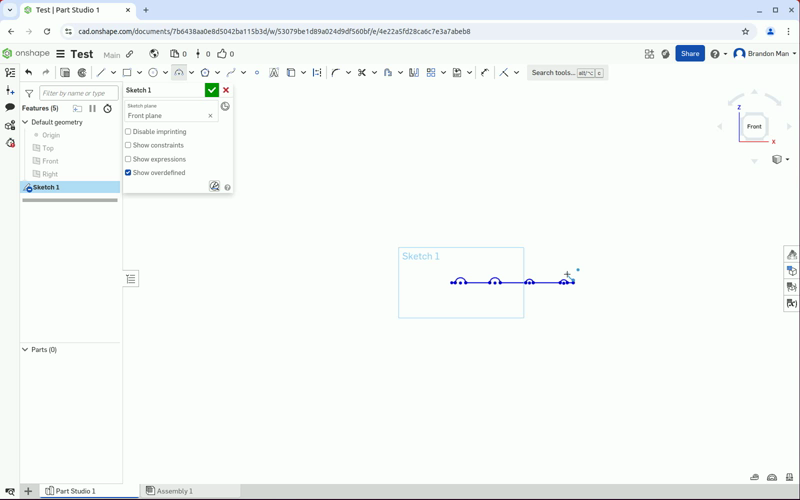
mouse_move(571, 275)
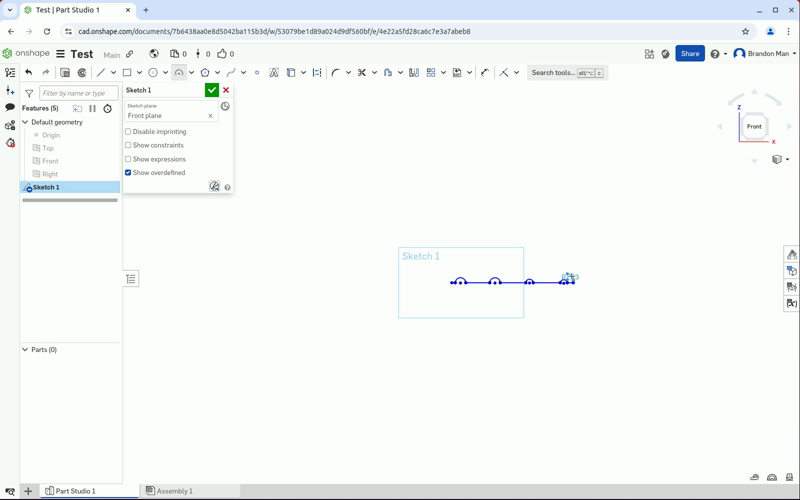
click(571, 275)
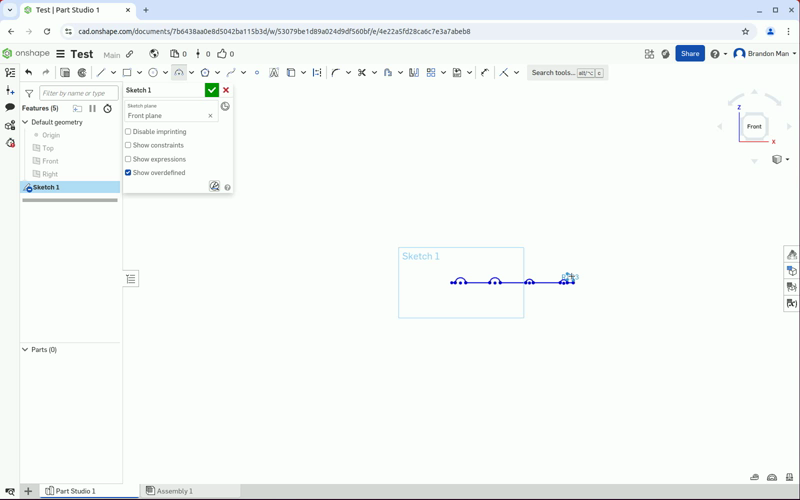
key_up(shift)
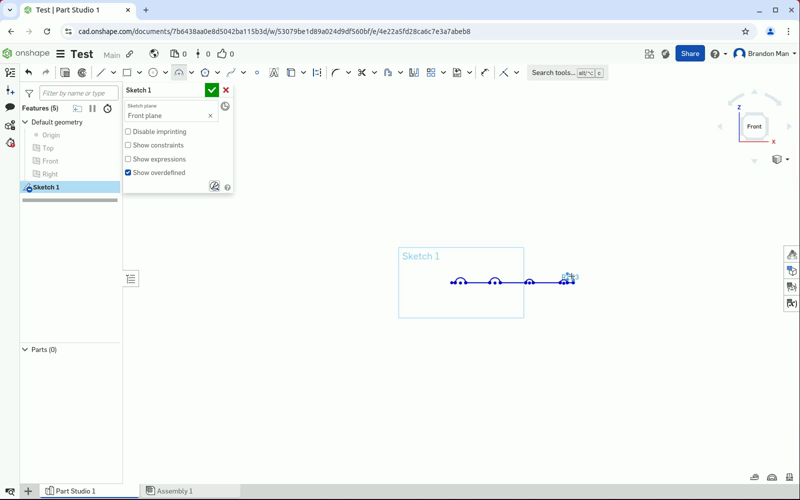
key(esc)
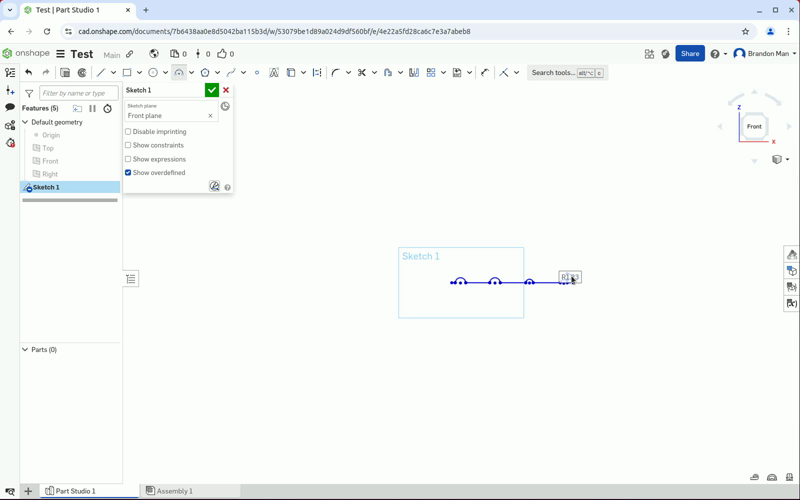
key(l)
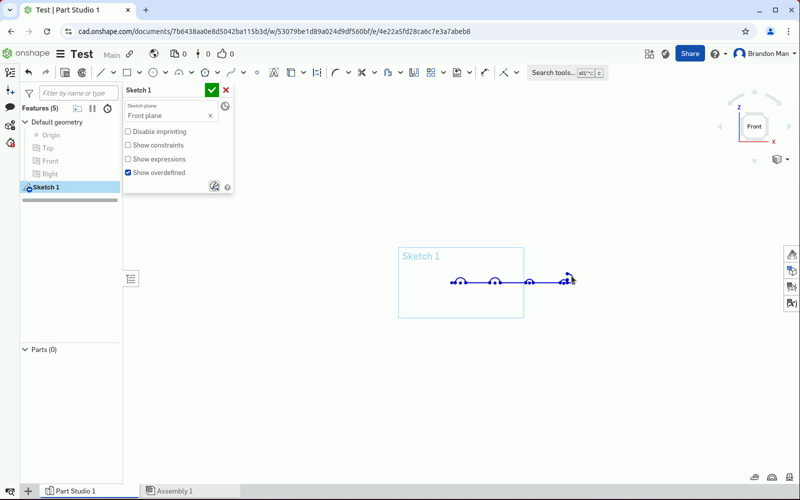
mouse_move(567, 273)
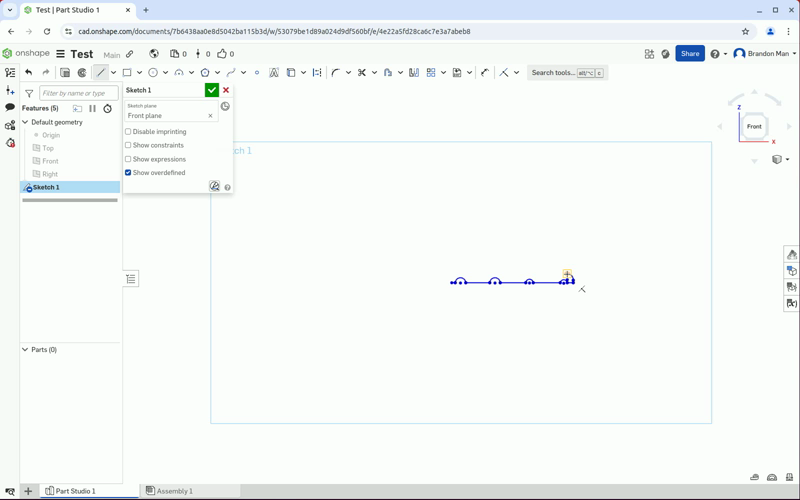
click(567, 273)
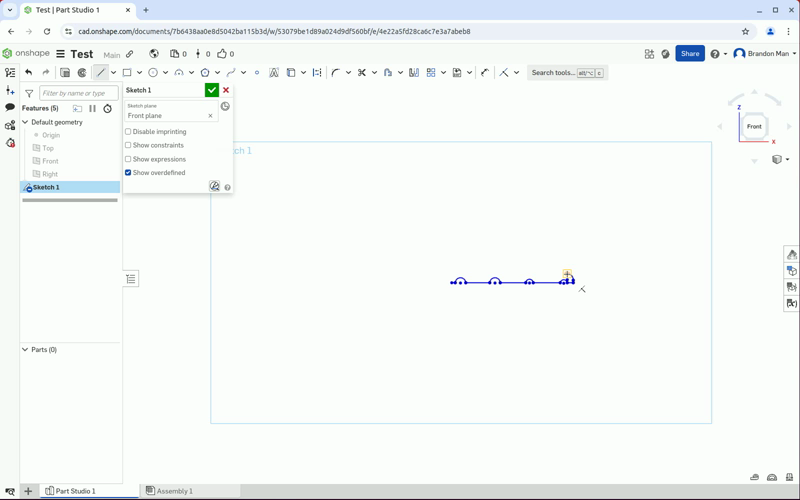
key_down(shift)
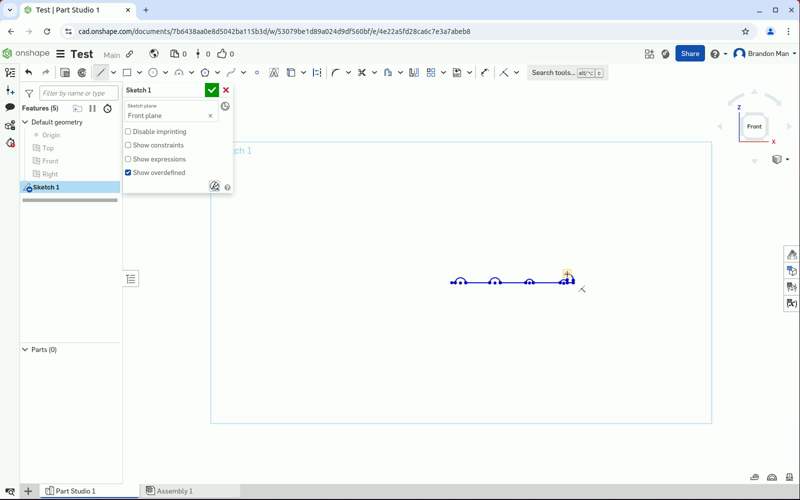
mouse_move(457, 273)
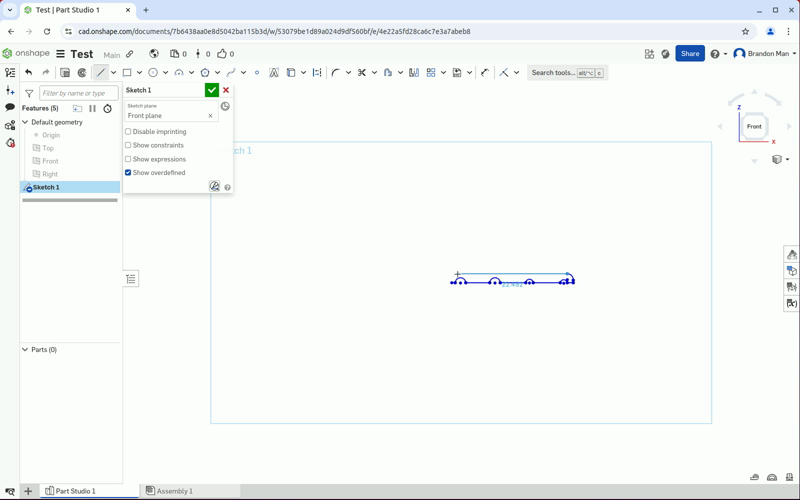
click(457, 273)
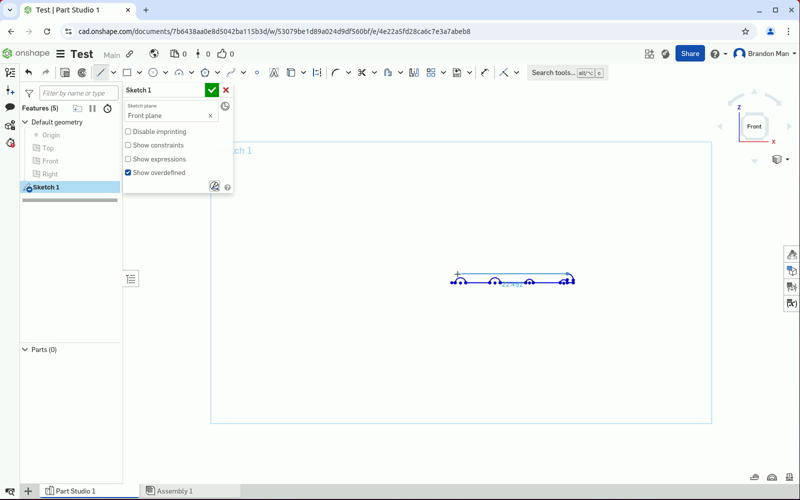
key_up(shift)
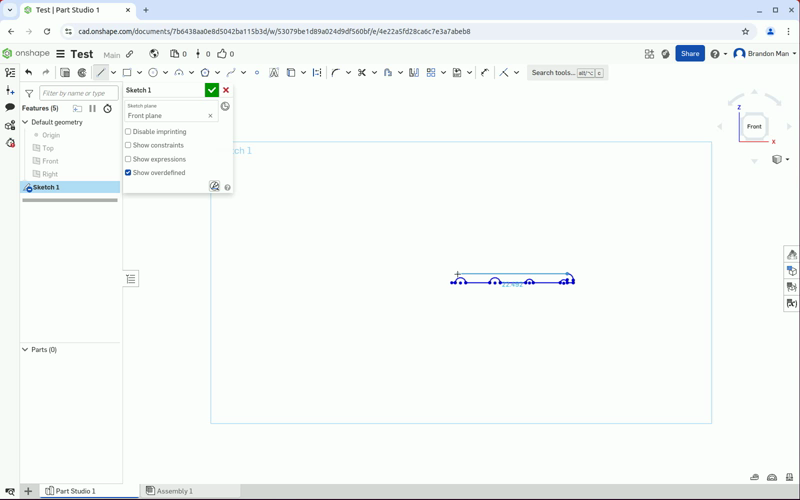
key(esc)
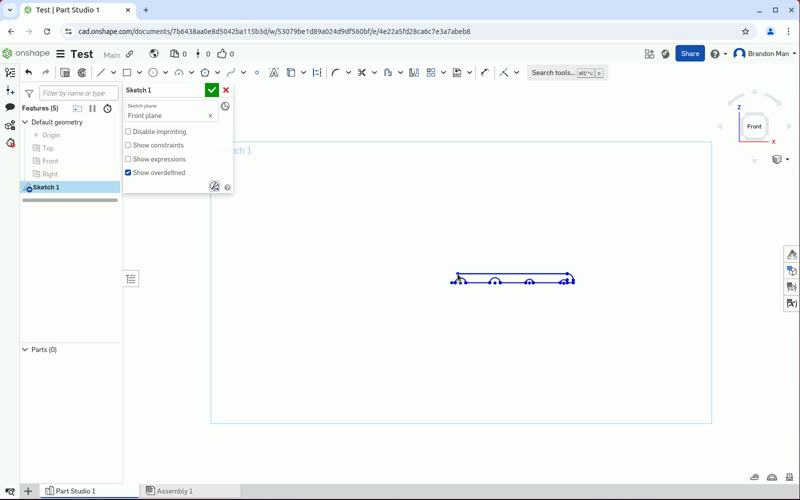
key(a)
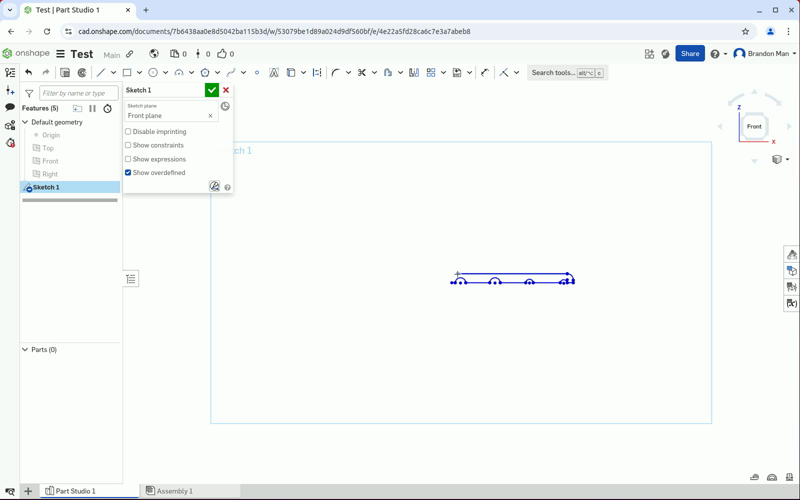
mouse_move(457, 273)
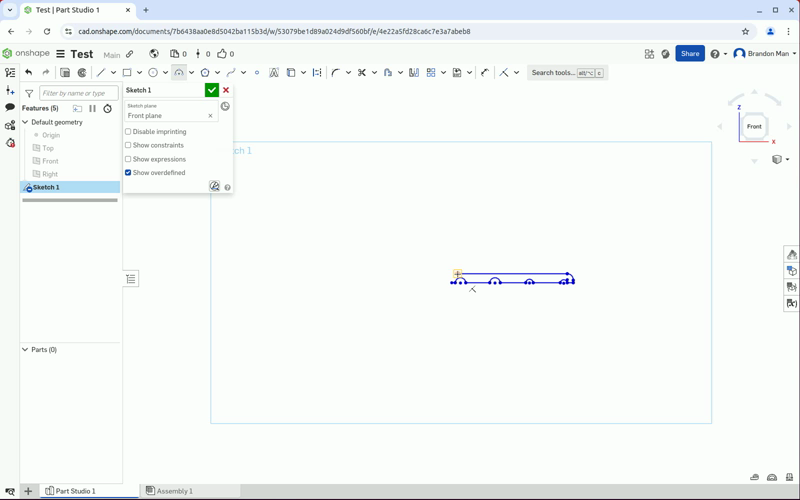
click(457, 273)
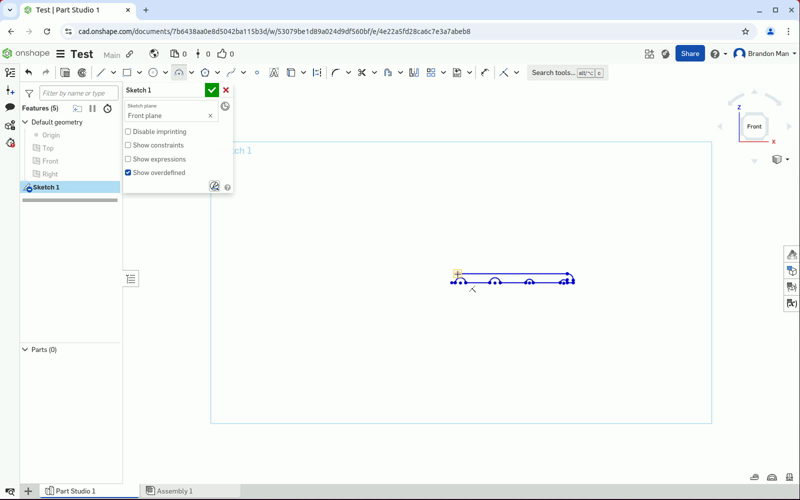
key_down(shift)
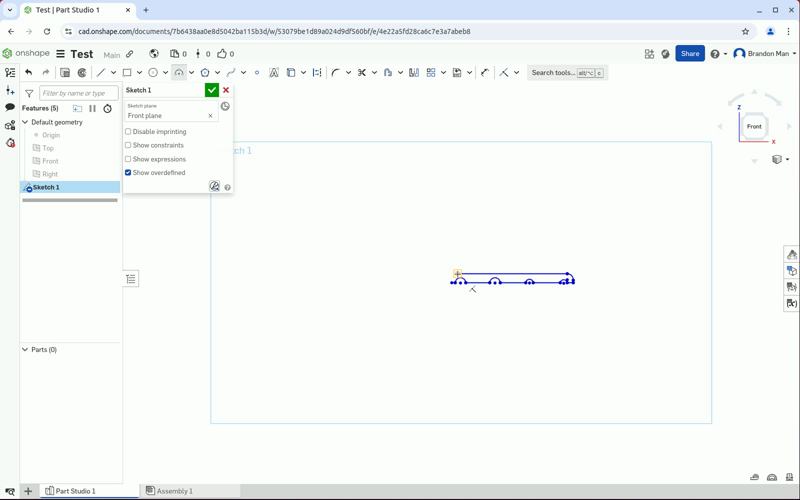
mouse_move(451, 280)
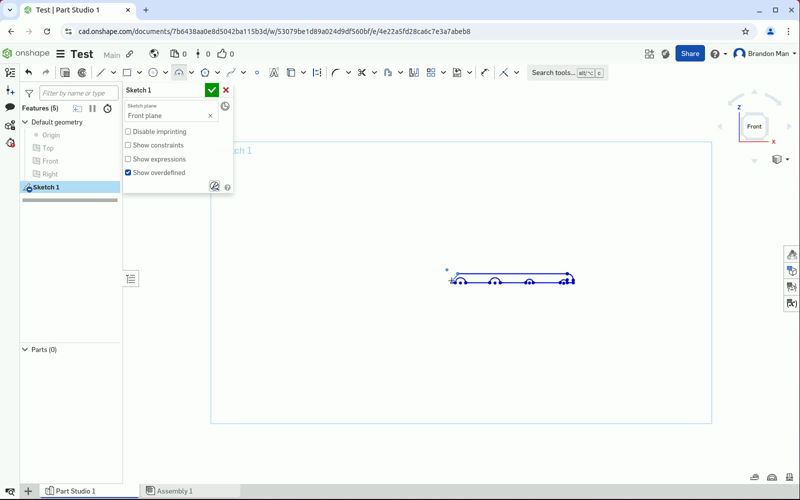
scroll(6)
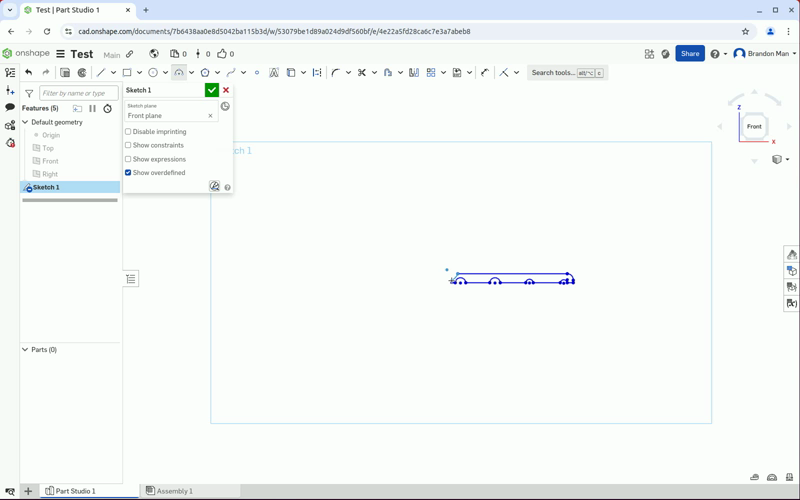
scroll(6)
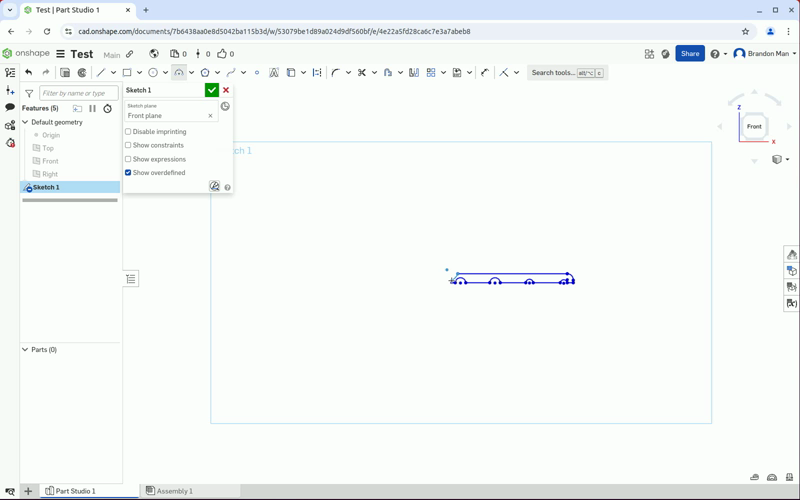
scroll(6)
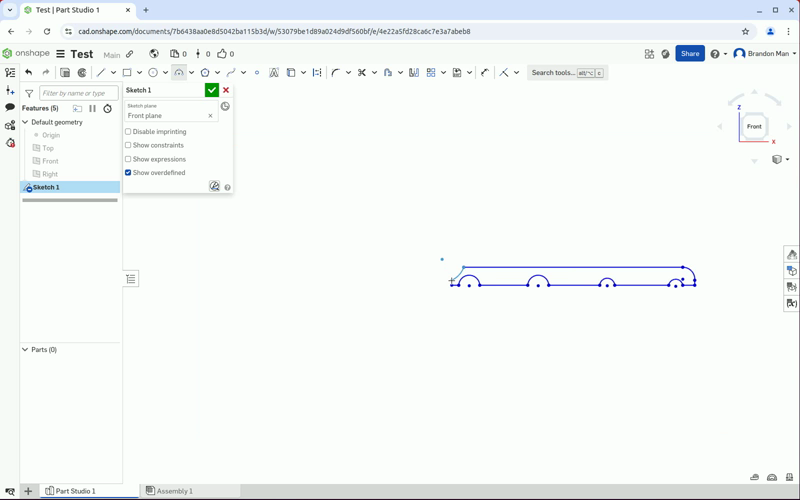
scroll(6)
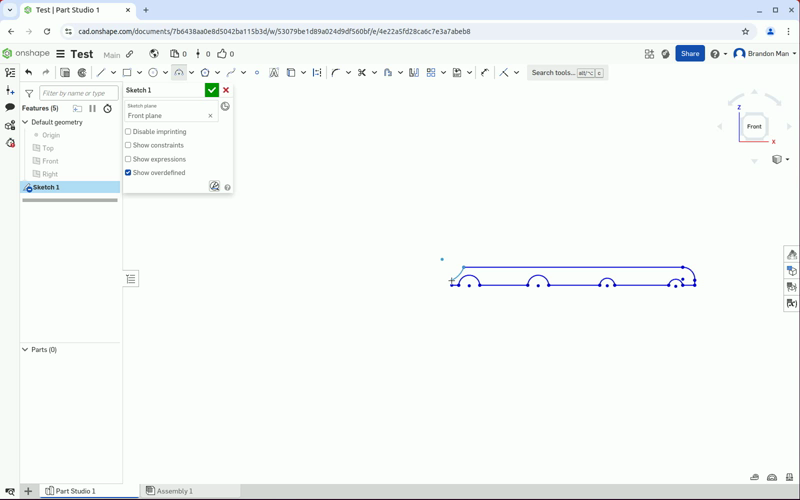
scroll(6)
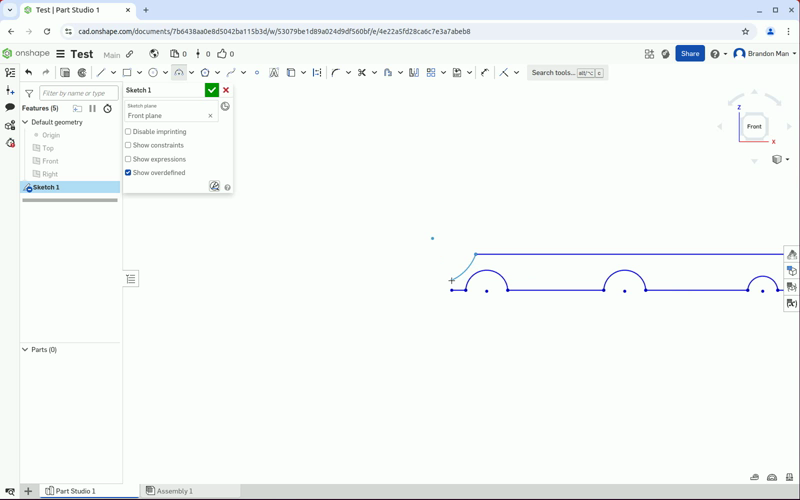
scroll(6)
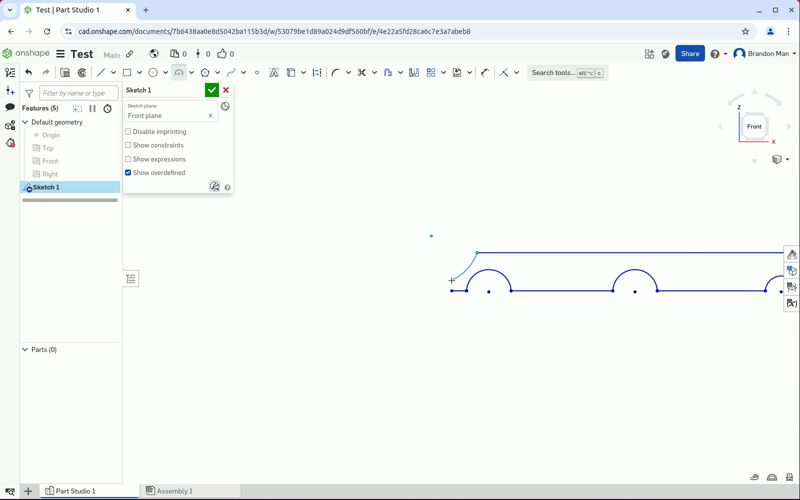
scroll(6)
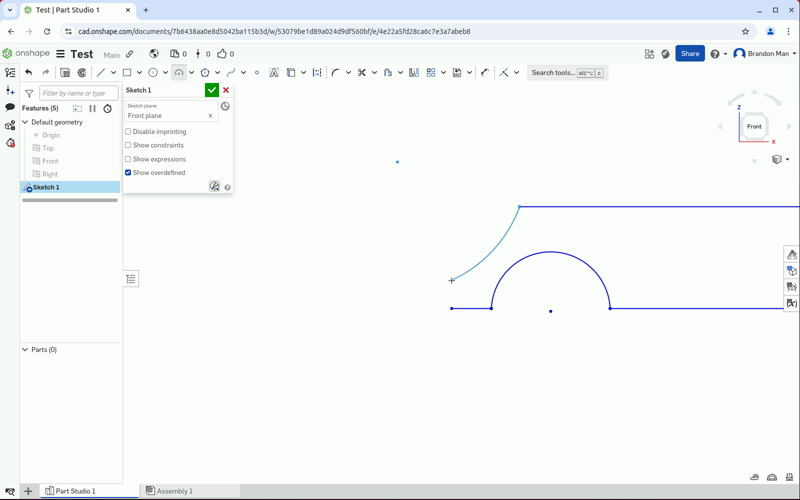
click(451, 280)
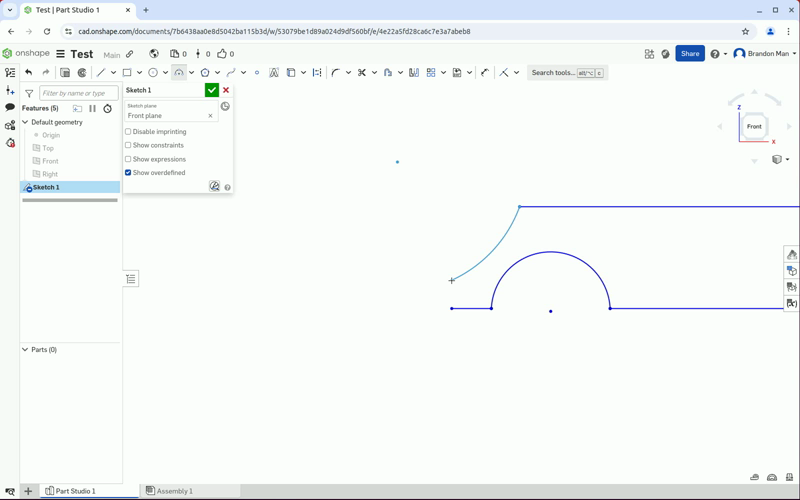
scroll(-6)
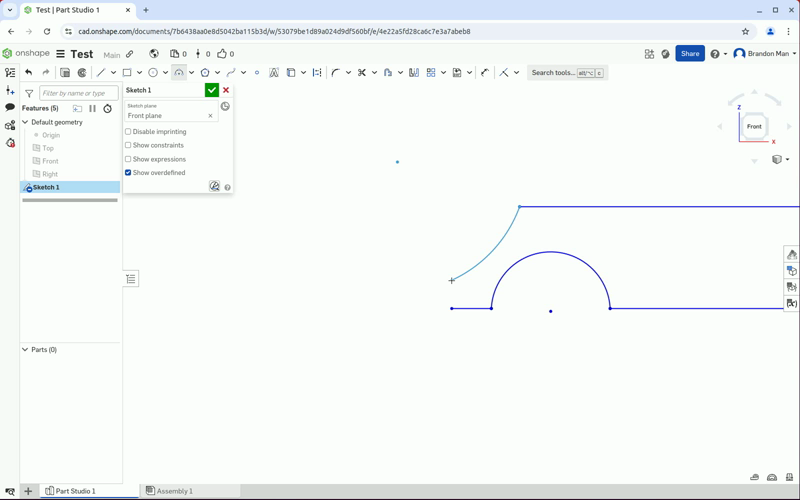
scroll(-6)
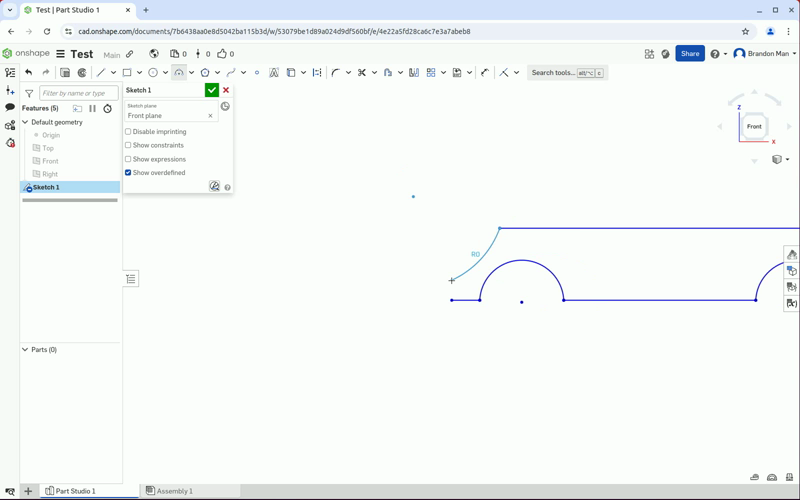
scroll(-6)
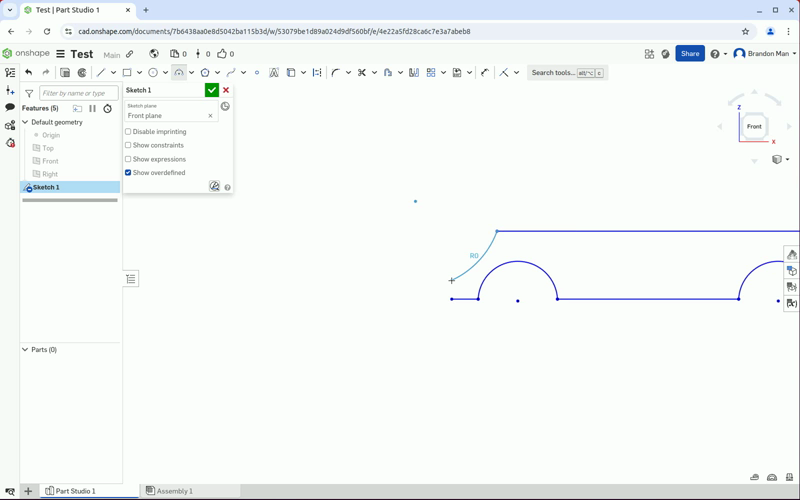
scroll(-6)
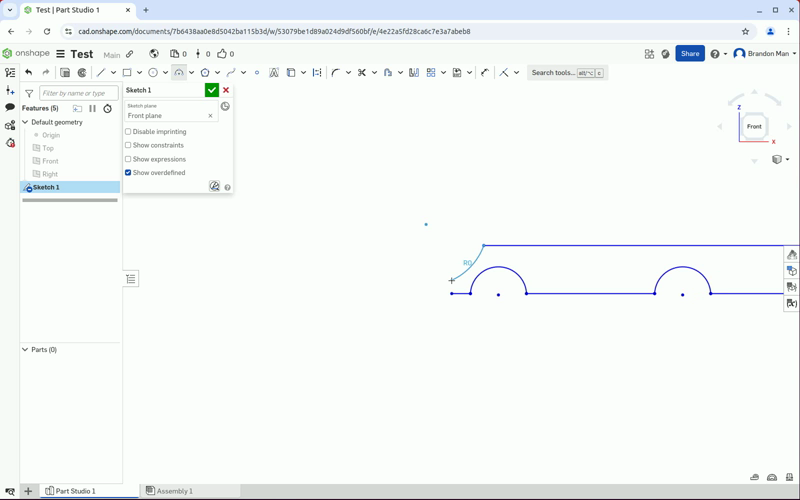
scroll(-6)
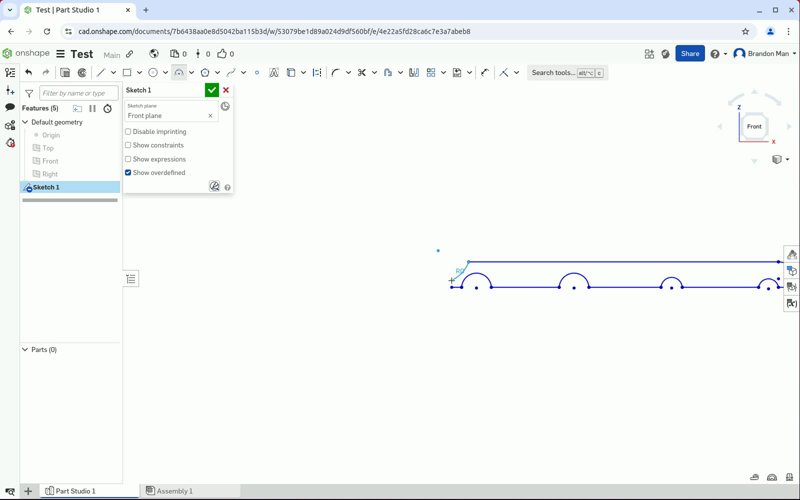
scroll(-6)
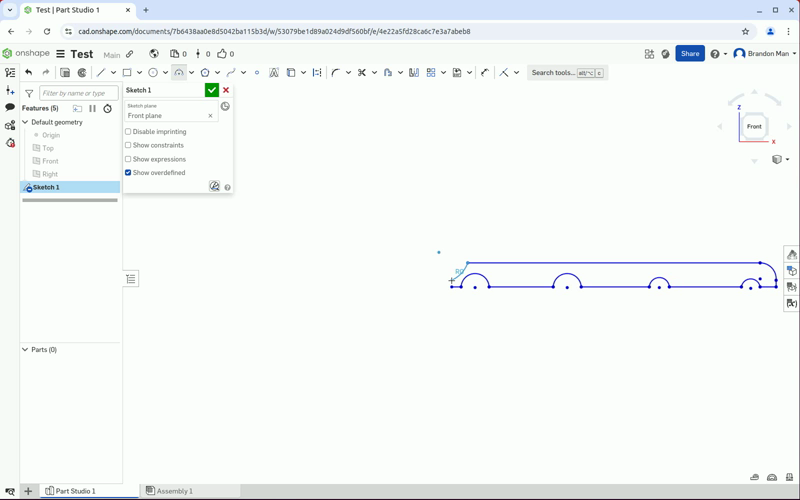
scroll(-6)
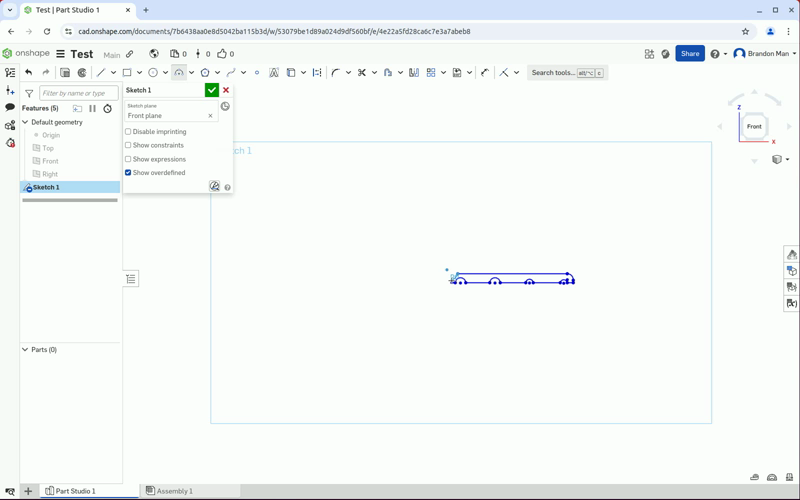
mouse_move(453, 275)
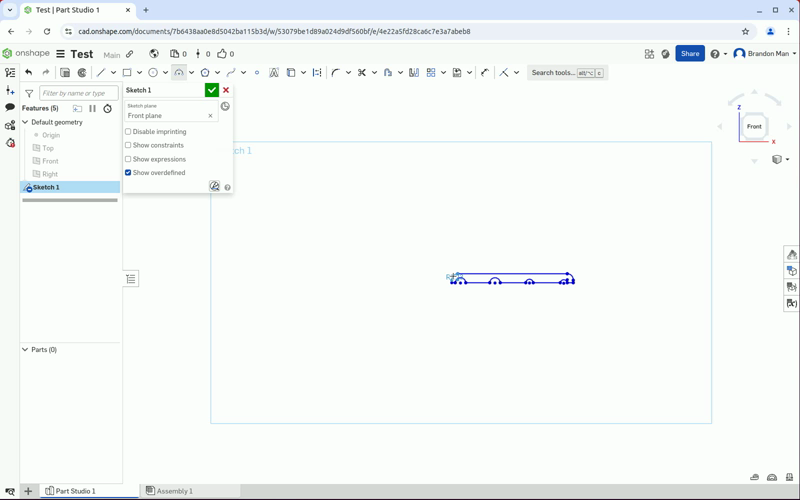
click(453, 275)
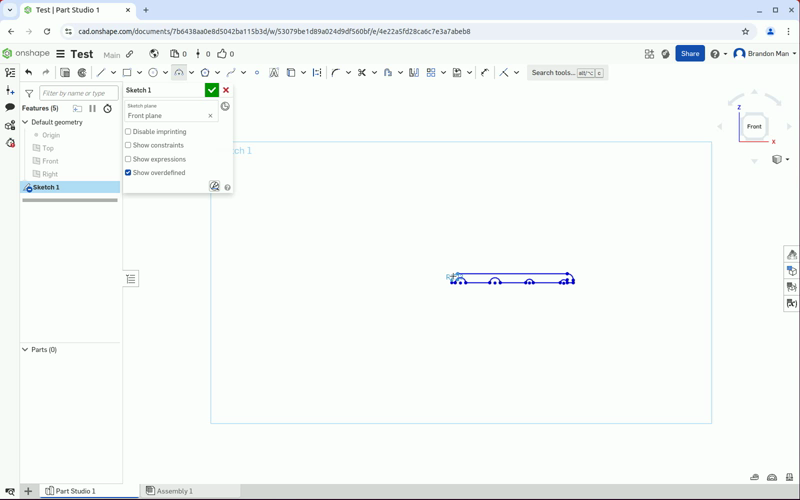
key_up(shift)
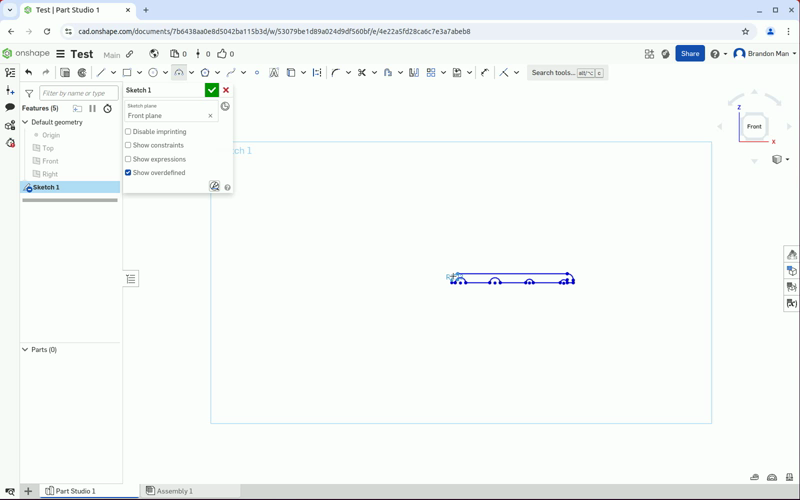
key(esc)
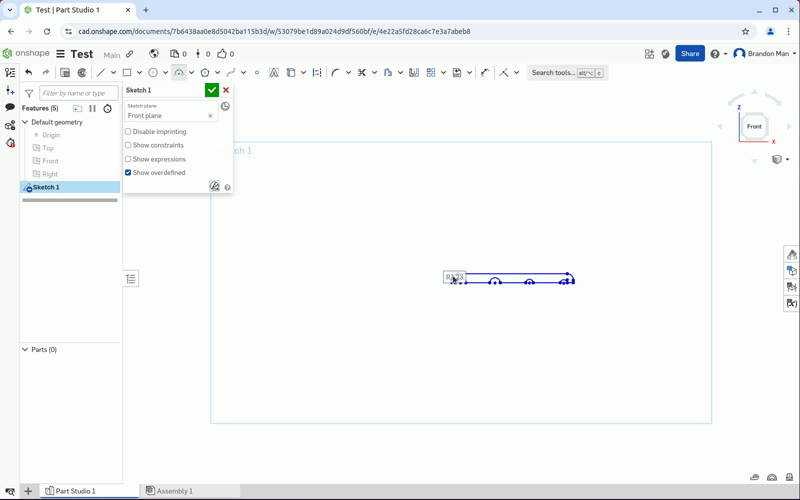
key(l)
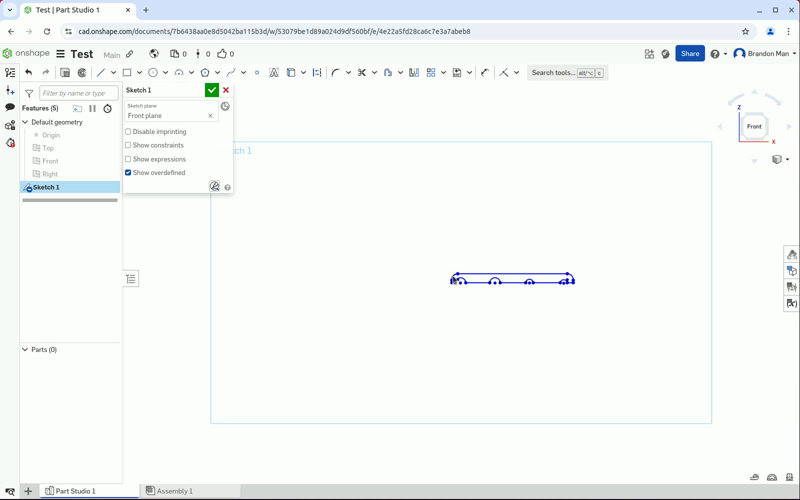
mouse_move(451, 280)
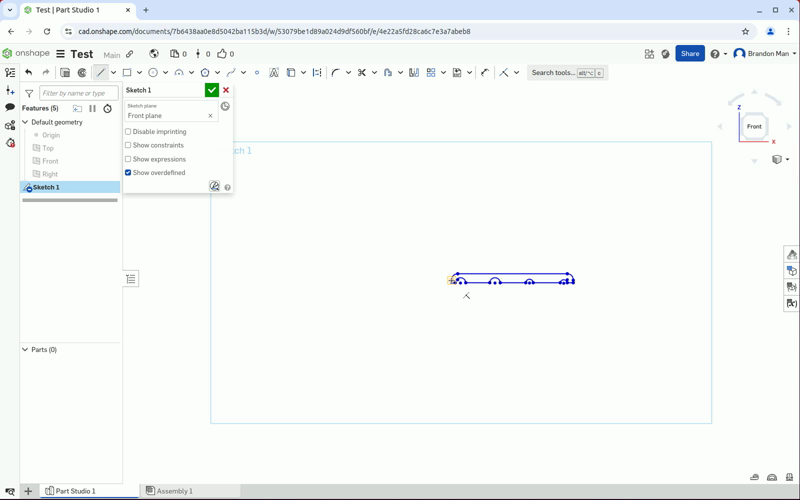
scroll(6)
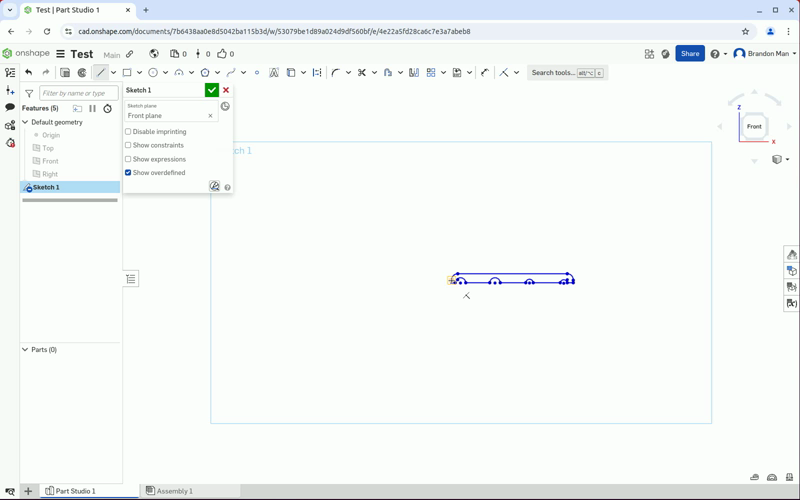
scroll(6)
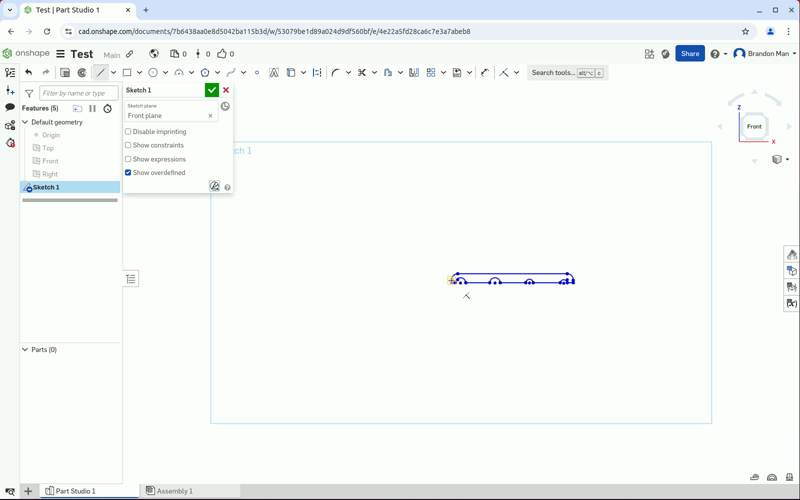
scroll(6)
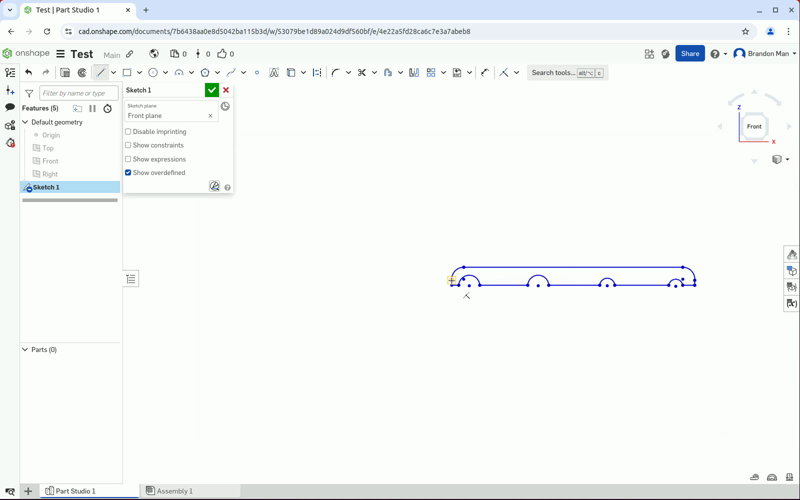
scroll(6)
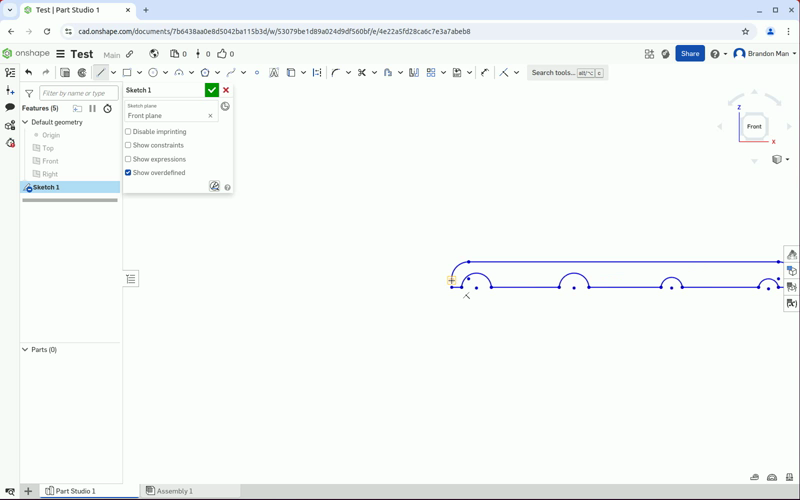
scroll(6)
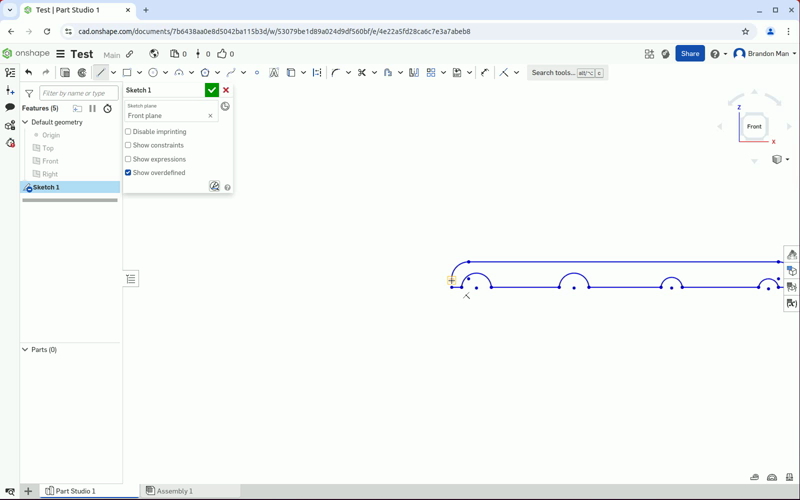
scroll(6)
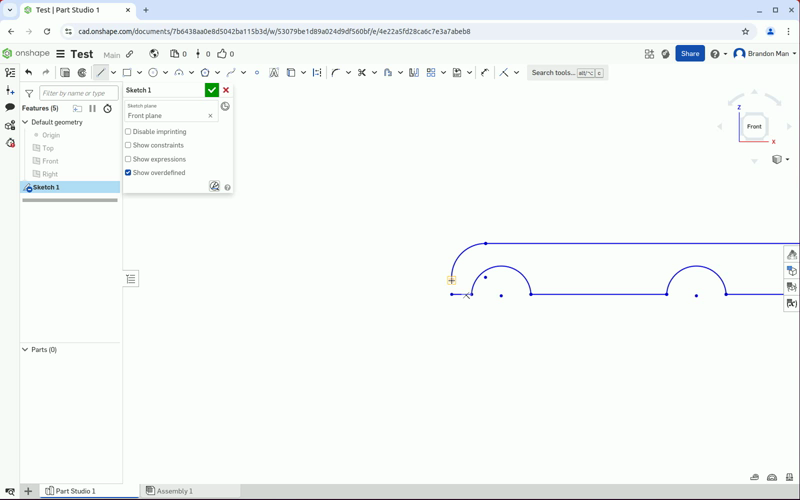
scroll(6)
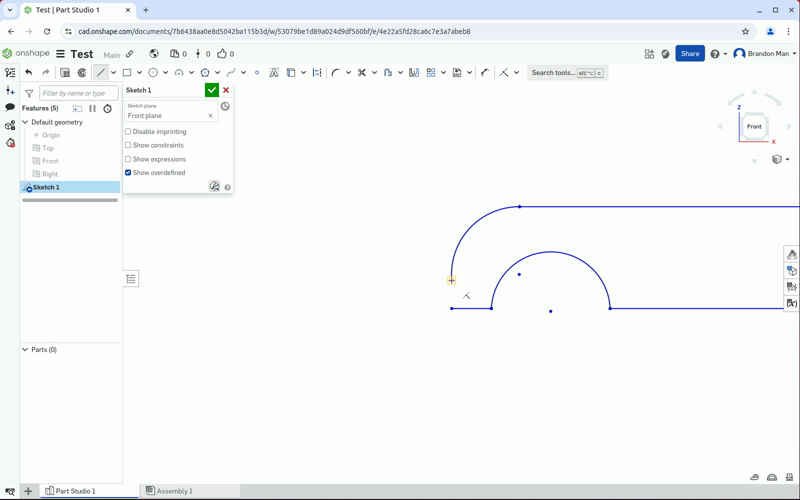
click(451, 280)
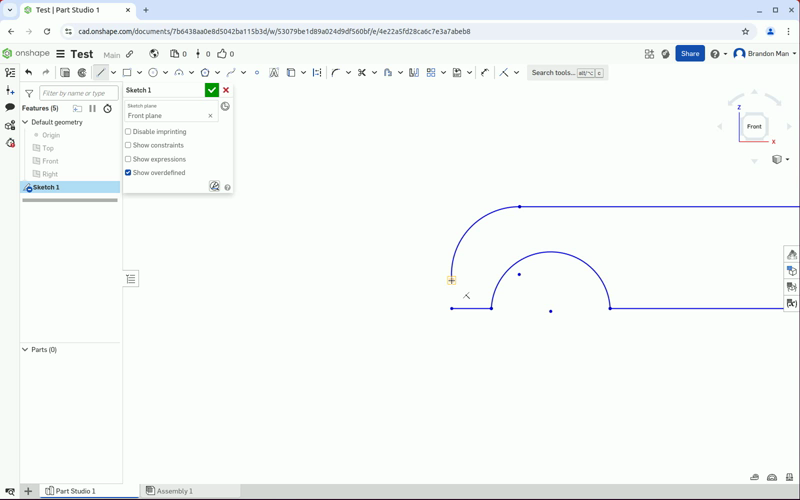
scroll(-6)
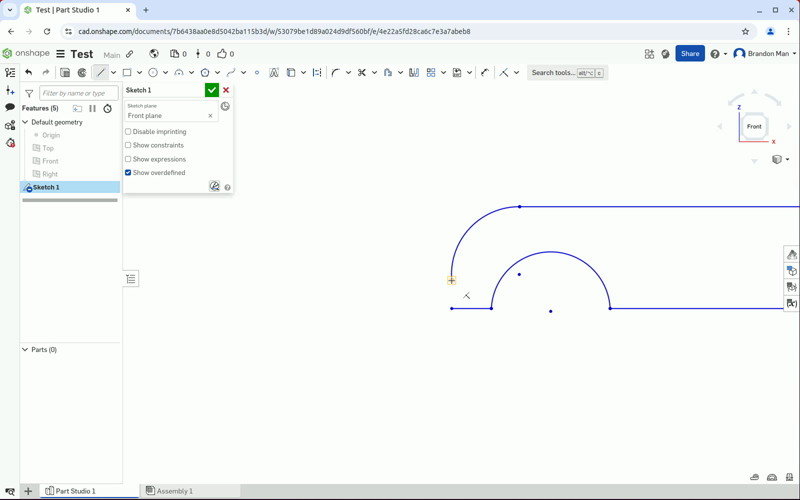
scroll(-6)
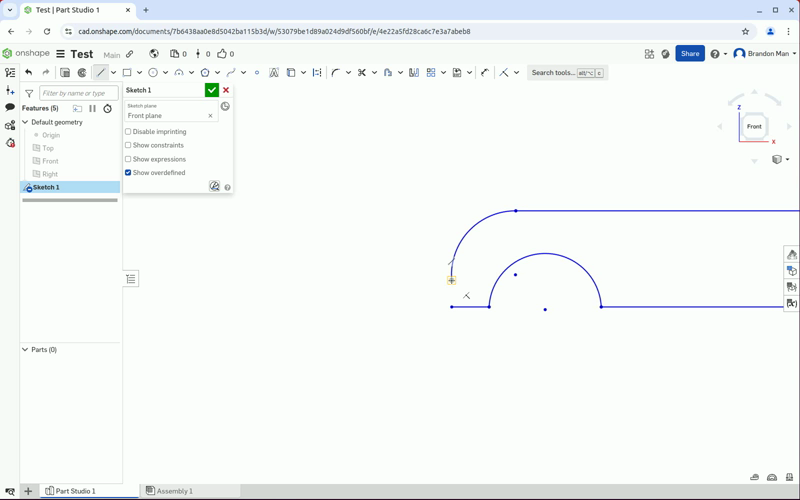
scroll(-6)
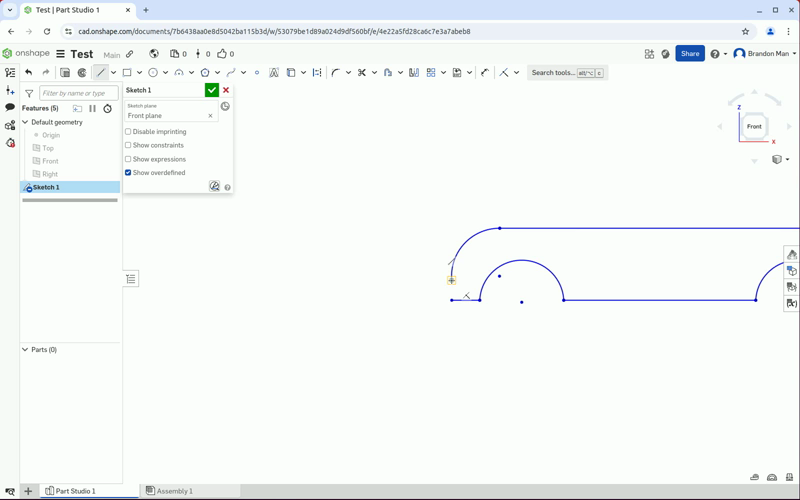
scroll(-6)
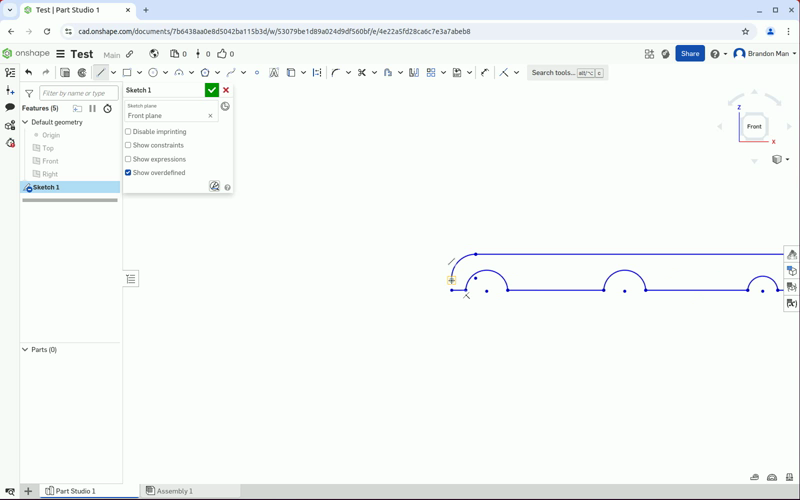
scroll(-6)
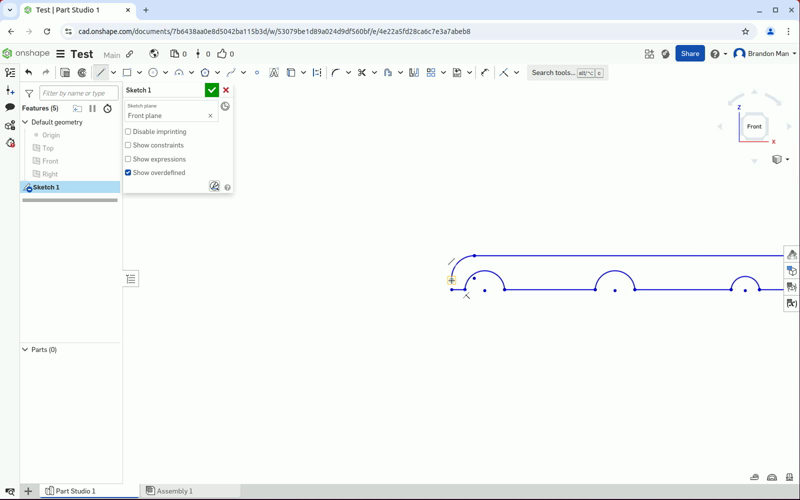
scroll(-6)
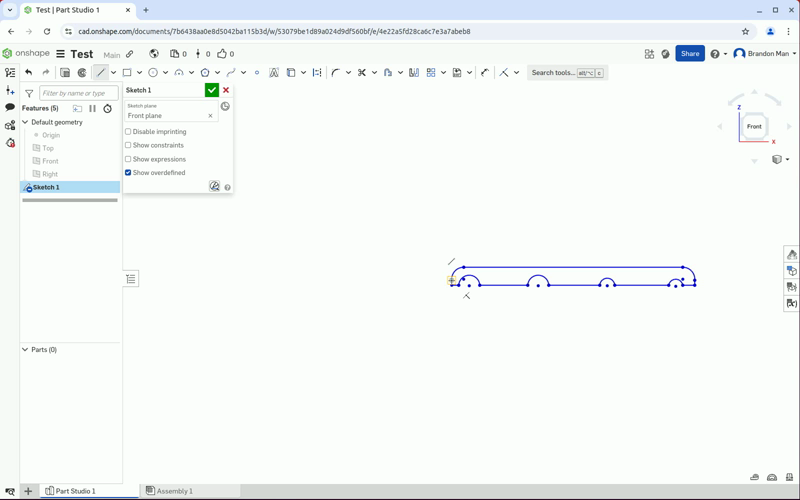
scroll(-6)
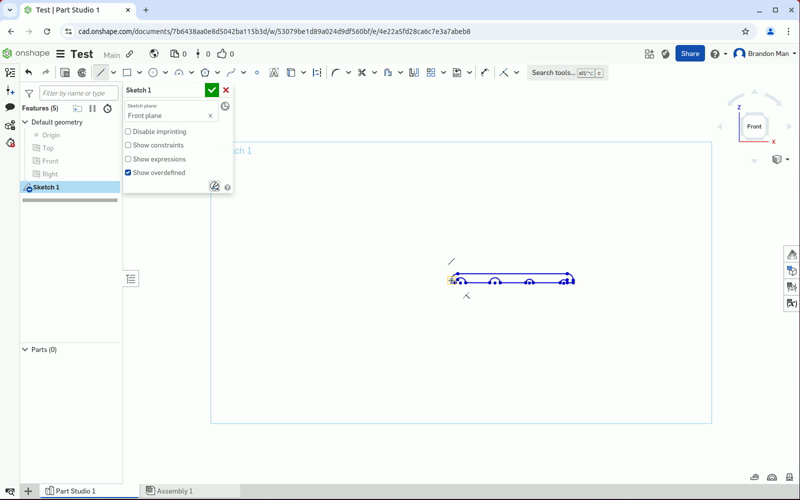
mouse_move(481, 280)
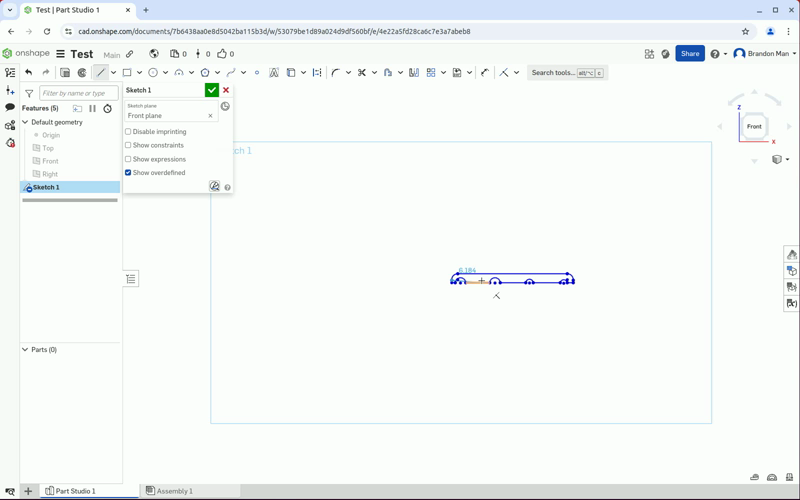
key_down(shift)
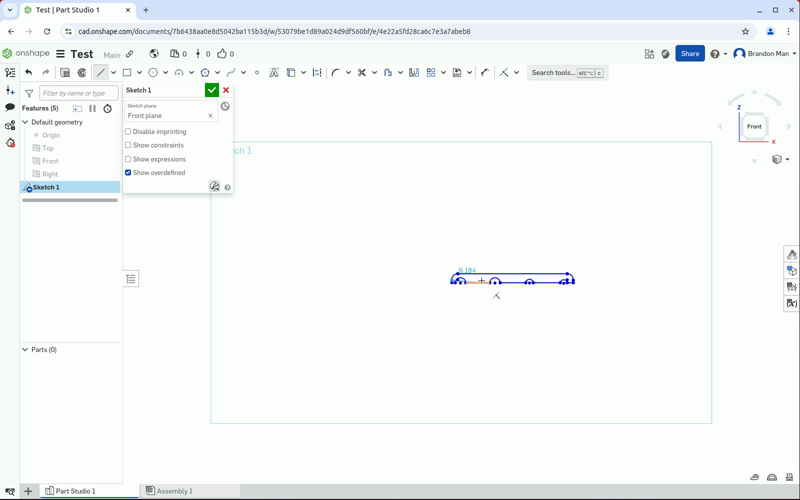
mouse_move(451, 282)
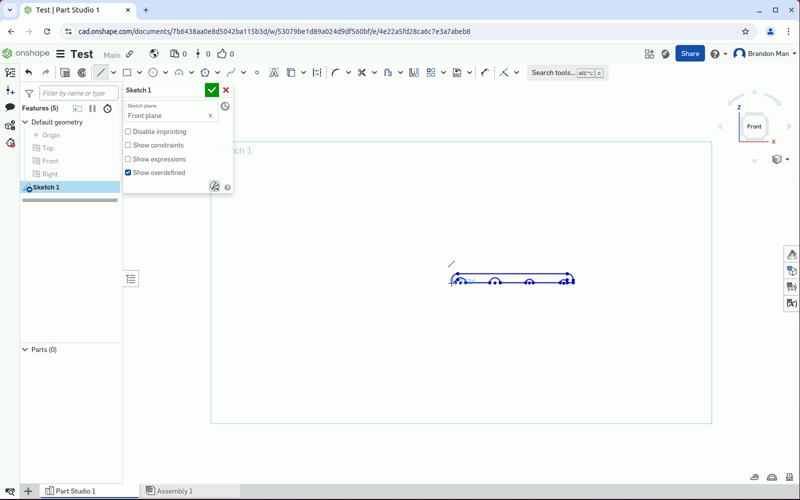
scroll(6)
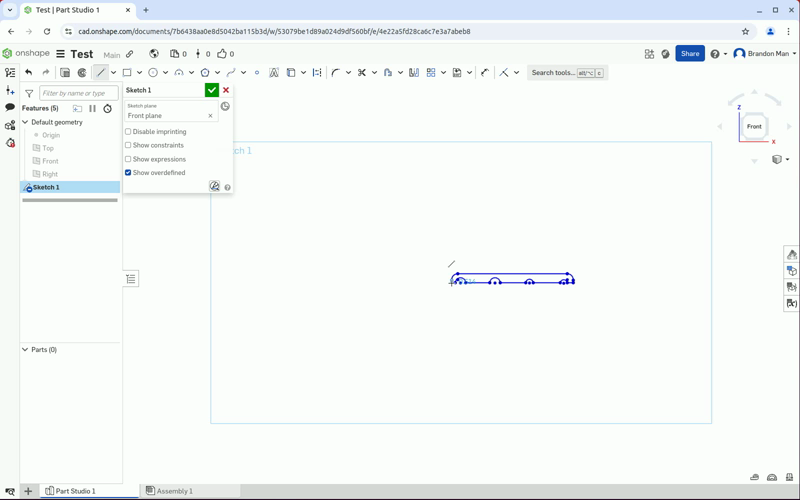
scroll(6)
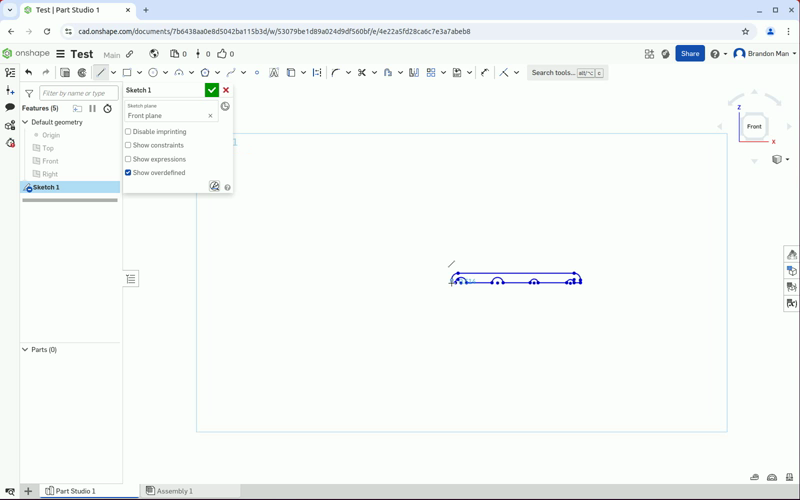
scroll(6)
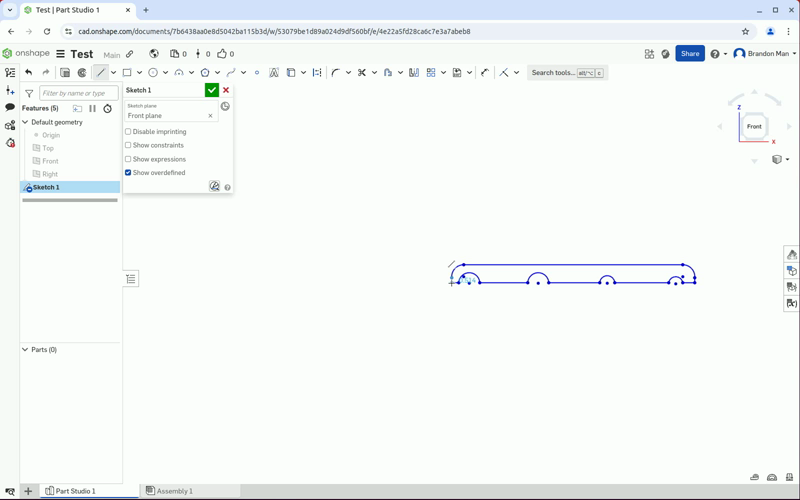
scroll(6)
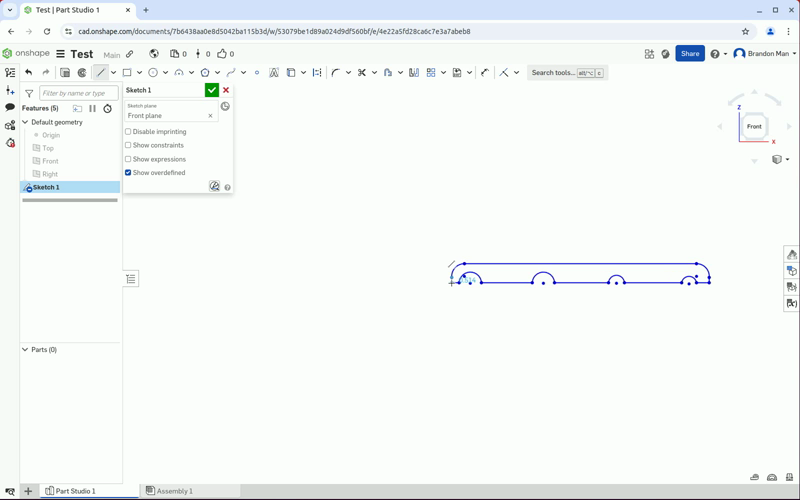
scroll(6)
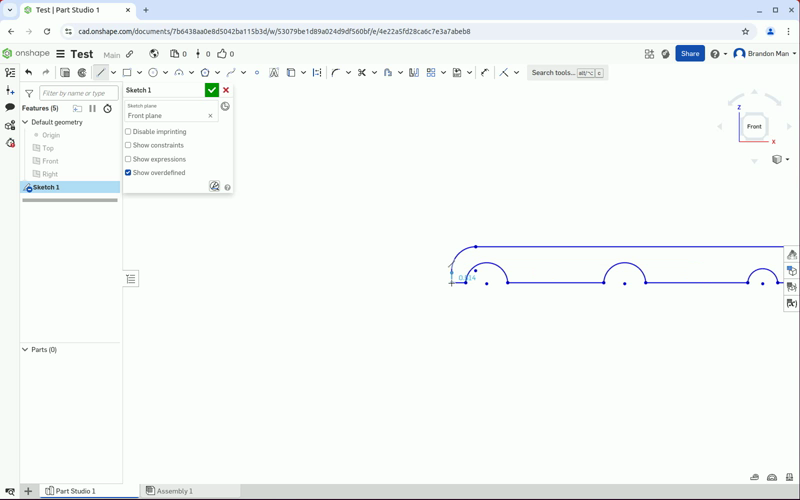
scroll(6)
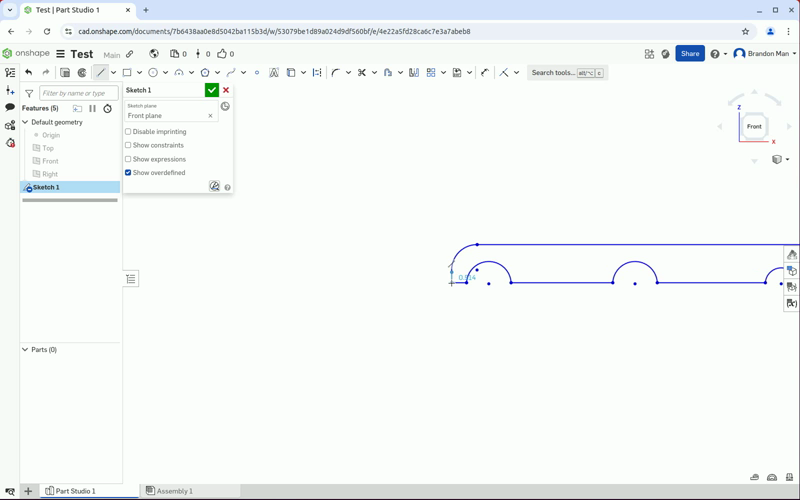
scroll(6)
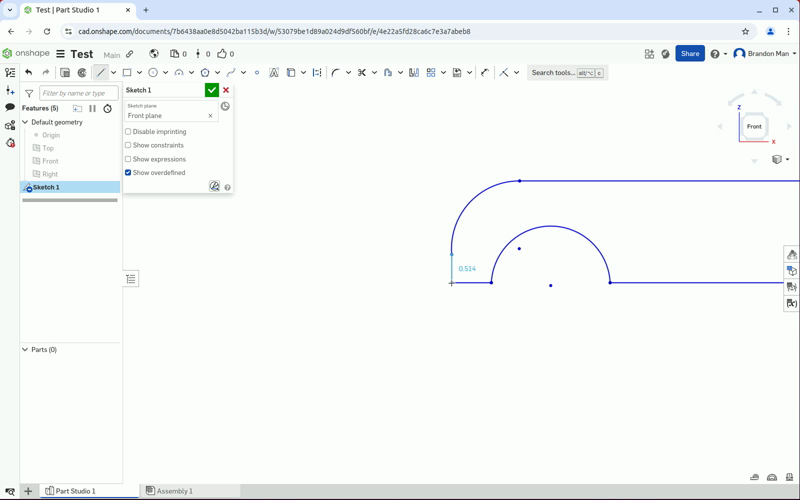
key_up(shift)
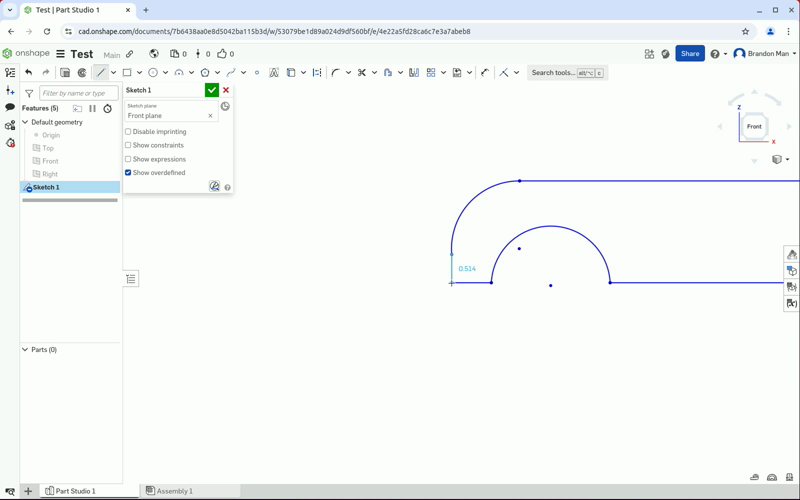
click(451, 282)
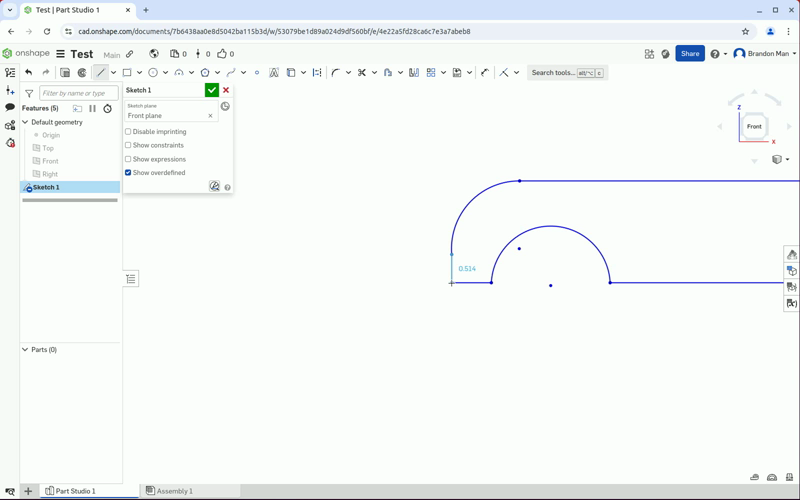
scroll(-6)
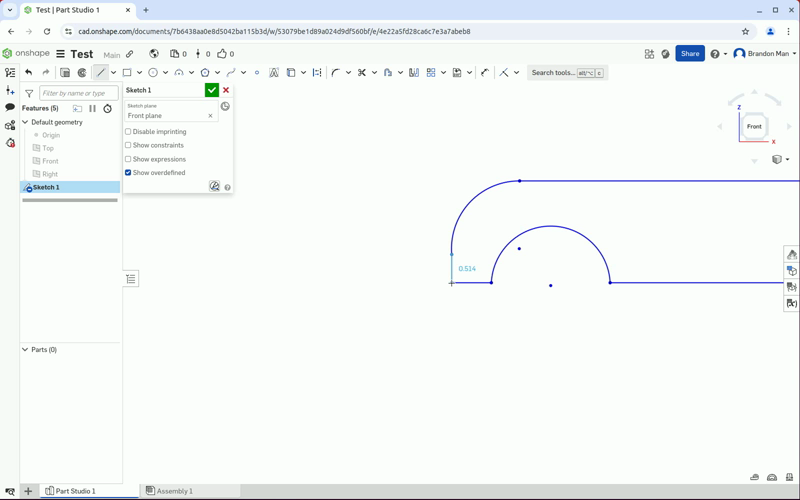
scroll(-6)
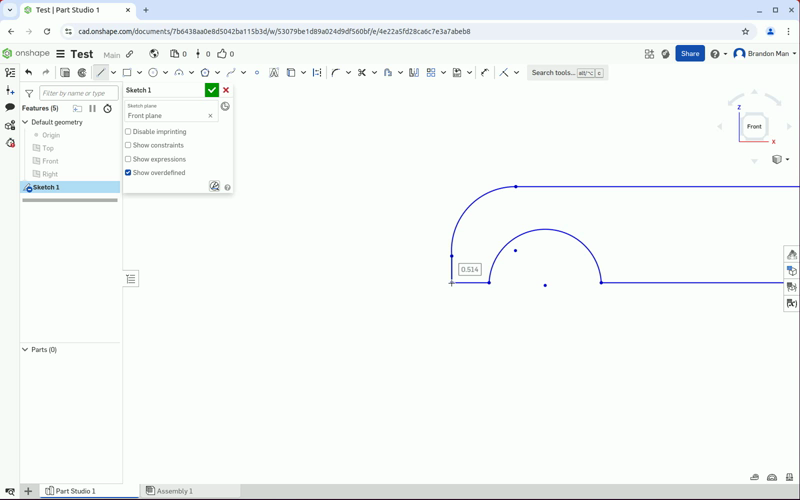
scroll(-6)
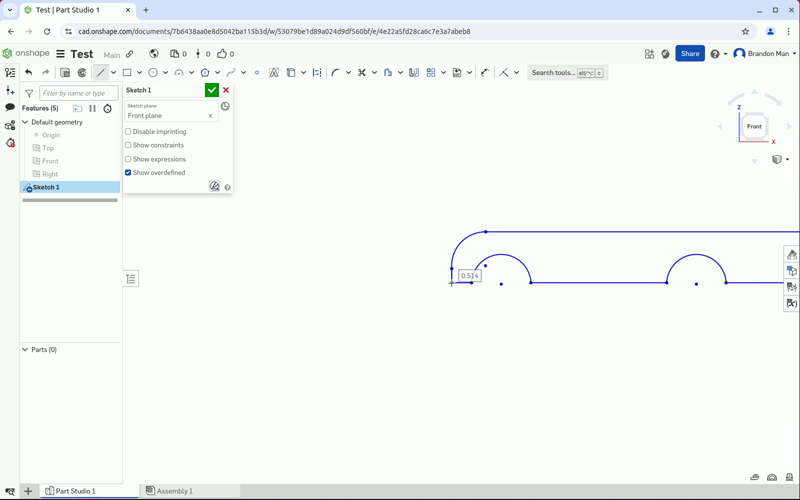
scroll(-6)
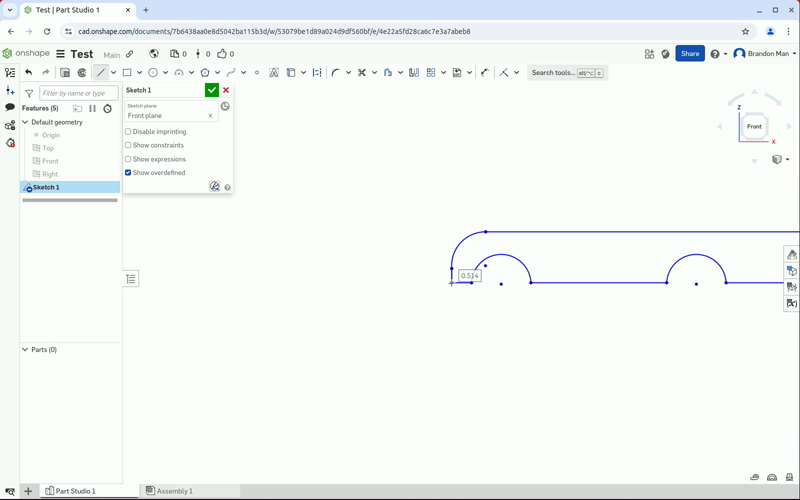
scroll(-6)
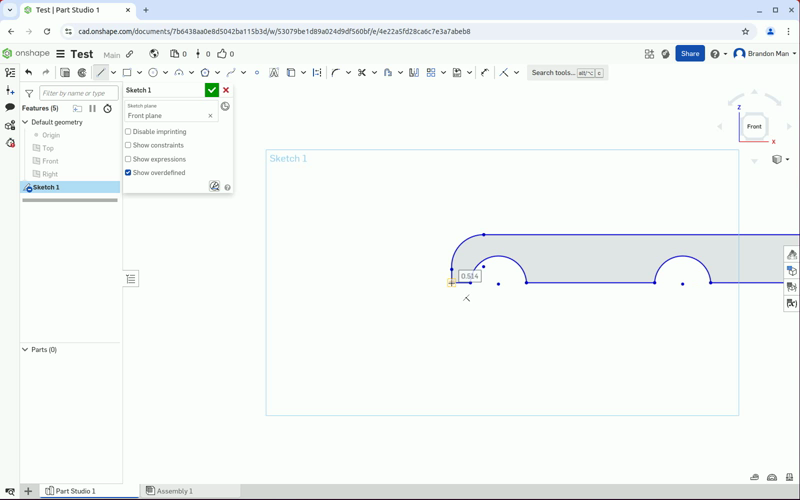
scroll(-6)
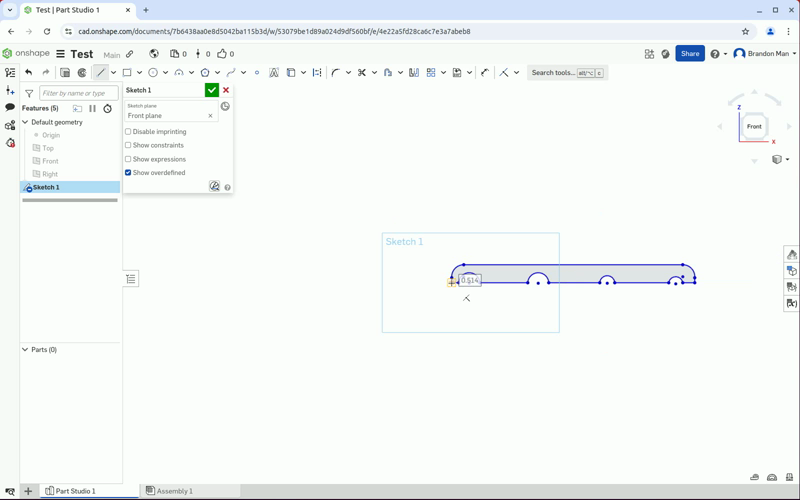
scroll(-6)
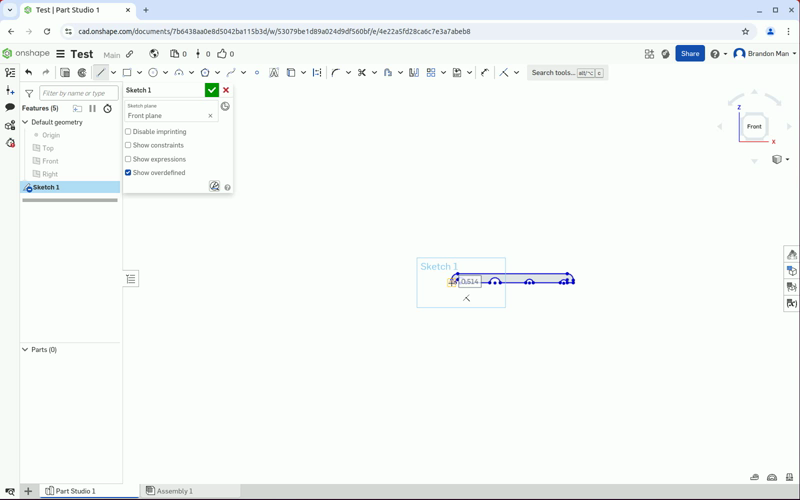
key(esc)
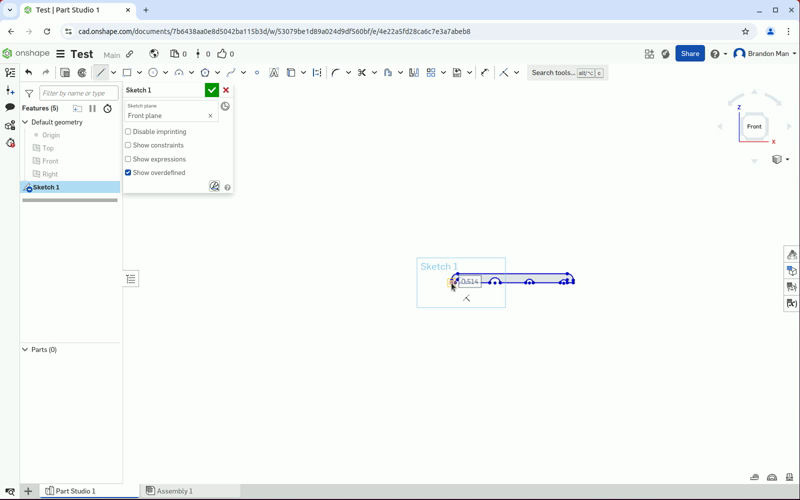
mouse_move(511, 280)
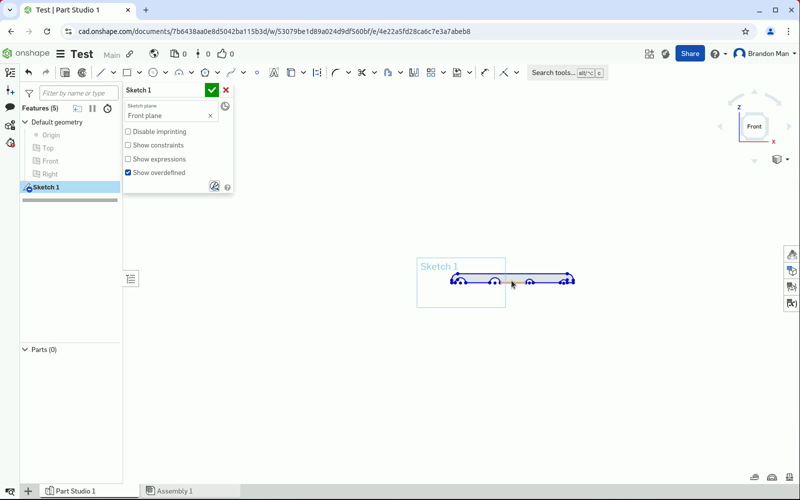
scroll(6)
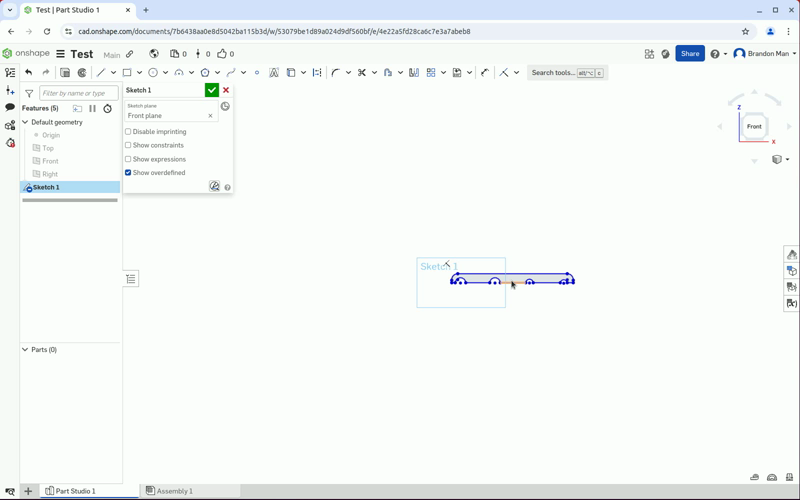
scroll(6)
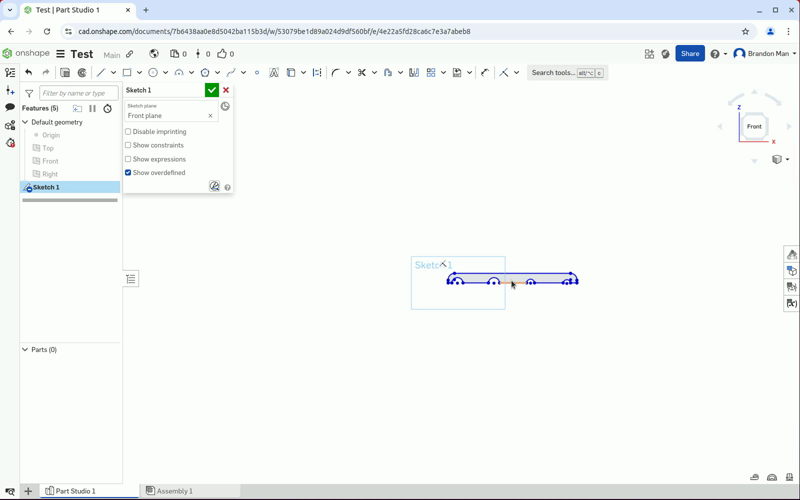
scroll(6)
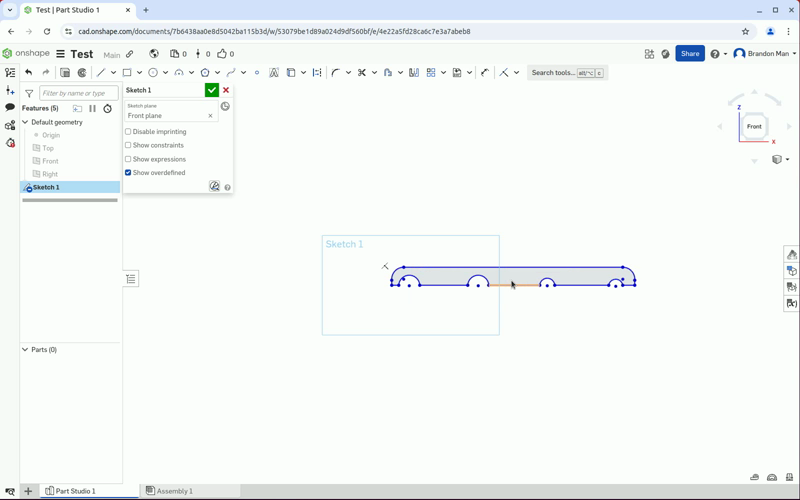
scroll(6)
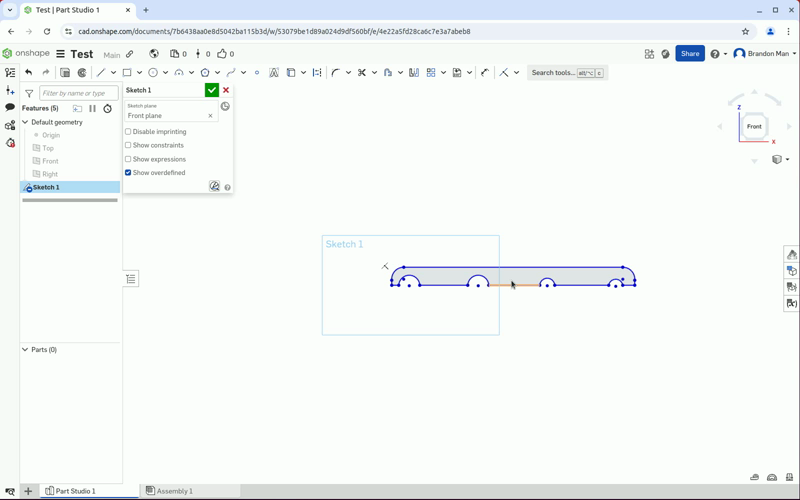
scroll(6)
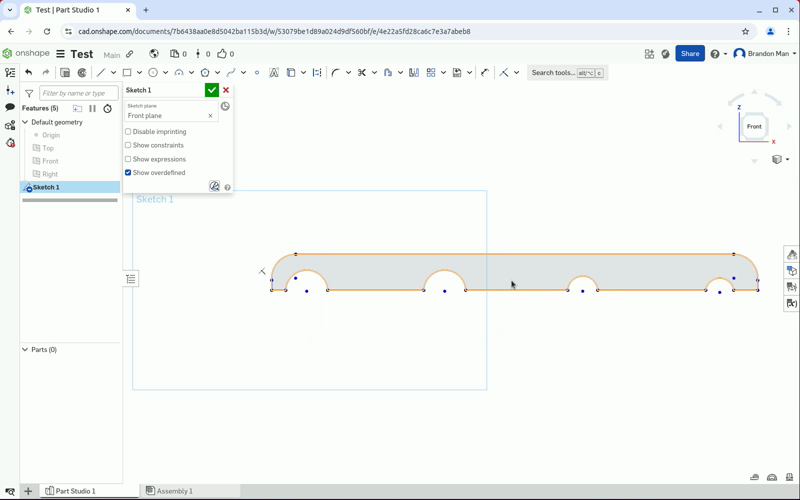
scroll(6)
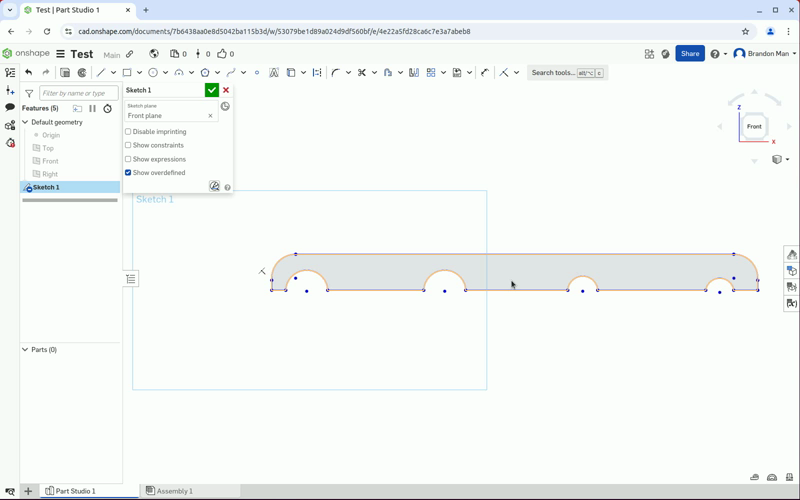
scroll(6)
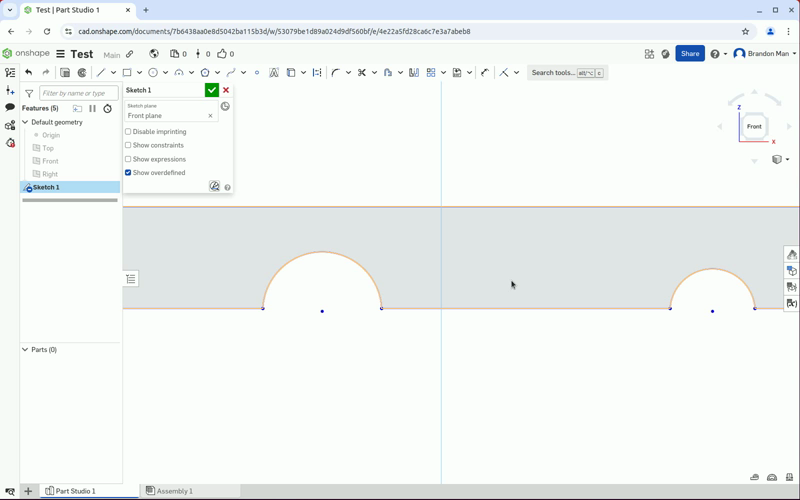
click(511, 280)
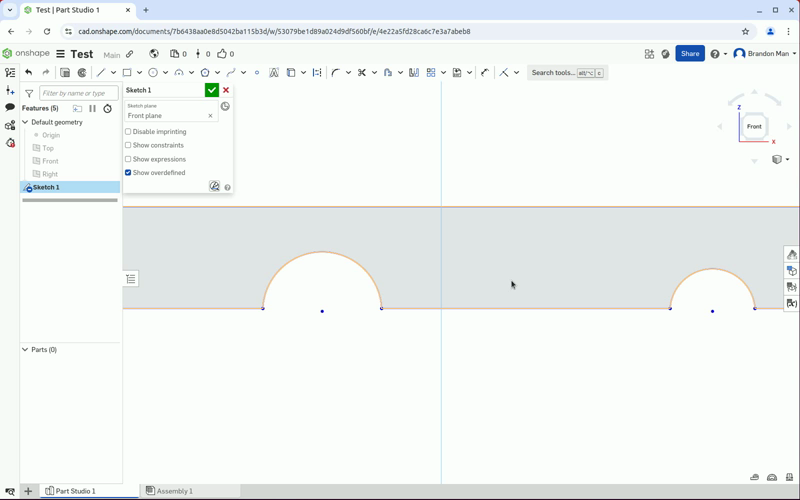
scroll(-6)
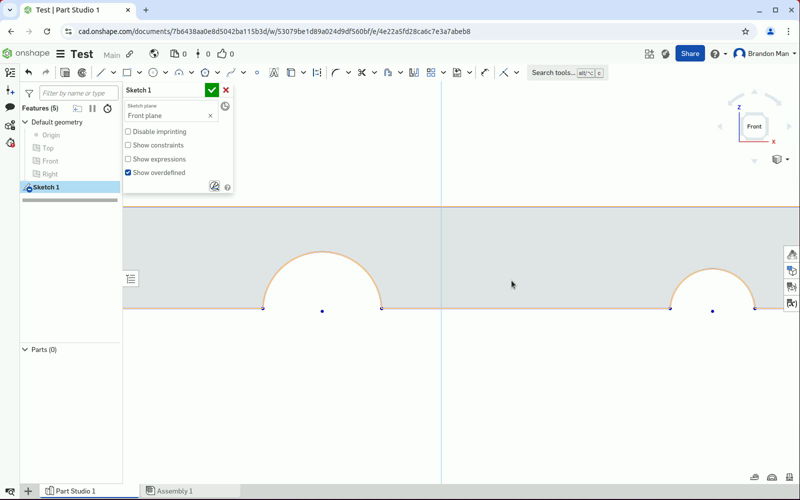
scroll(-6)
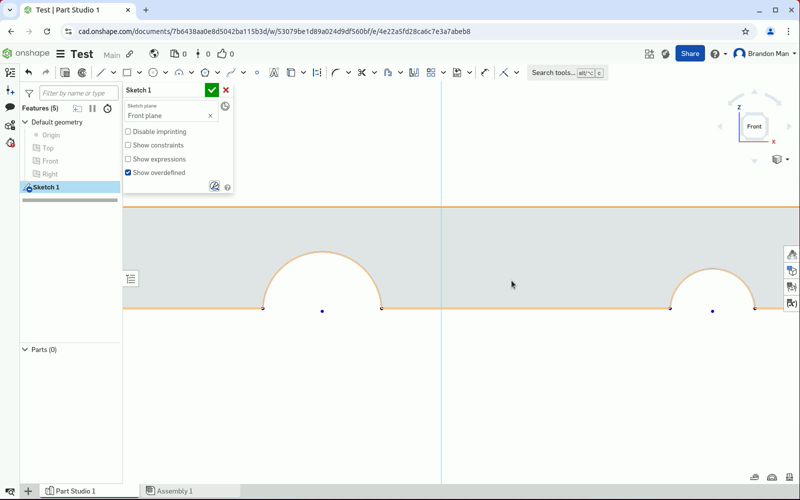
scroll(-6)
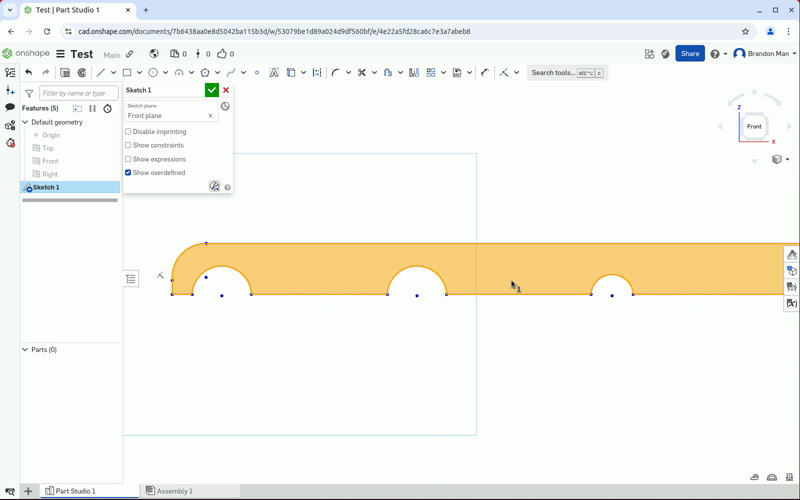
scroll(-6)
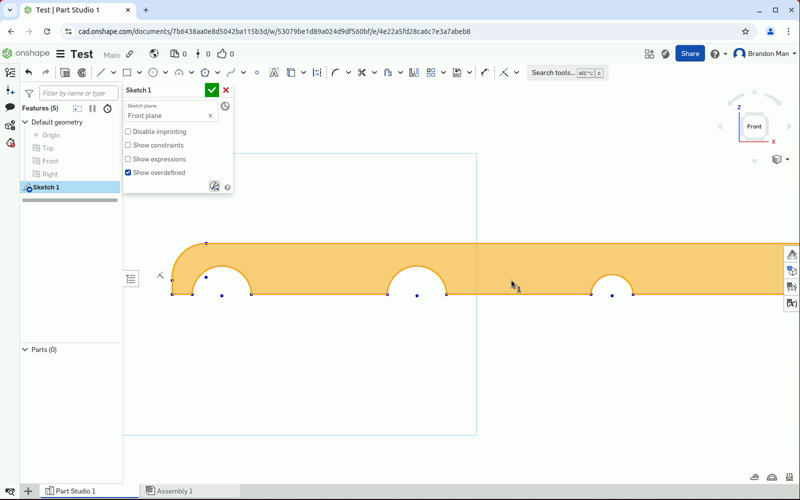
scroll(-6)
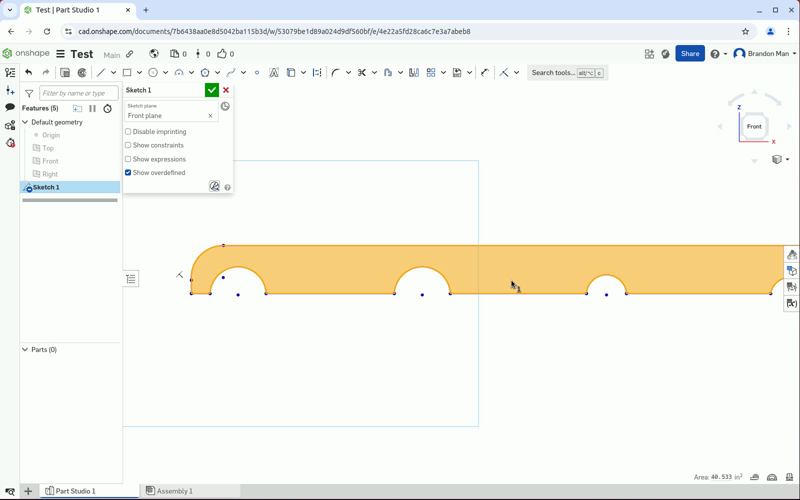
scroll(-6)
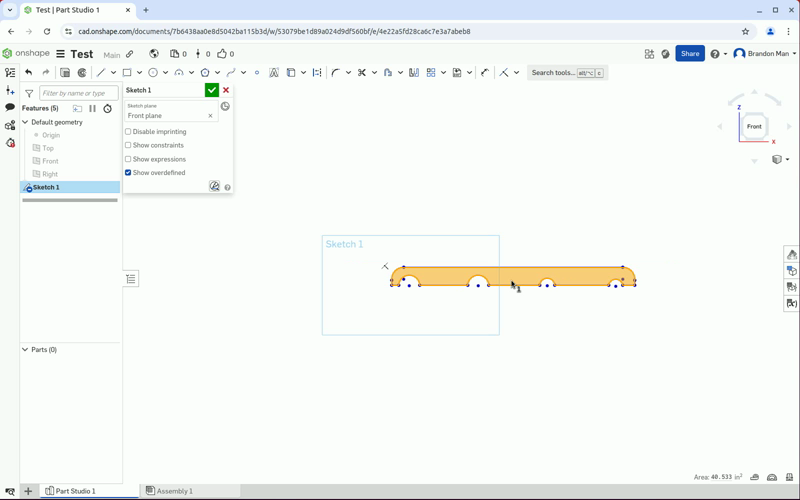
scroll(-6)
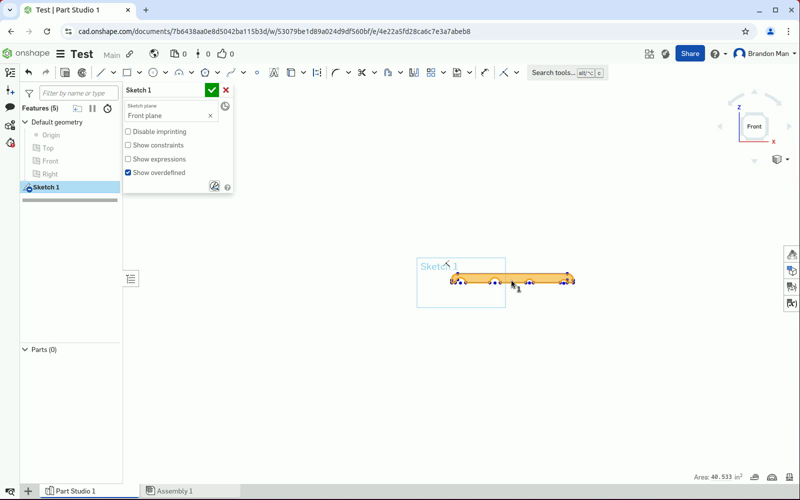
mouse_move(73, 352)
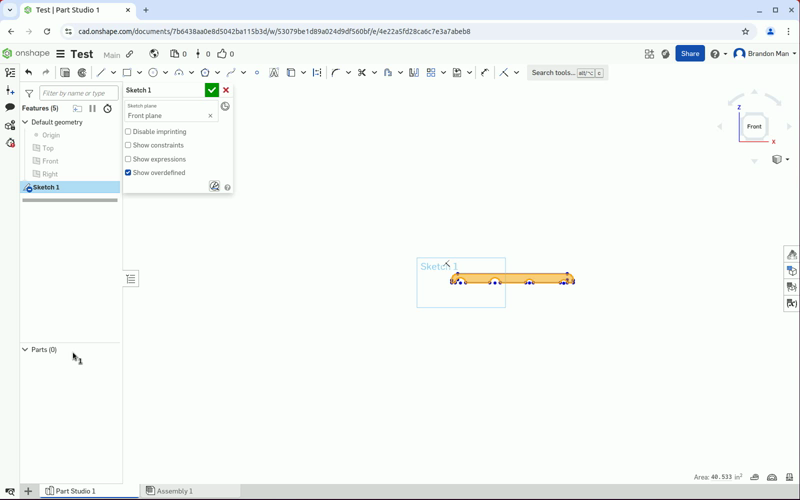
key(shift+y)
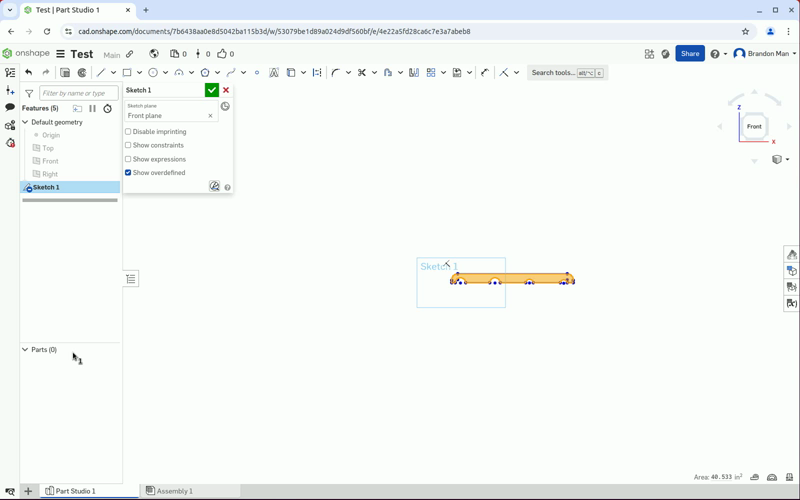
key(shift+e)
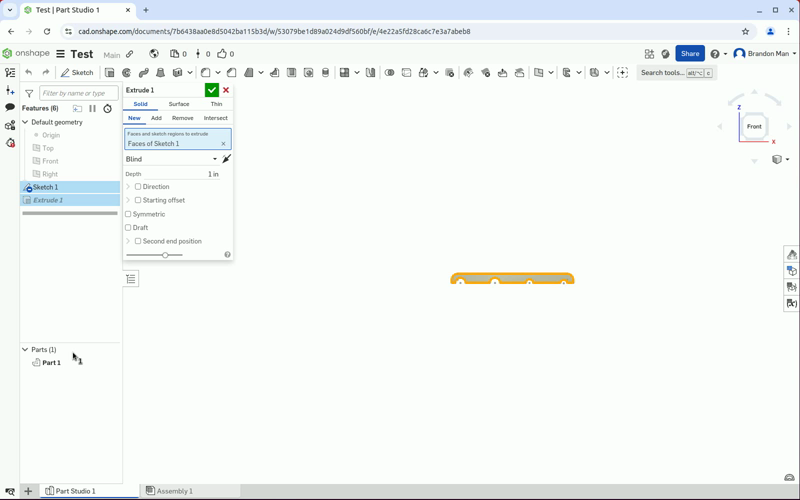
mouse_move(143, 106)
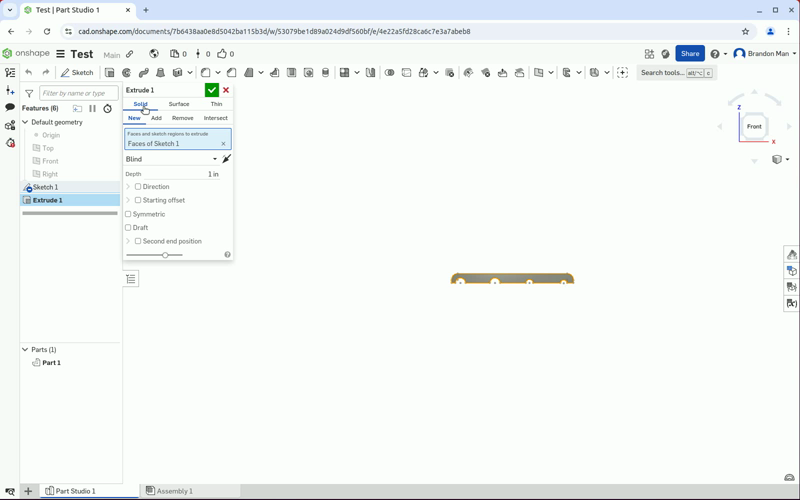
click(143, 106)
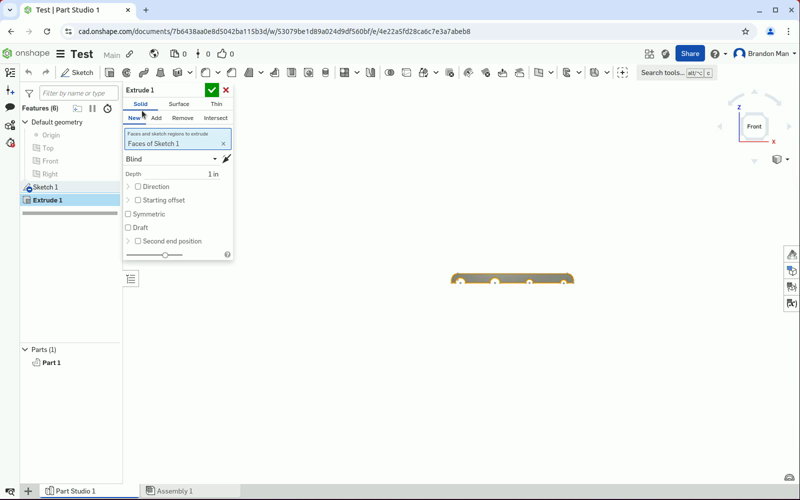
mouse_move(137, 120)
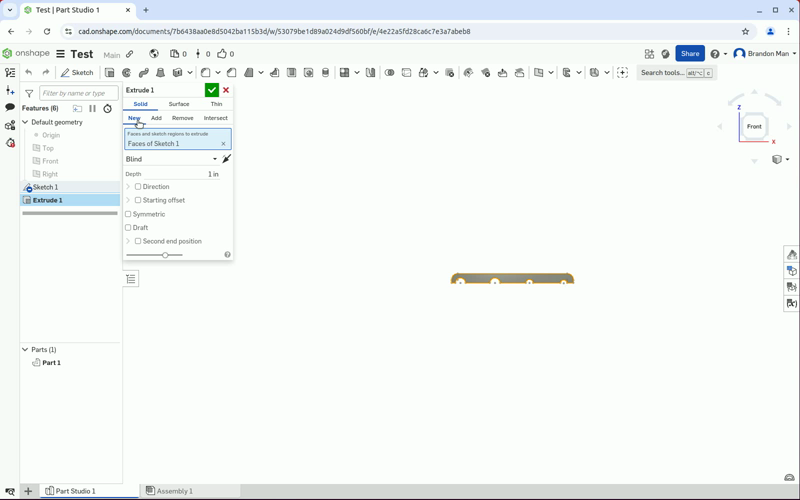
click(137, 120)
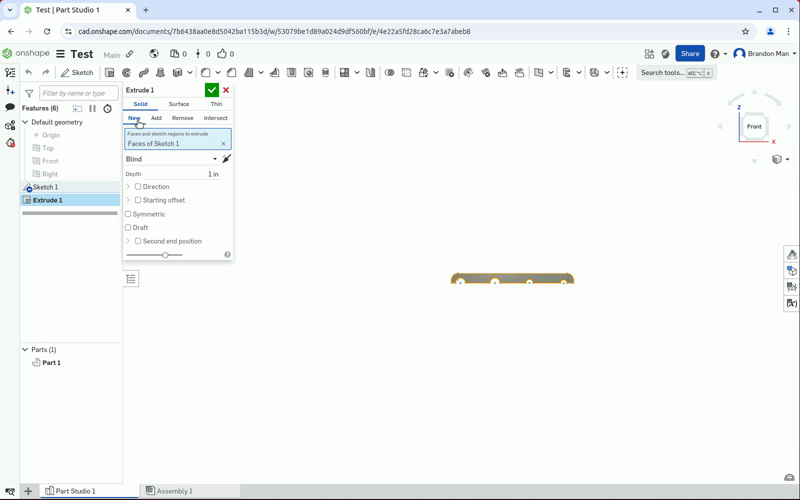
key(tab, 4)
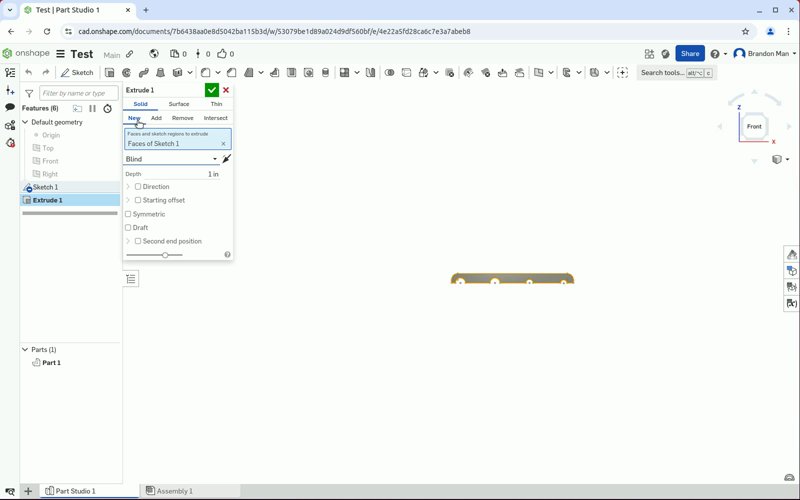
text(2.648)
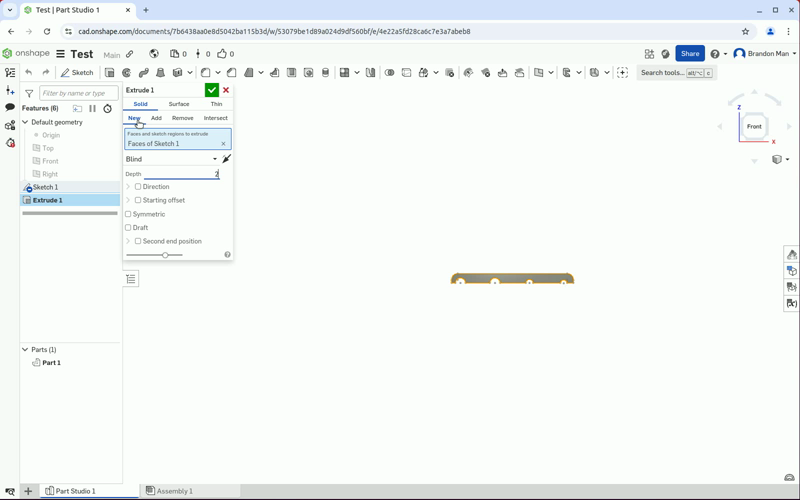
key(enter)
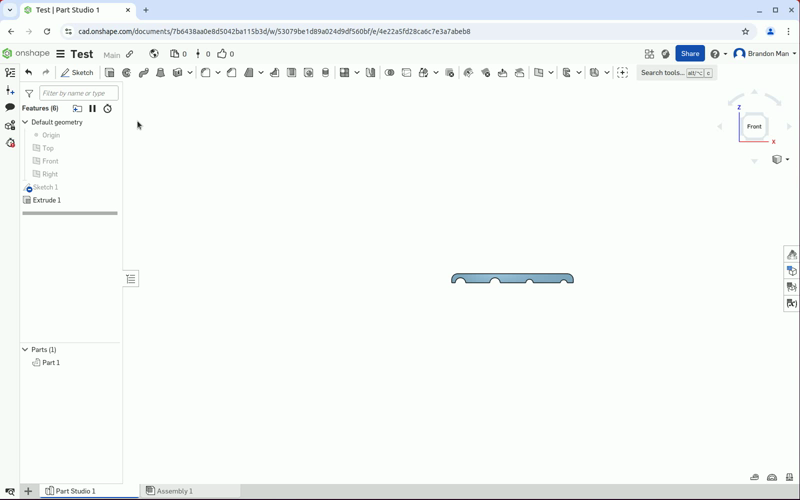
key(shift+h)
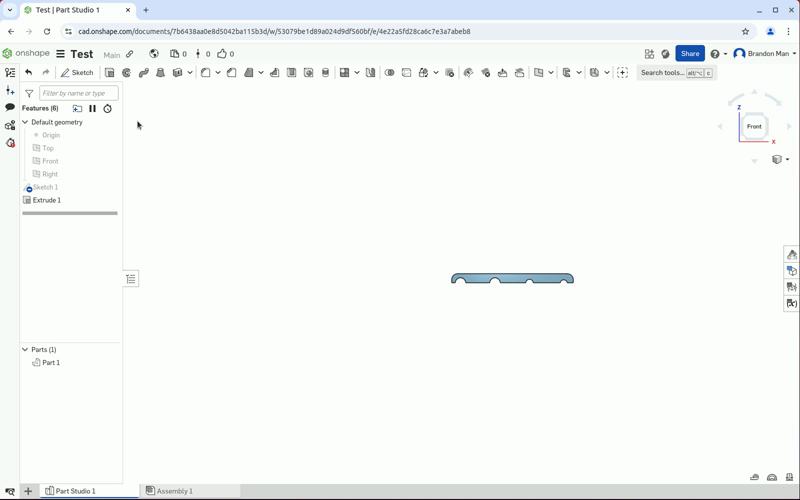
key(shift+h)
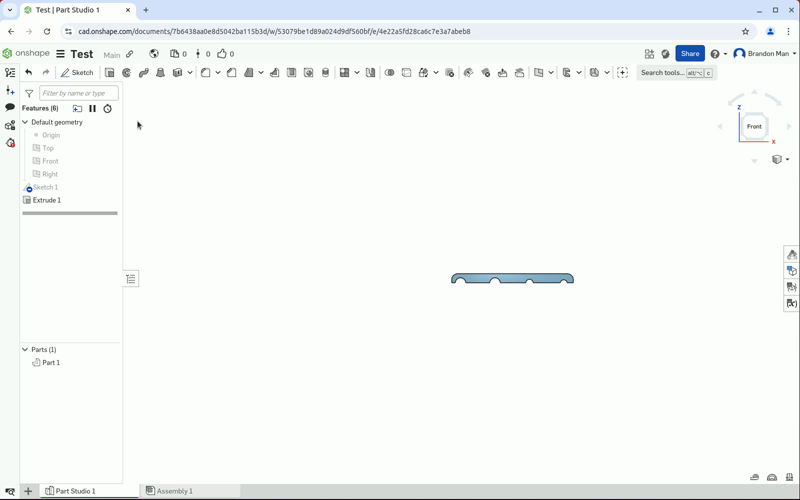
mouse_move(73, 189)
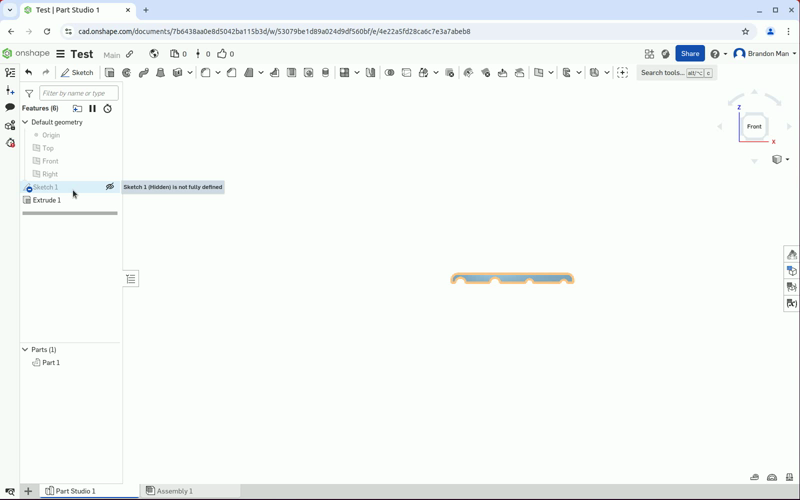
click(73, 189)
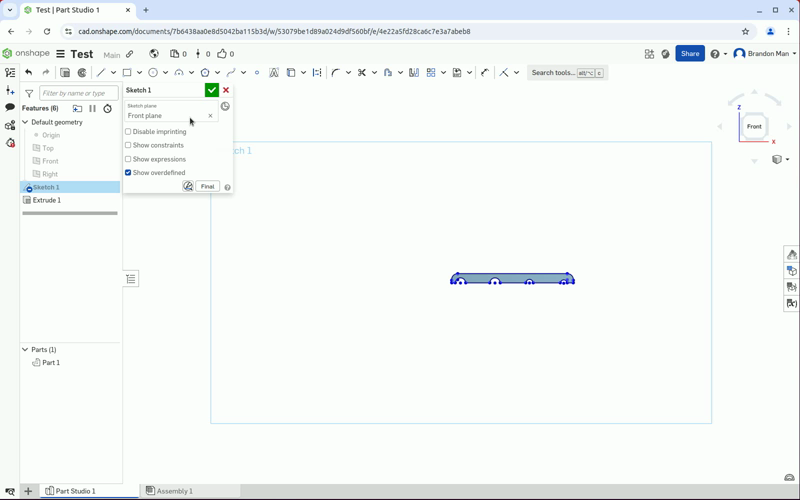
mouse_move(229, 92)
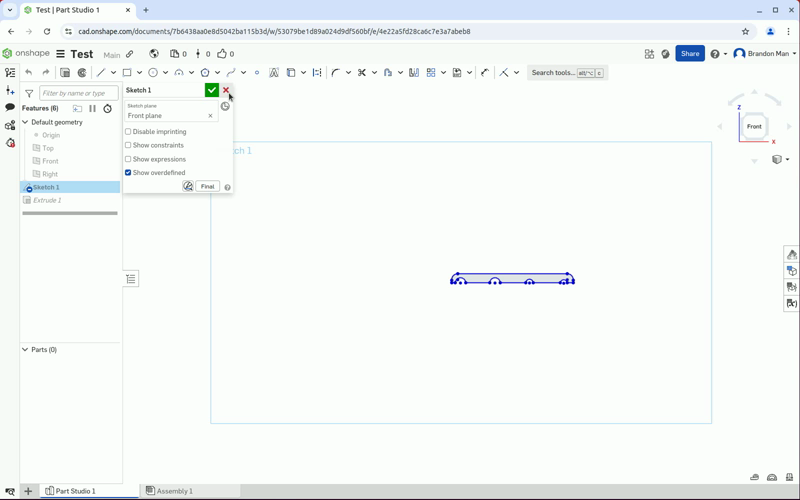
click(229, 92)
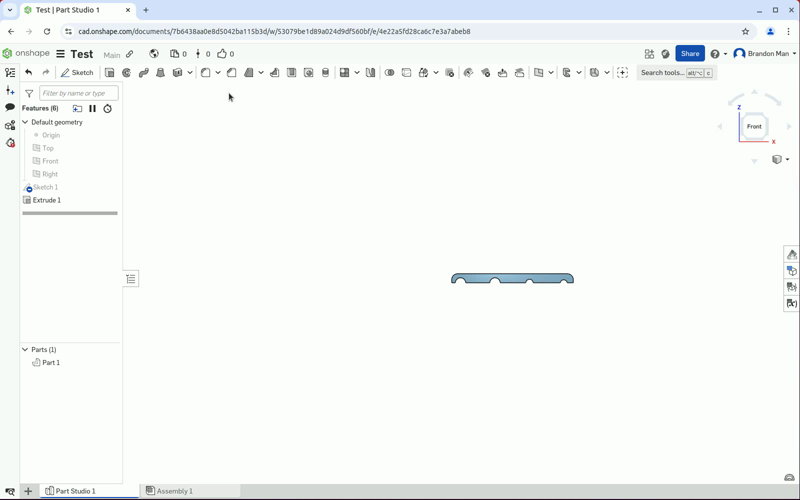
mouse_move(73, 352)
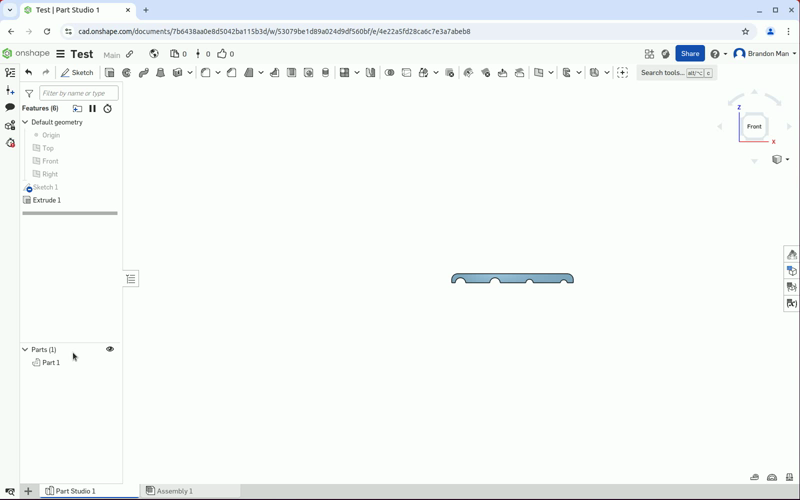
key(y)
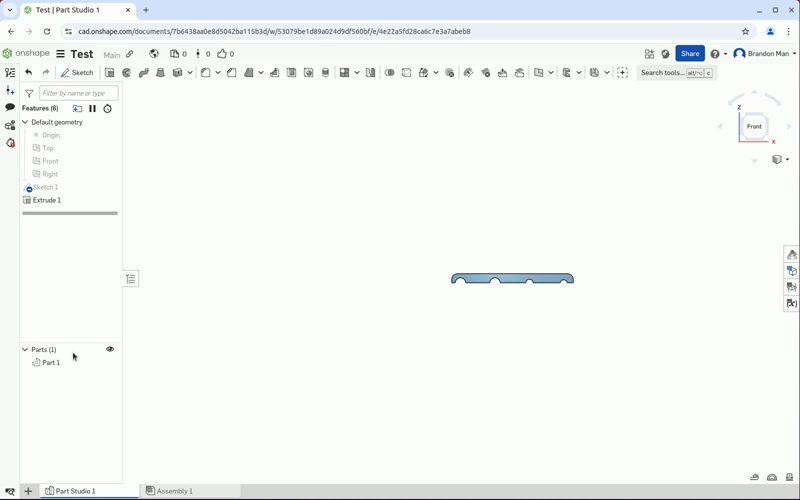
key(shift+p)
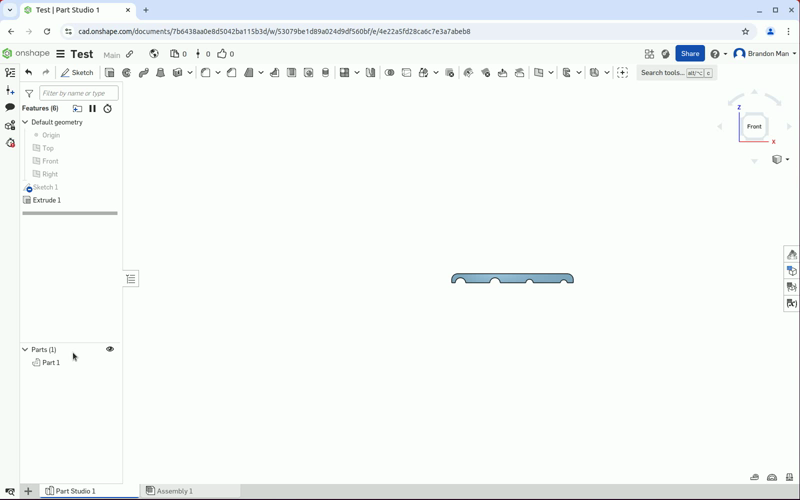
key(space)
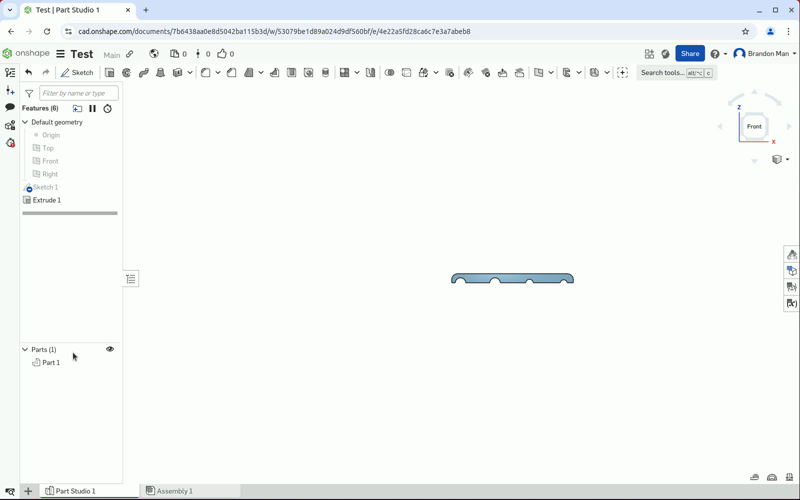
key_down(shift)
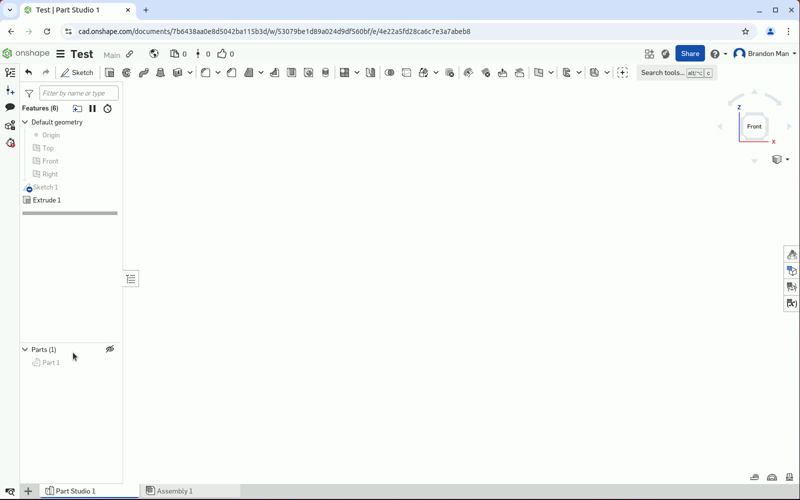
key(down)
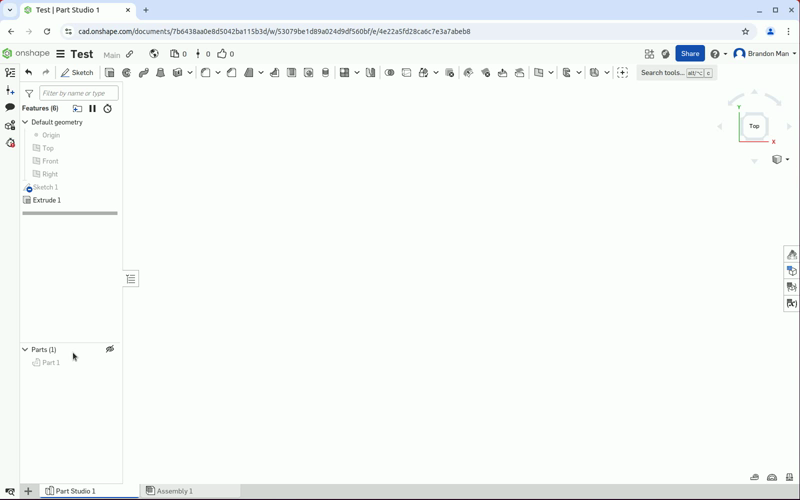
key_up(shift)
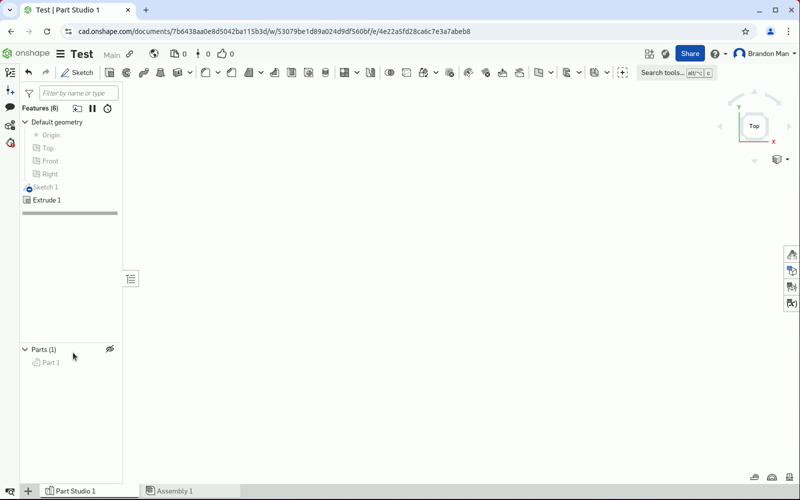
mouse_move(73, 352)
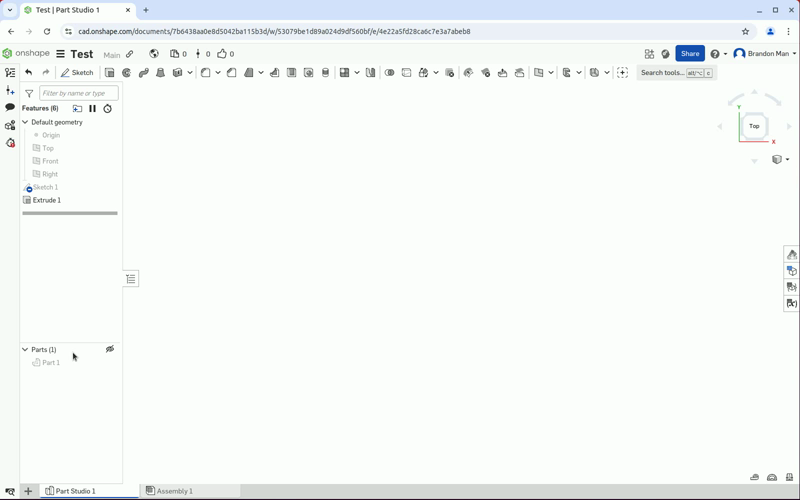
key(shift+y)
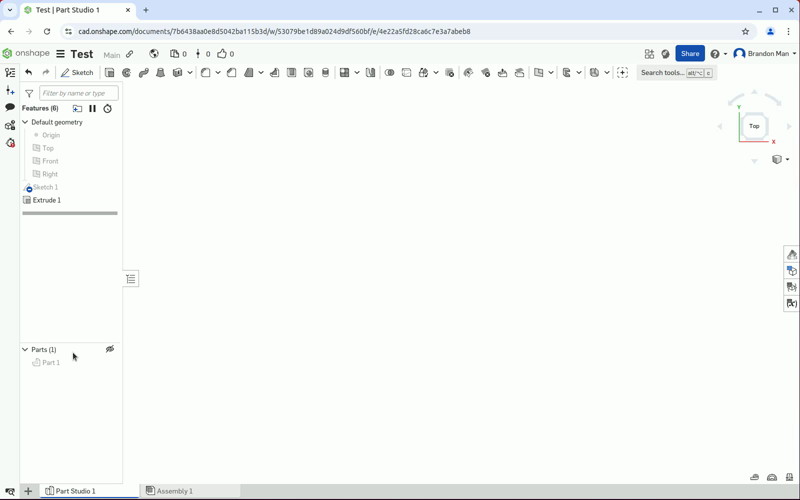
mouse_move(541, 75)
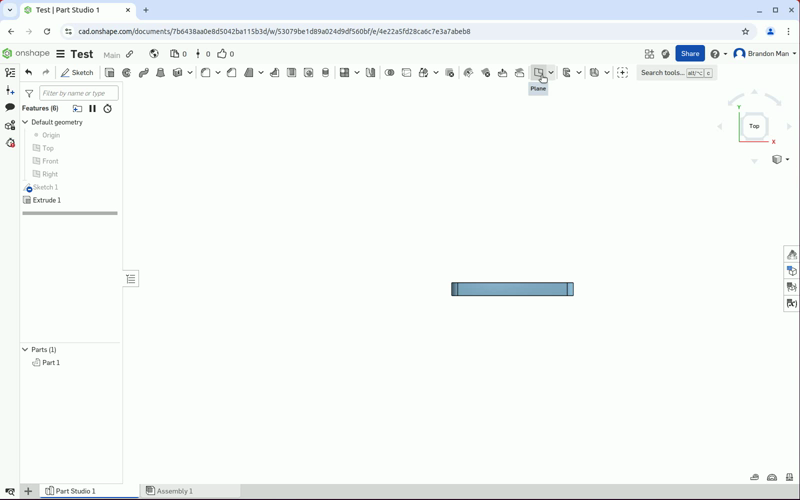
click(541, 75)
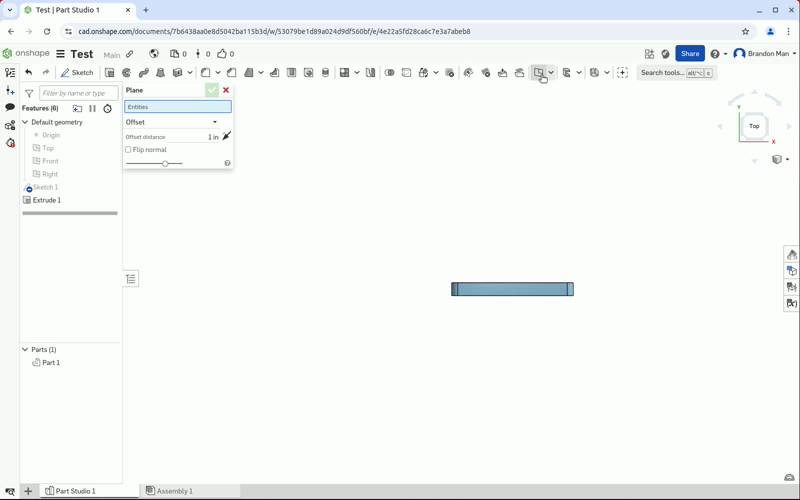
mouse_move(73, 150)
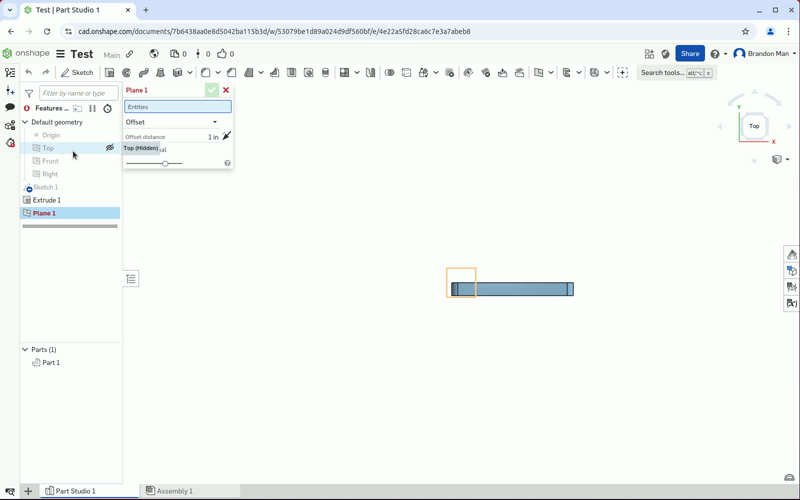
click(73, 150)
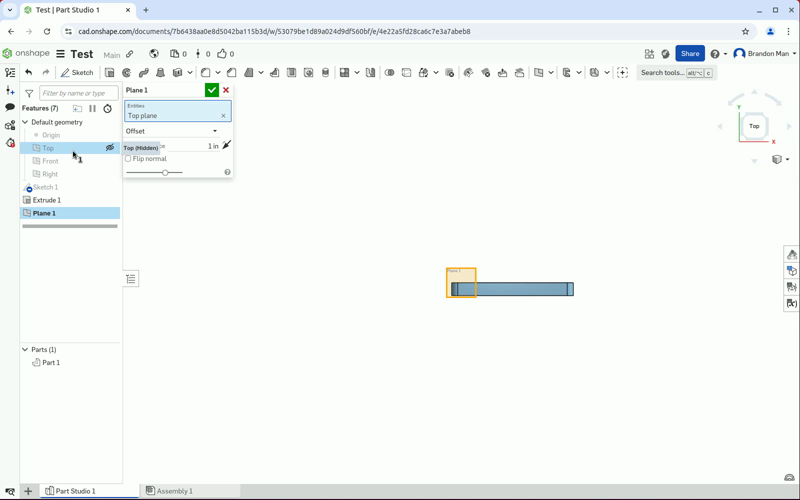
key(tab, 2)
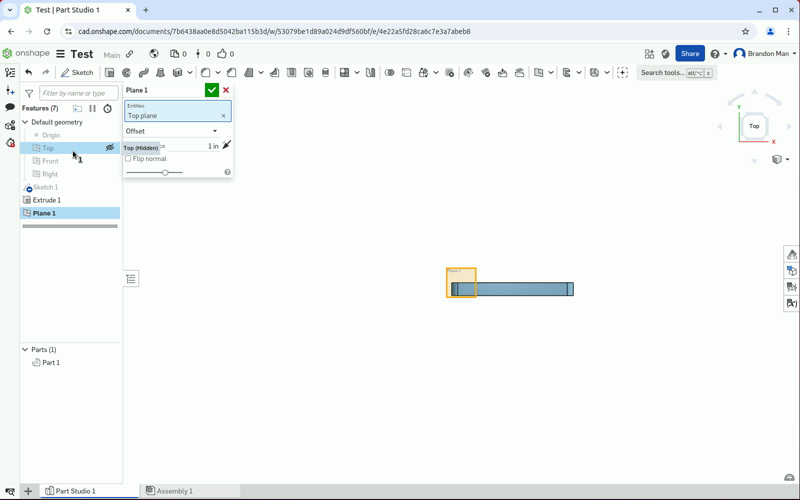
text(1.91)
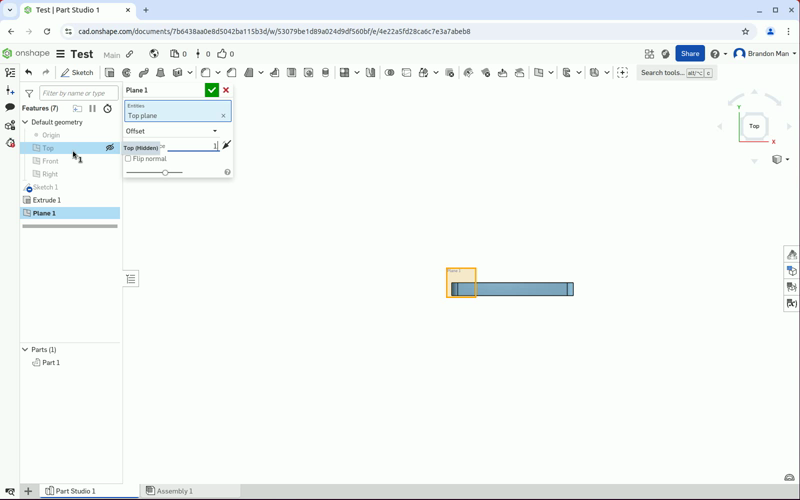
key(enter, 2)
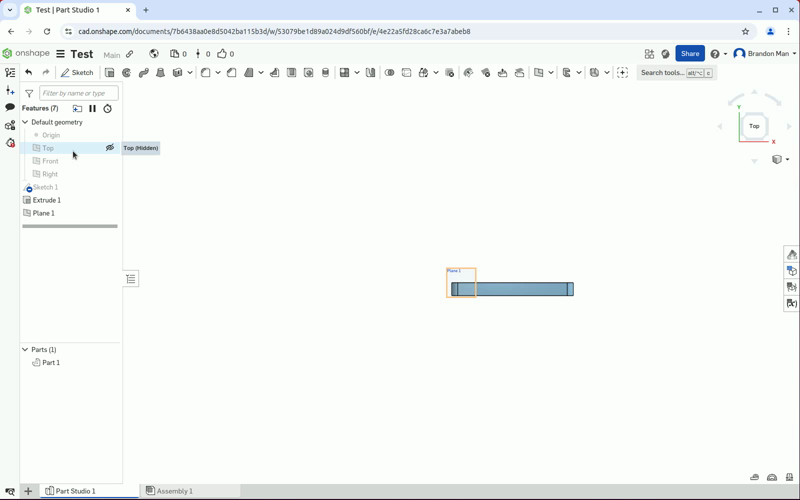
key(shift+s)
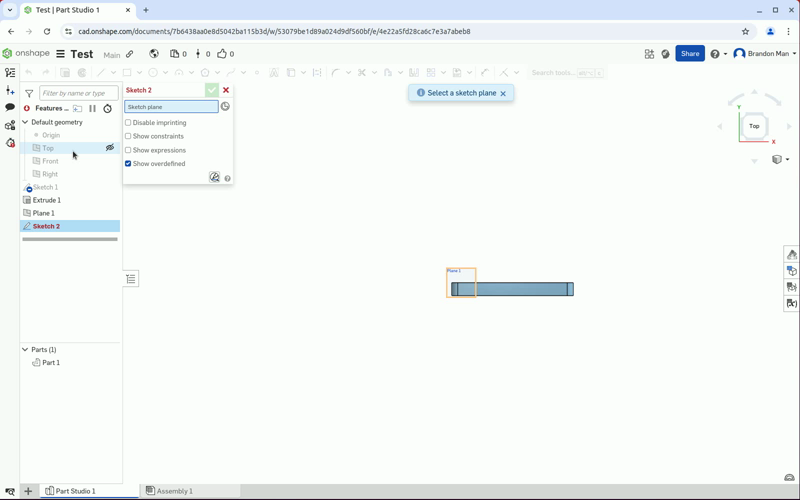
mouse_move(73, 215)
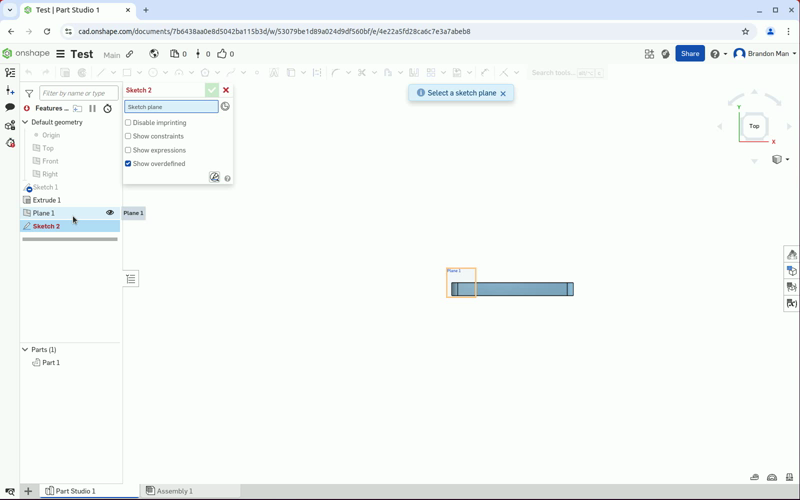
click(73, 215)
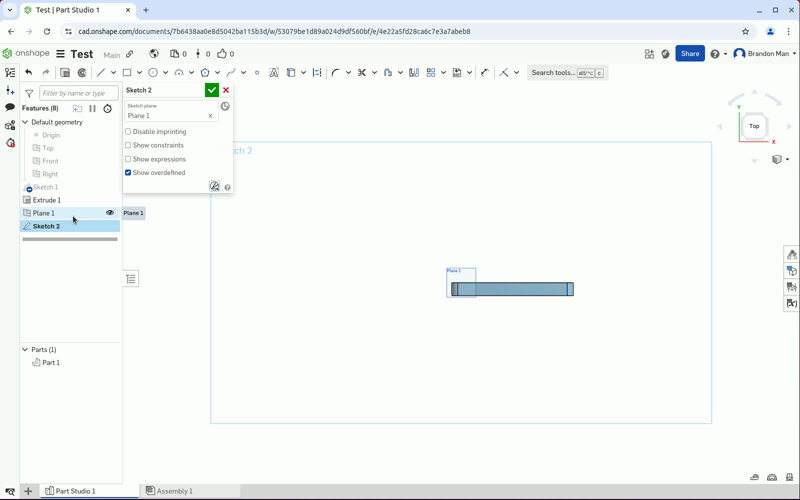
mouse_move(73, 352)
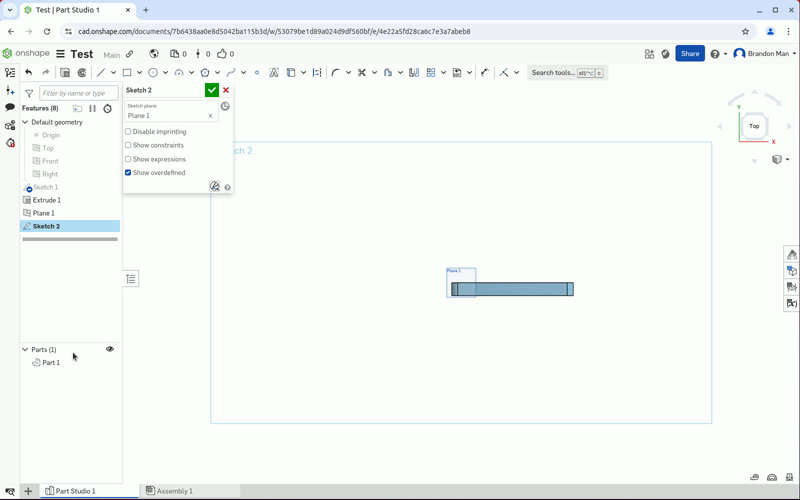
key(y)
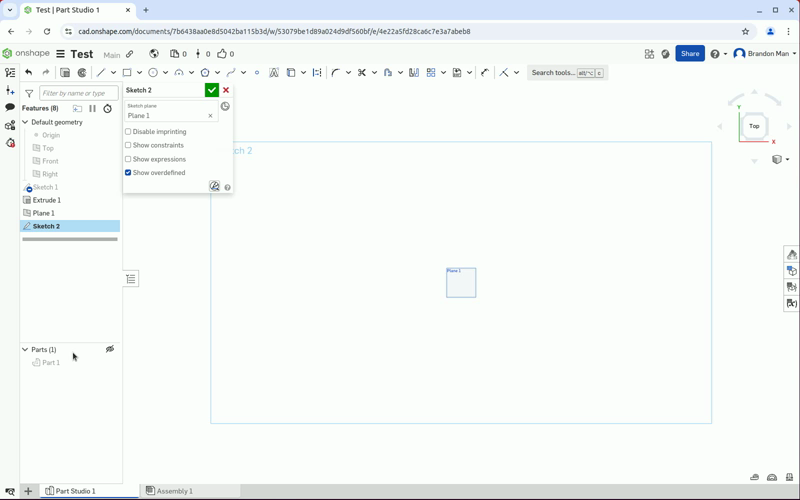
key(c)
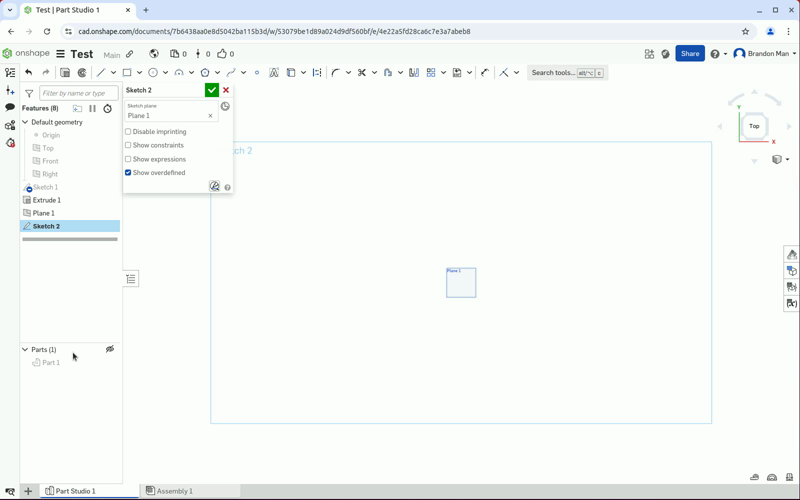
key_down(shift)
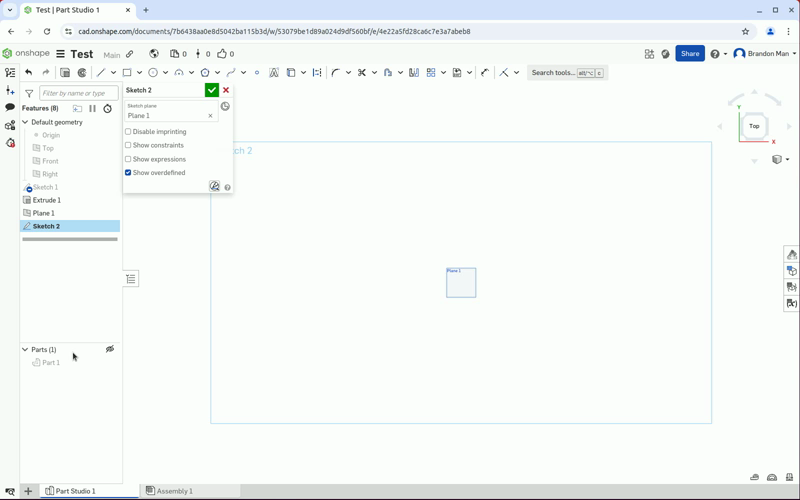
mouse_move(524, 290)
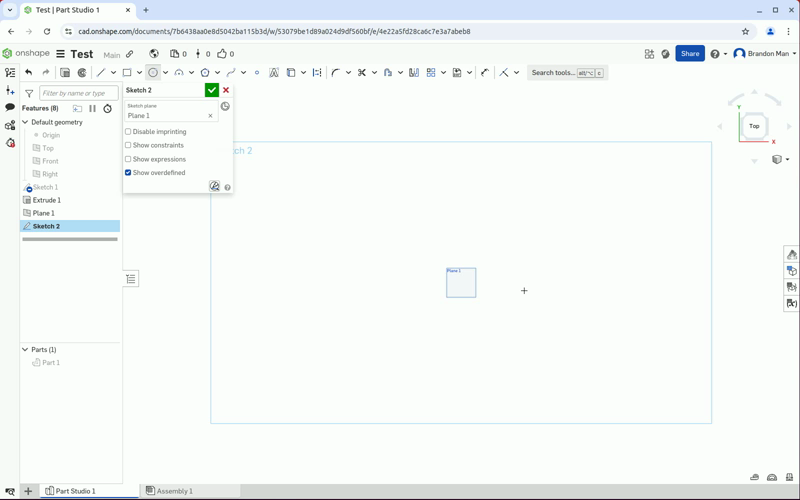
click(524, 290)
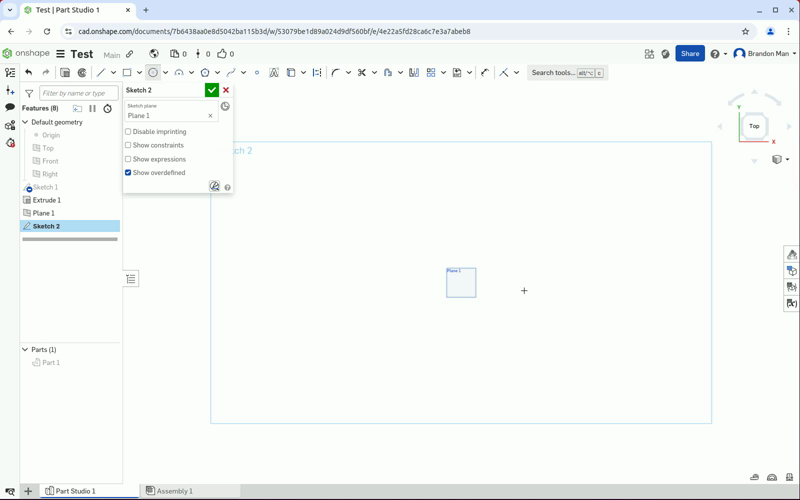
key_up(shift)
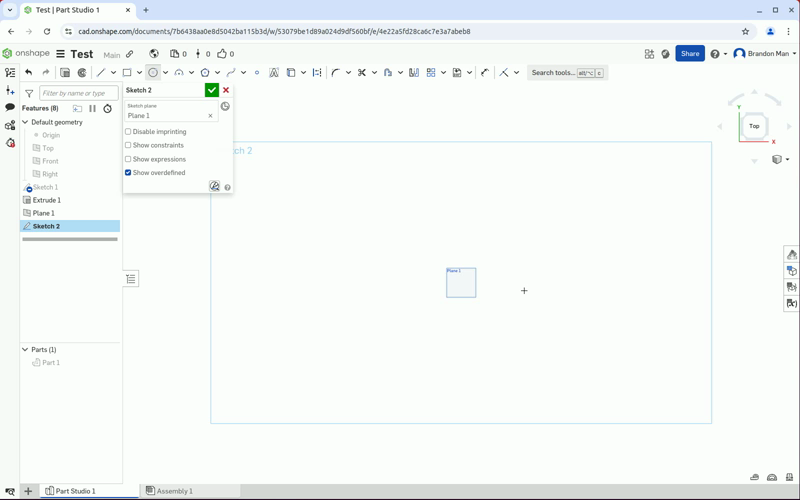
mouse_move(526, 290)
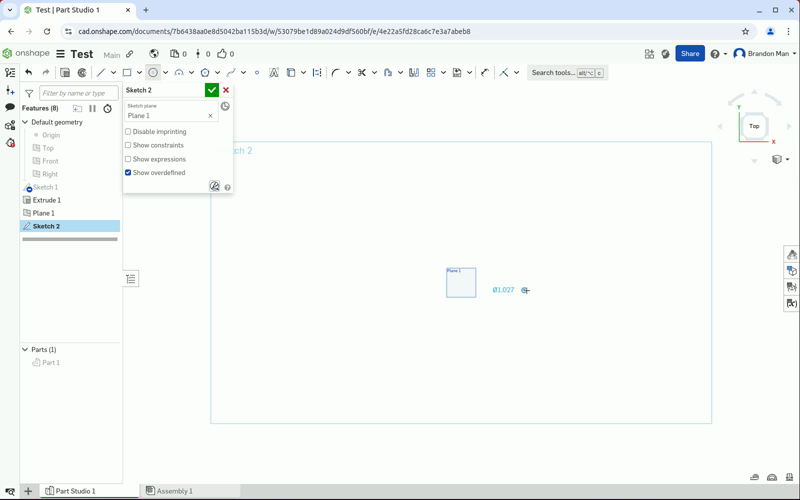
scroll(6)
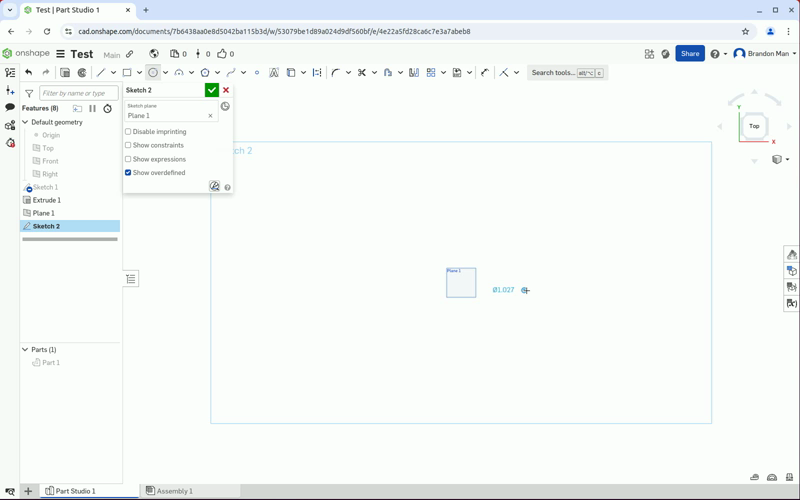
scroll(6)
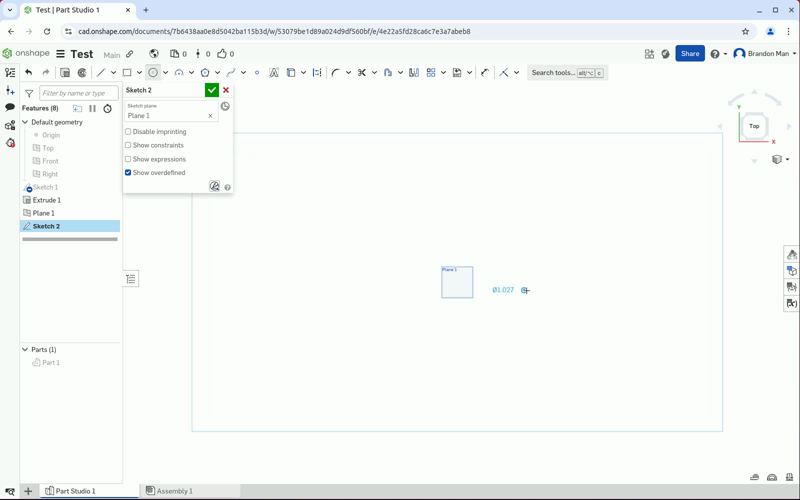
scroll(6)
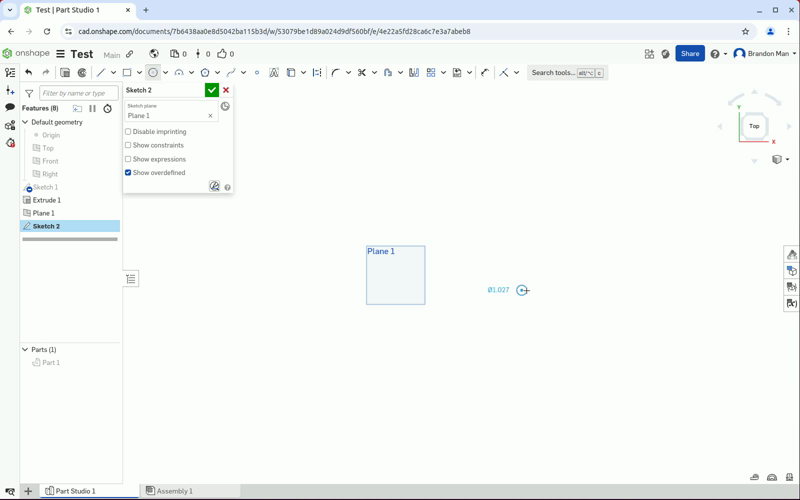
scroll(6)
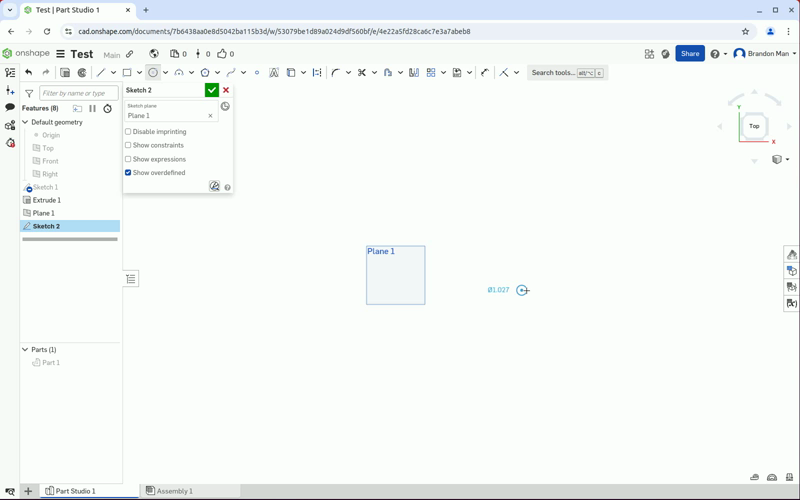
scroll(6)
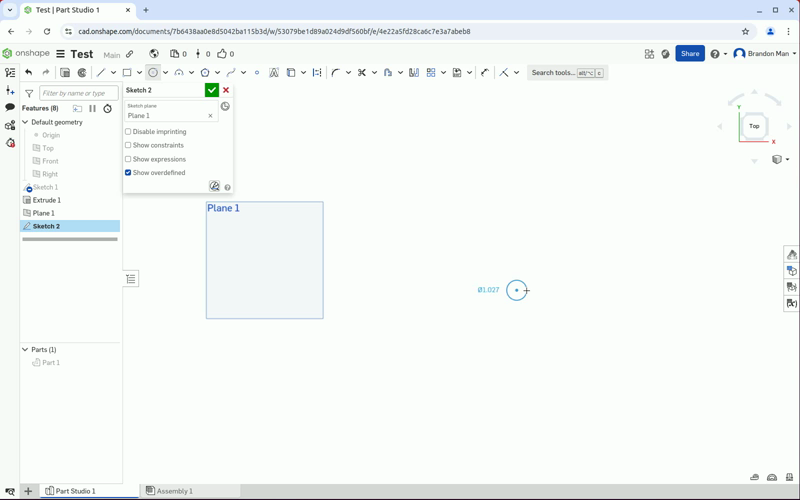
scroll(6)
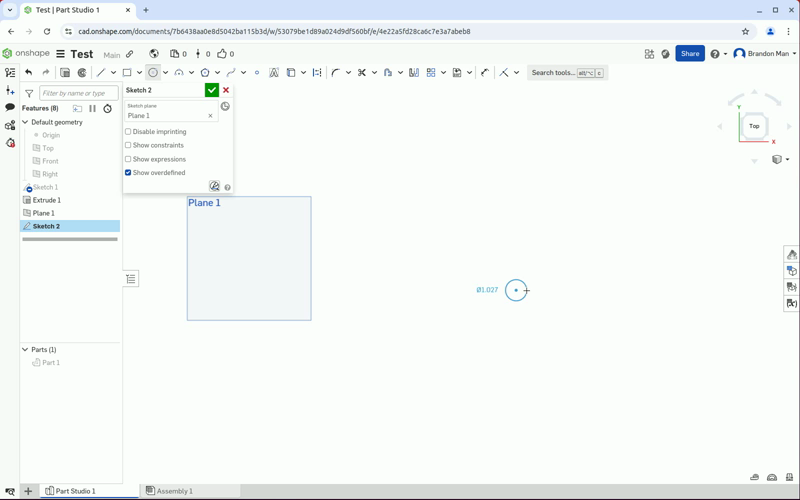
scroll(6)
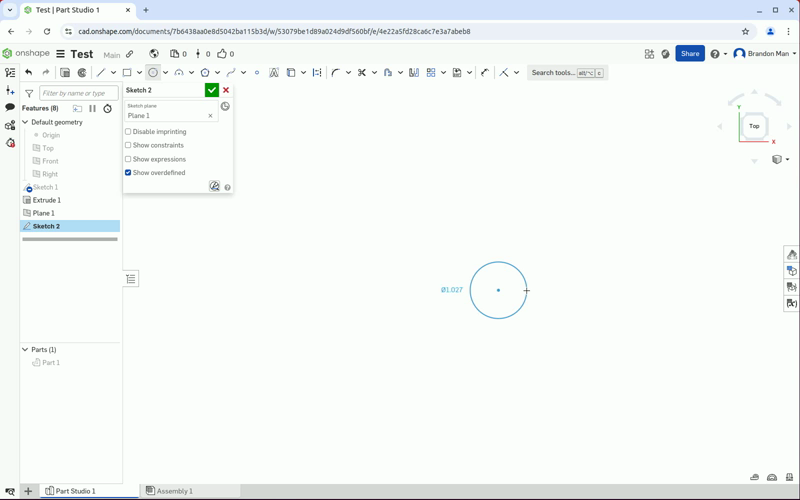
click(526, 290)
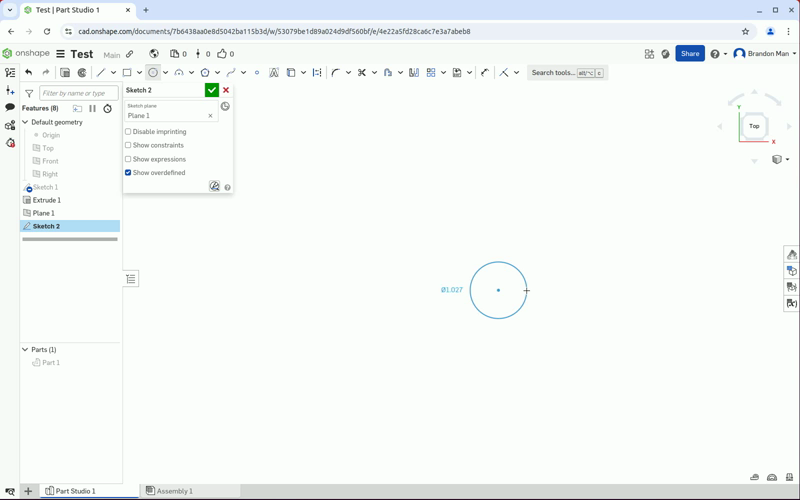
scroll(-6)
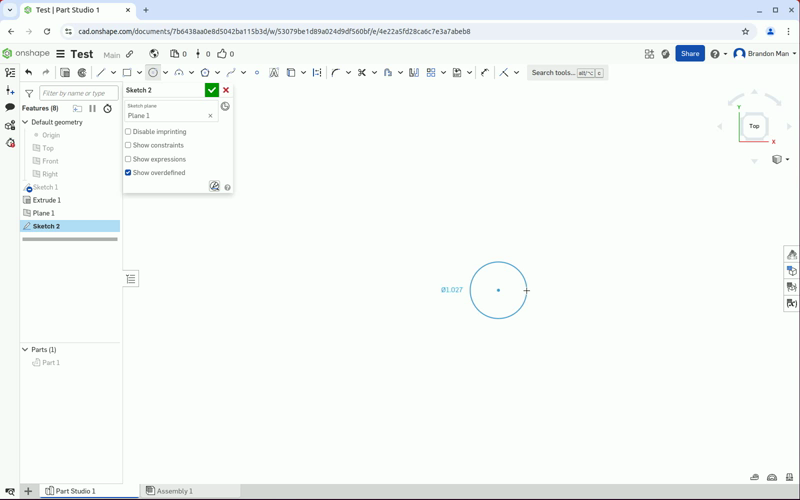
scroll(-6)
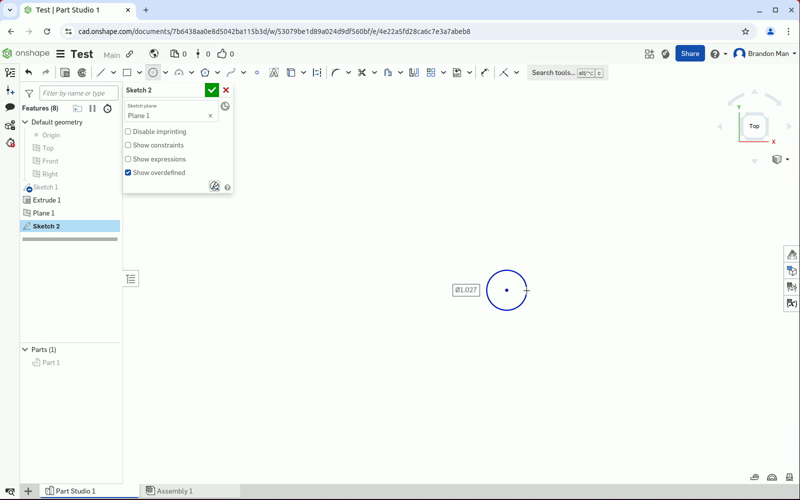
scroll(-6)
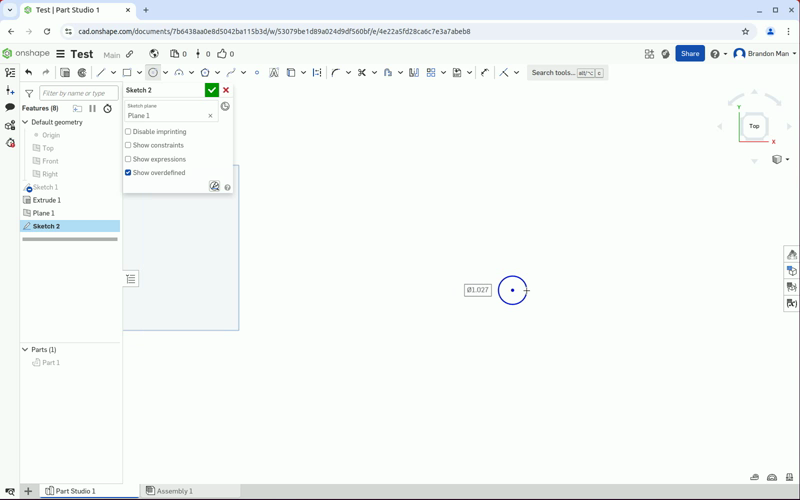
scroll(-6)
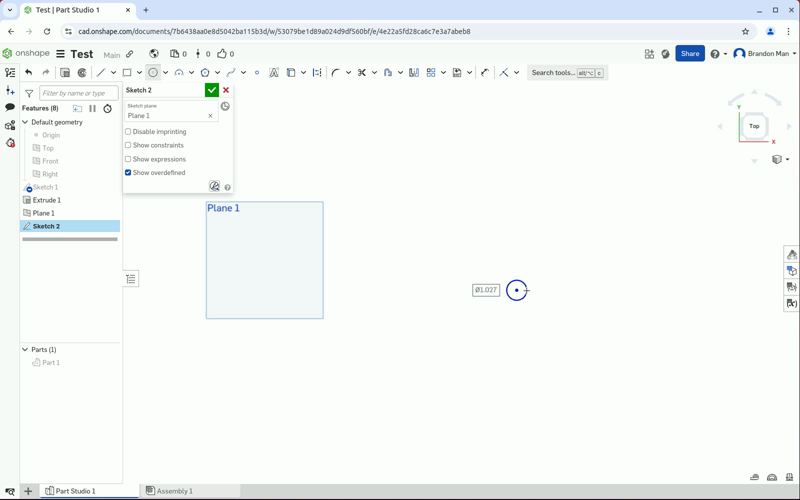
scroll(-6)
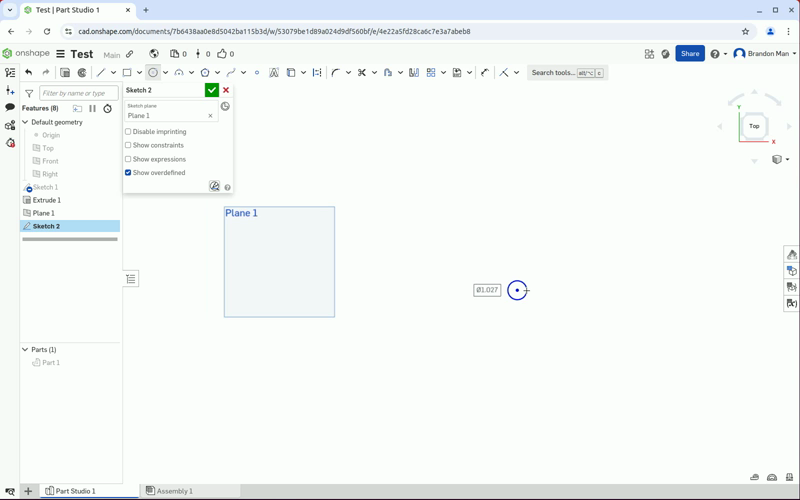
scroll(-6)
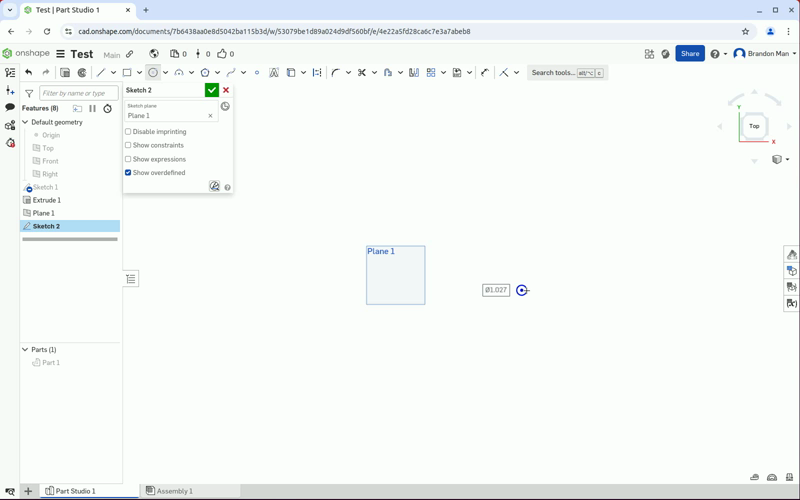
scroll(-6)
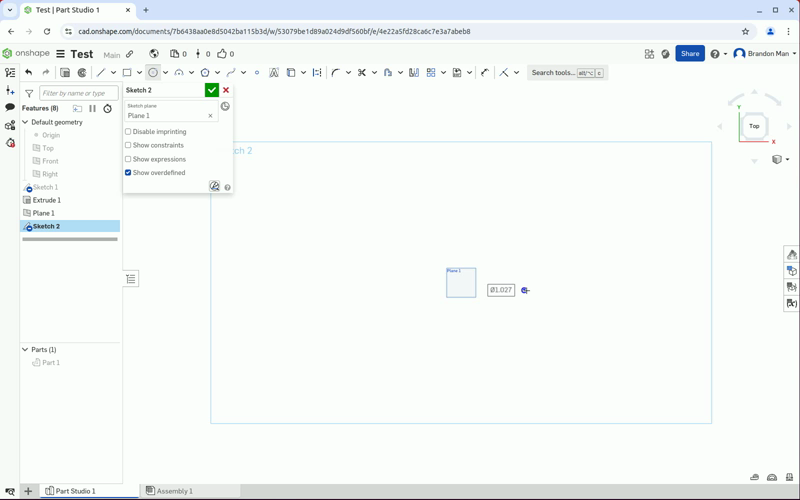
key(esc)
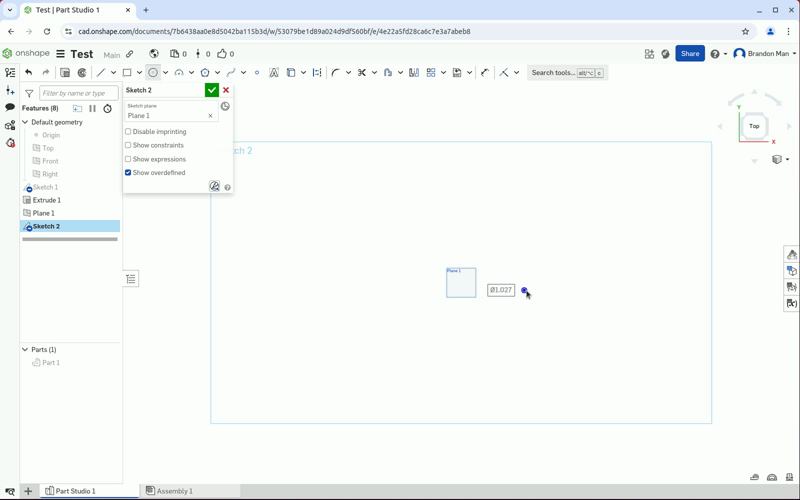
mouse_move(524, 289)
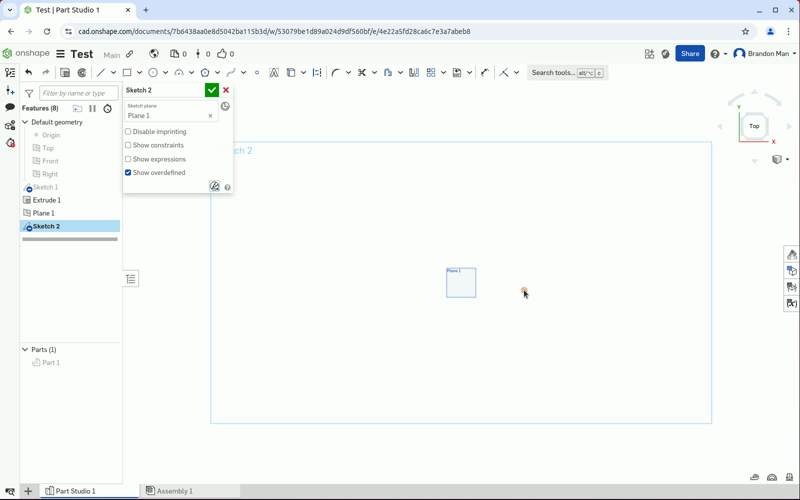
scroll(6)
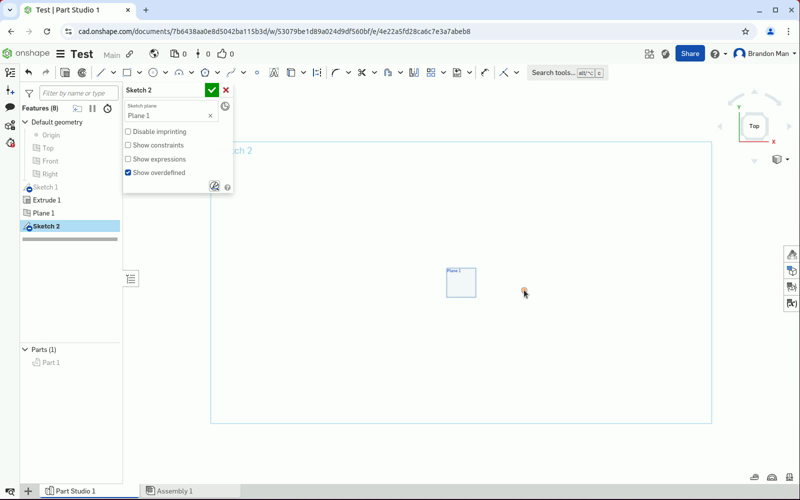
scroll(6)
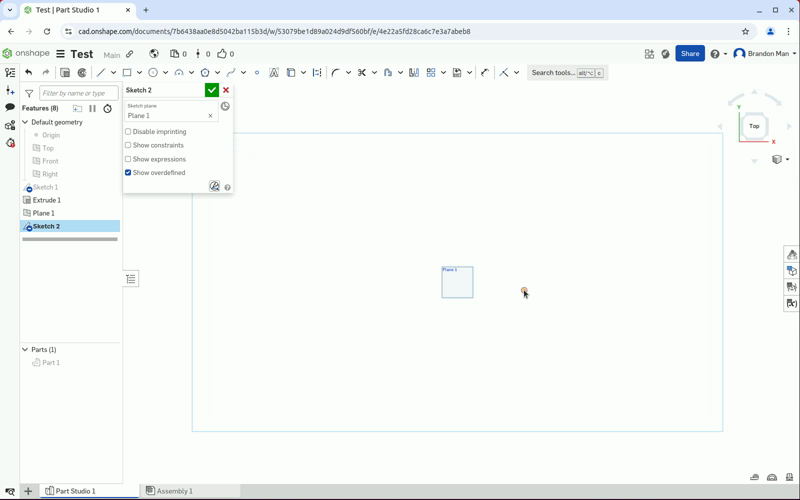
scroll(6)
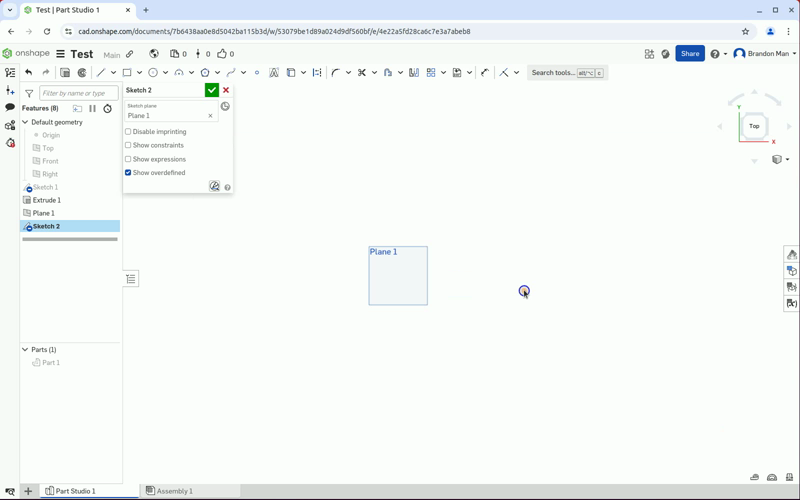
scroll(6)
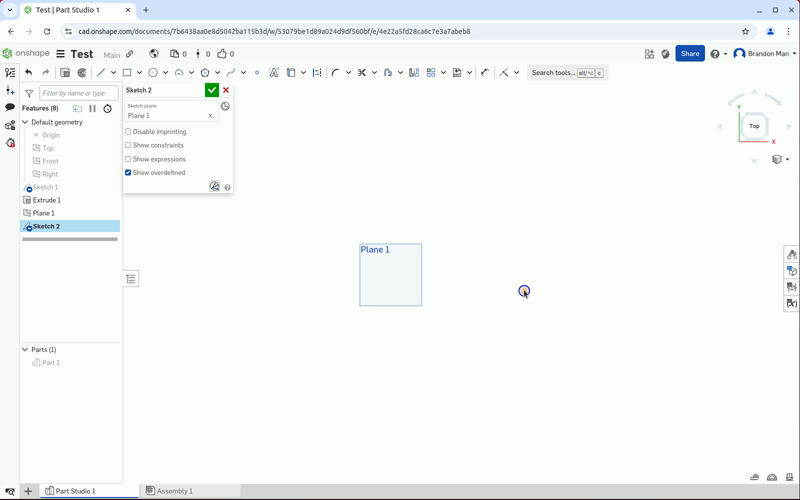
scroll(6)
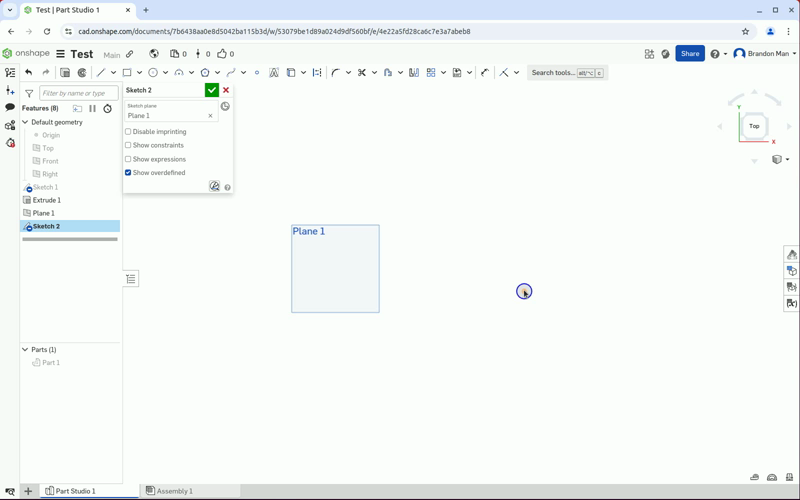
scroll(6)
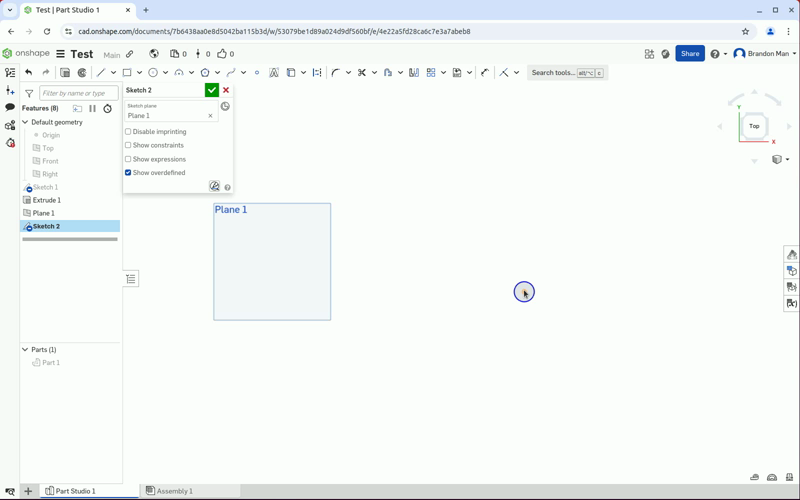
scroll(6)
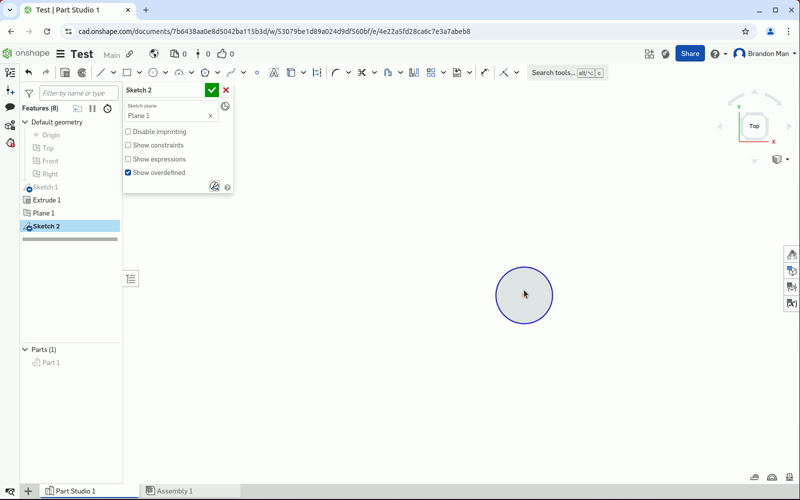
click(524, 289)
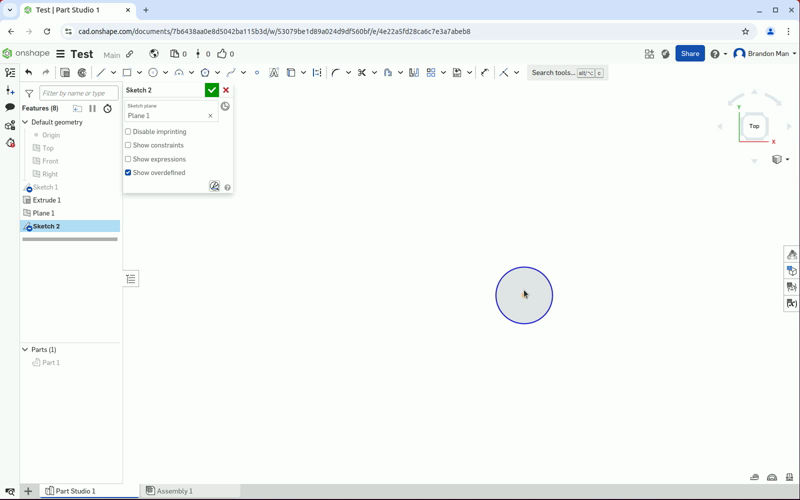
scroll(-6)
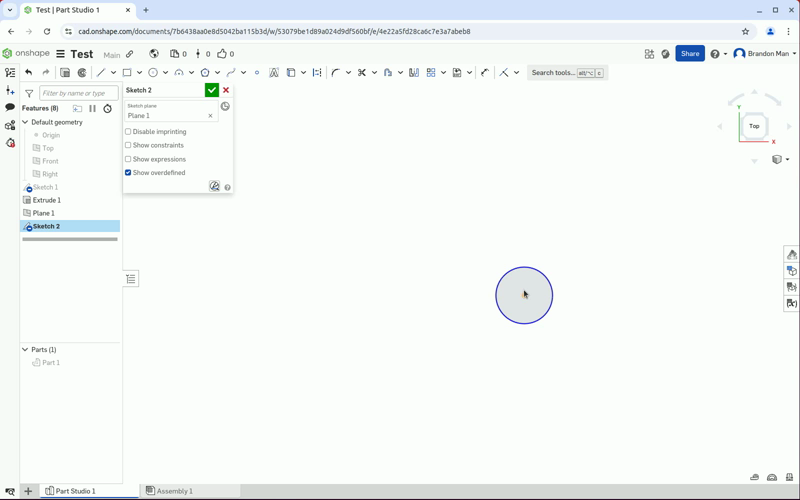
scroll(-6)
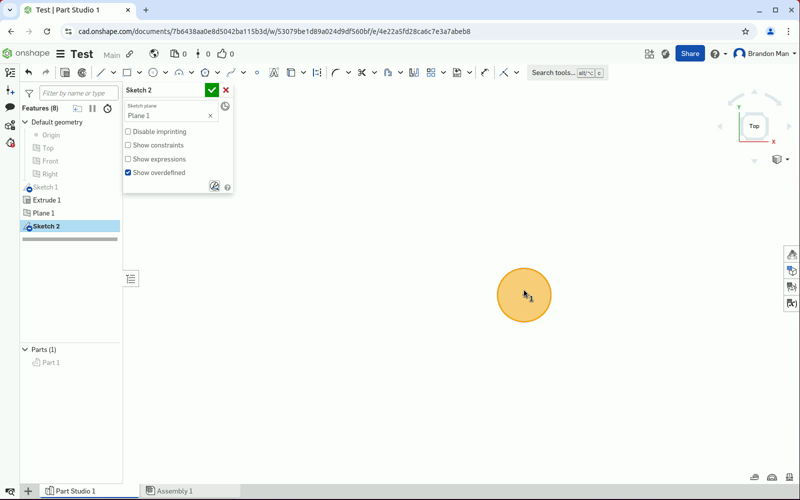
scroll(-6)
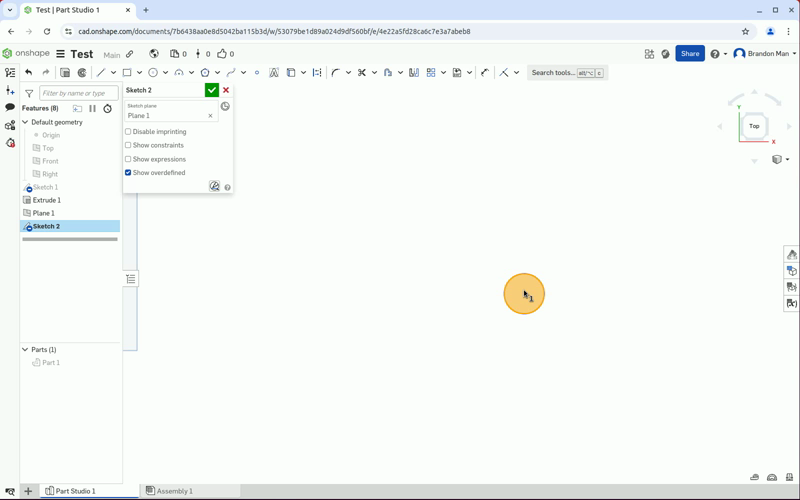
scroll(-6)
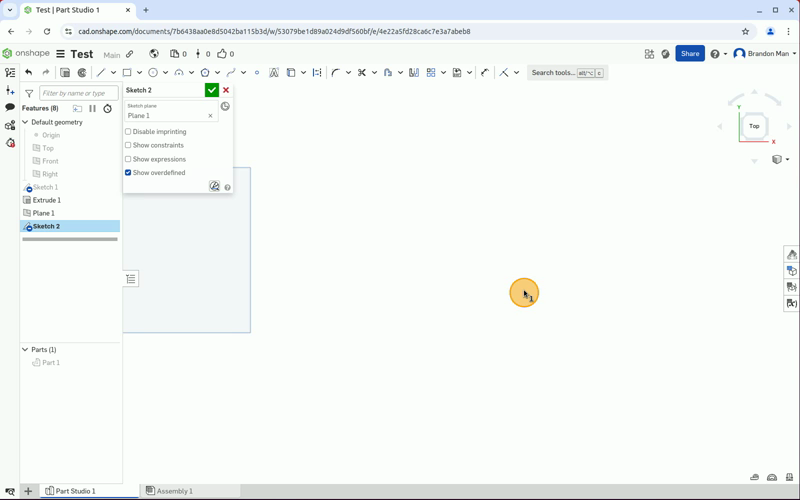
scroll(-6)
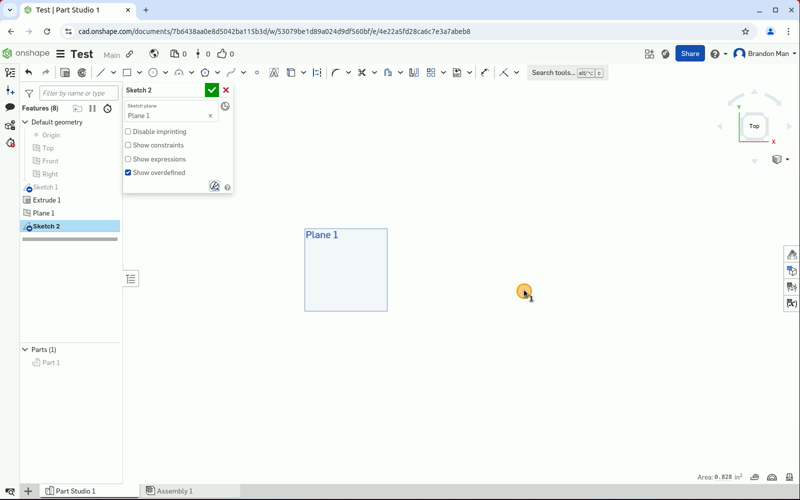
scroll(-6)
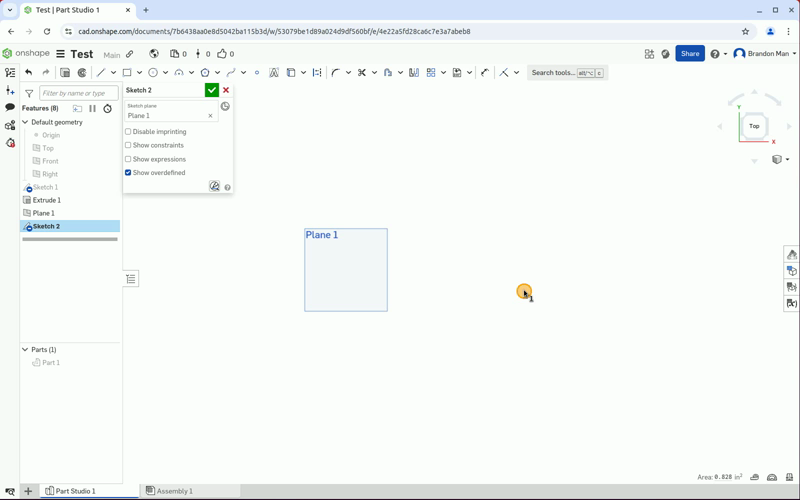
scroll(-6)
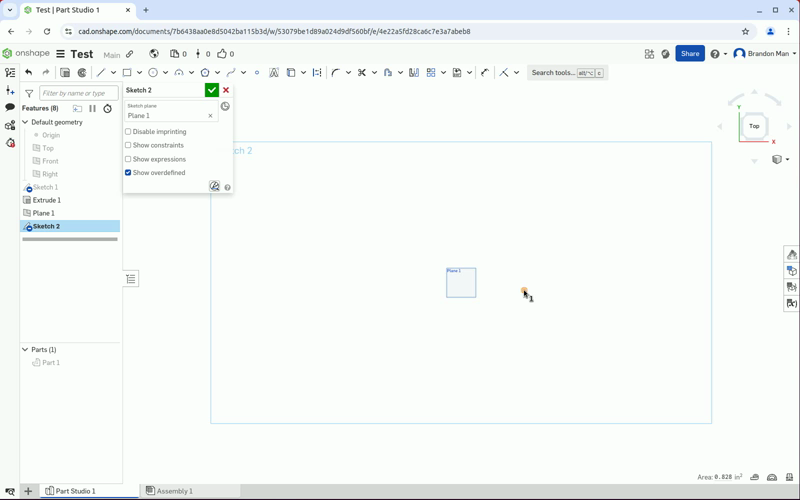
mouse_move(73, 352)
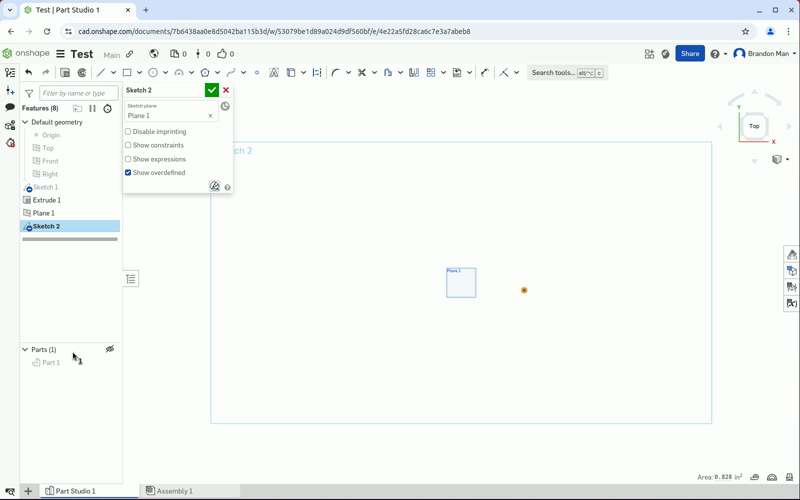
key(shift+y)
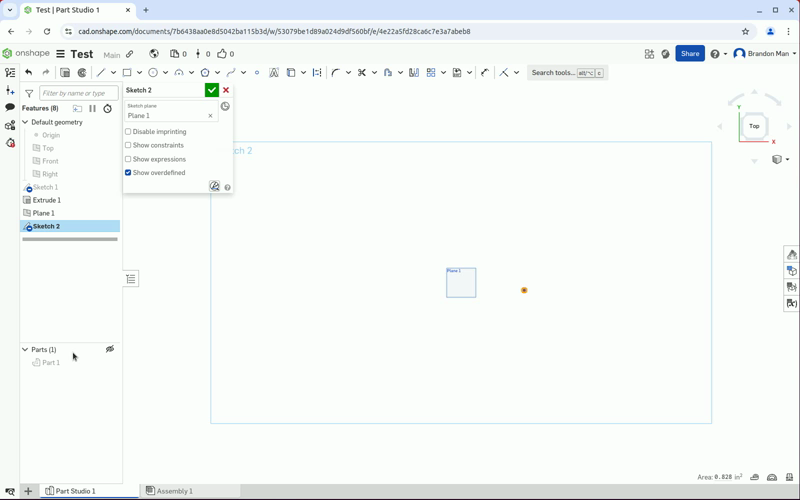
key(shift+e)
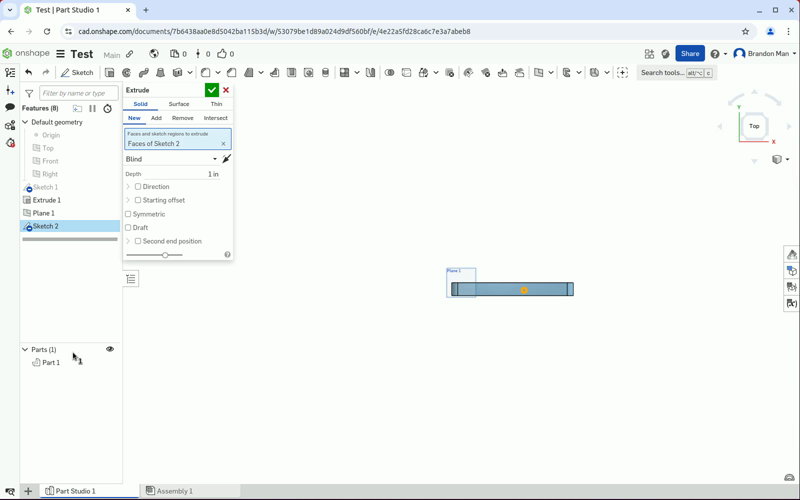
mouse_move(143, 106)
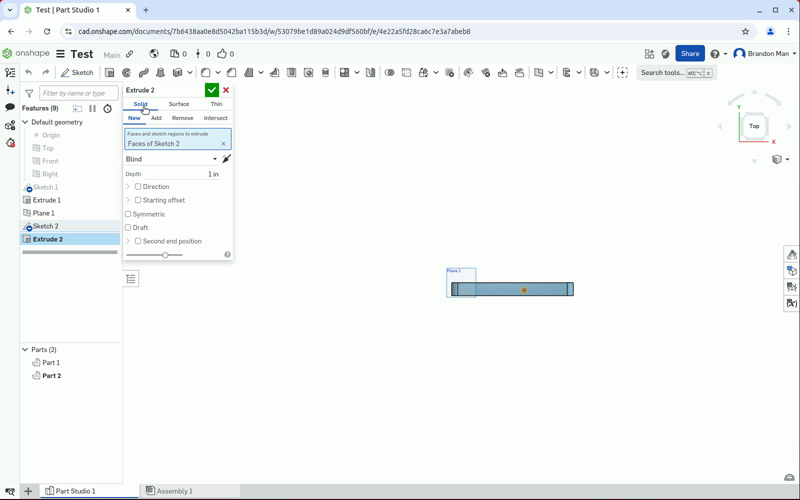
click(143, 106)
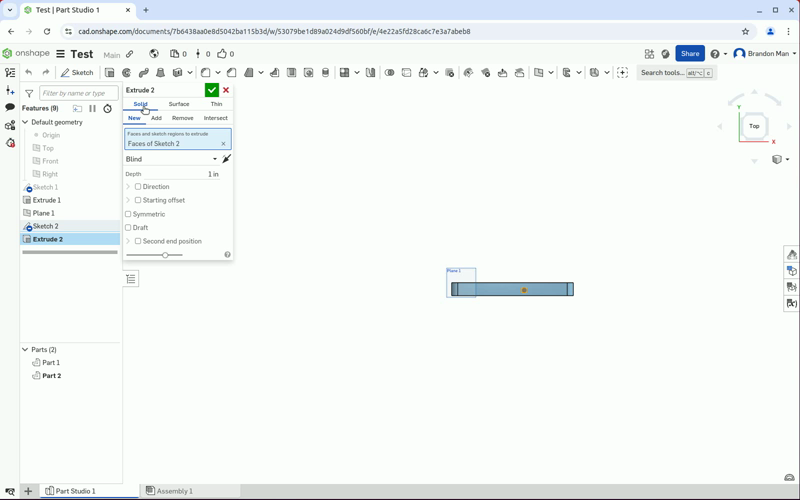
mouse_move(186, 120)
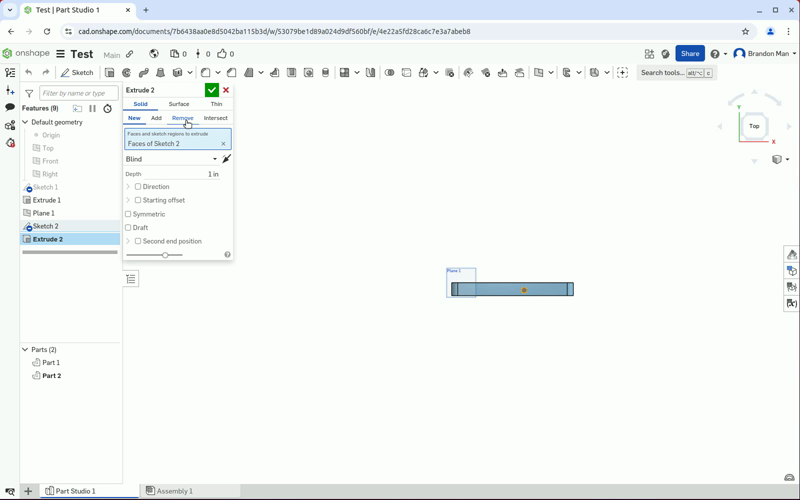
click(186, 120)
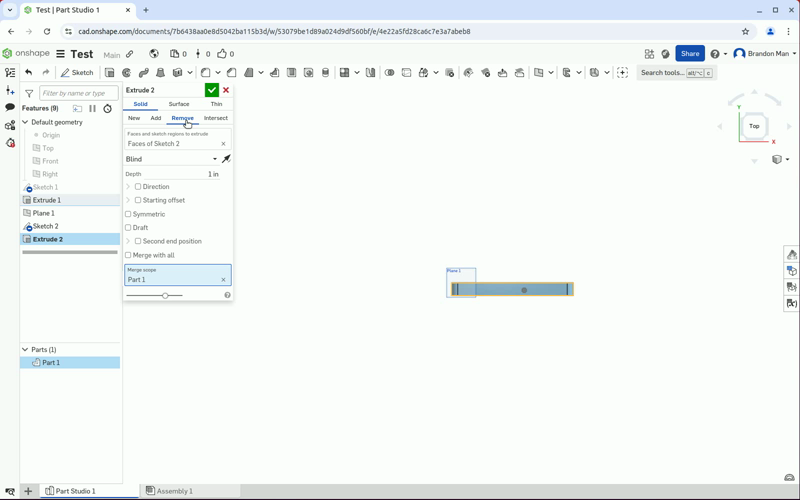
key(tab, 4)
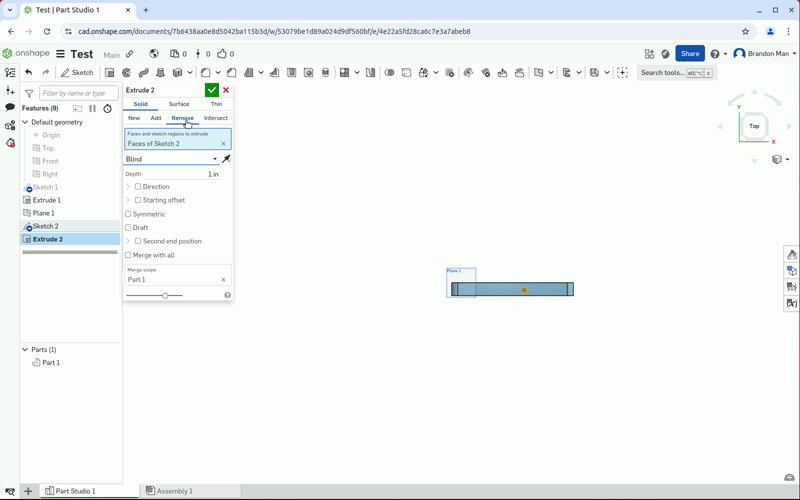
text(5.536)
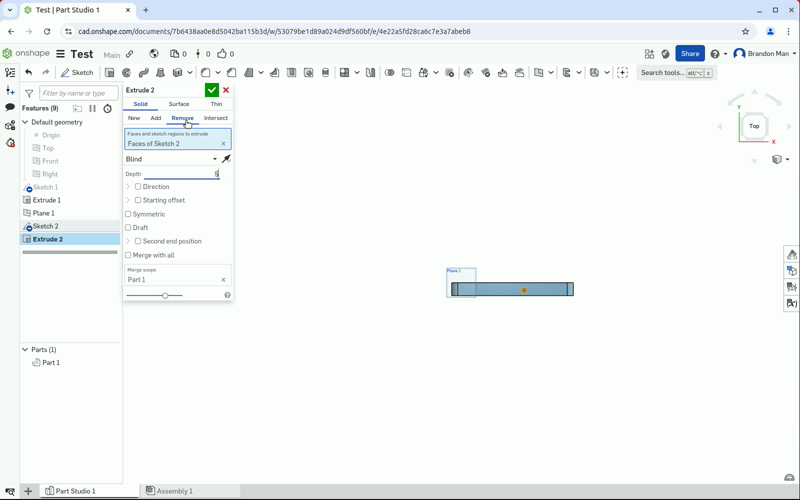
key(tab, 6)
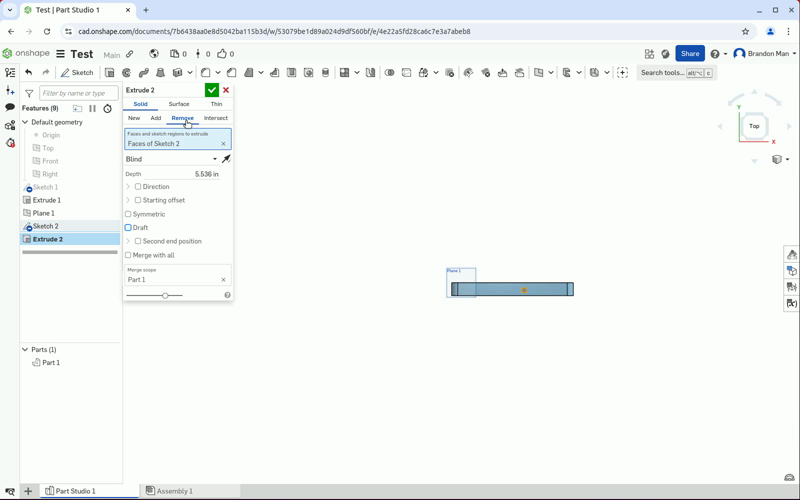
key(space)
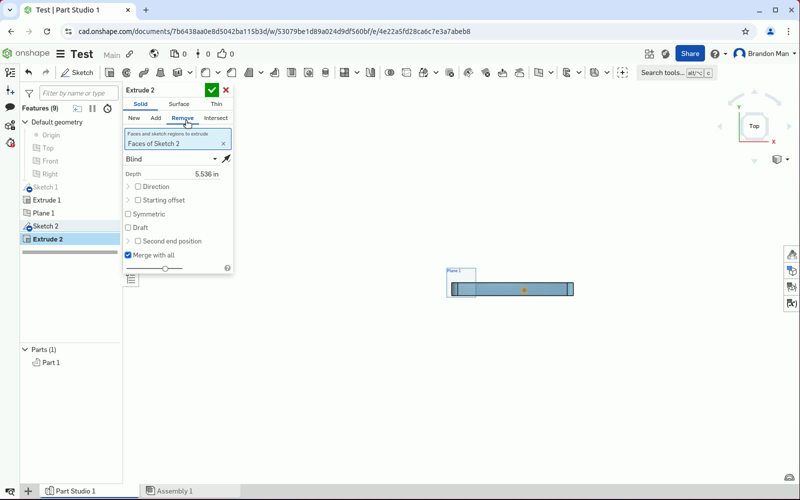
key(enter)
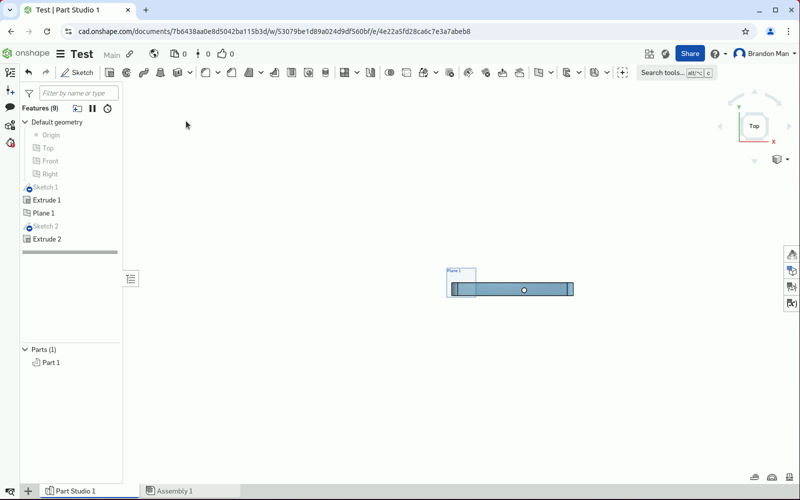
key(shift+h)
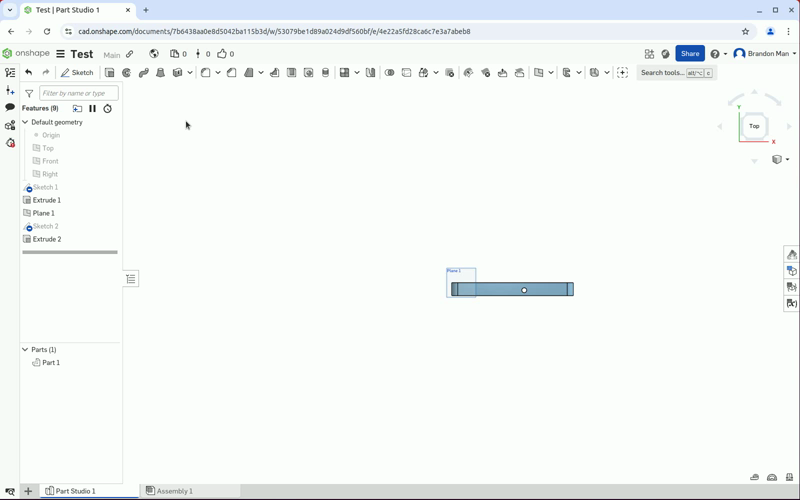
key(shift+h)
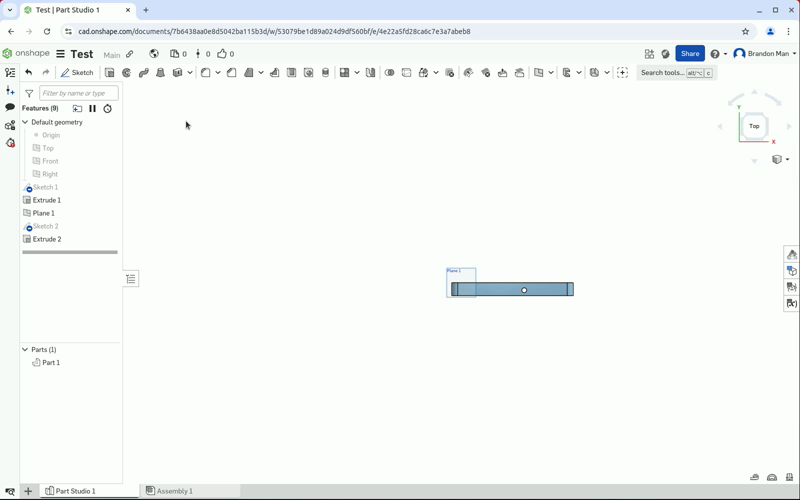
key(shift+7)
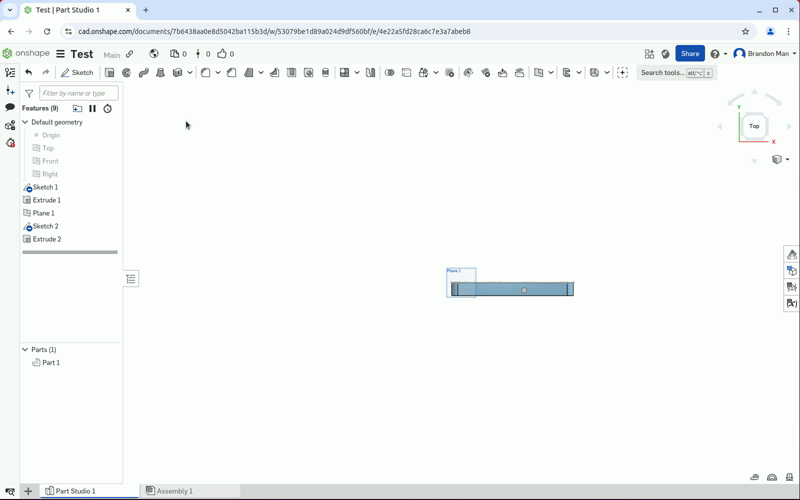
key(up, 3)
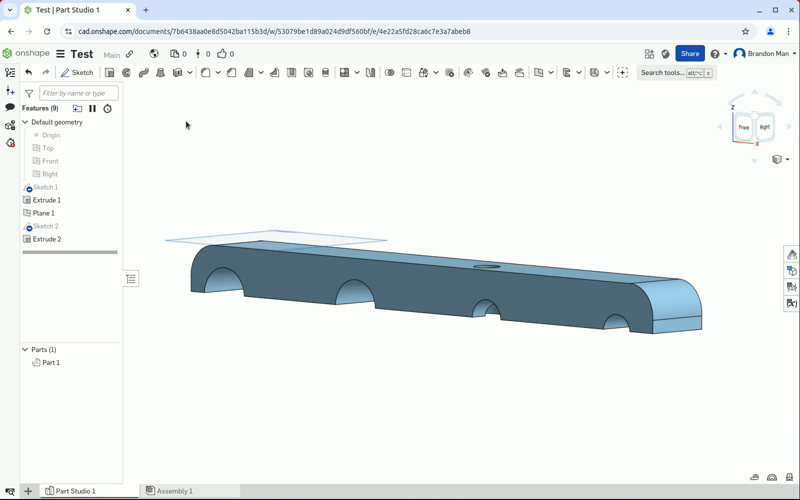
key(left, 3)
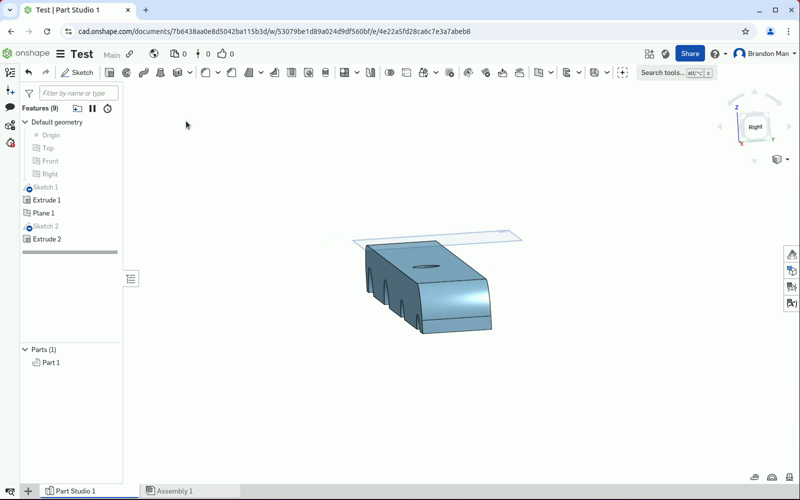
key(right, 3)
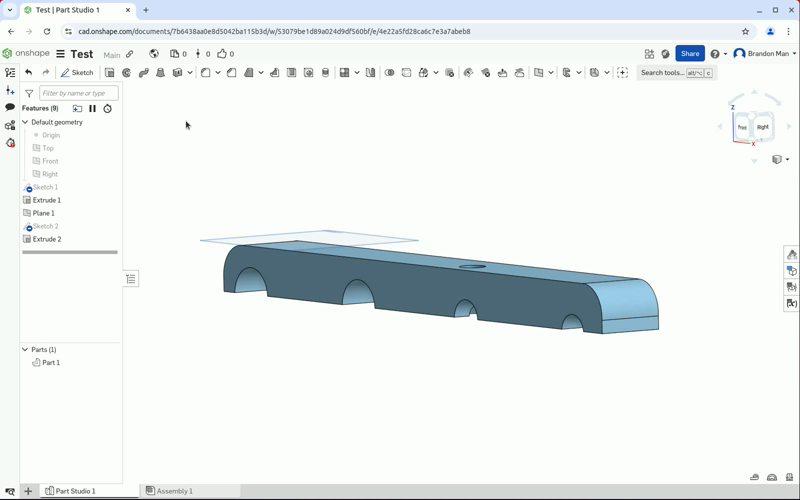
key(down, 3)
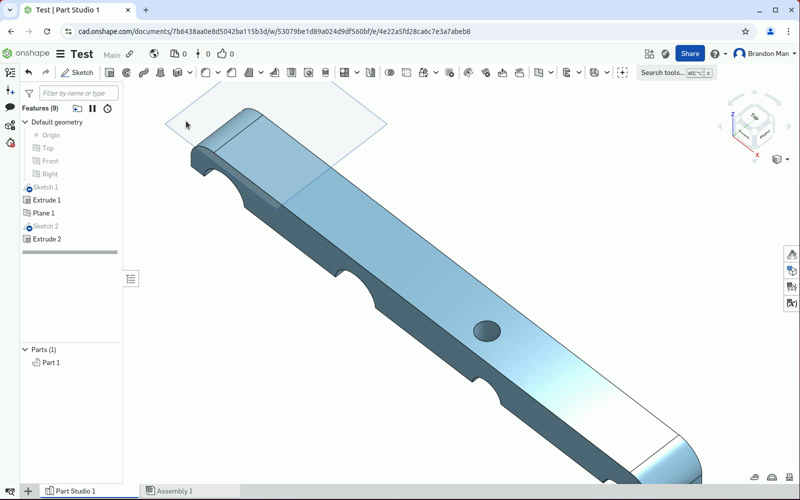
mouse_move(73, 189)
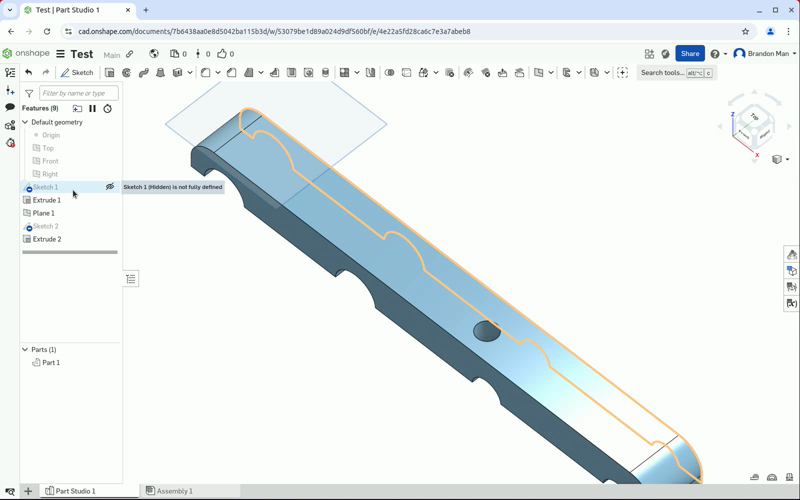
click(73, 189)